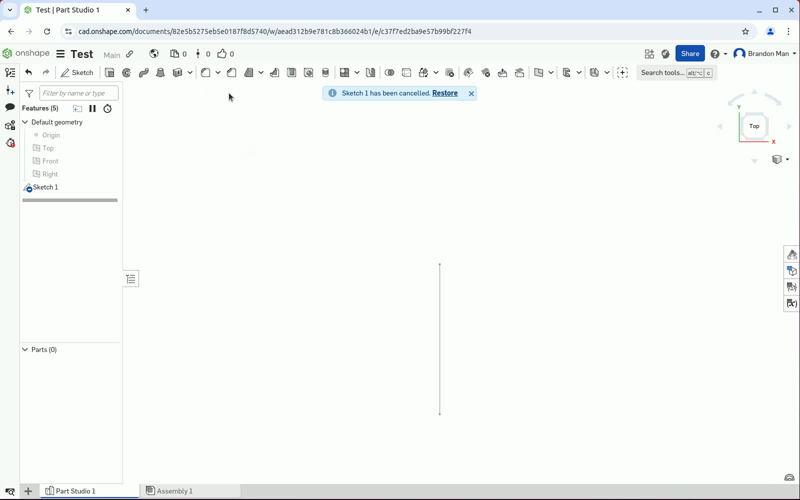
key(shift+h)
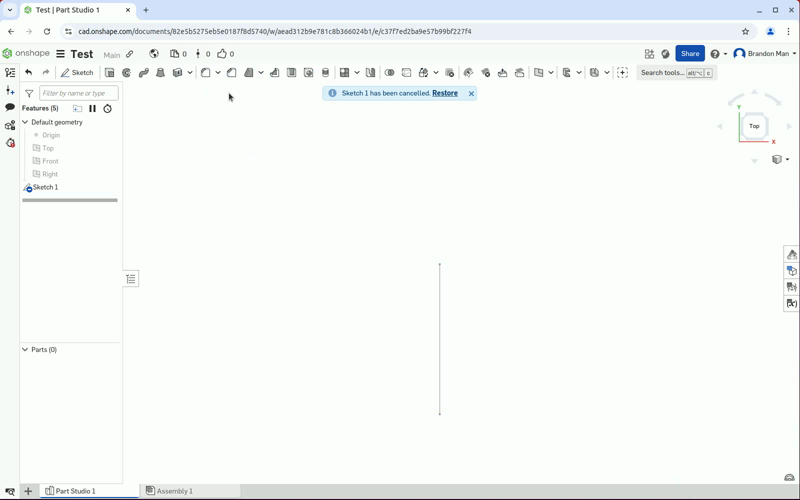
key(shift+s)
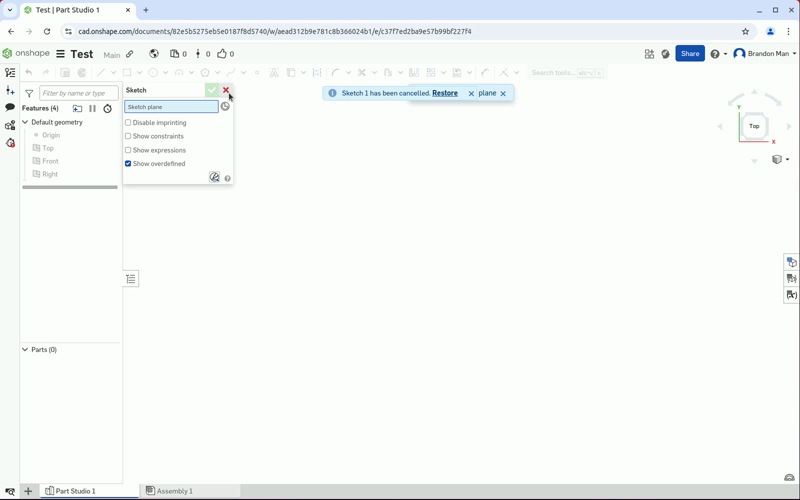
mouse_move(73, 150)
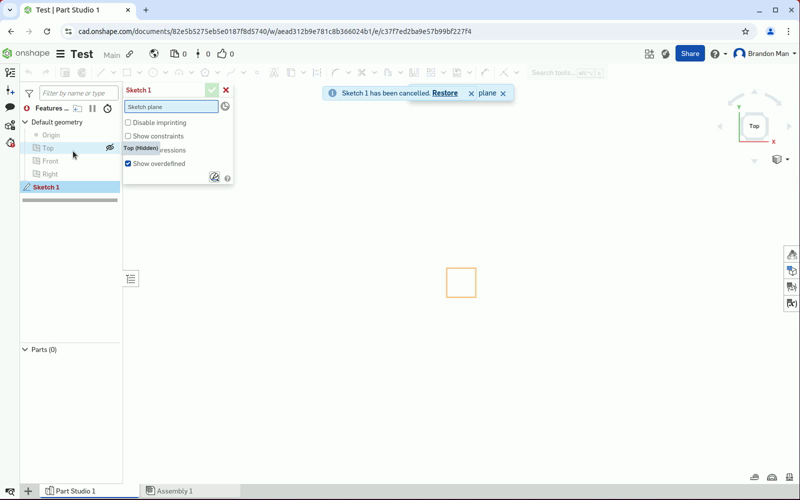
click(73, 150)
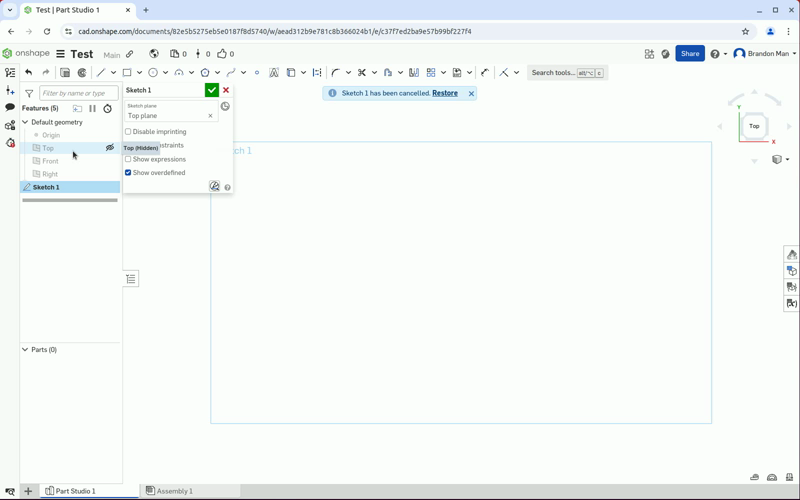
mouse_move(73, 352)
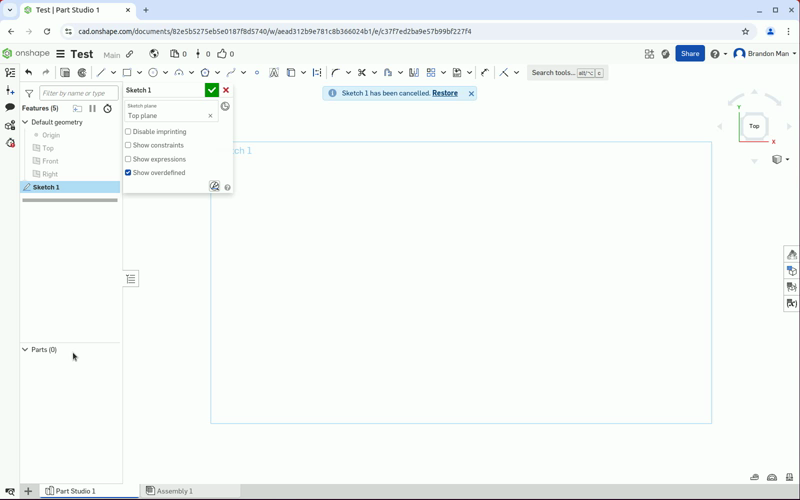
key(y)
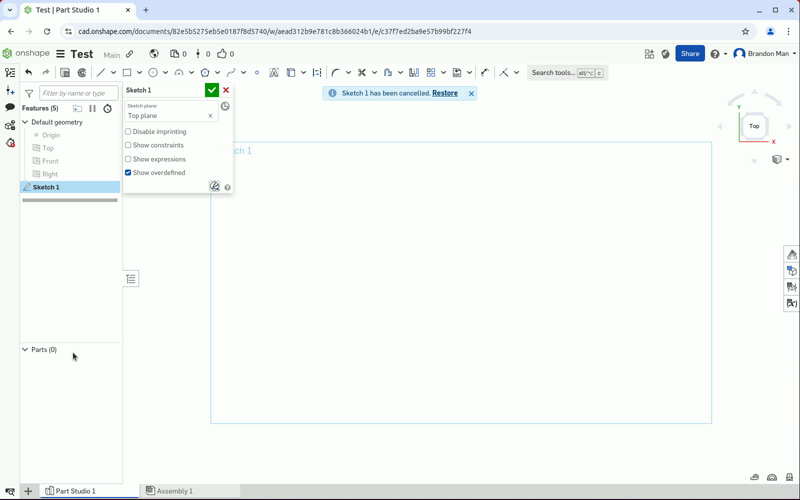
key(a)
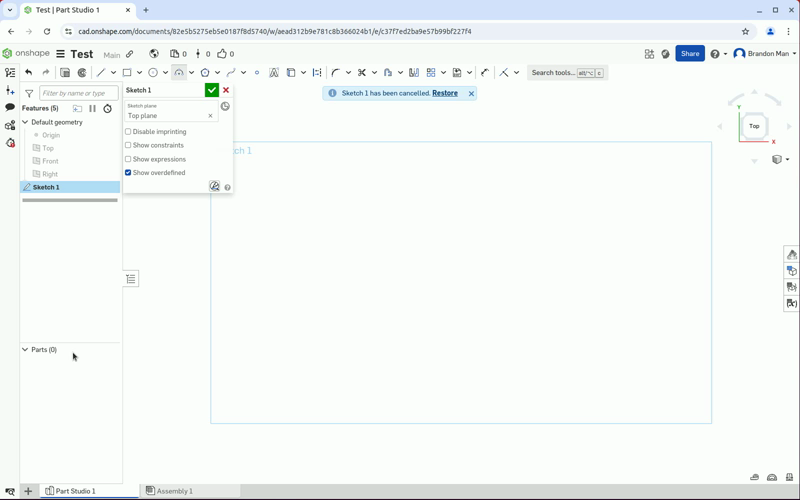
key_down(shift)
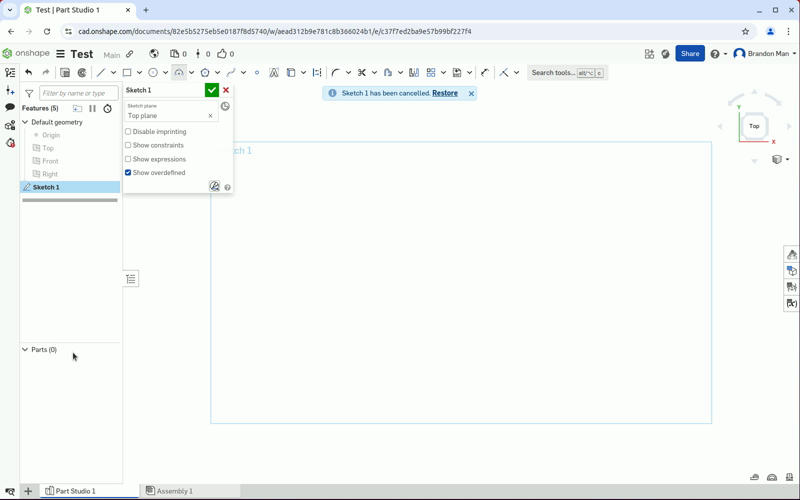
mouse_move(404, 246)
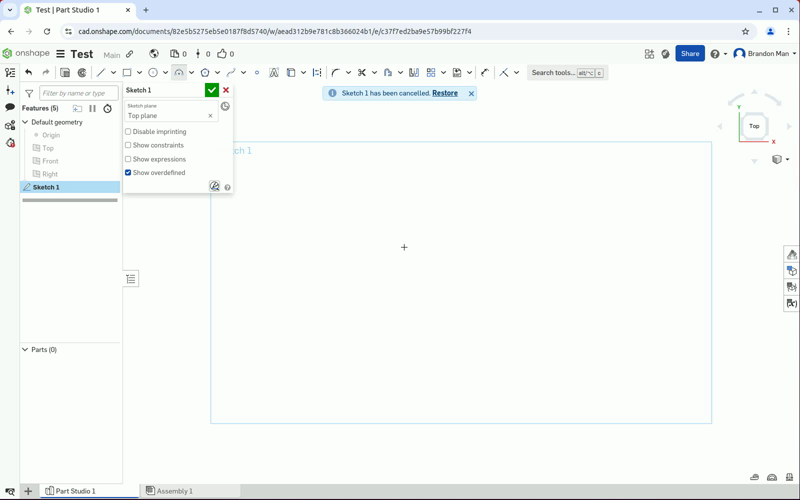
click(404, 246)
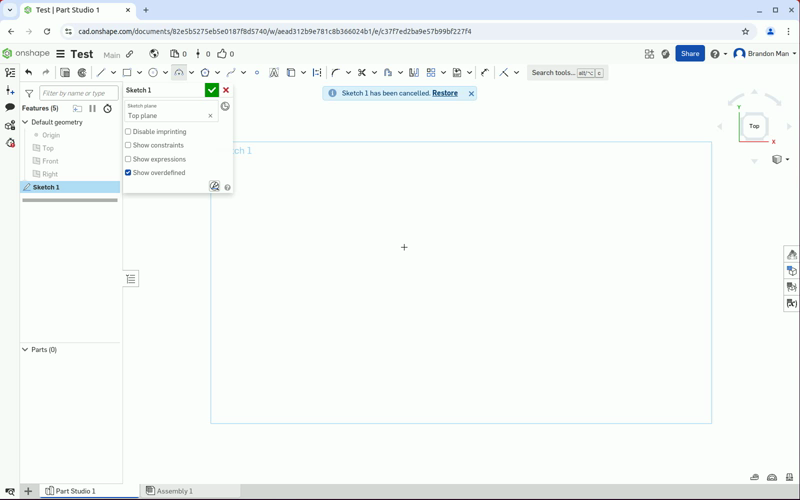
key_up(shift)
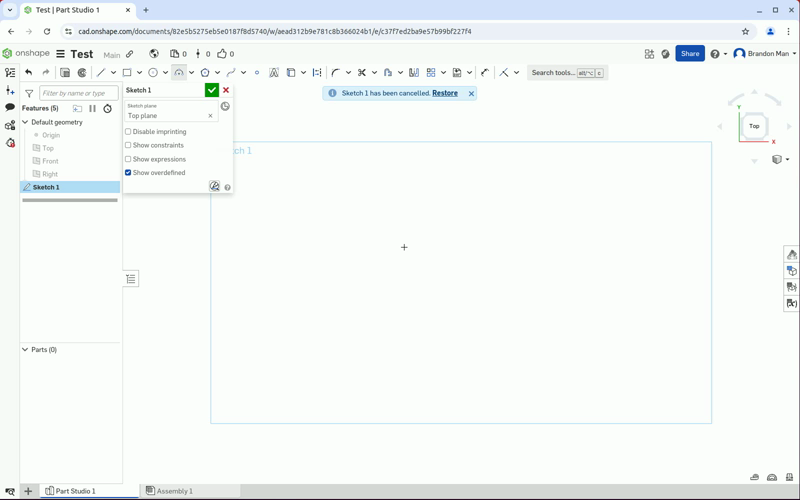
key_down(shift)
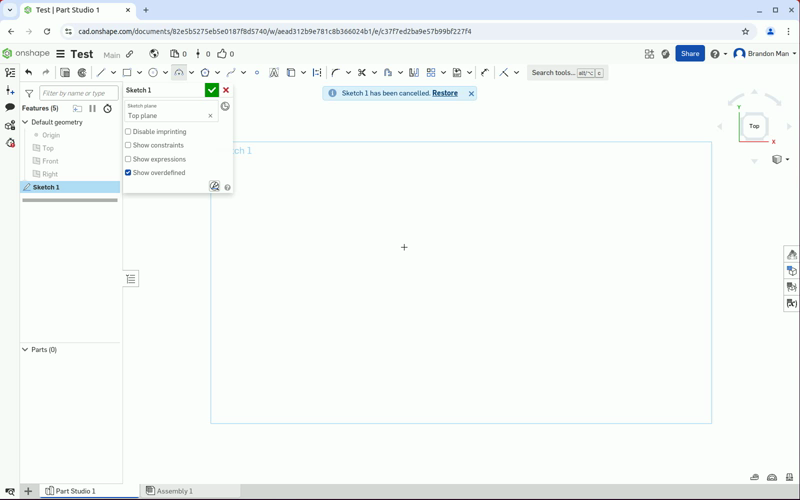
mouse_move(518, 246)
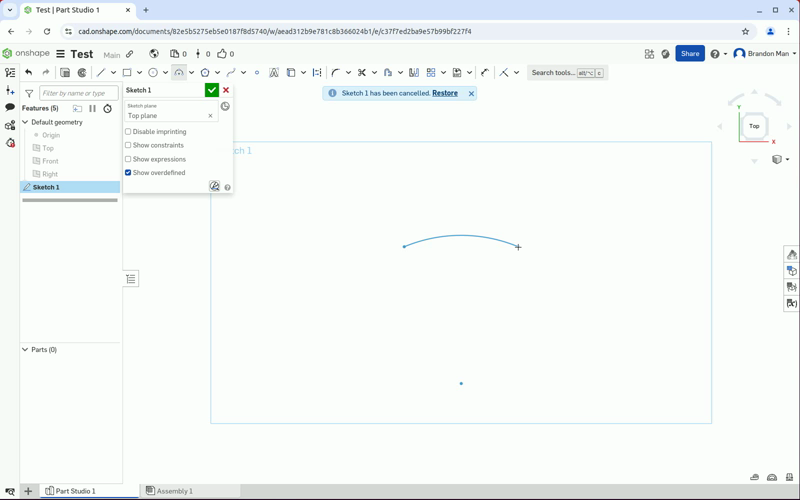
click(518, 246)
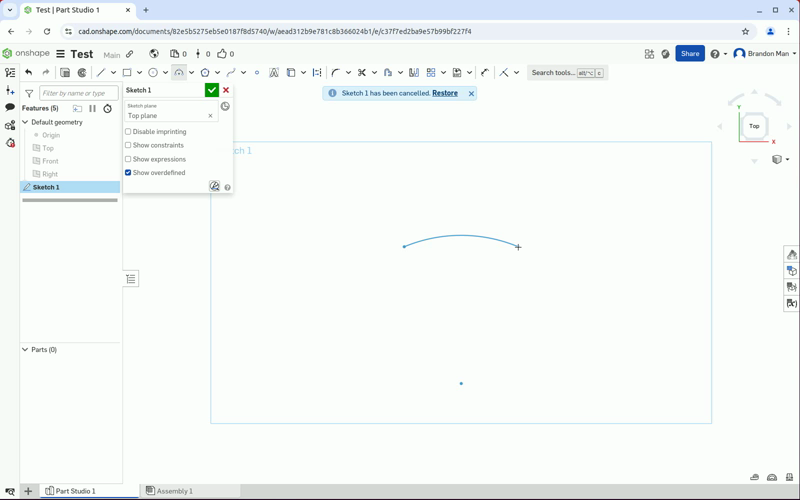
mouse_move(461, 349)
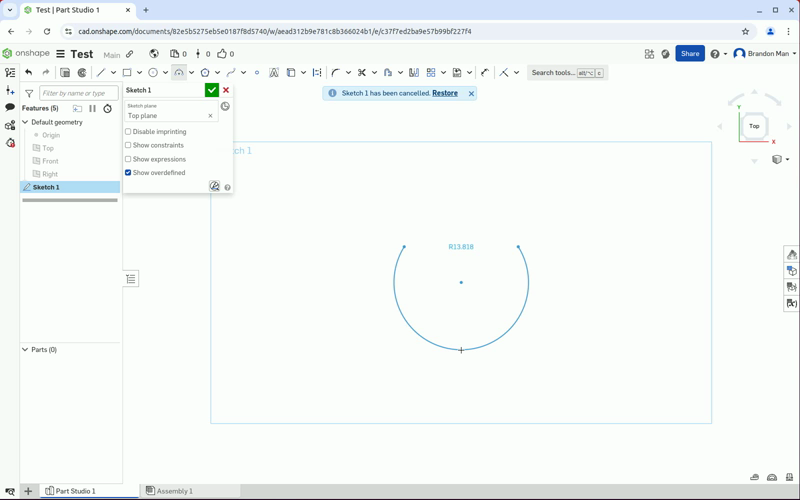
click(461, 349)
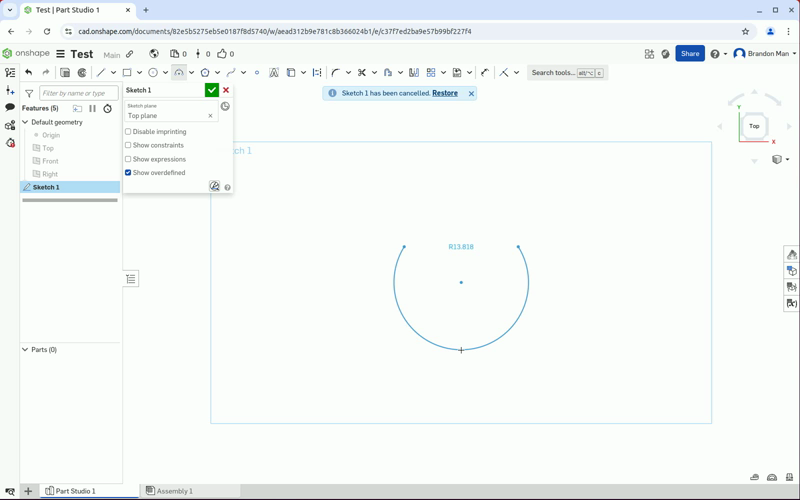
key_up(shift)
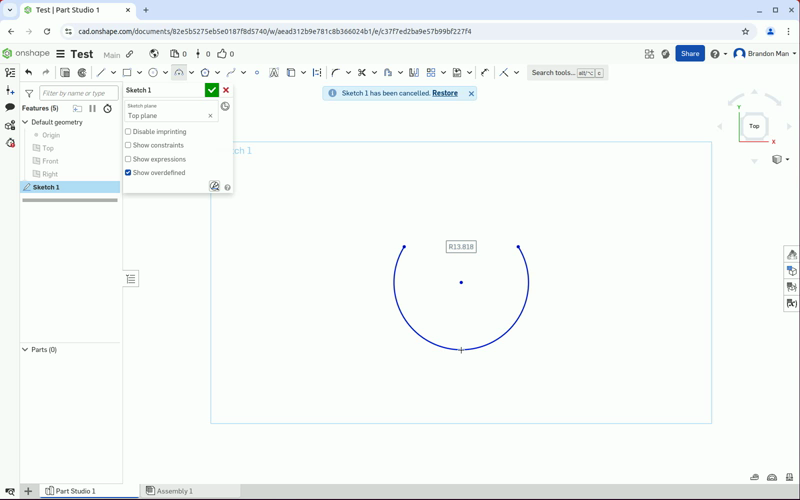
mouse_move(518, 246)
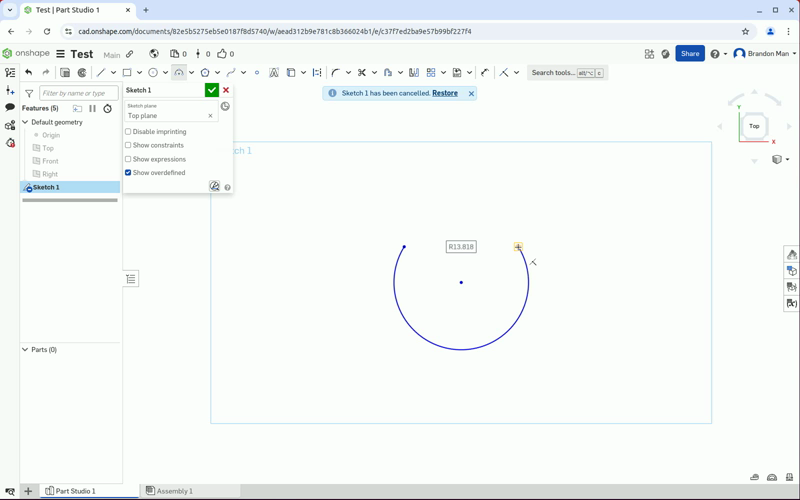
click(518, 246)
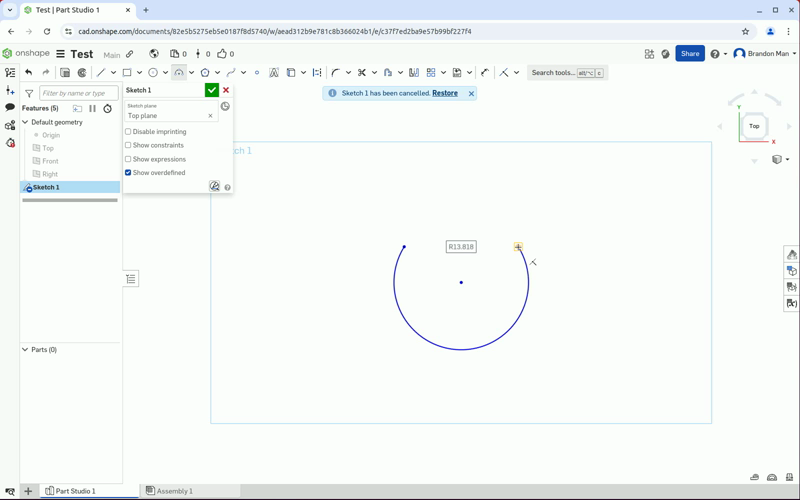
key_down(shift)
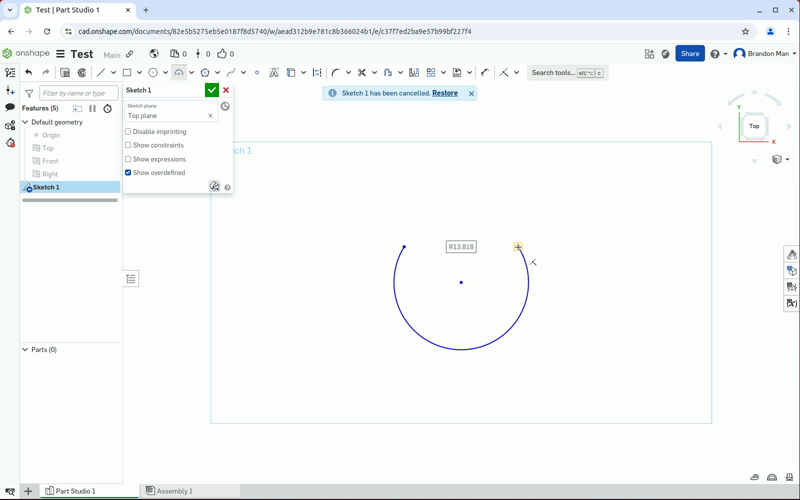
mouse_move(488, 220)
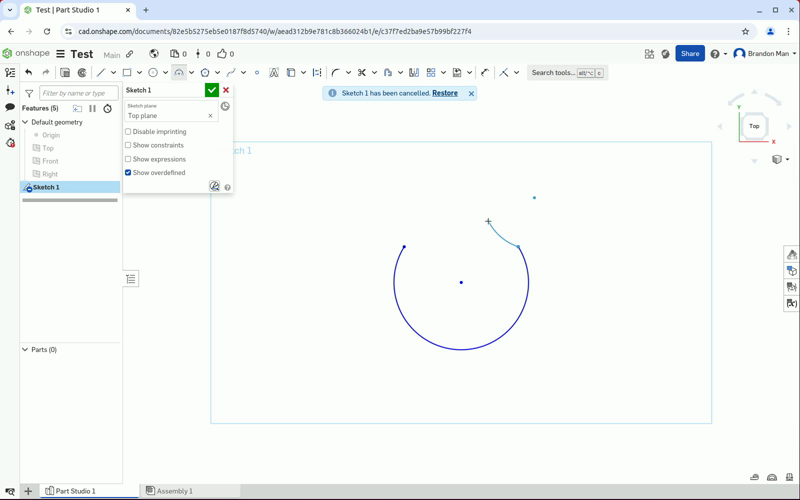
click(488, 220)
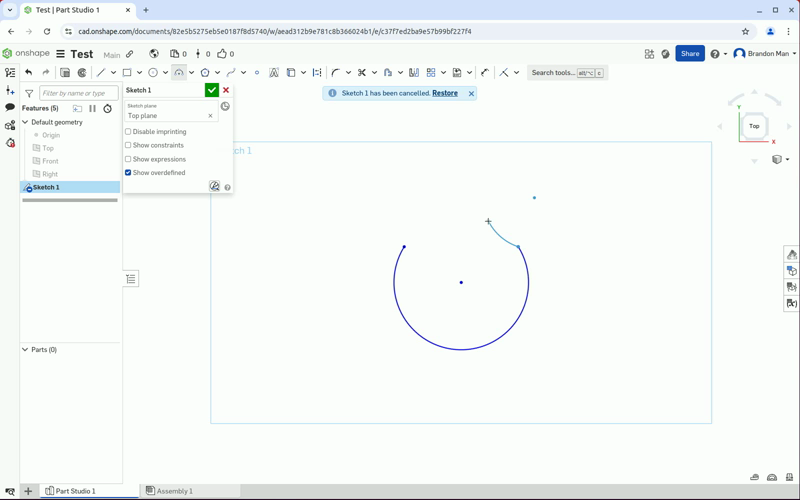
mouse_move(499, 237)
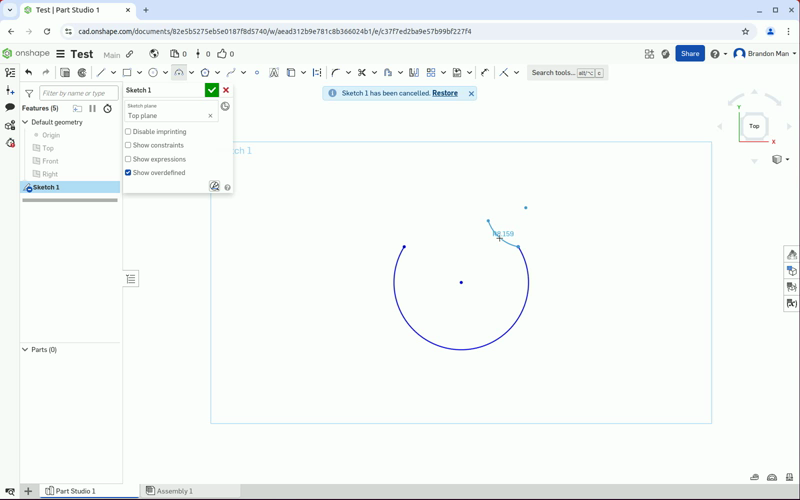
click(499, 237)
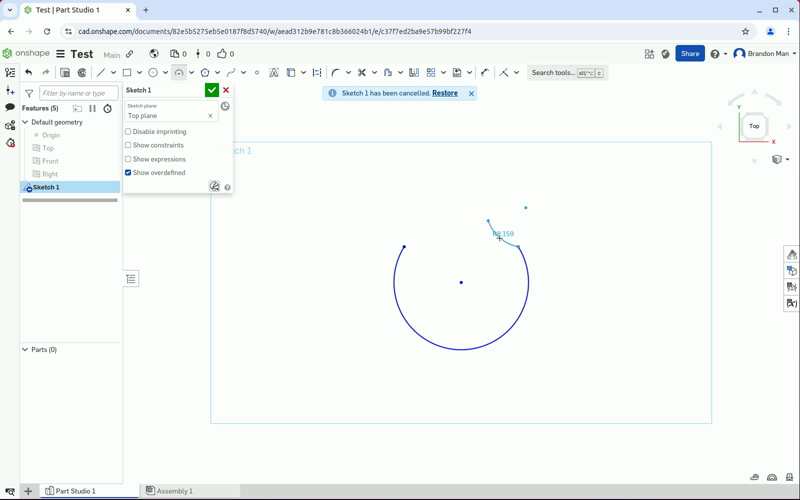
key_up(shift)
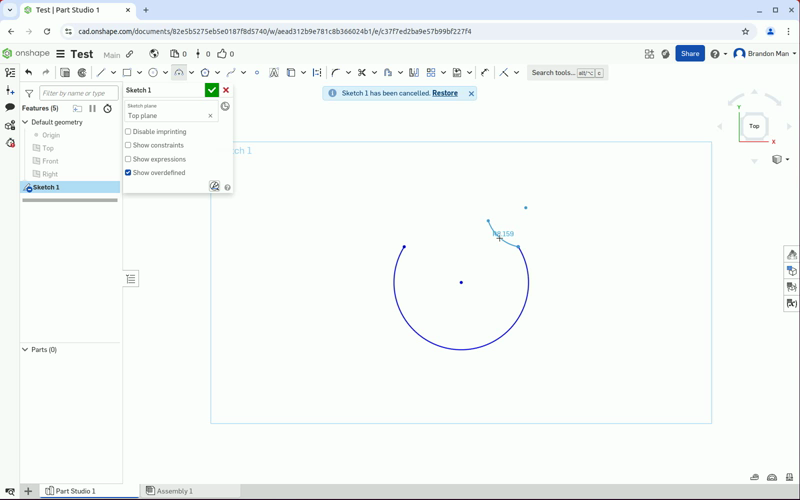
mouse_move(488, 220)
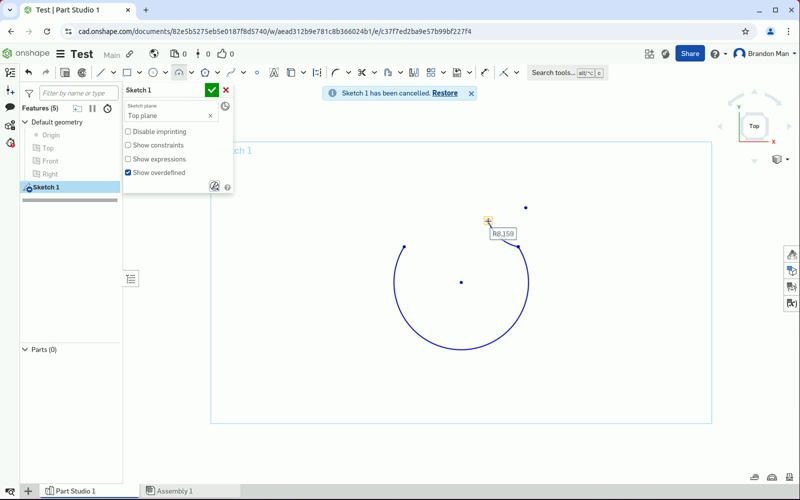
click(488, 220)
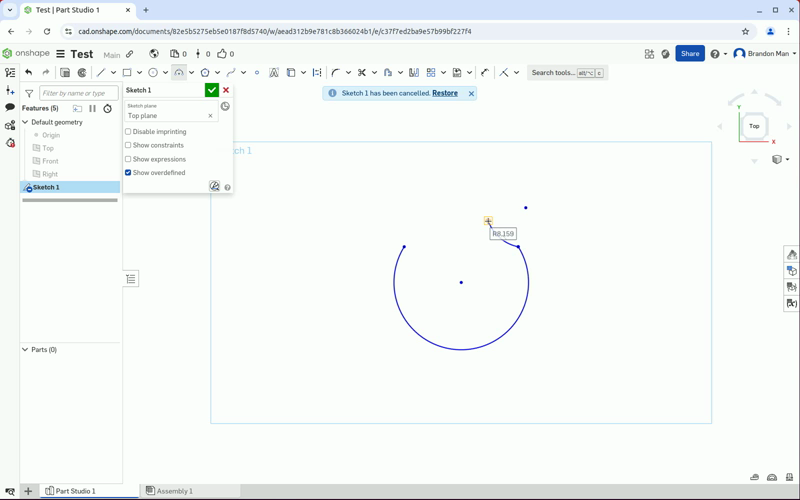
key_down(shift)
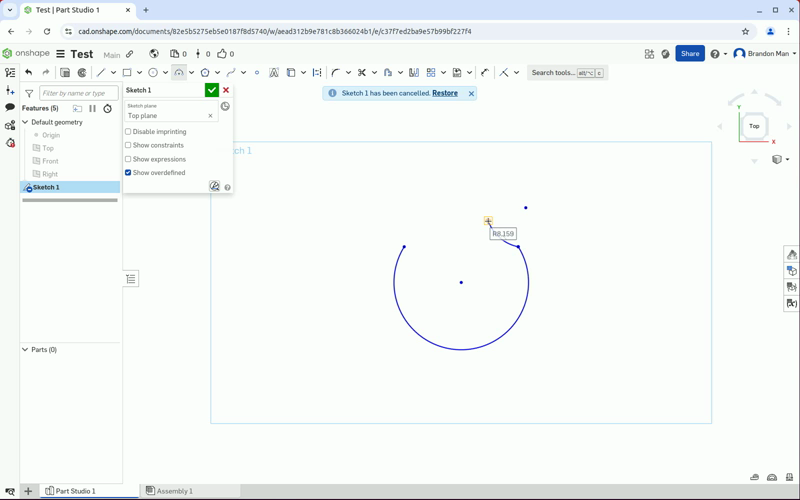
mouse_move(434, 220)
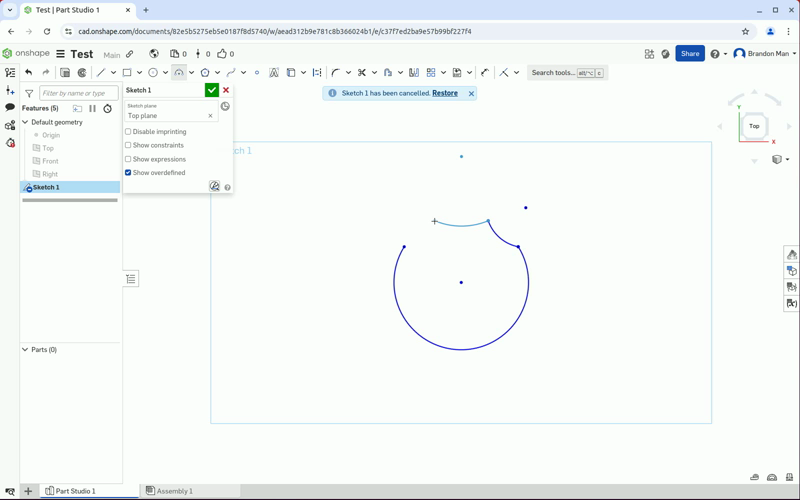
click(434, 220)
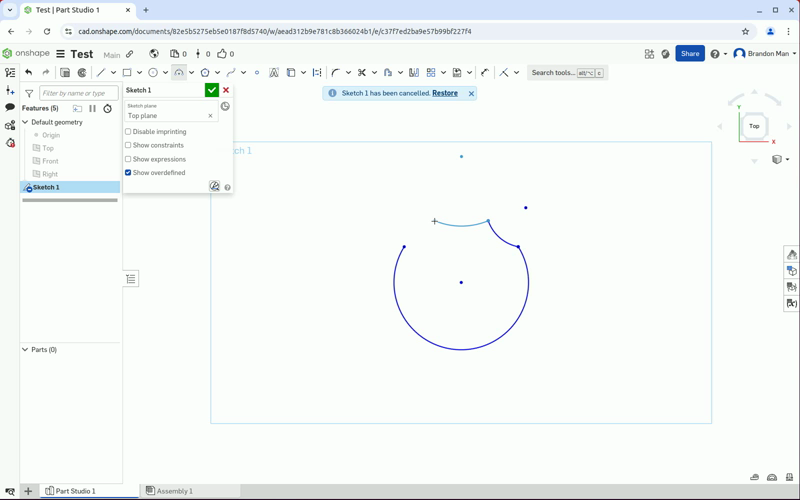
mouse_move(461, 214)
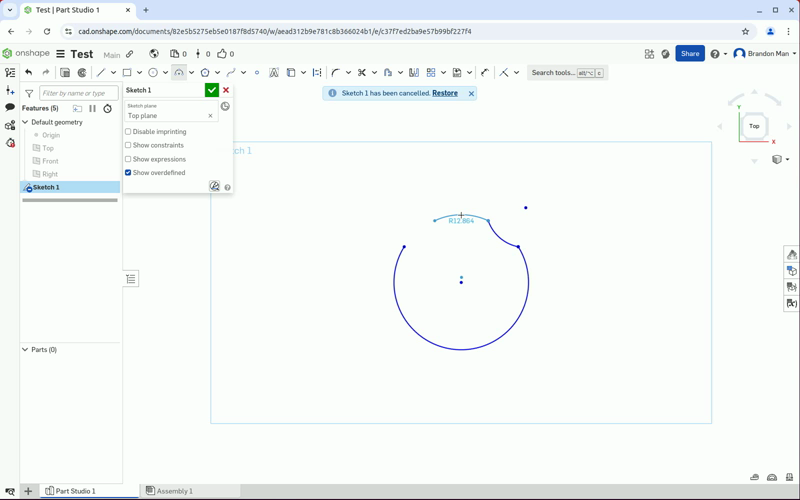
click(461, 214)
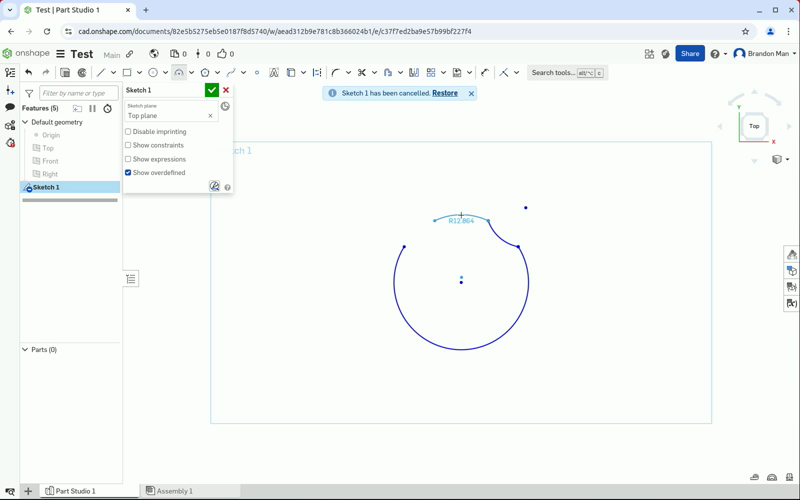
key_up(shift)
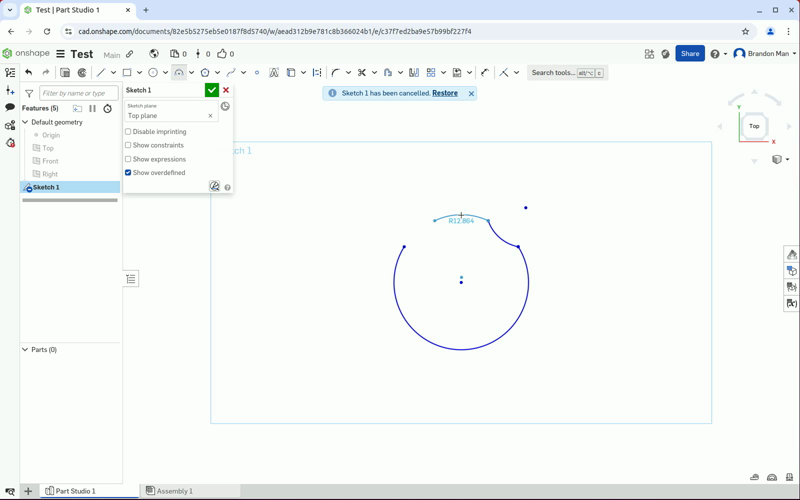
mouse_move(434, 220)
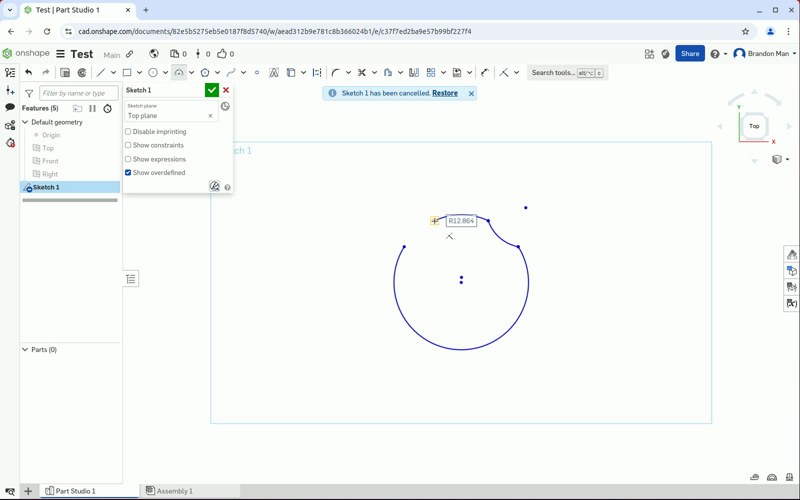
click(434, 220)
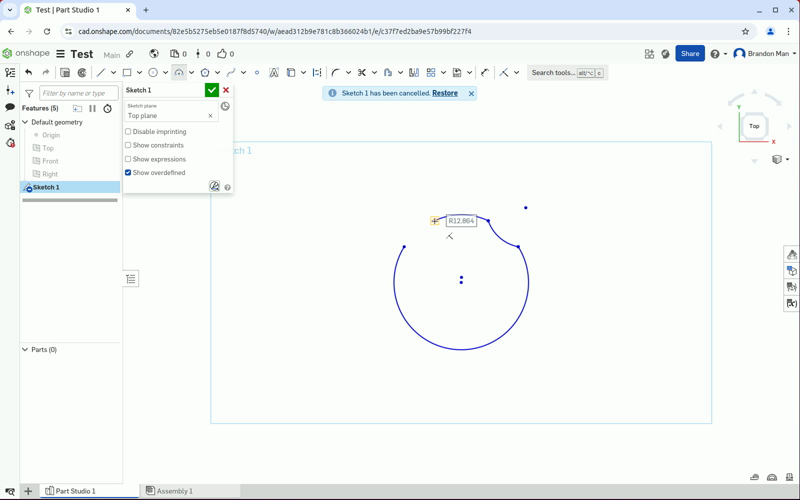
mouse_move(404, 246)
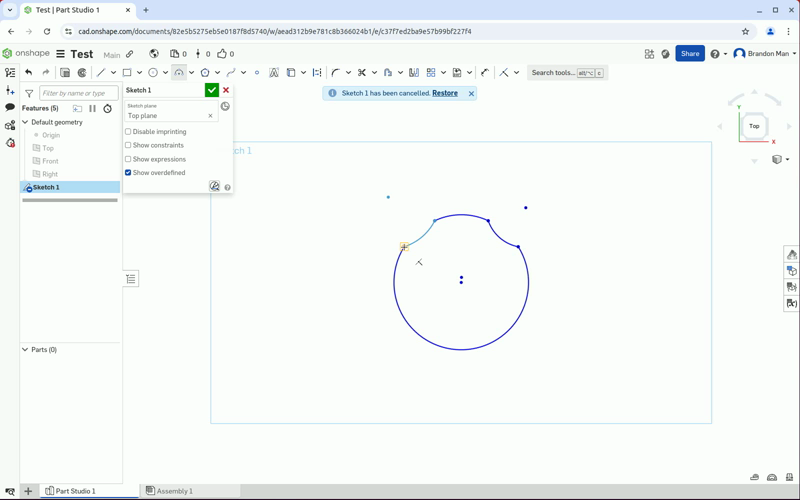
click(404, 246)
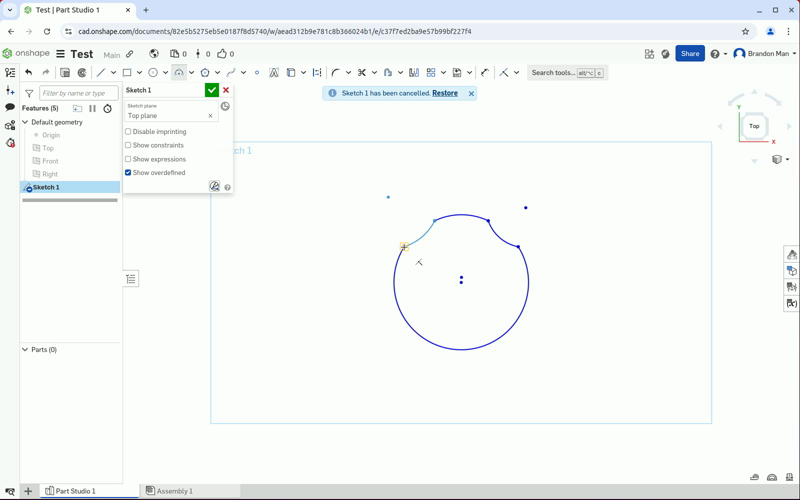
key_down(shift)
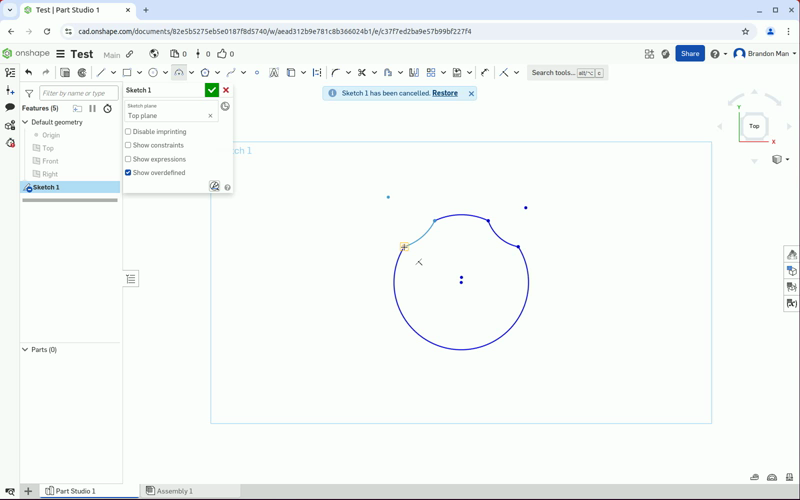
mouse_move(422, 237)
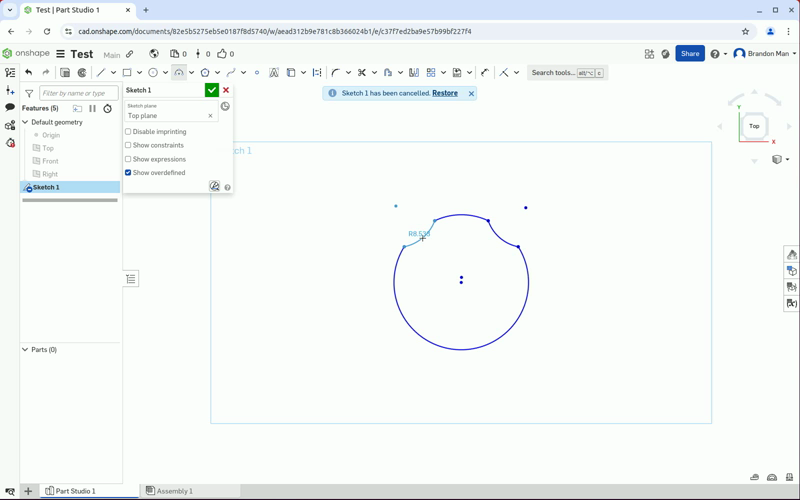
click(422, 237)
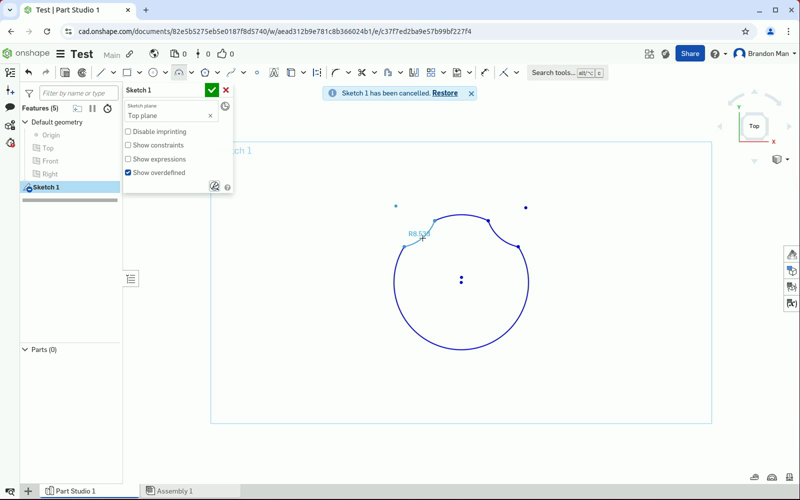
key_up(shift)
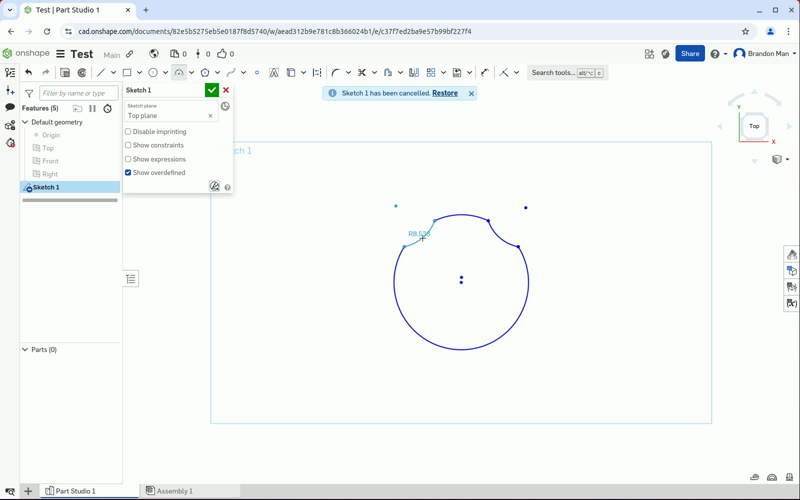
key(esc)
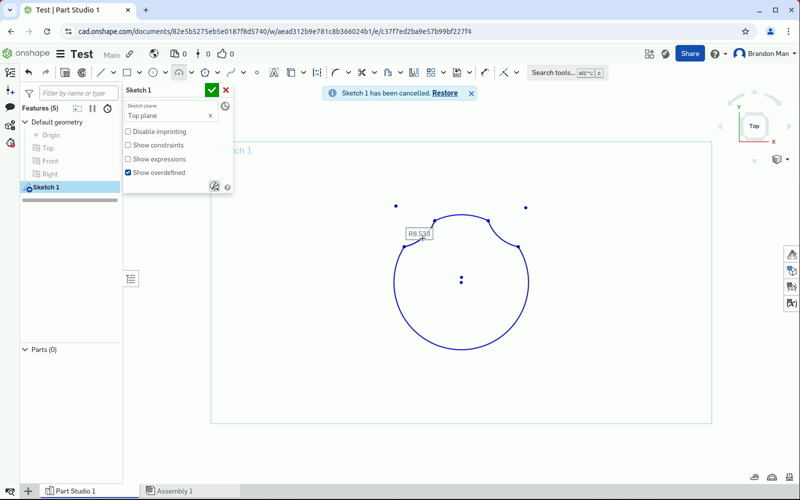
mouse_move(436, 277)
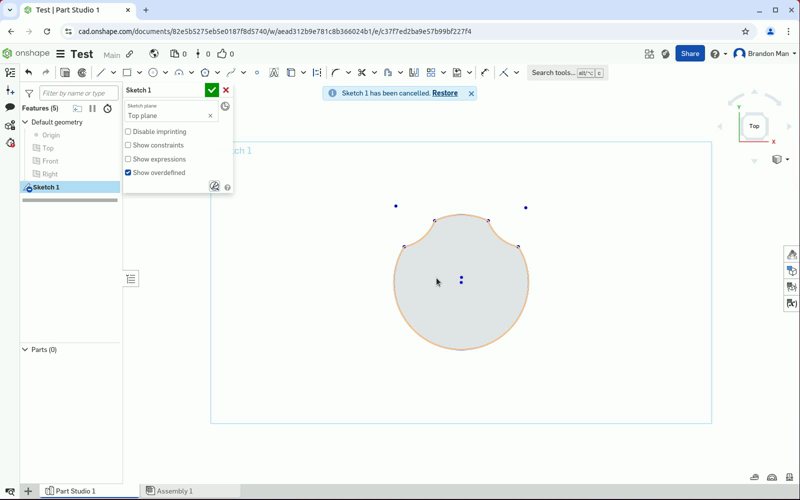
click(436, 277)
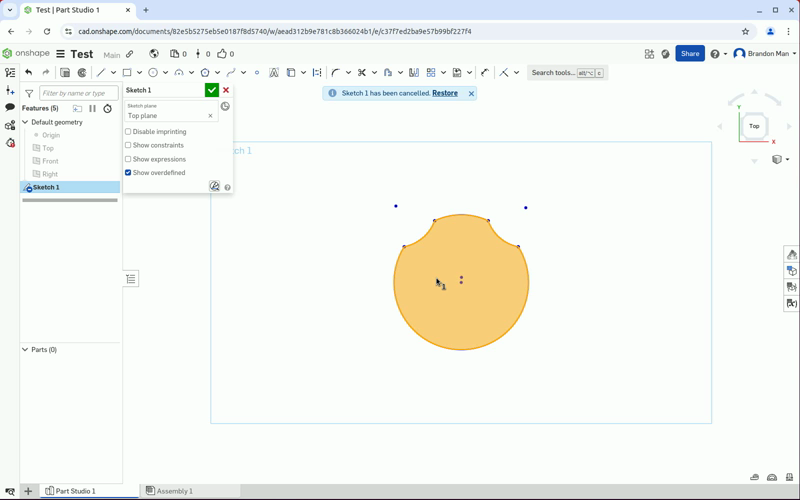
mouse_move(73, 352)
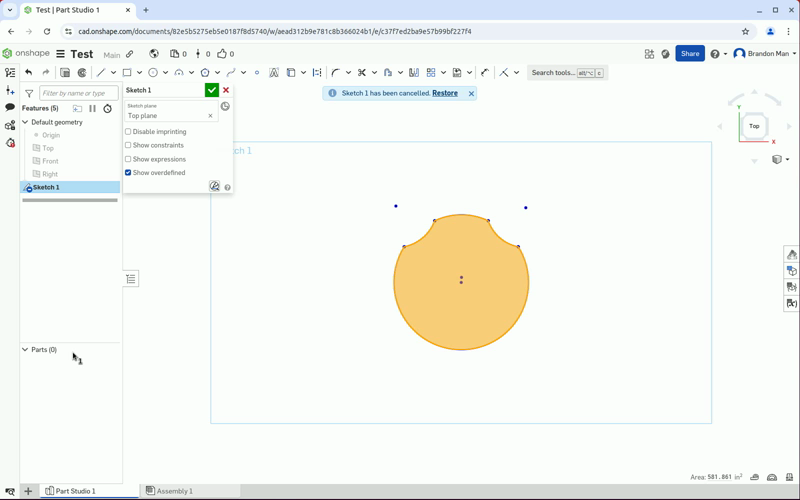
key(shift+y)
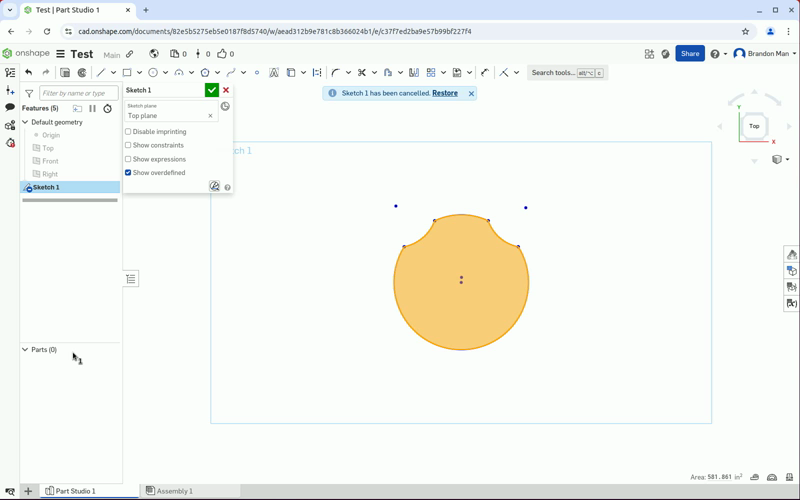
key(shift+e)
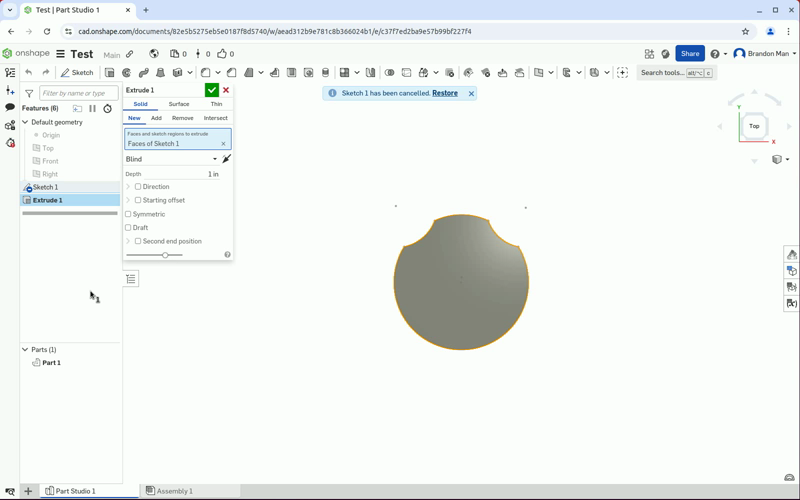
mouse_move(143, 106)
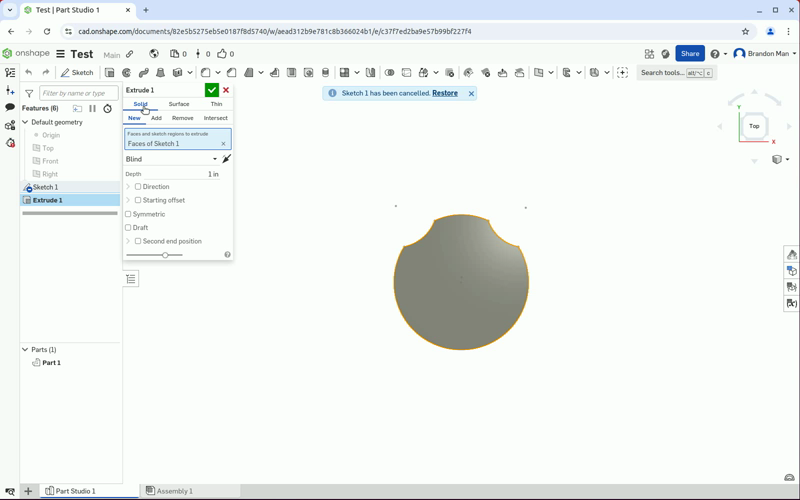
click(143, 106)
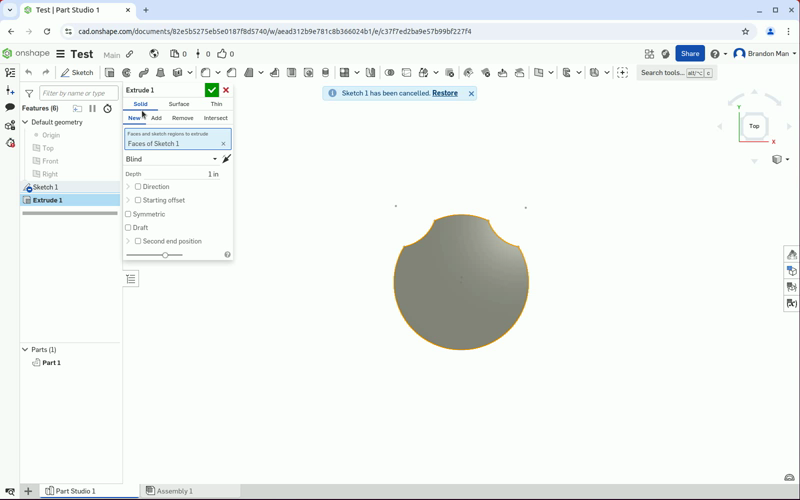
mouse_move(137, 120)
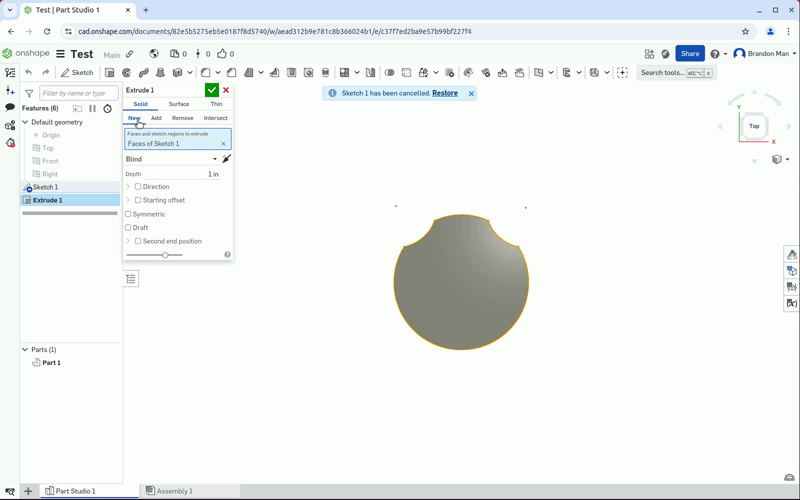
click(137, 120)
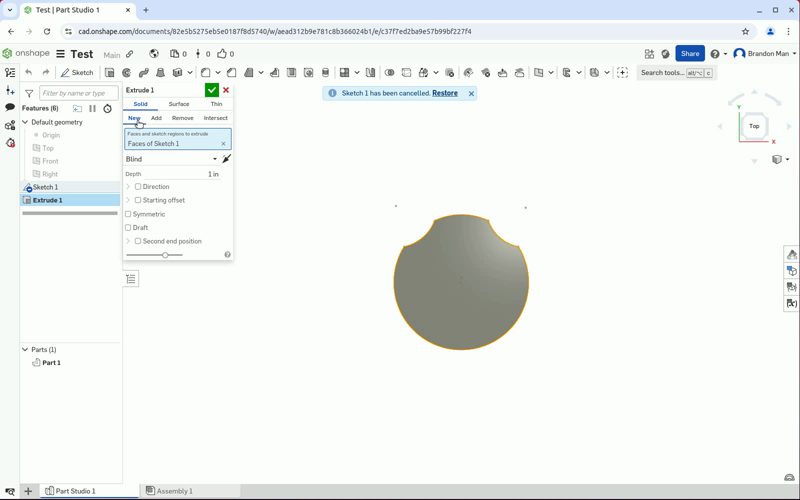
key(tab, 4)
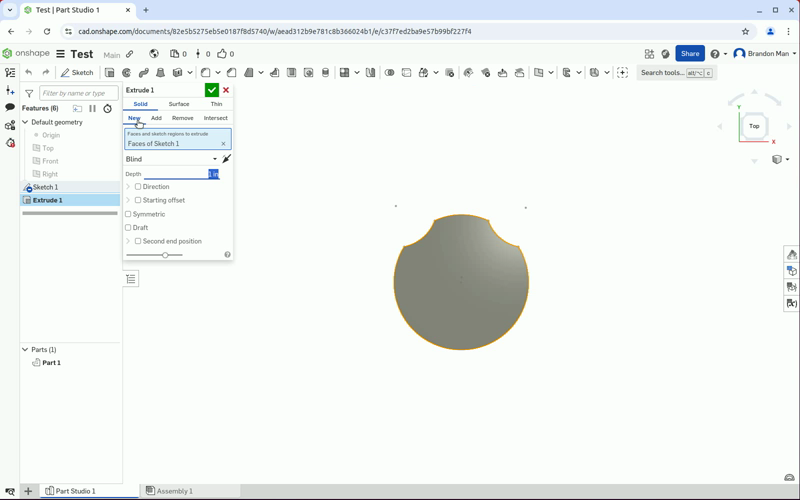
text(3.37)
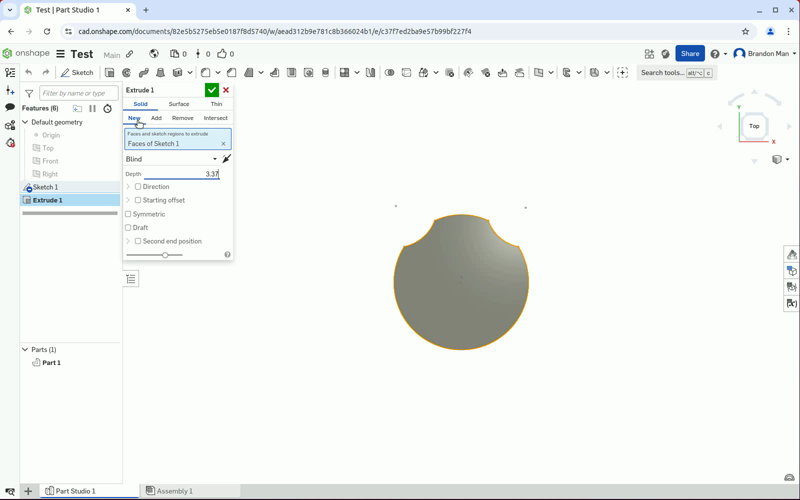
key(enter)
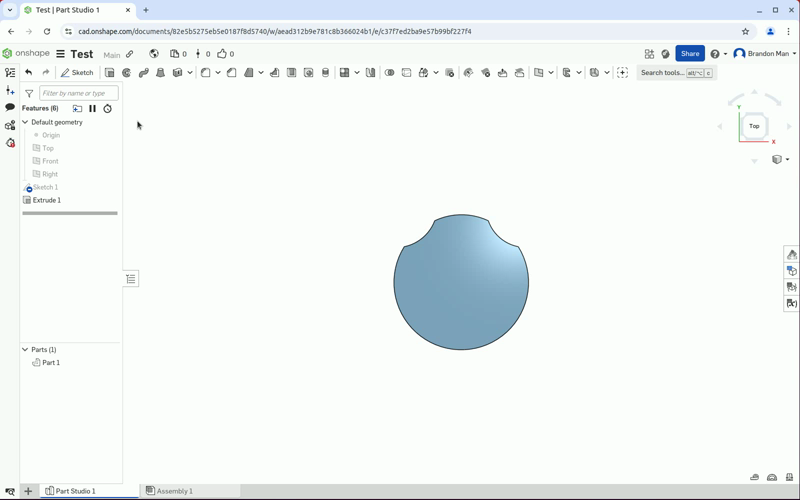
key(shift+h)
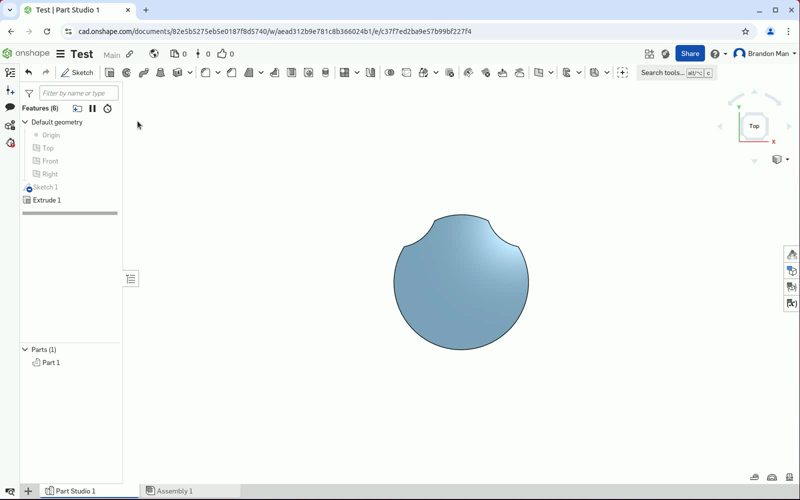
key(shift+h)
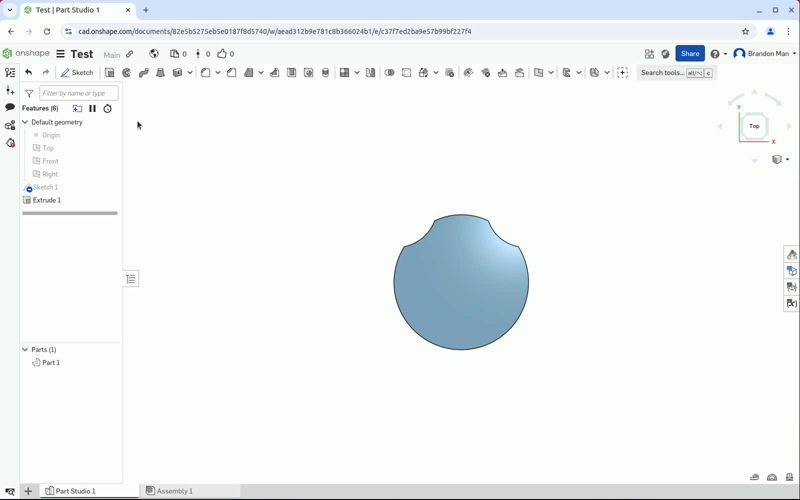
mouse_move(73, 189)
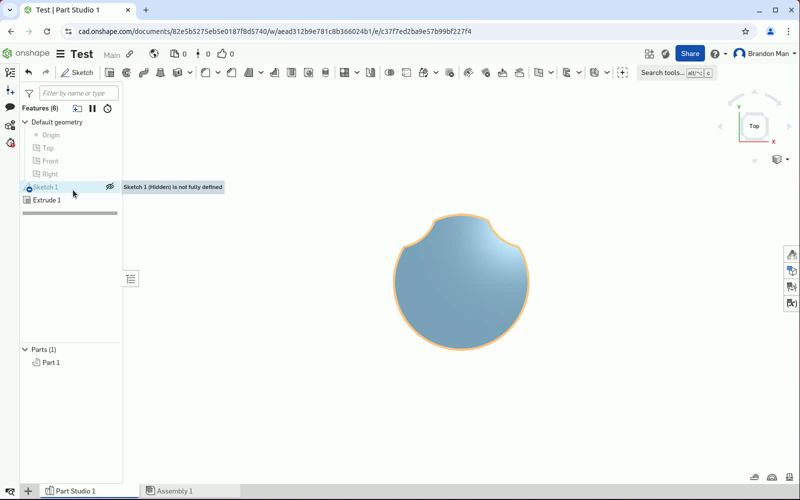
click(73, 189)
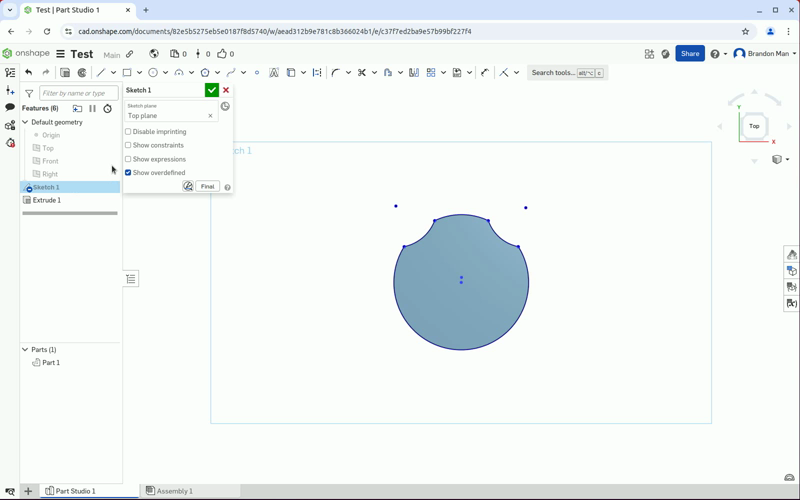
mouse_move(229, 92)
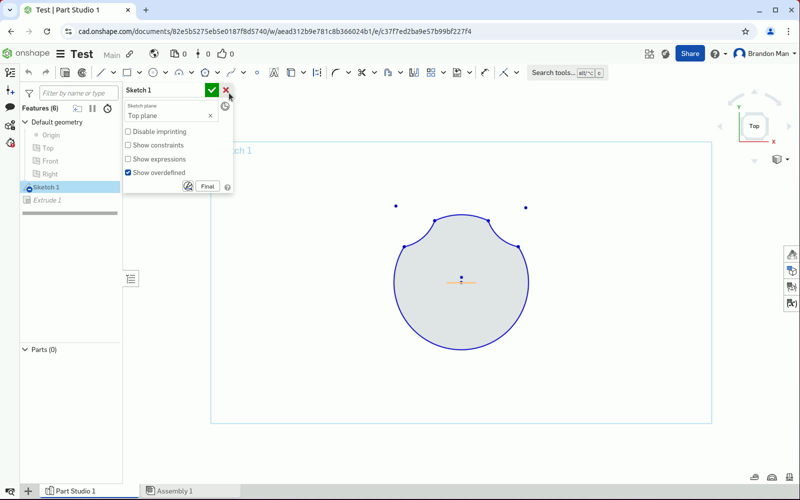
click(229, 92)
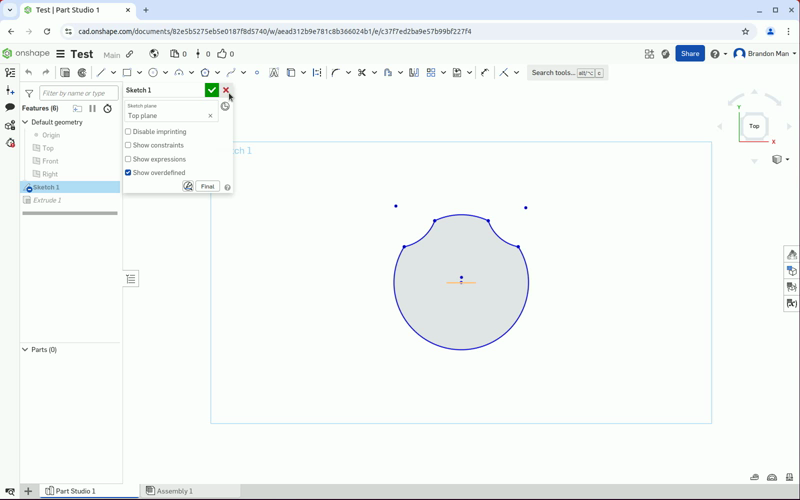
key(shift+s)
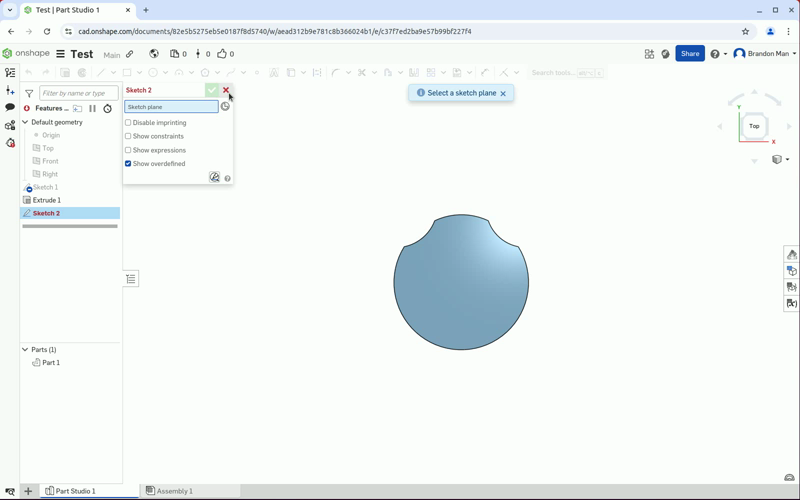
mouse_move(73, 150)
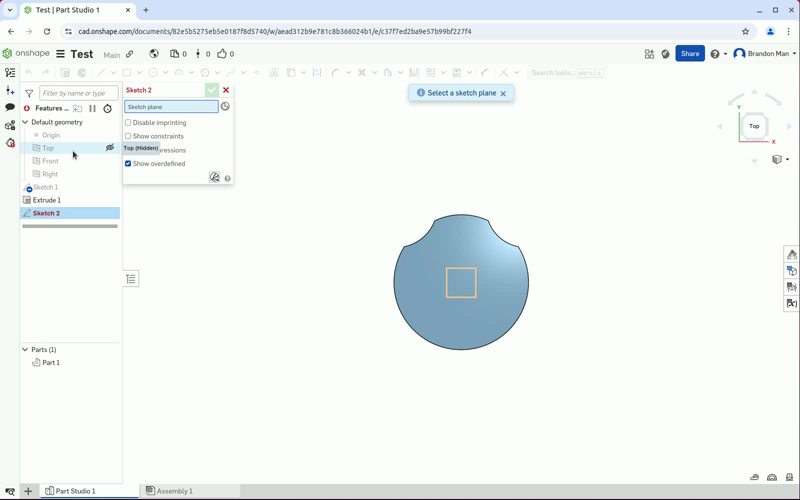
click(73, 150)
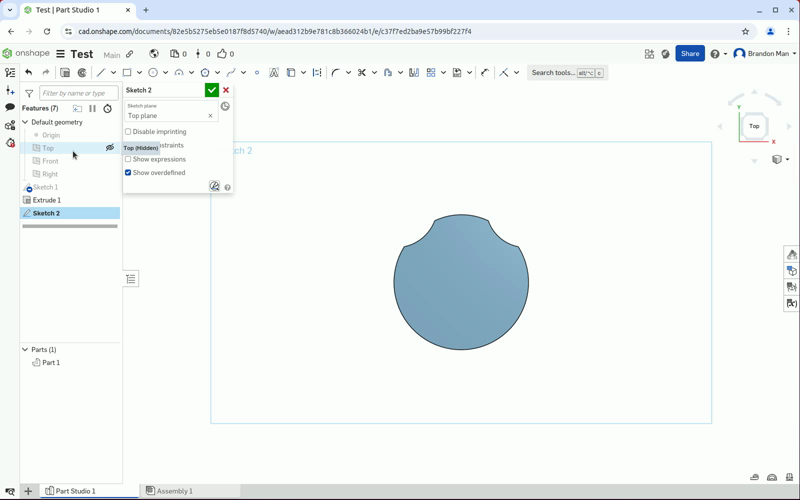
mouse_move(73, 352)
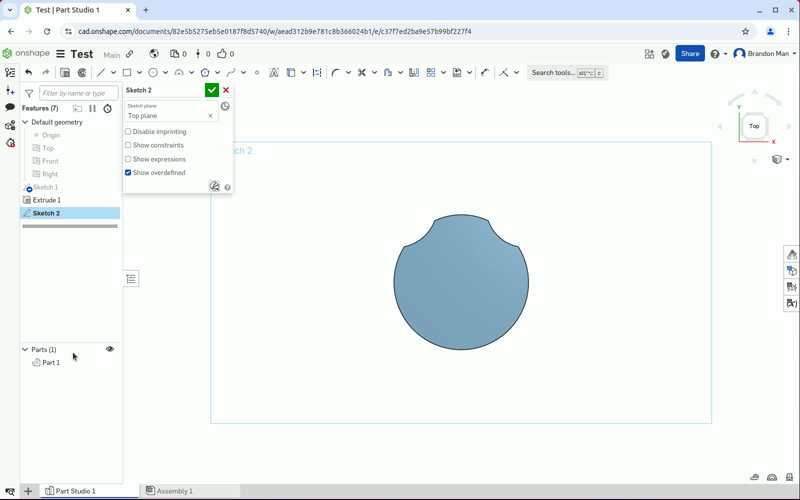
key(y)
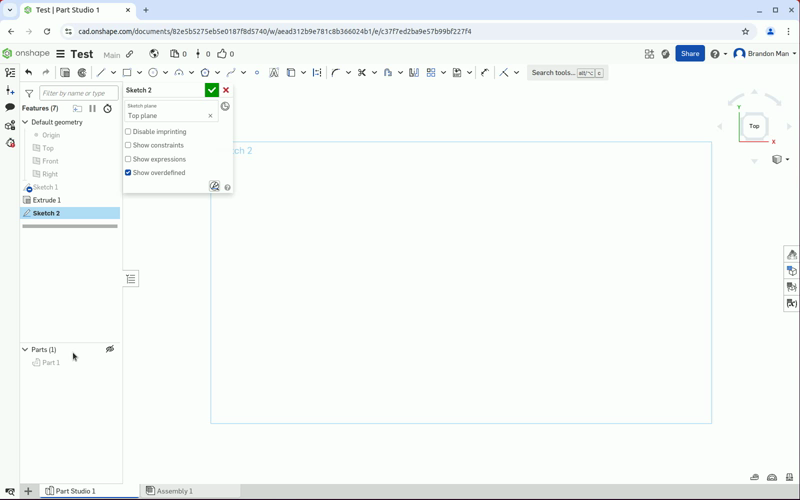
key(a)
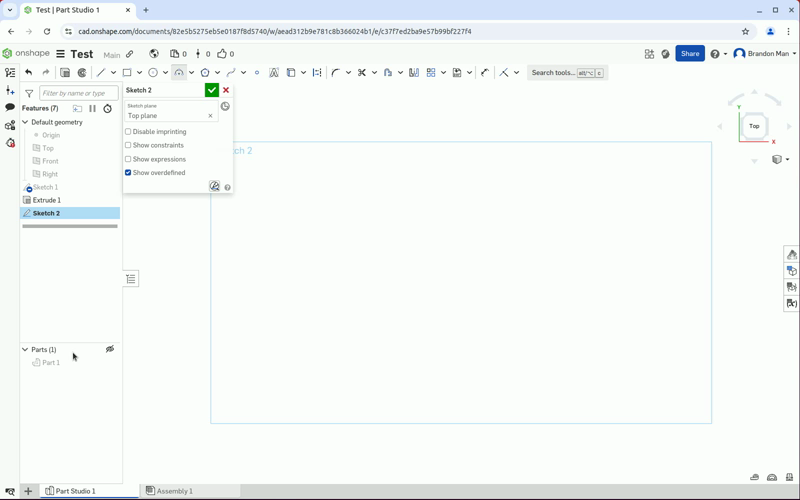
key_down(shift)
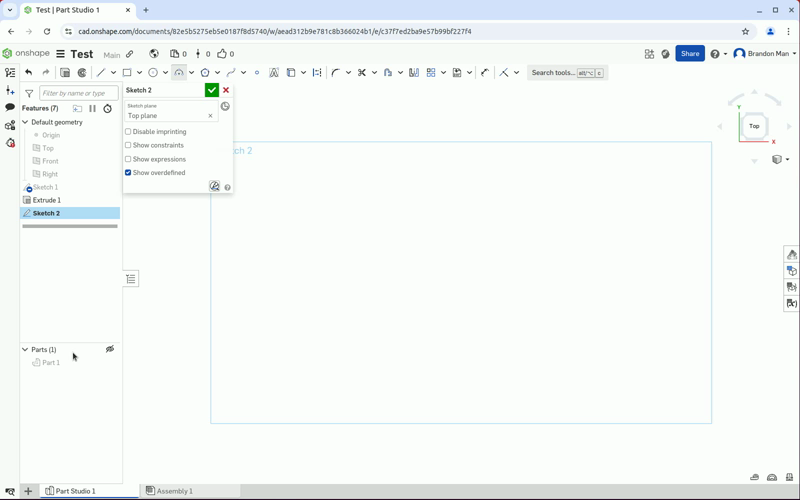
mouse_move(404, 246)
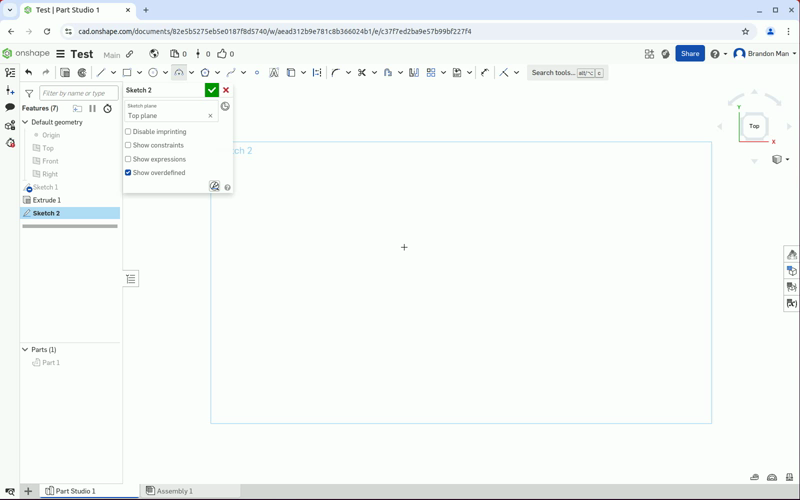
click(404, 246)
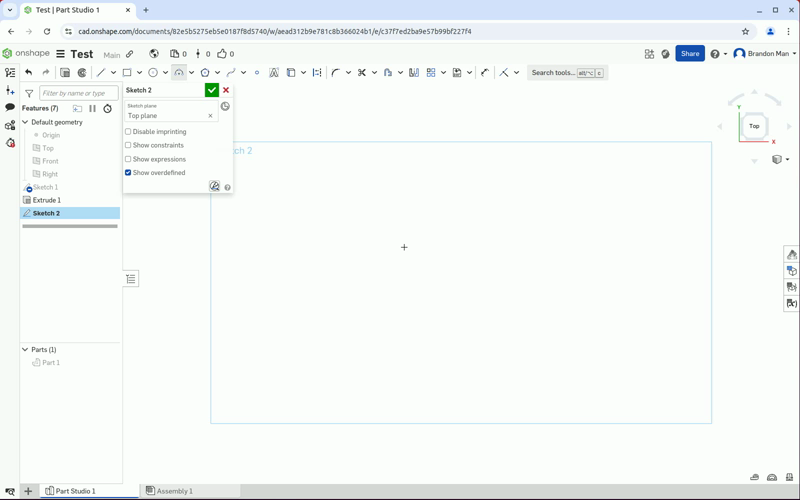
key_up(shift)
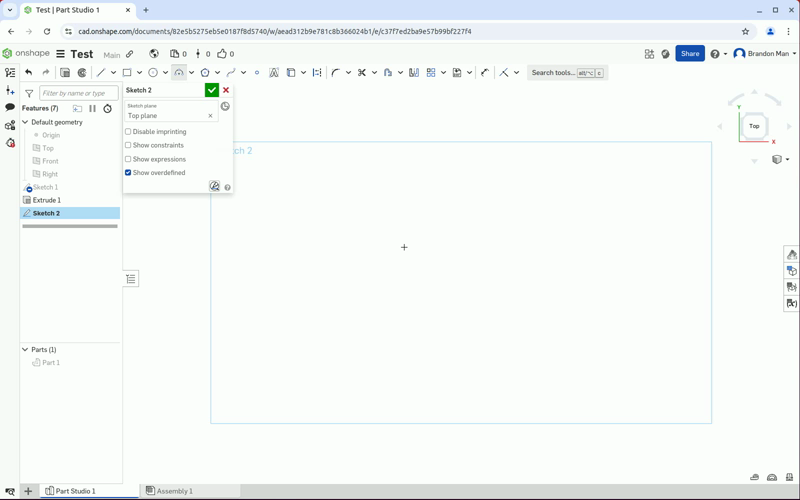
key_down(shift)
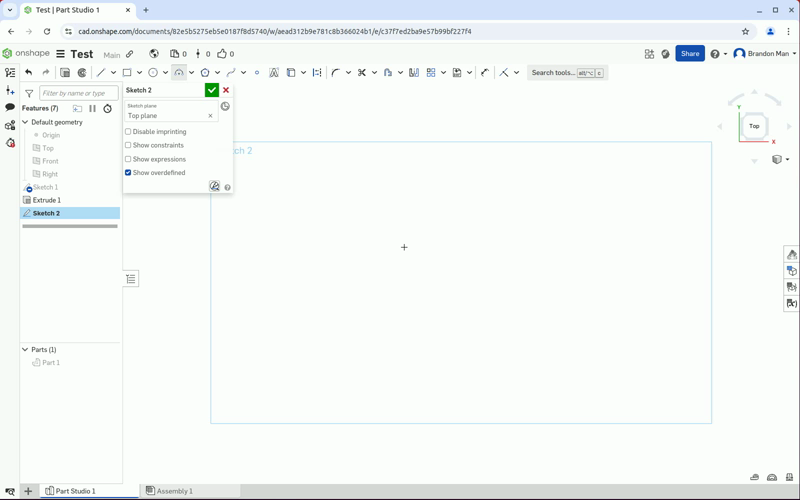
mouse_move(434, 220)
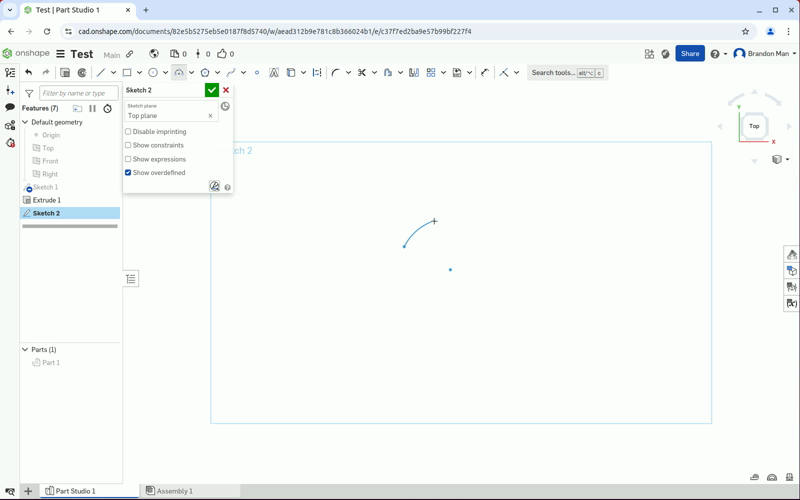
click(434, 220)
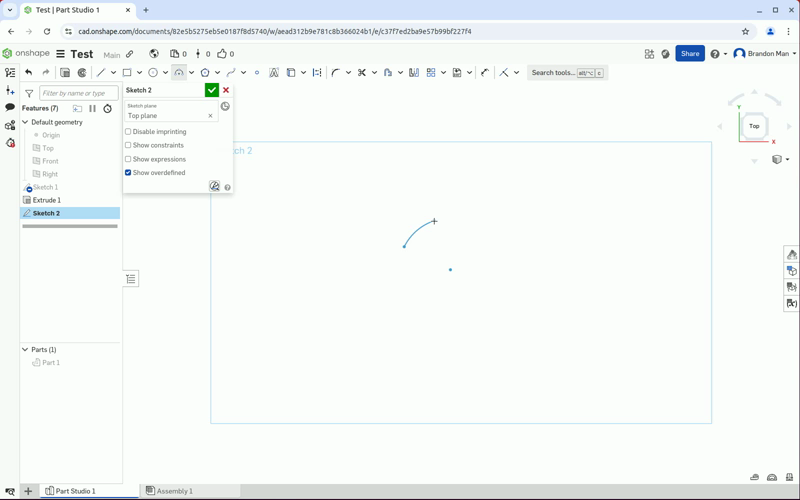
mouse_move(417, 231)
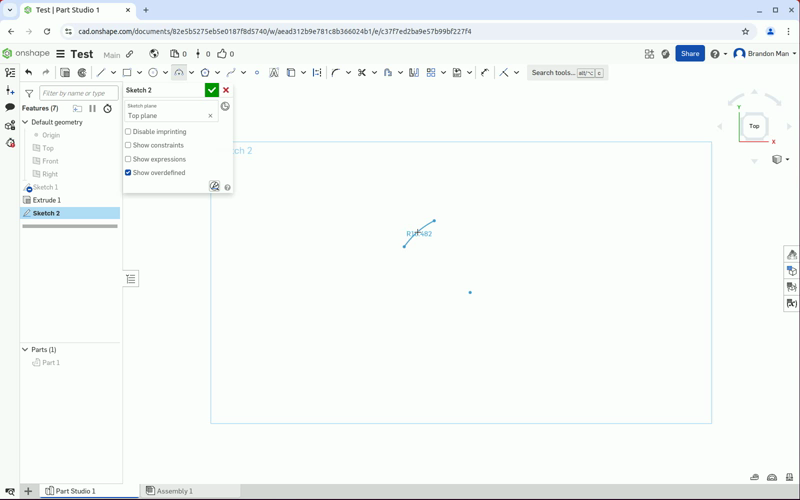
click(417, 231)
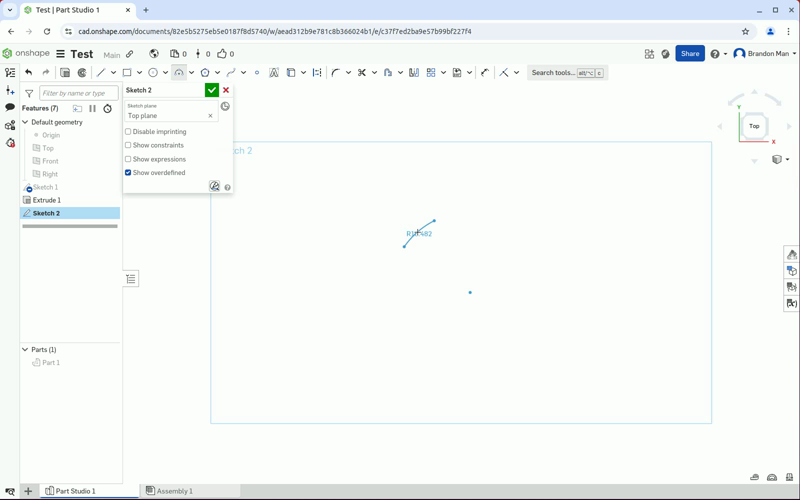
key_up(shift)
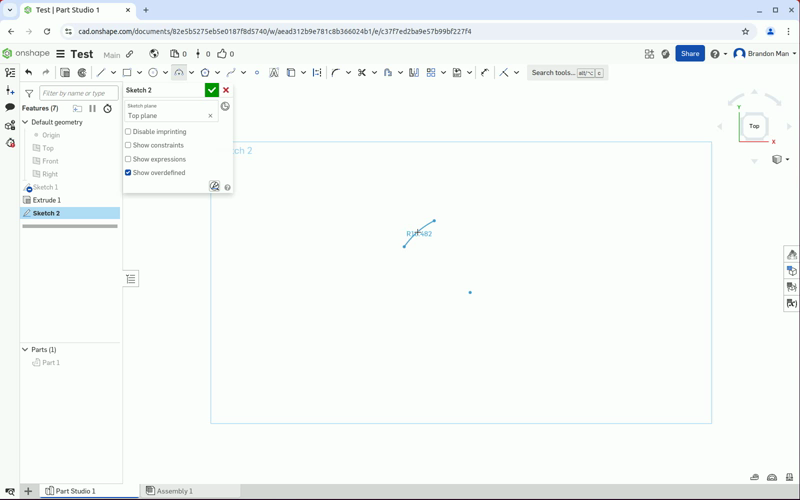
mouse_move(434, 220)
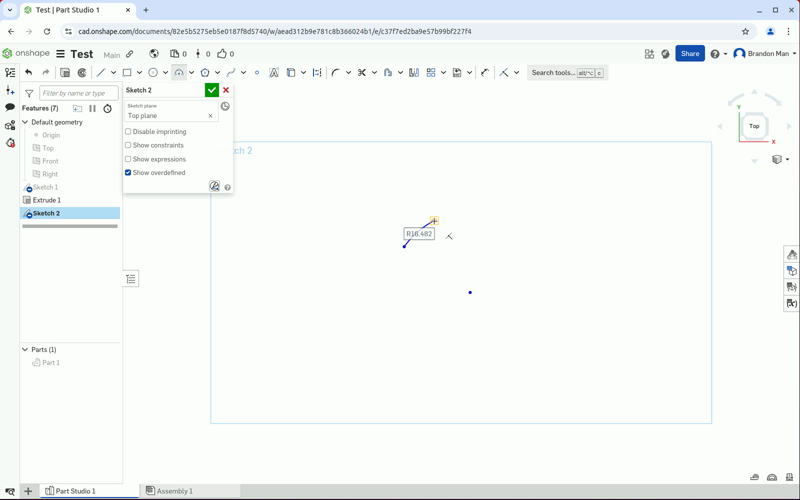
click(434, 220)
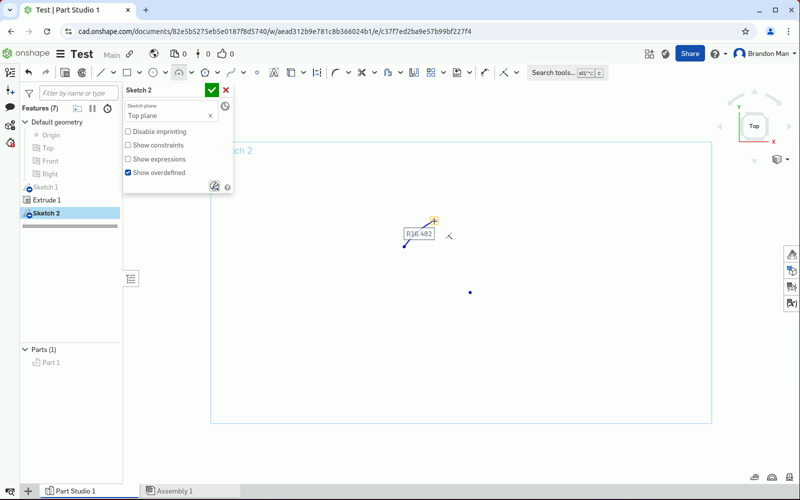
mouse_move(404, 246)
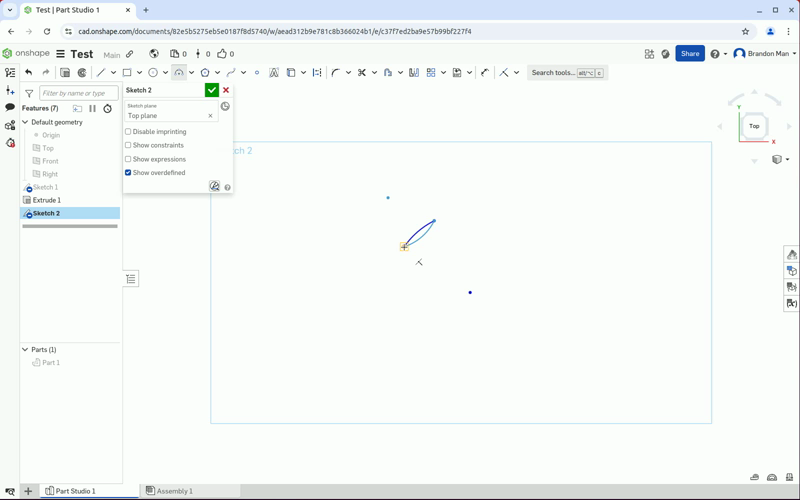
click(404, 246)
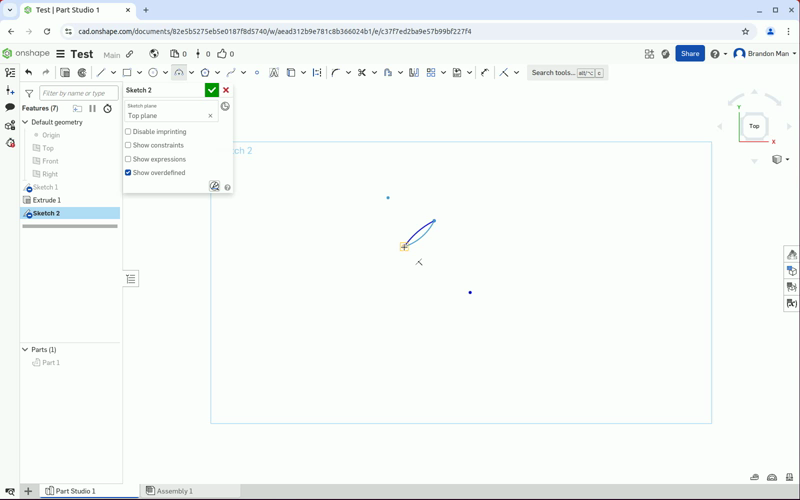
key_down(shift)
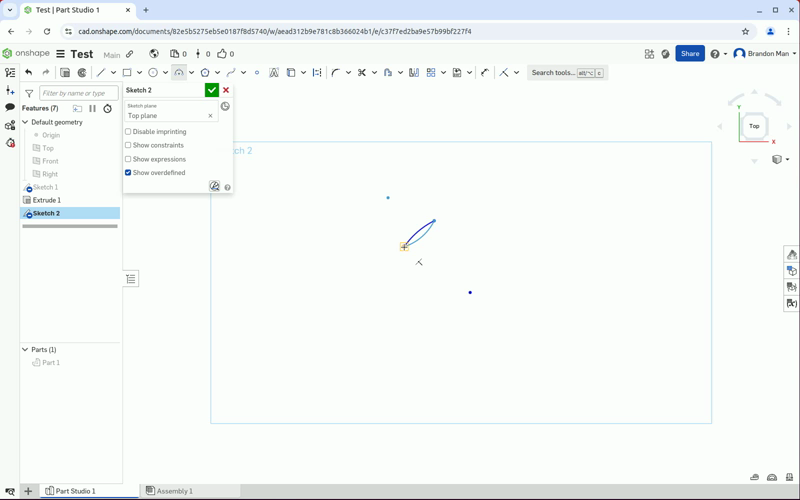
mouse_move(371, 178)
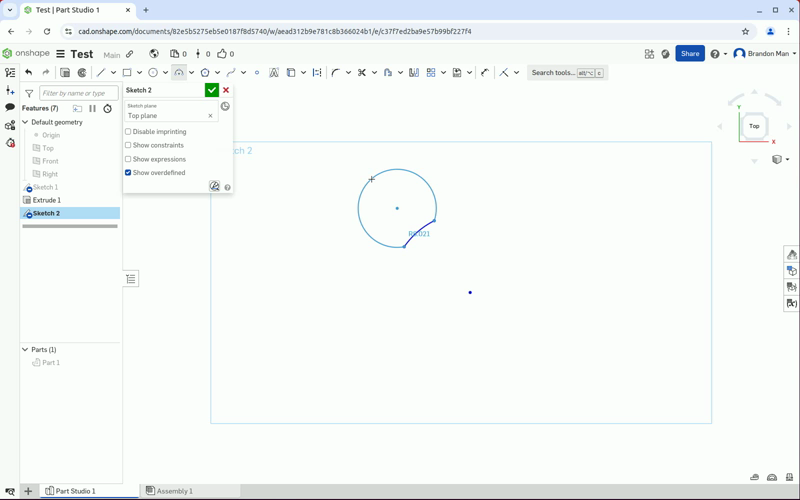
click(371, 178)
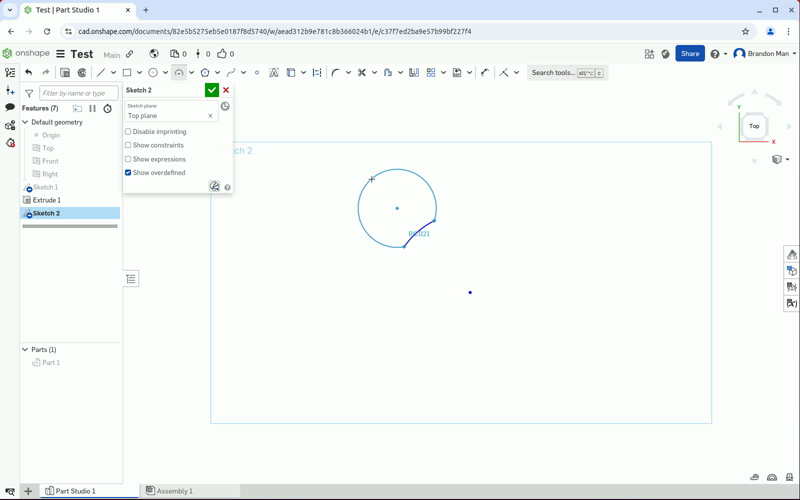
key_up(shift)
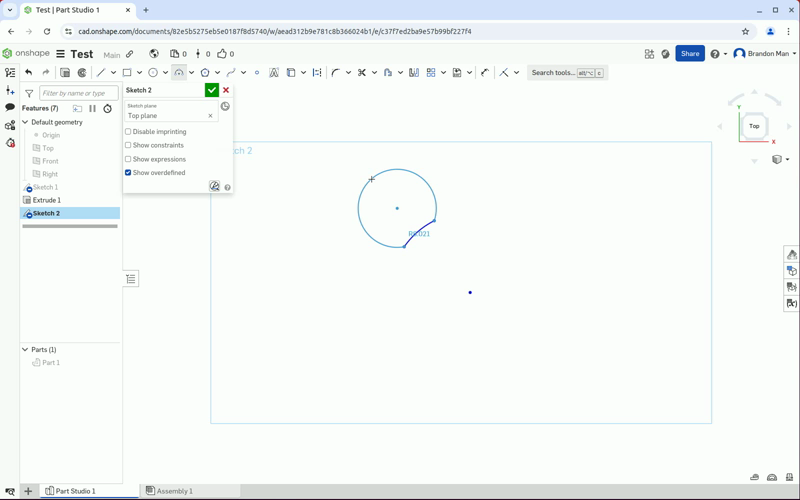
key(esc)
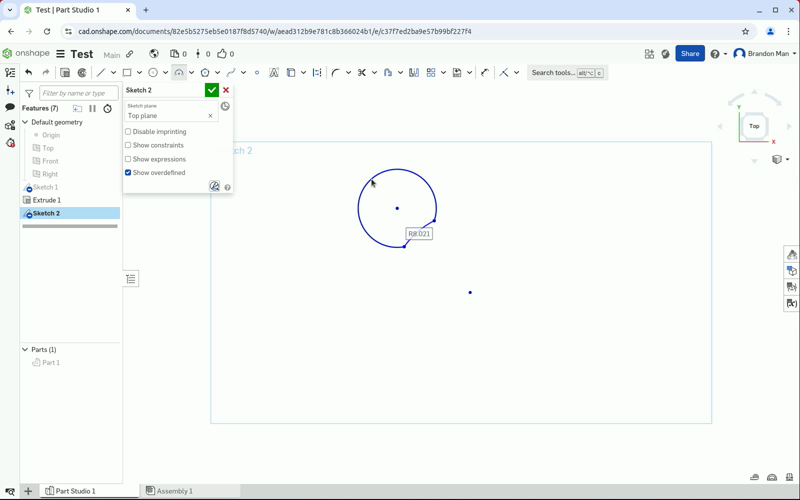
mouse_move(425, 196)
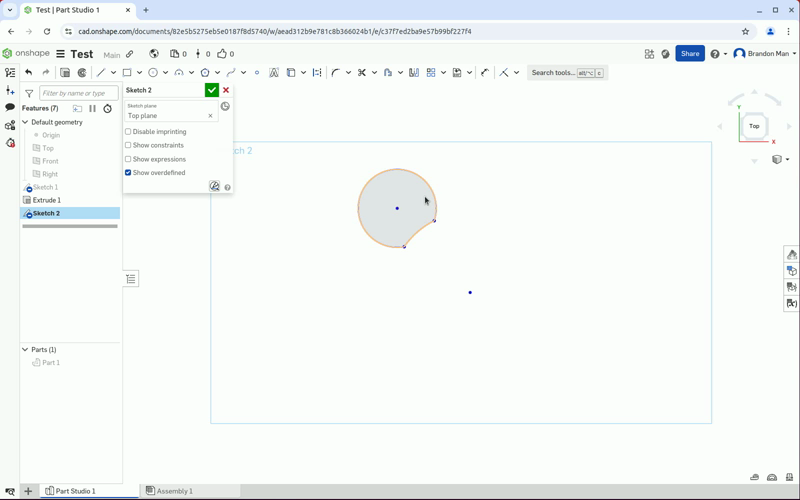
click(425, 196)
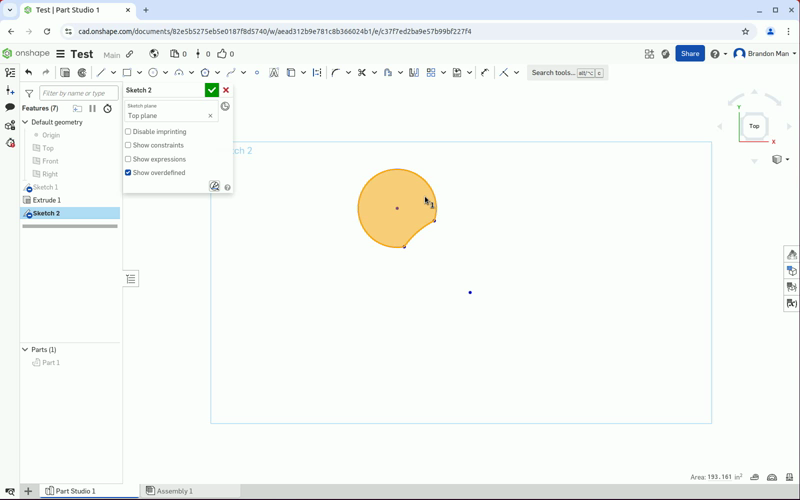
mouse_move(73, 352)
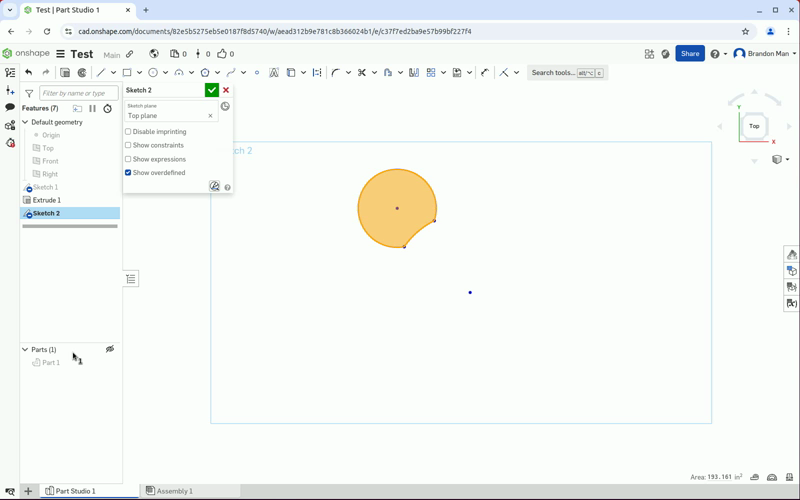
key(shift+y)
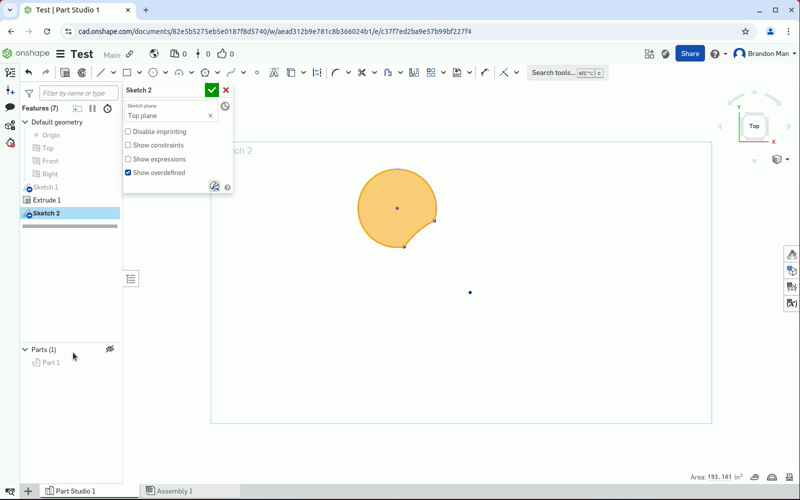
key(shift+e)
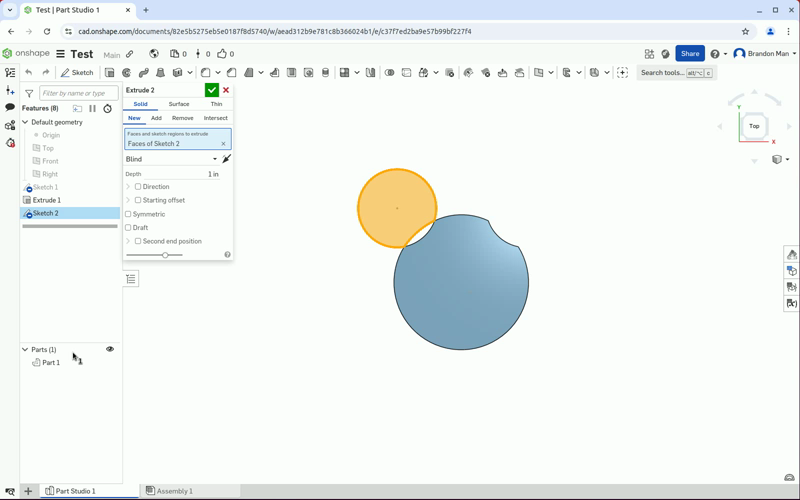
mouse_move(143, 106)
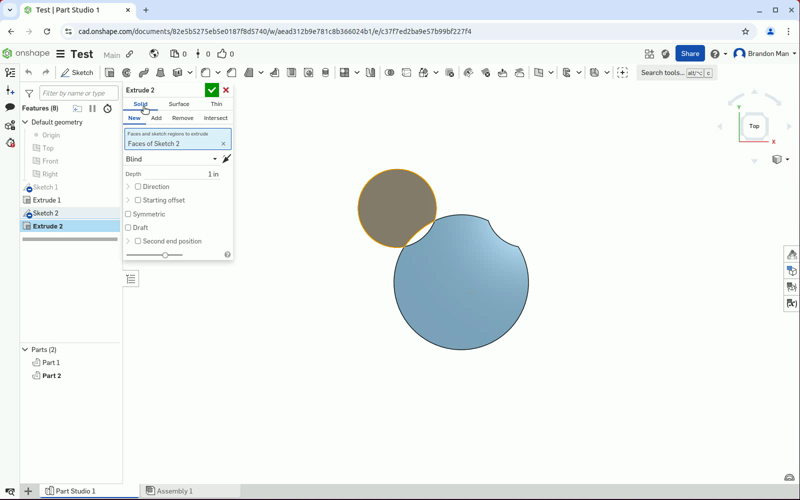
click(143, 106)
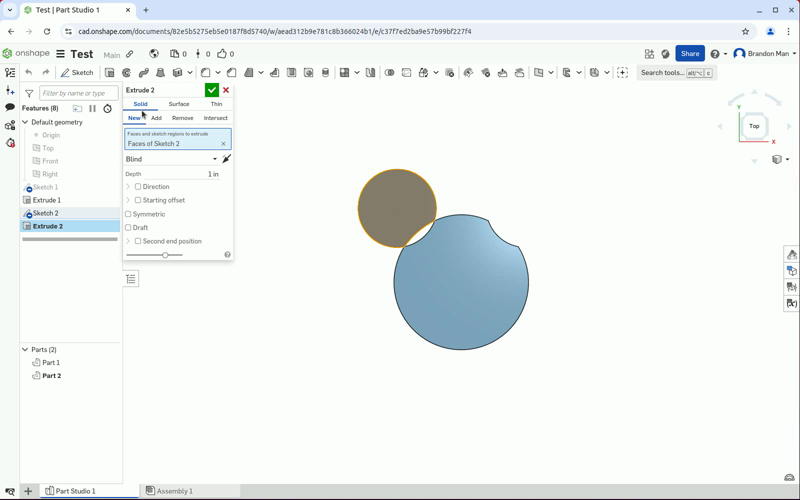
mouse_move(137, 120)
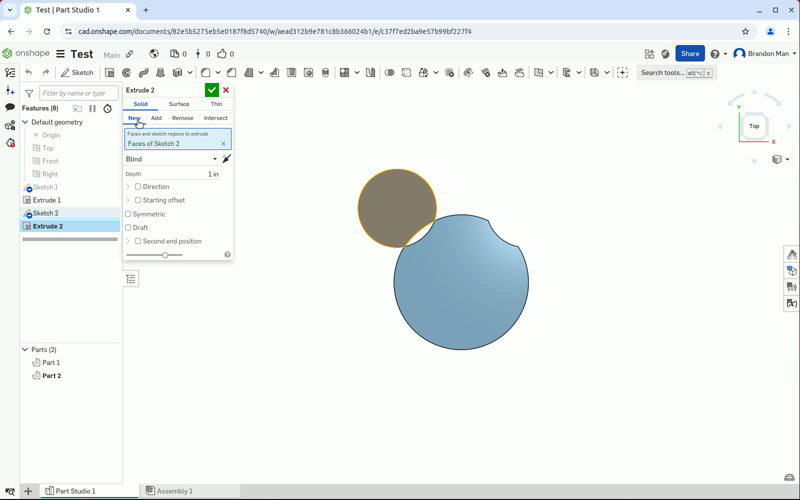
click(137, 120)
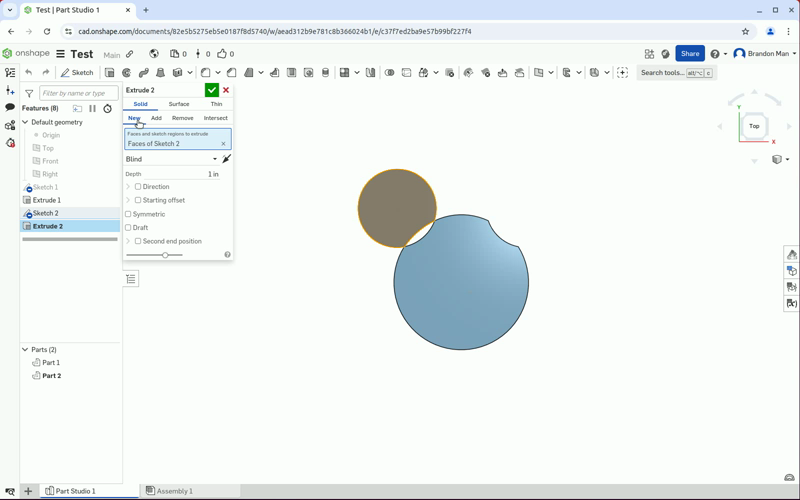
key(tab, 4)
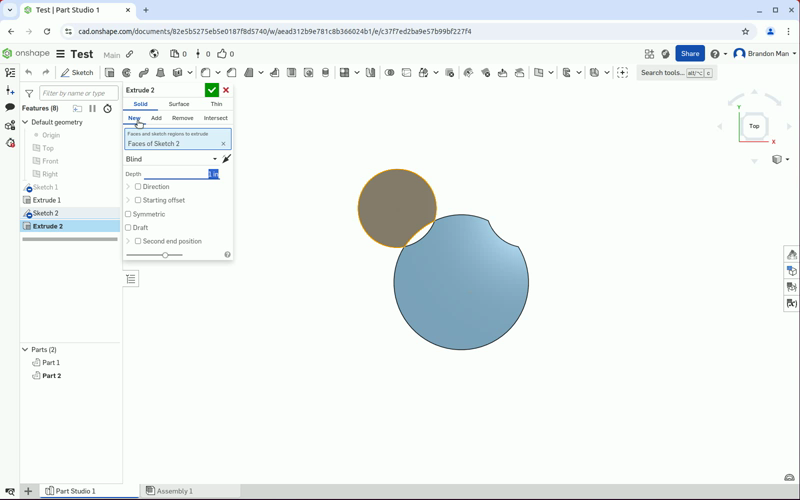
text(3.37)
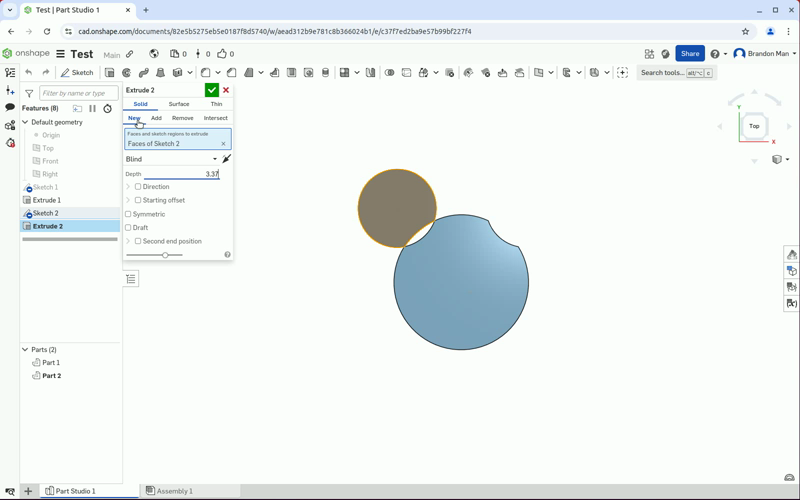
key(enter)
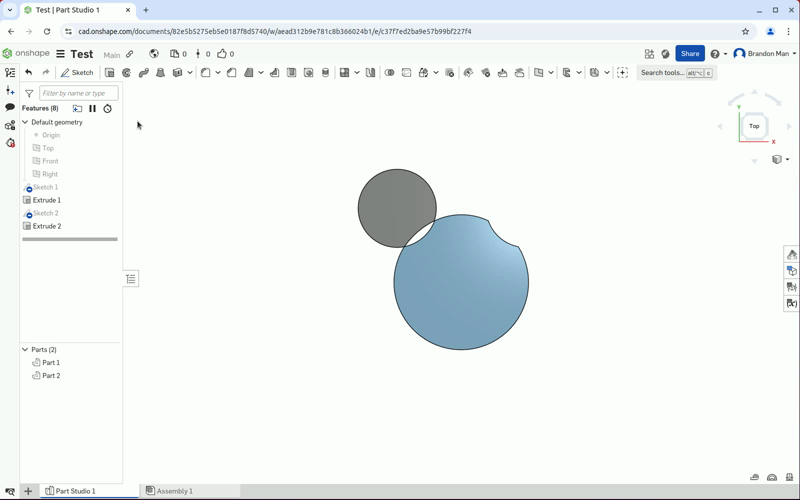
key(shift+h)
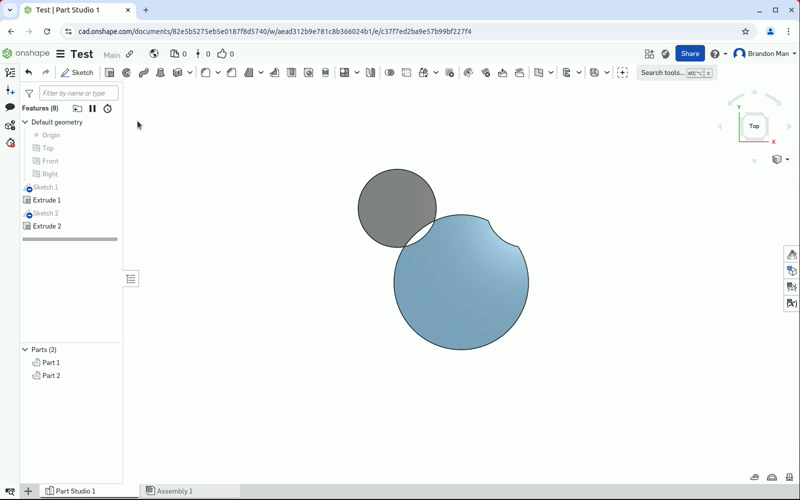
key(shift+h)
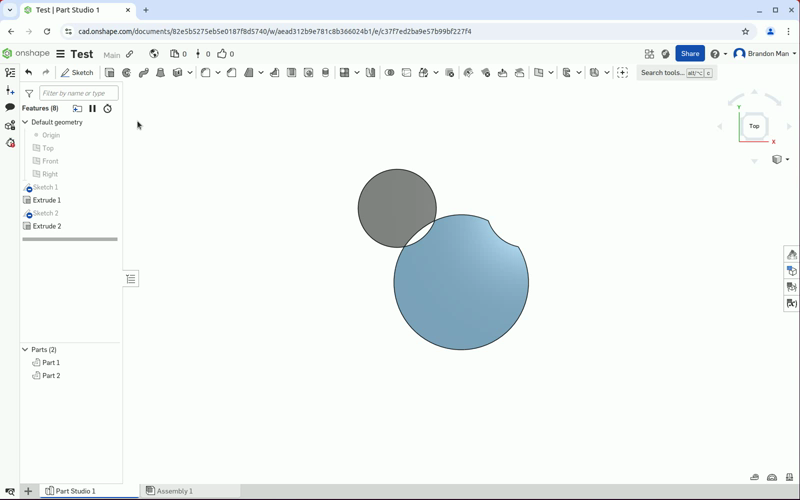
mouse_move(73, 189)
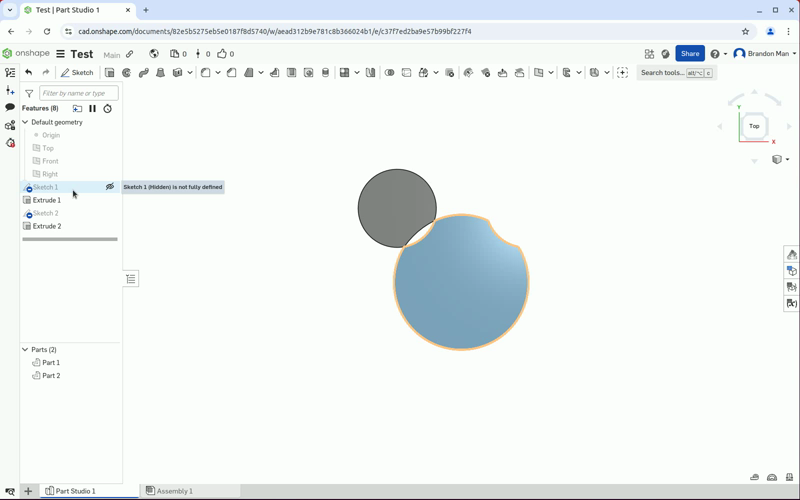
click(73, 189)
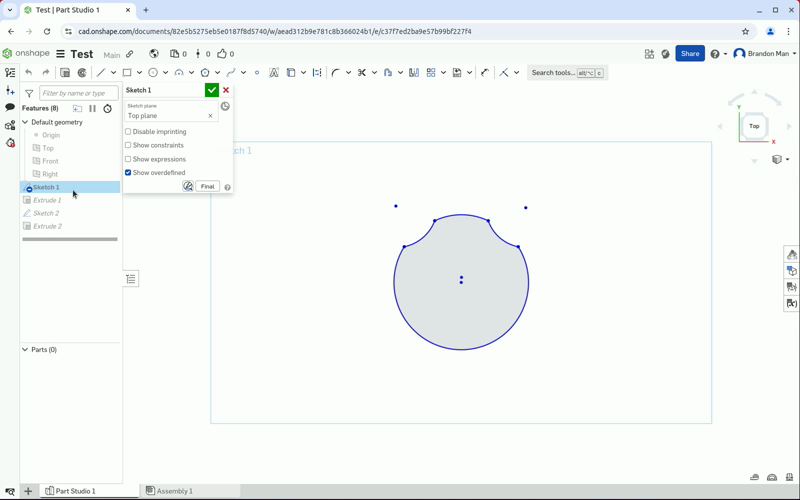
mouse_move(229, 92)
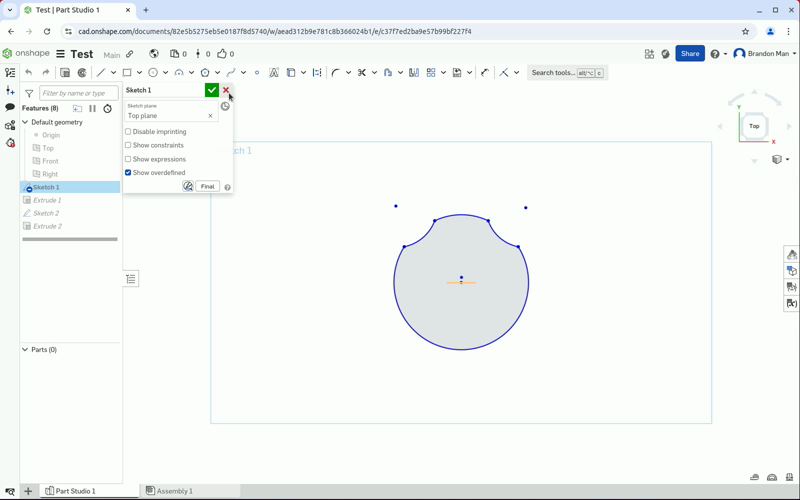
click(229, 92)
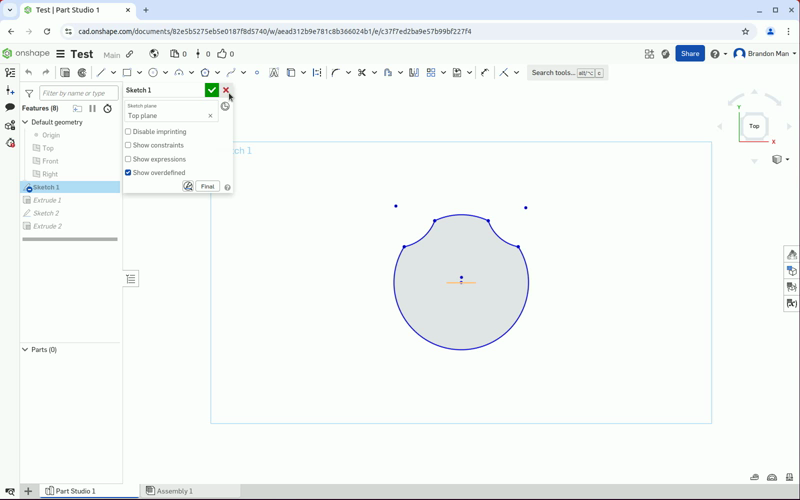
key(shift+s)
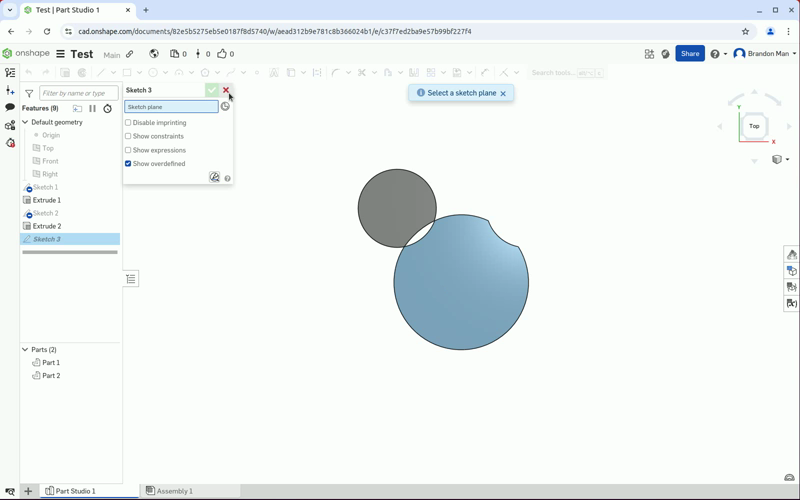
mouse_move(73, 150)
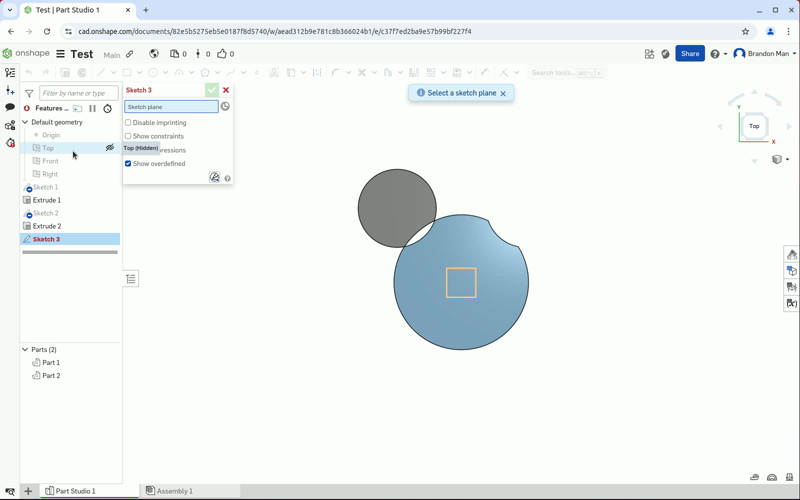
click(73, 150)
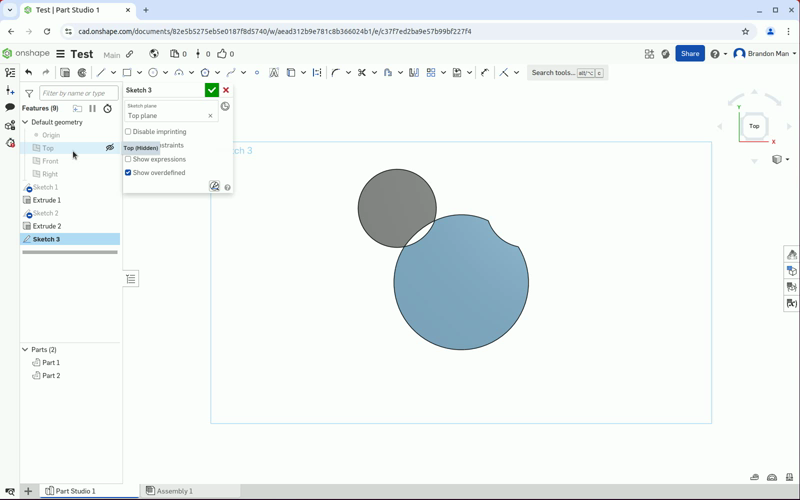
mouse_move(73, 352)
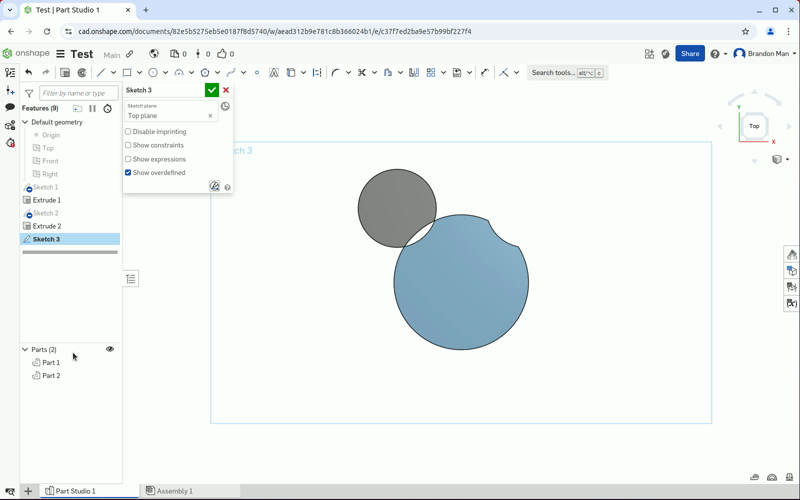
key(y)
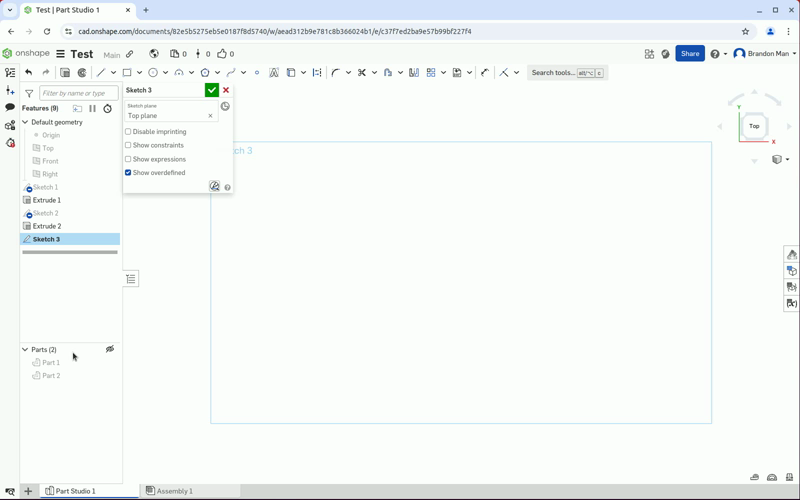
key(a)
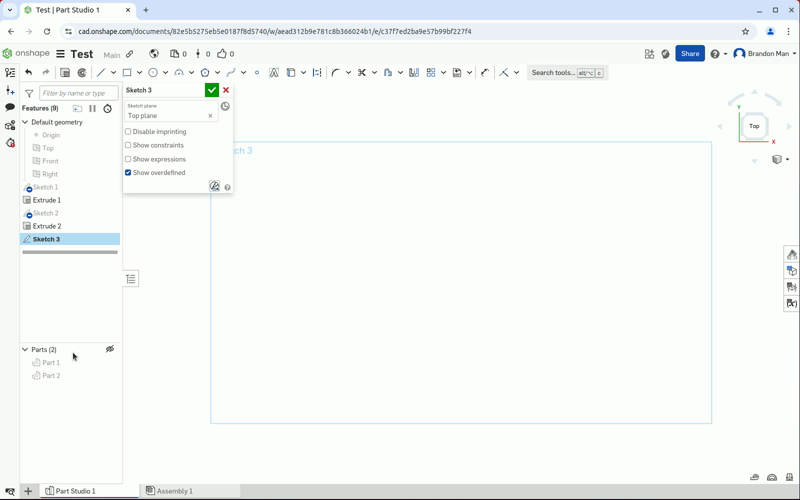
key_down(shift)
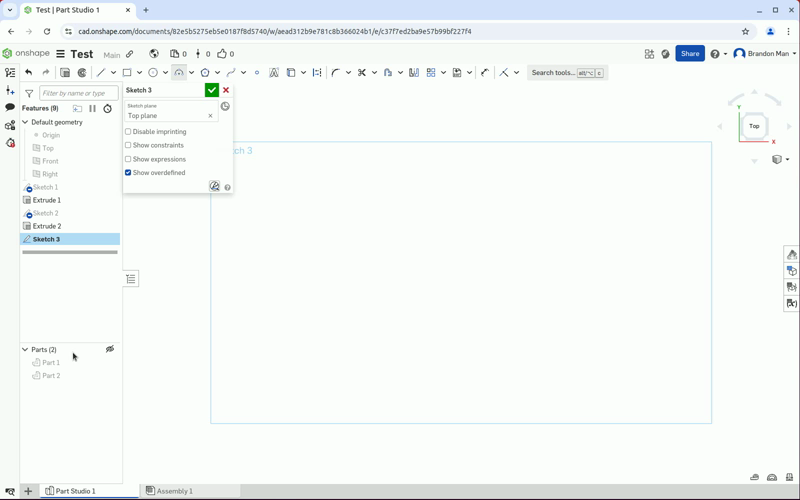
mouse_move(404, 246)
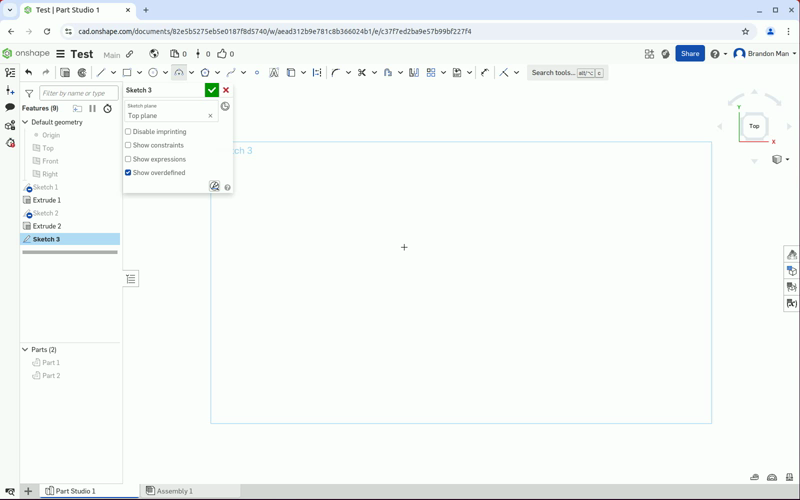
click(404, 246)
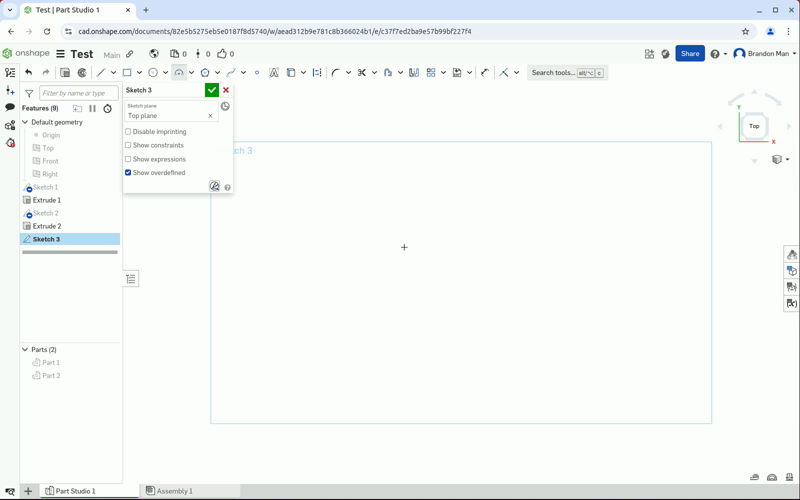
key_up(shift)
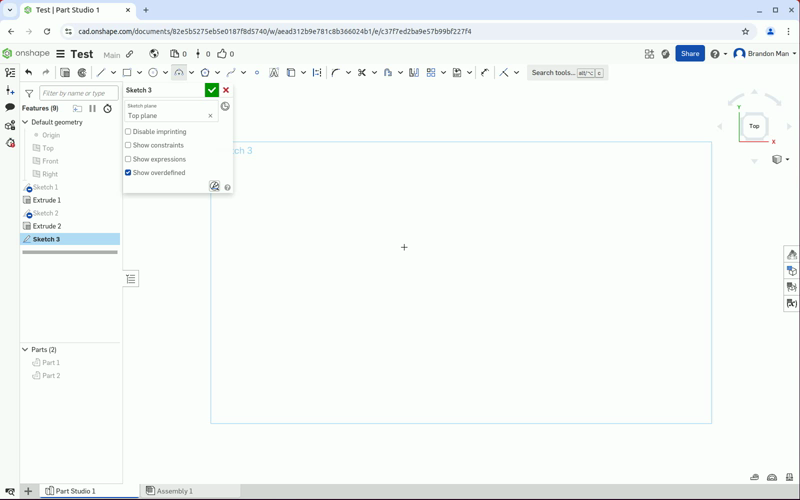
key_down(shift)
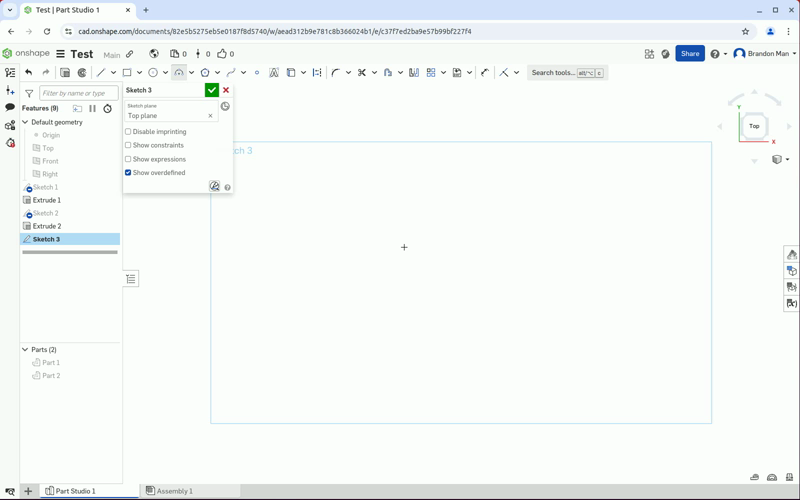
mouse_move(434, 220)
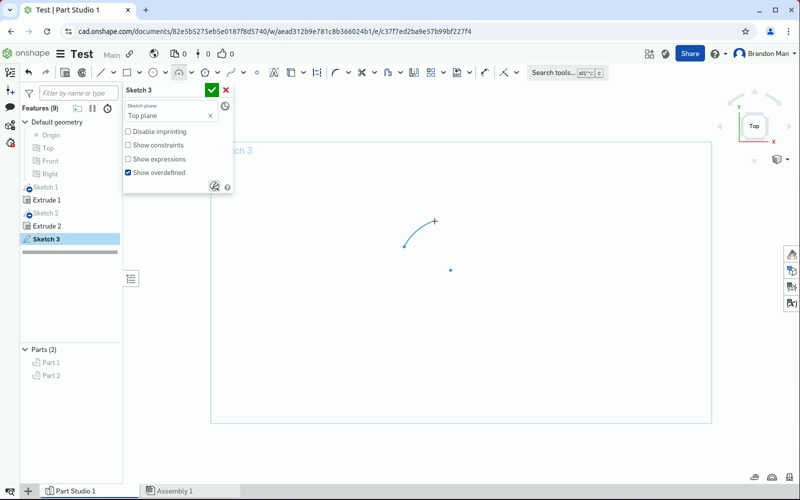
click(434, 220)
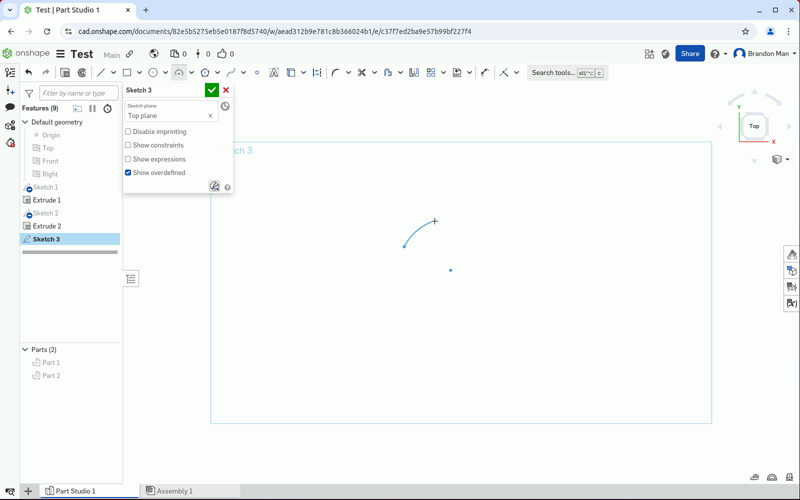
mouse_move(422, 237)
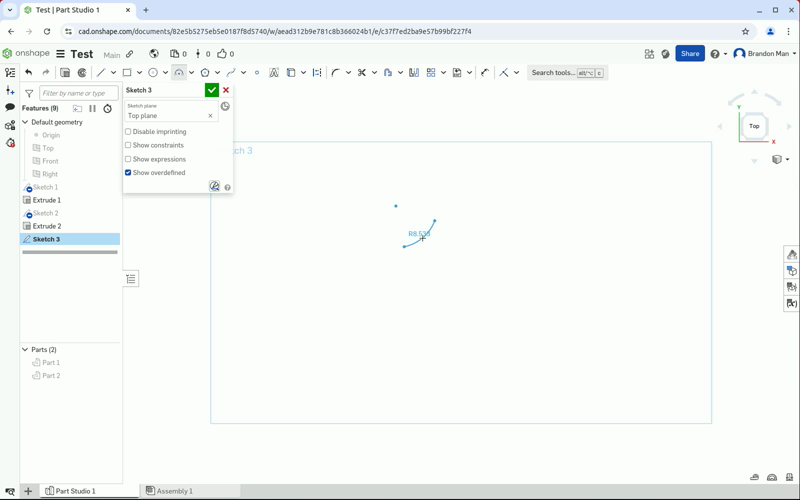
click(422, 237)
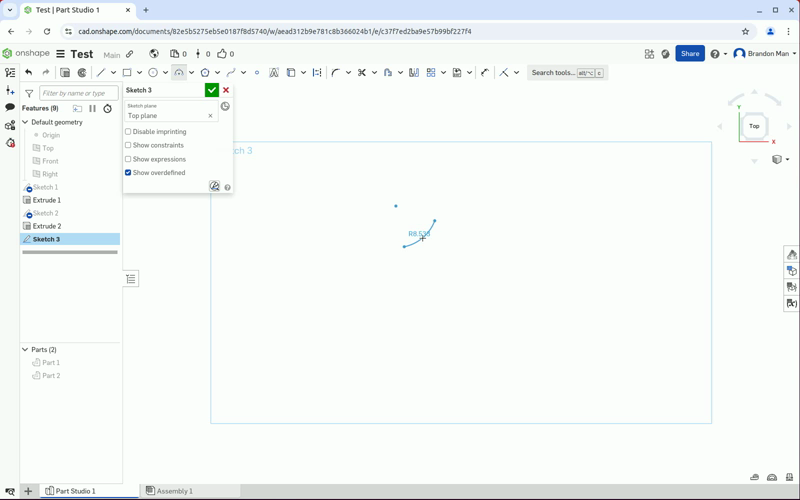
key_up(shift)
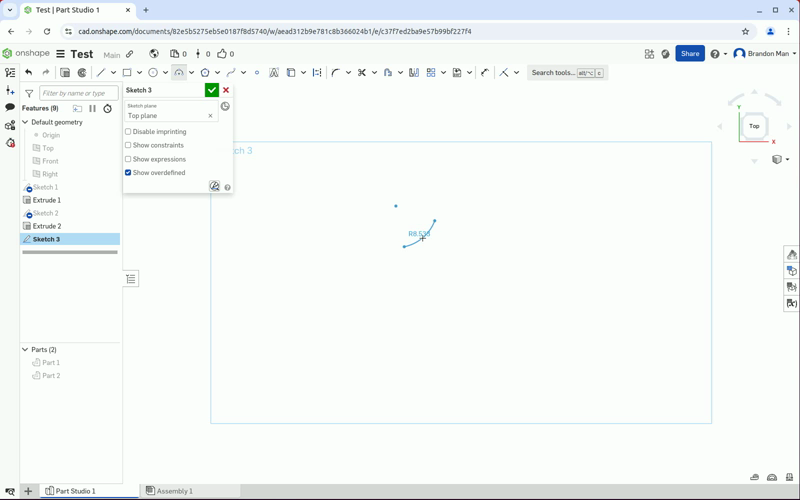
mouse_move(434, 220)
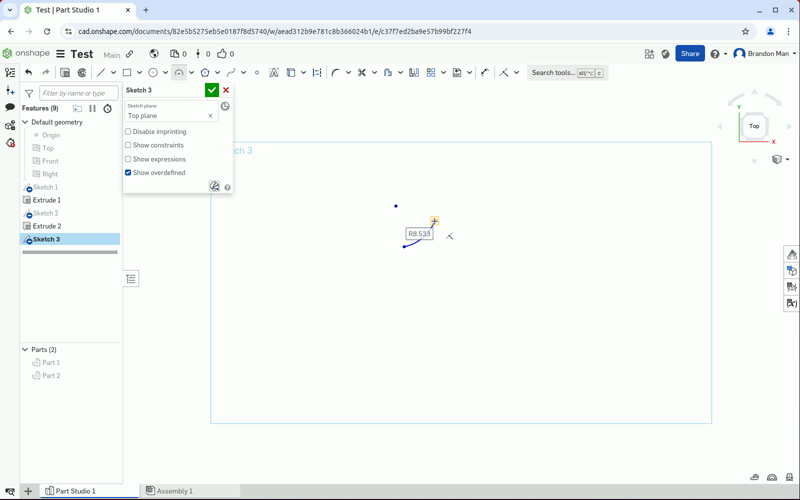
click(434, 220)
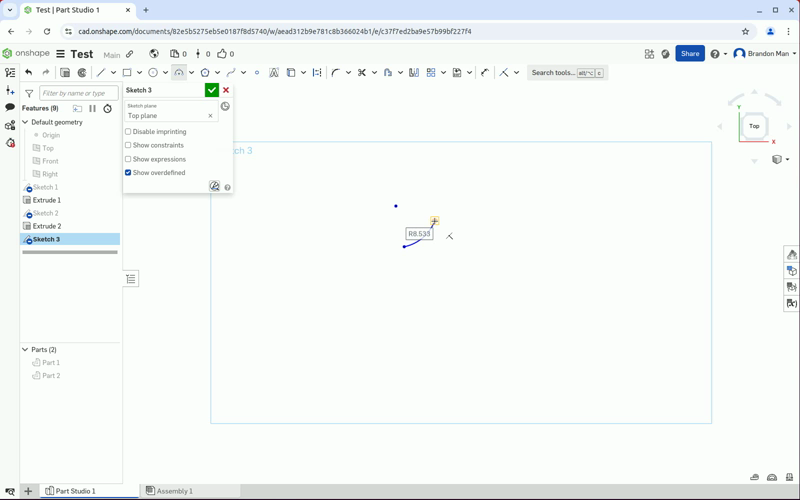
mouse_move(404, 246)
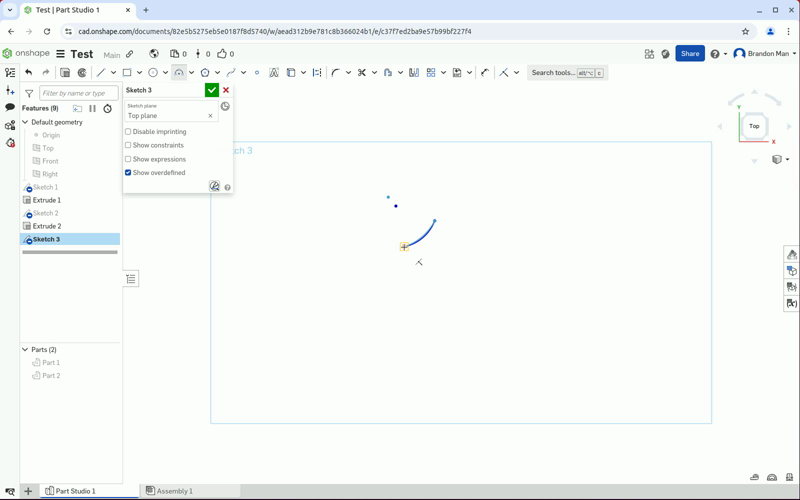
click(404, 246)
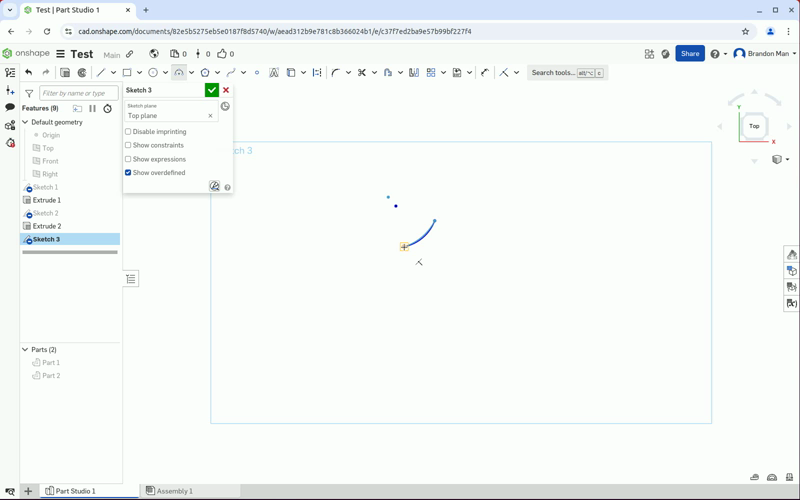
key_down(shift)
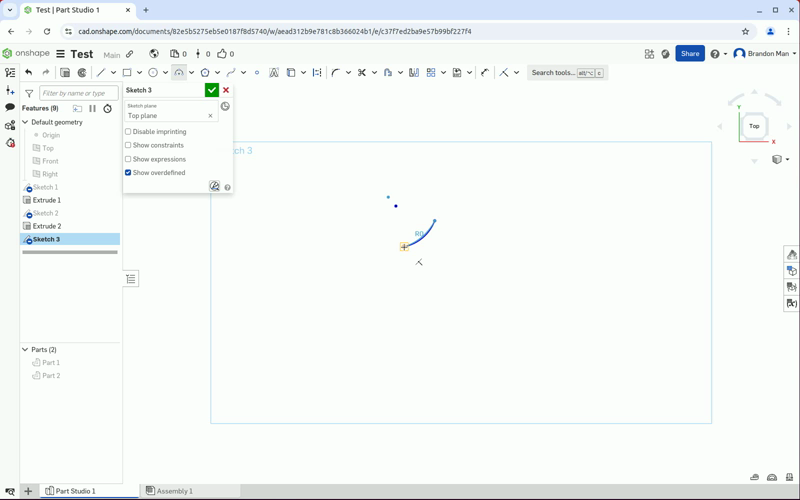
mouse_move(417, 231)
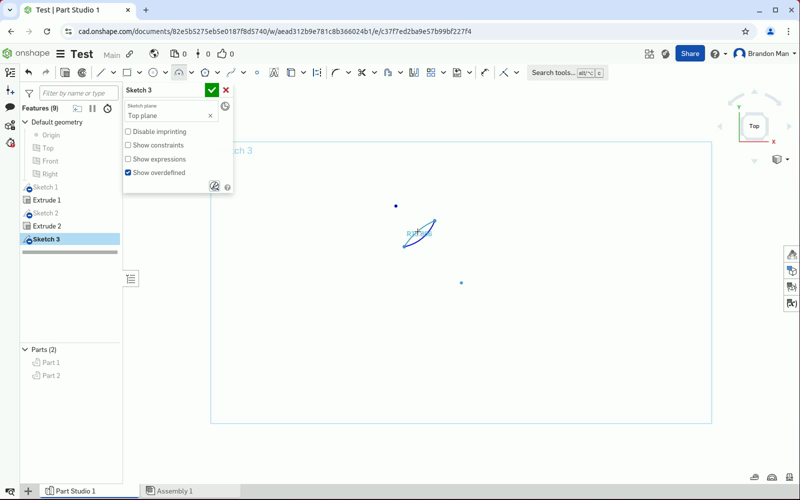
click(417, 231)
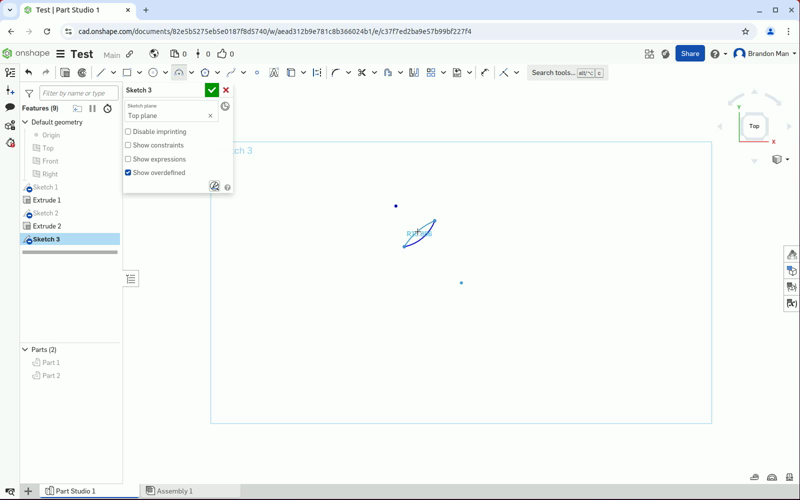
key_up(shift)
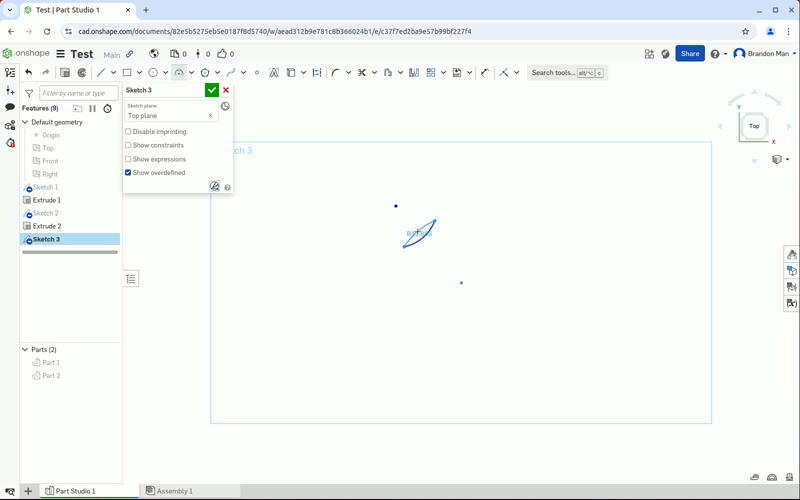
key(esc)
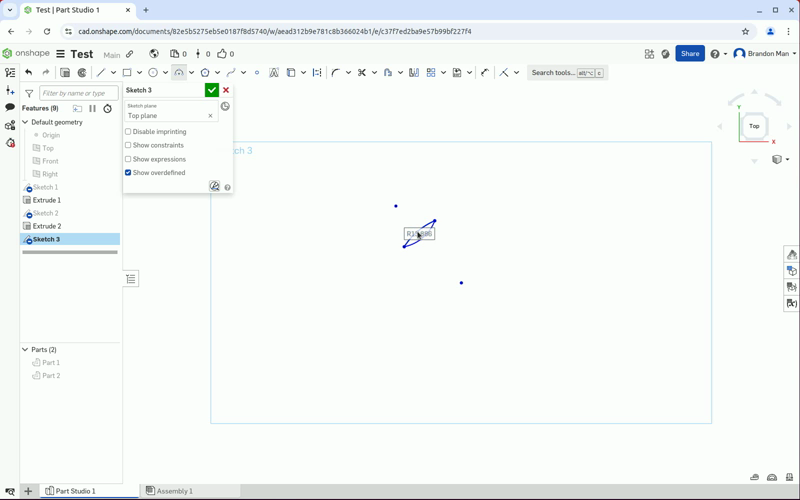
mouse_move(419, 231)
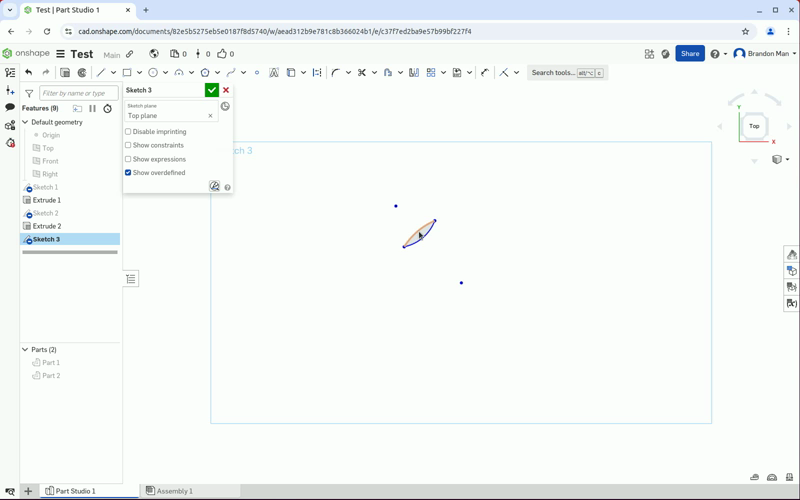
scroll(6)
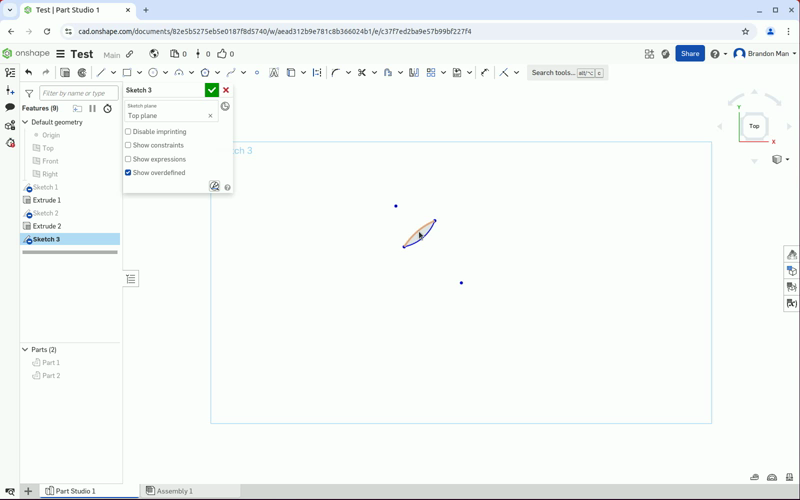
scroll(6)
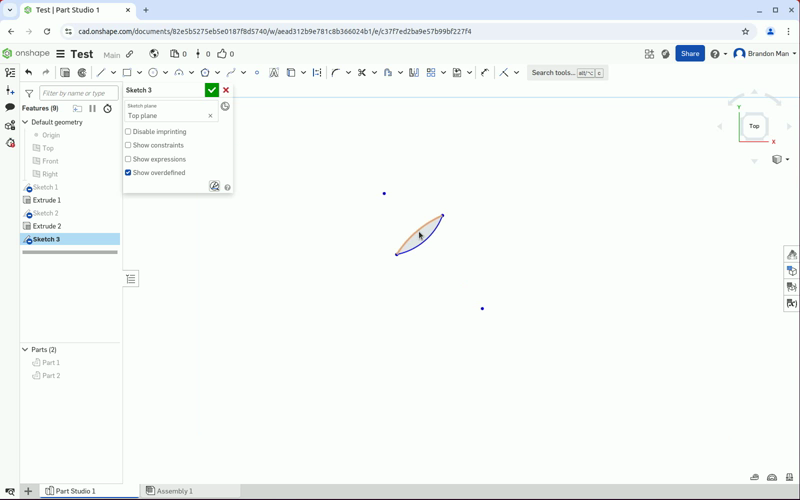
scroll(6)
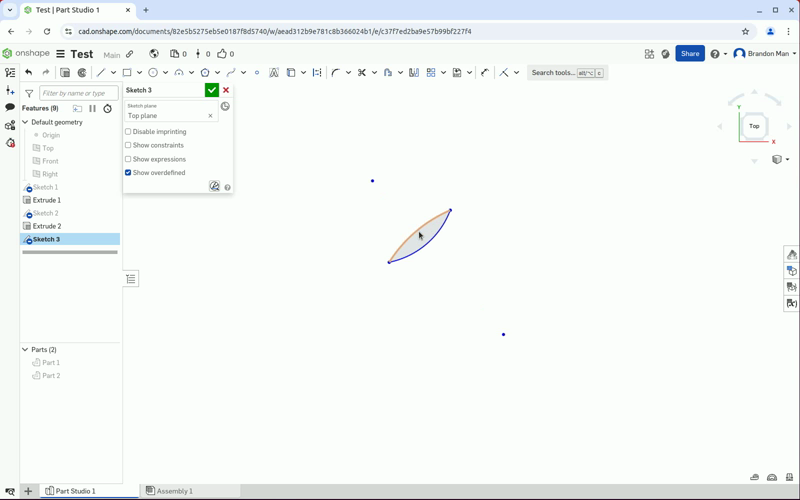
scroll(6)
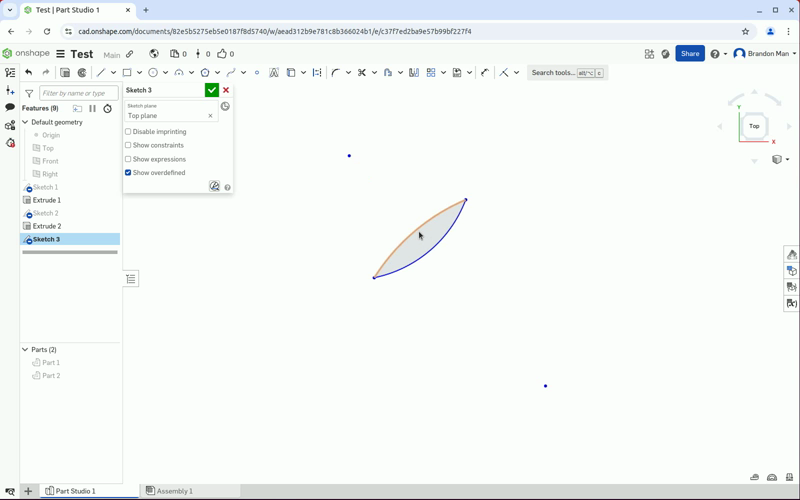
scroll(6)
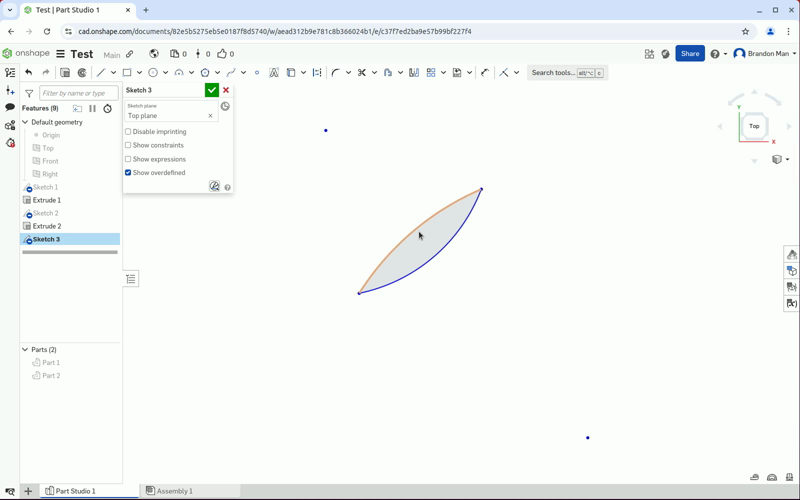
scroll(6)
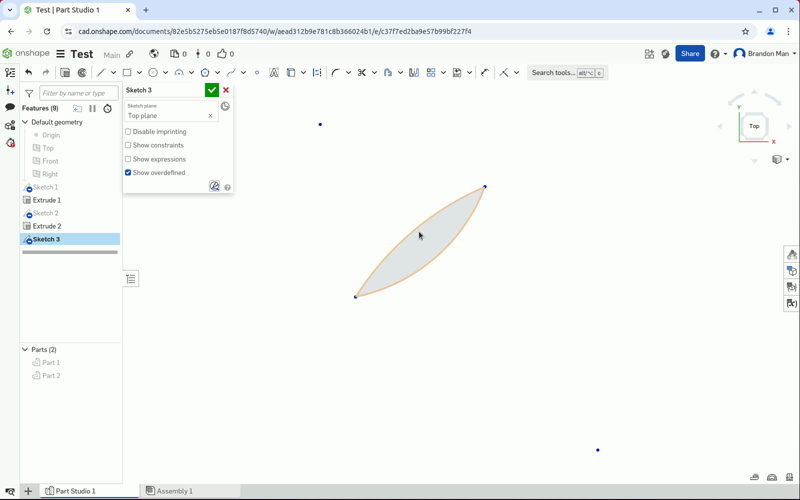
scroll(6)
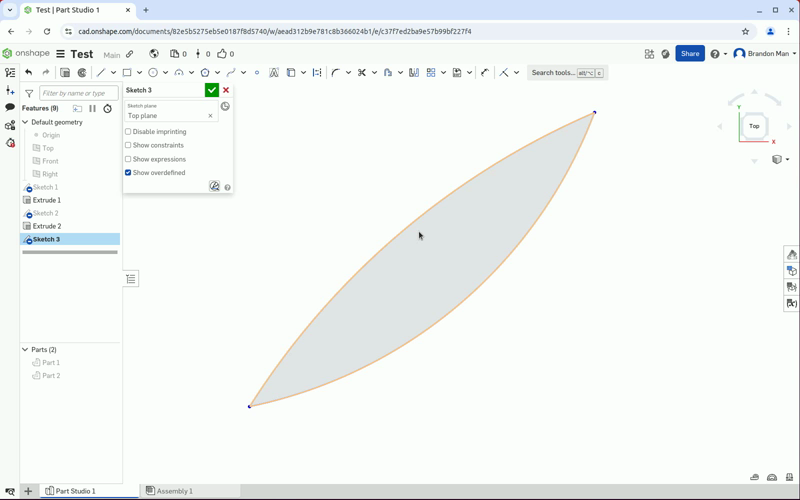
click(419, 231)
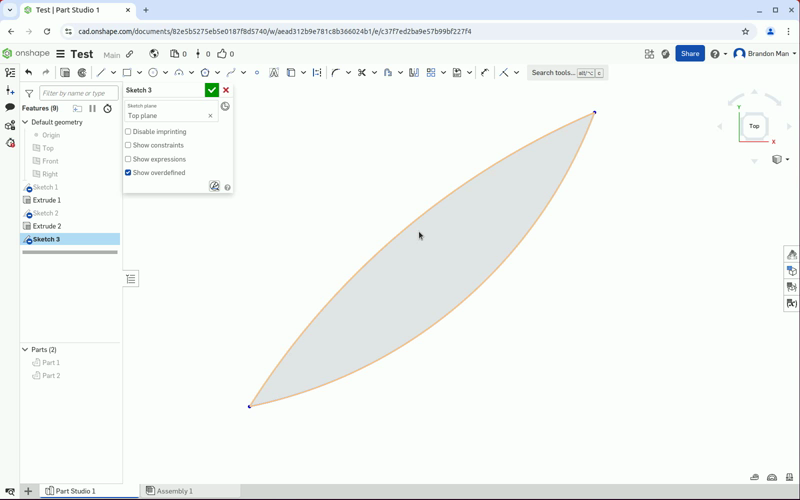
scroll(-6)
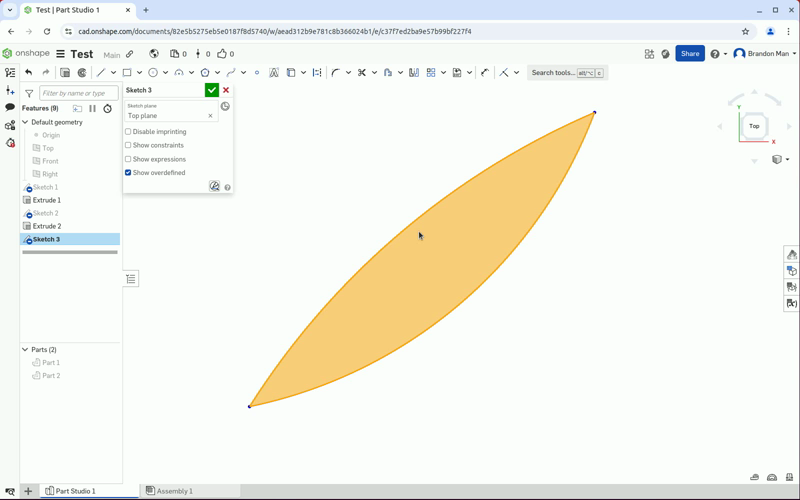
scroll(-6)
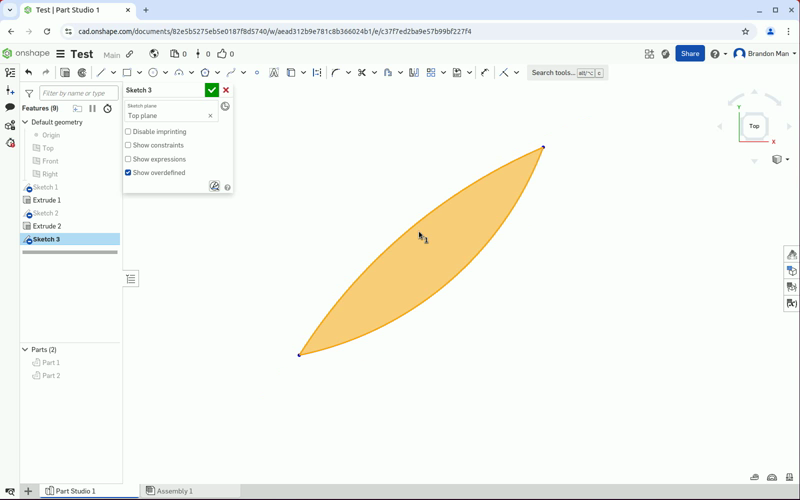
scroll(-6)
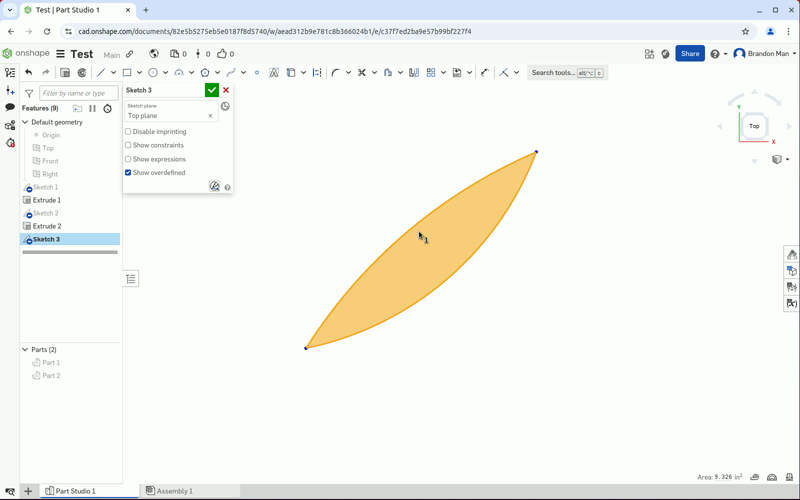
scroll(-6)
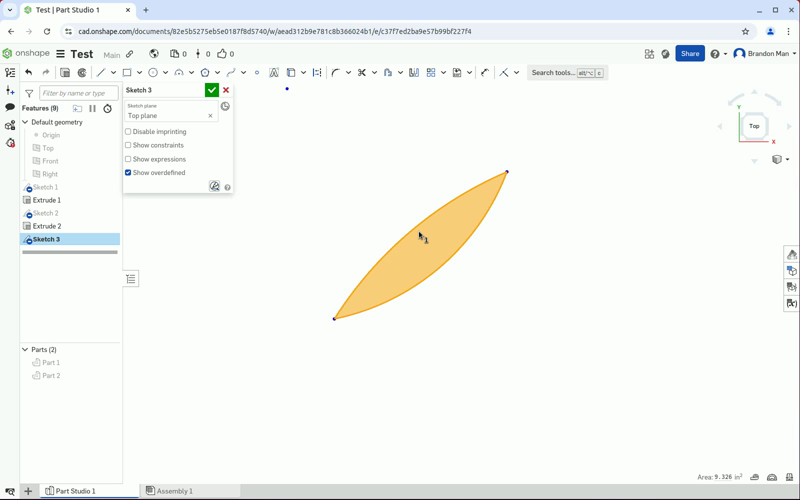
scroll(-6)
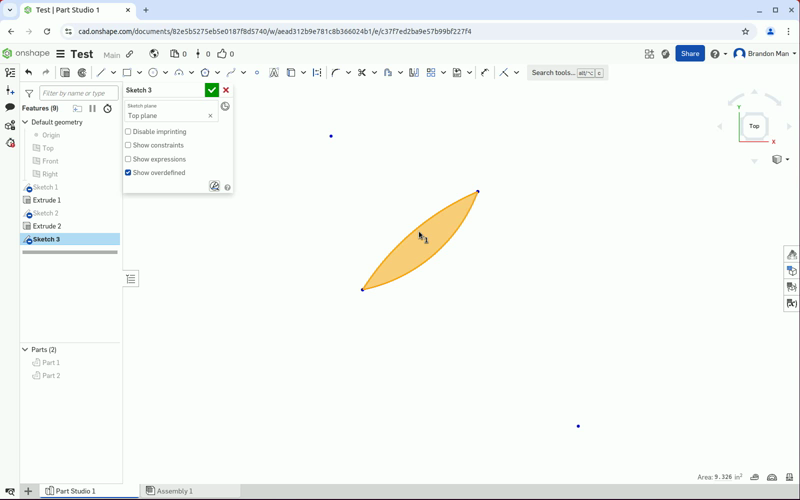
scroll(-6)
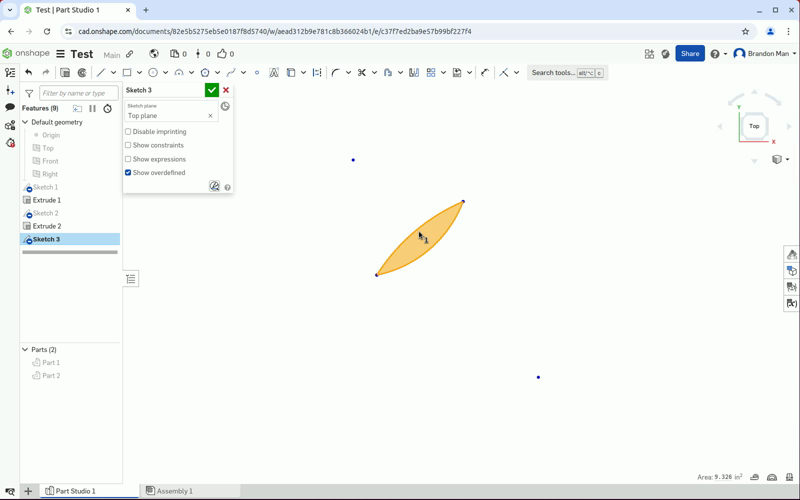
scroll(-6)
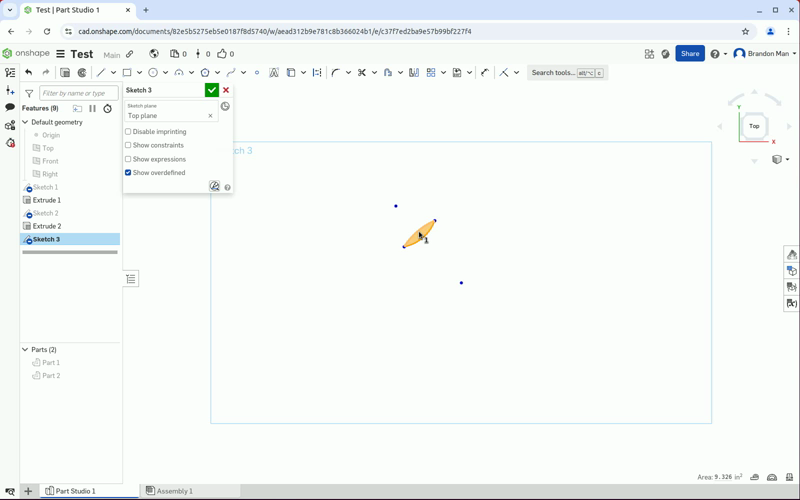
mouse_move(73, 352)
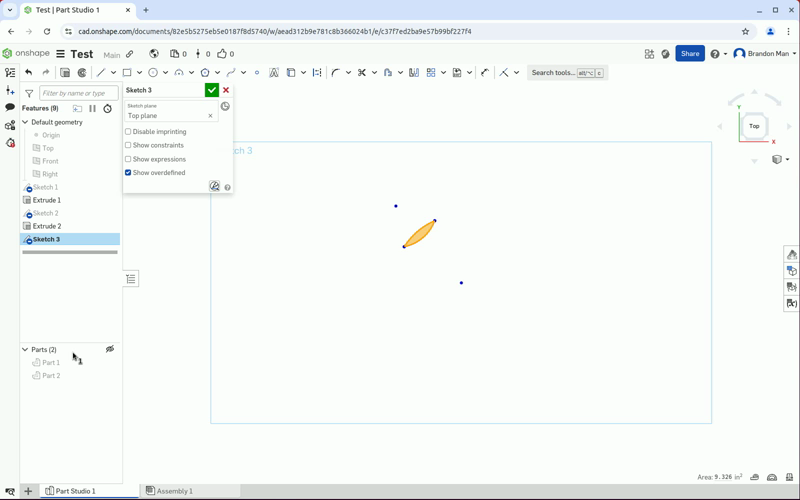
key(shift+y)
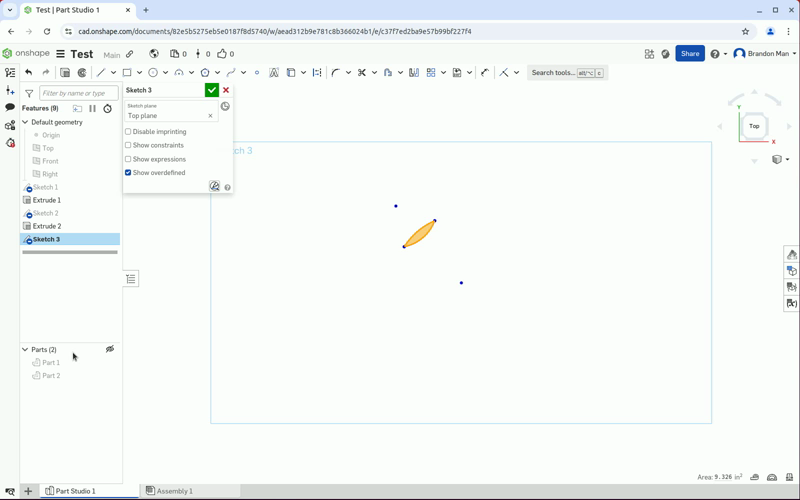
key(shift+e)
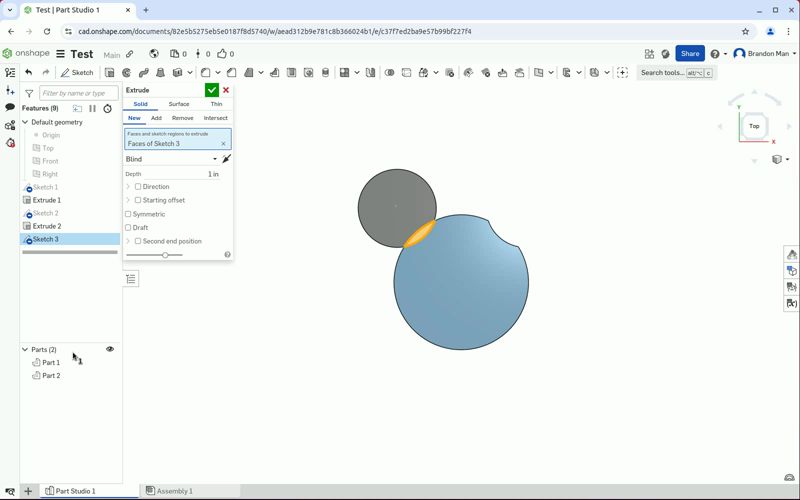
mouse_move(143, 106)
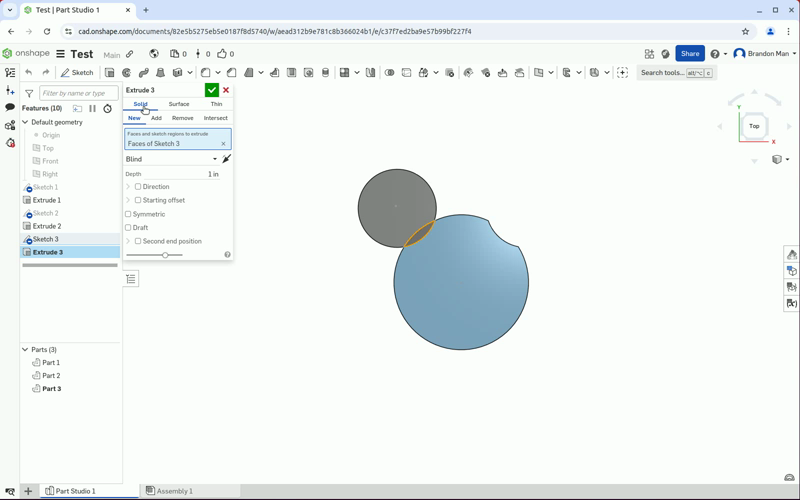
click(143, 106)
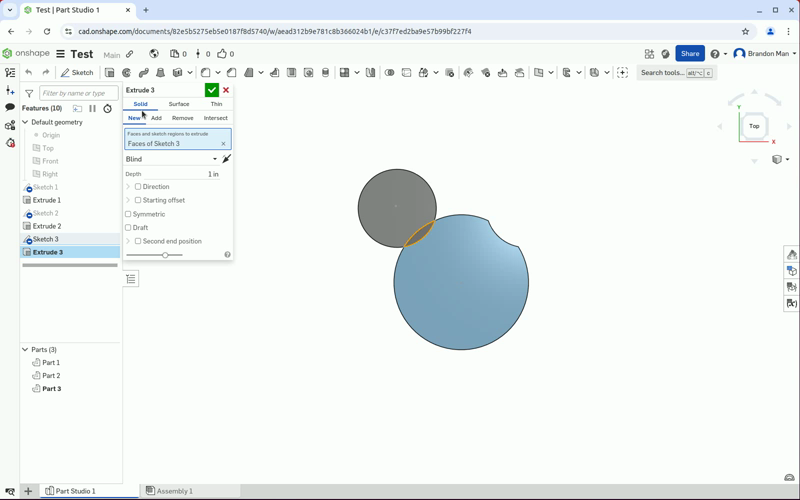
mouse_move(137, 120)
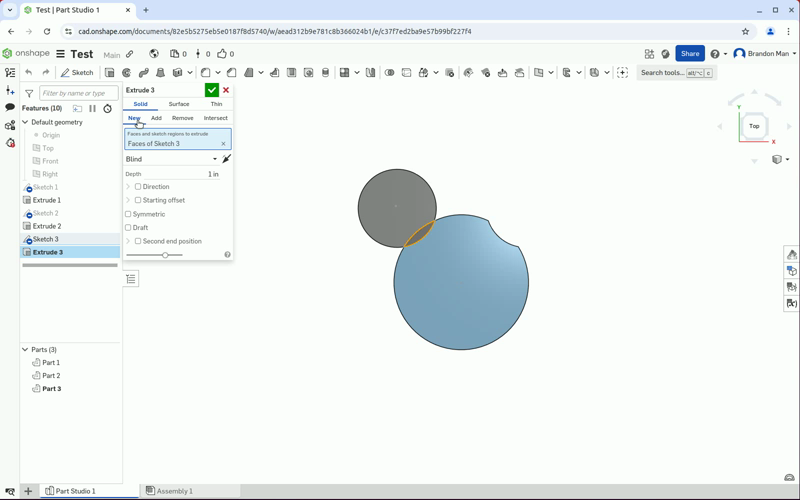
click(137, 120)
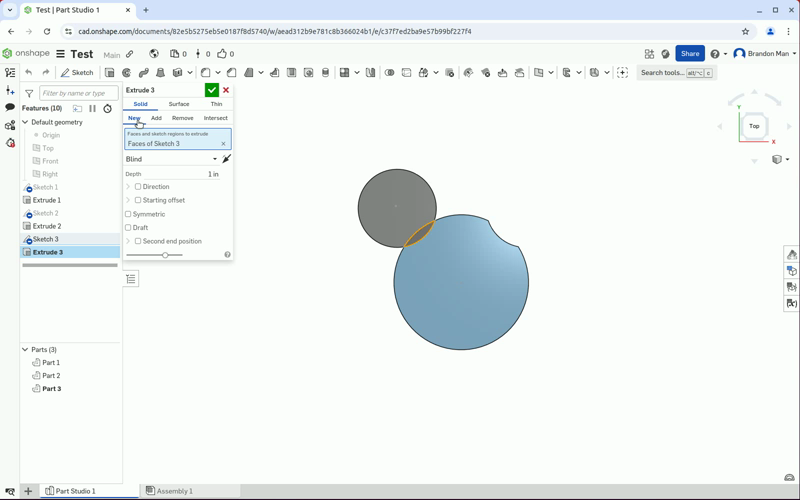
key(tab, 4)
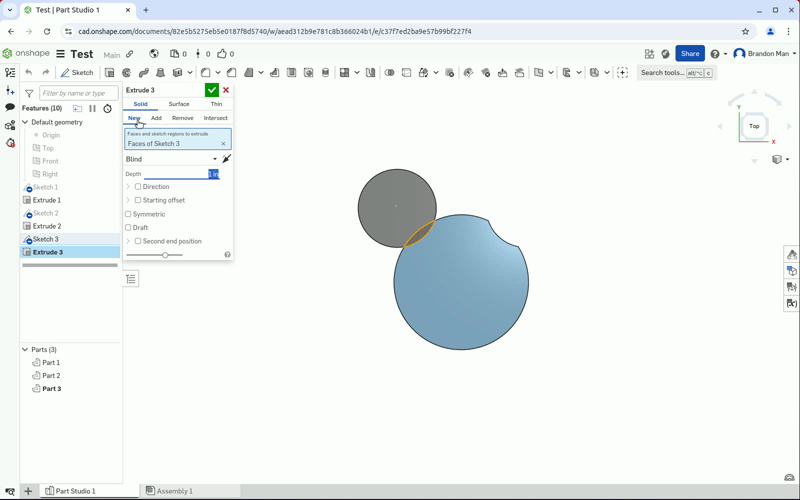
text(3.37)
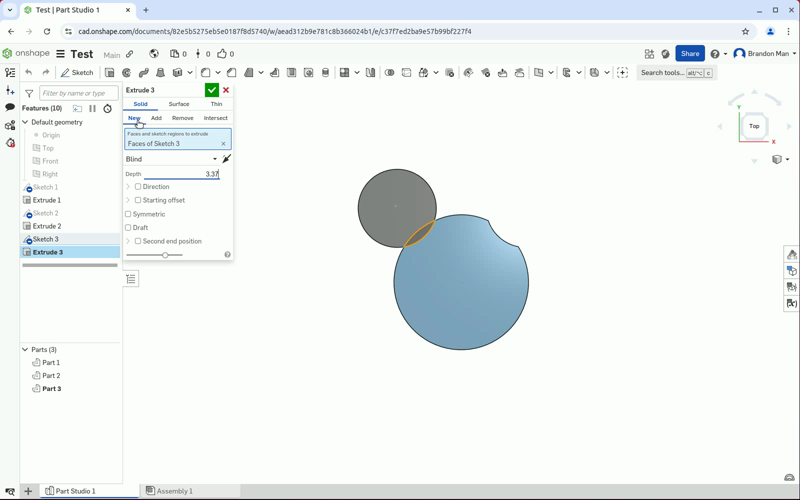
key(enter)
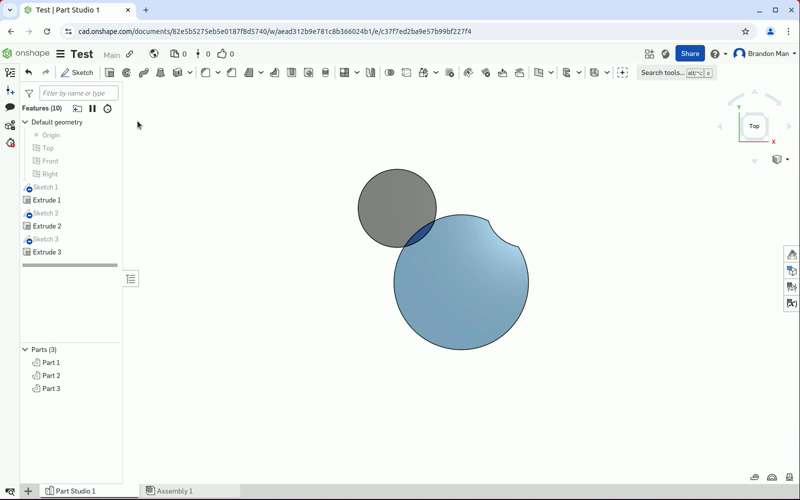
key(shift+h)
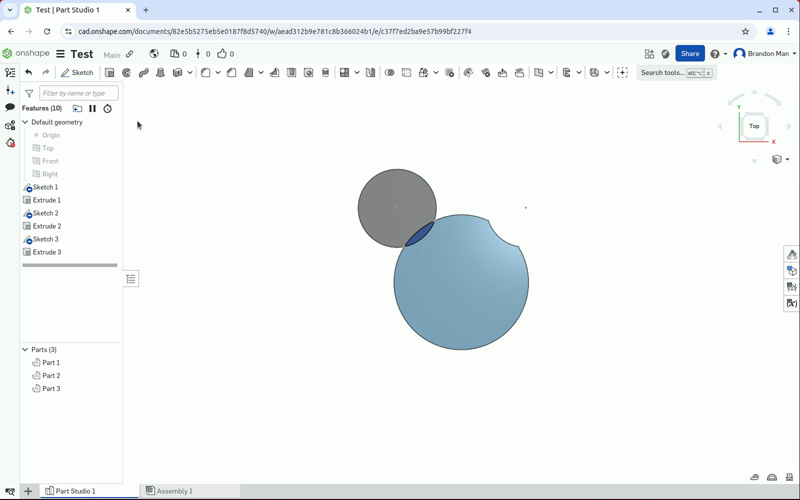
key(shift+h)
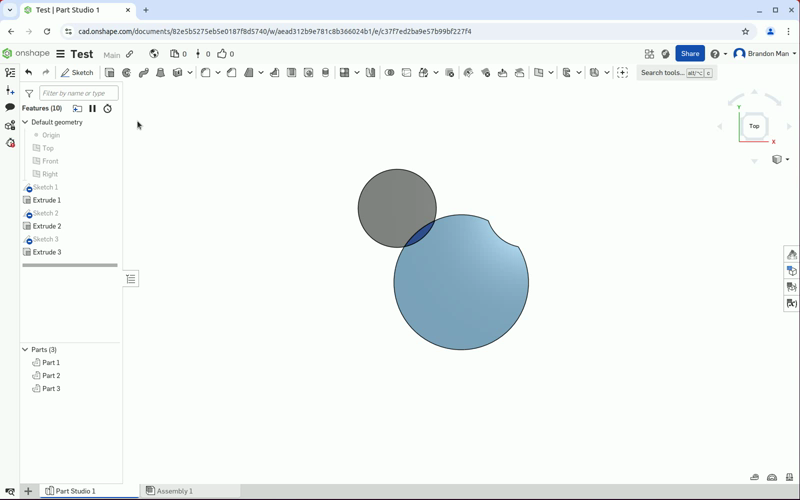
mouse_move(73, 189)
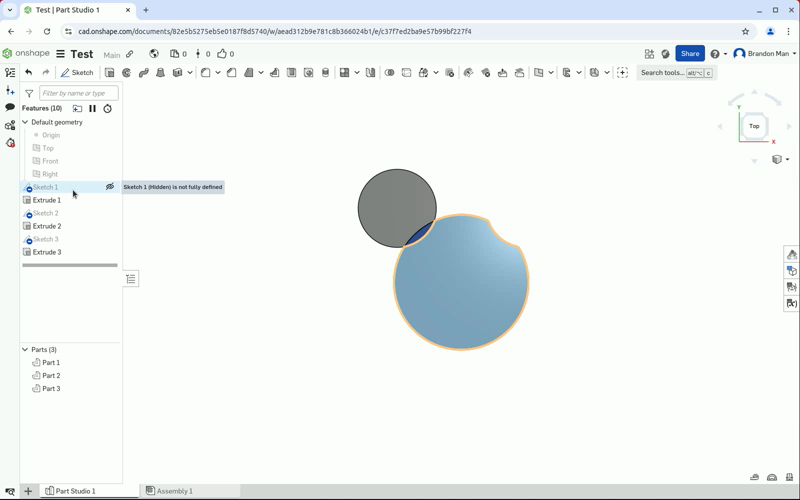
click(73, 189)
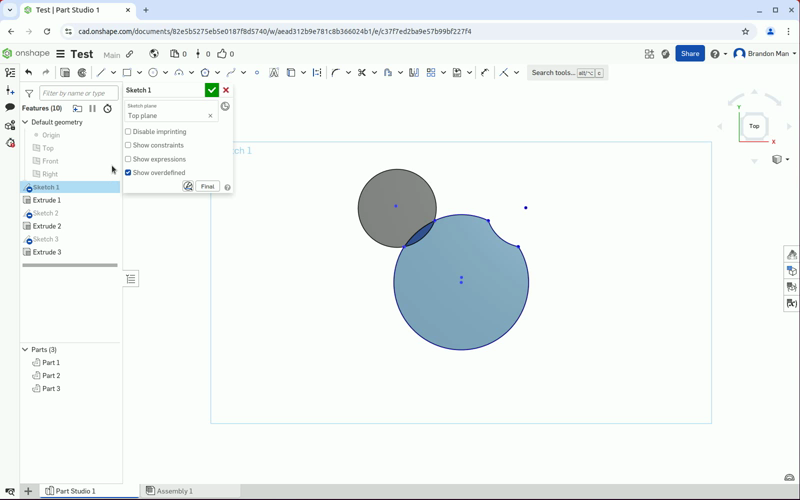
mouse_move(229, 92)
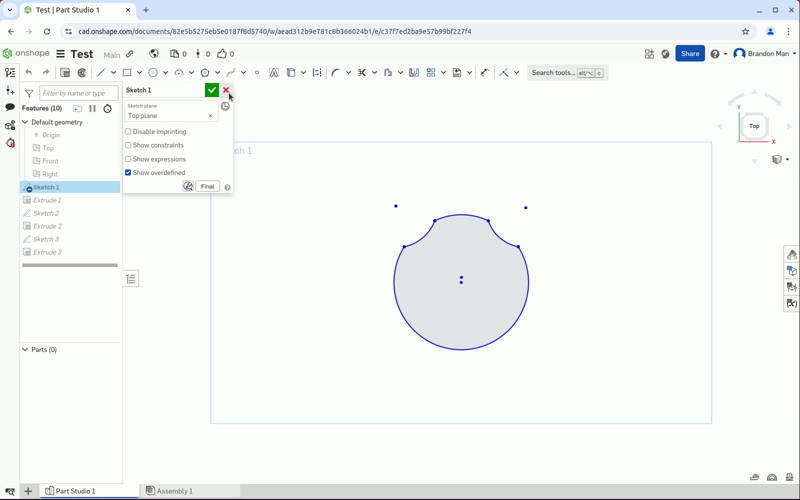
click(229, 92)
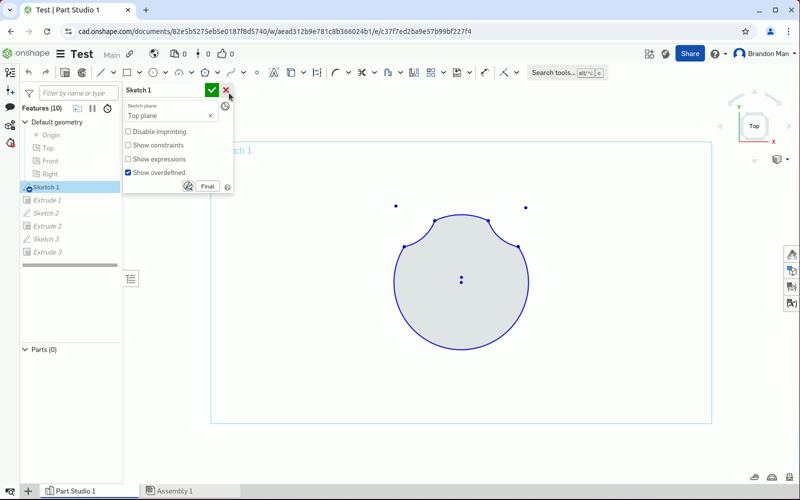
key(shift+s)
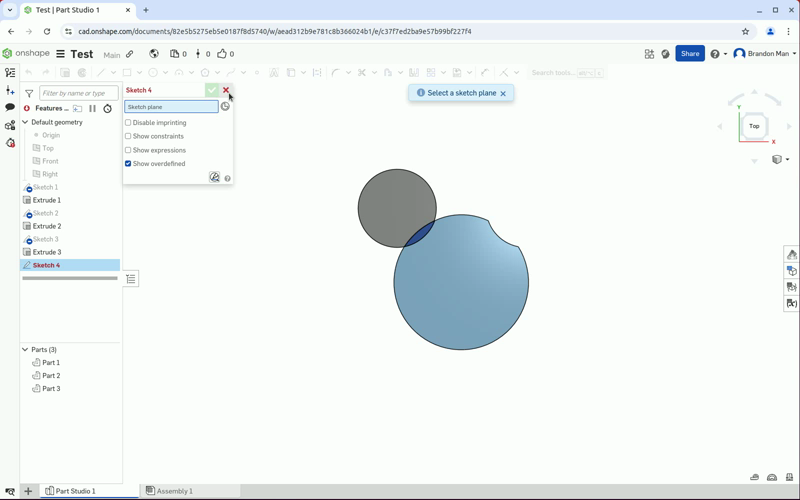
mouse_move(73, 150)
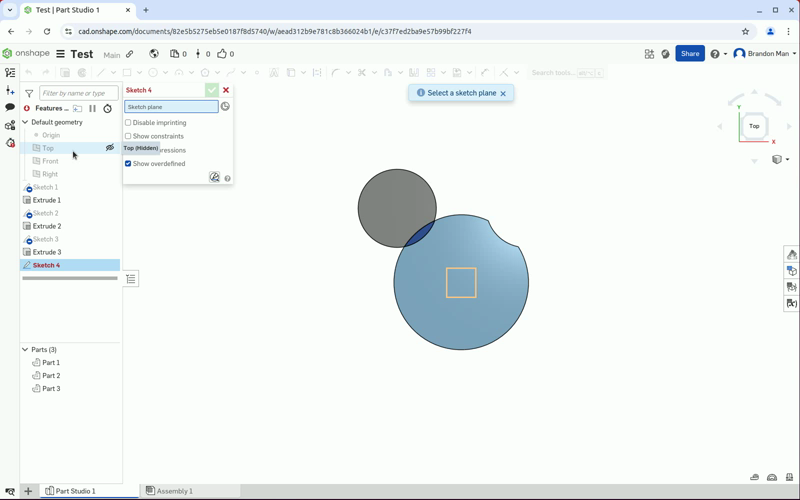
click(73, 150)
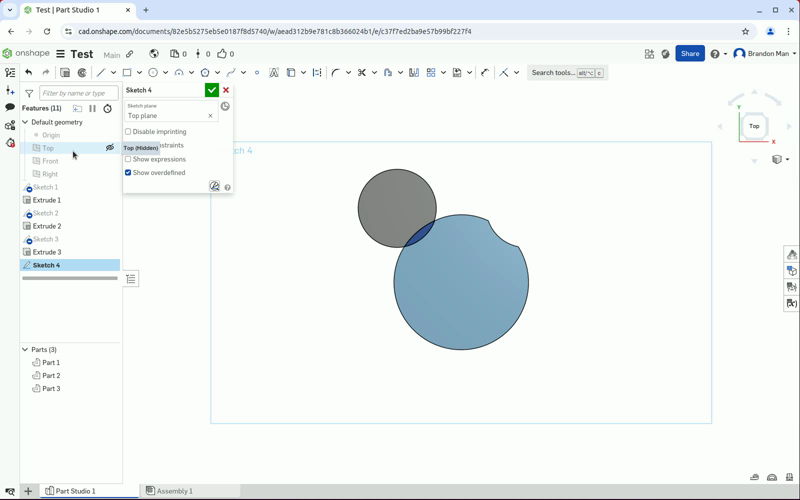
mouse_move(73, 352)
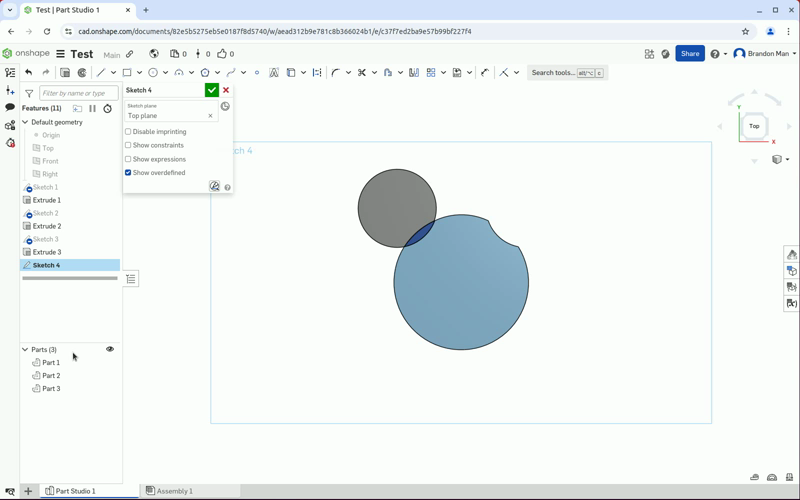
key(y)
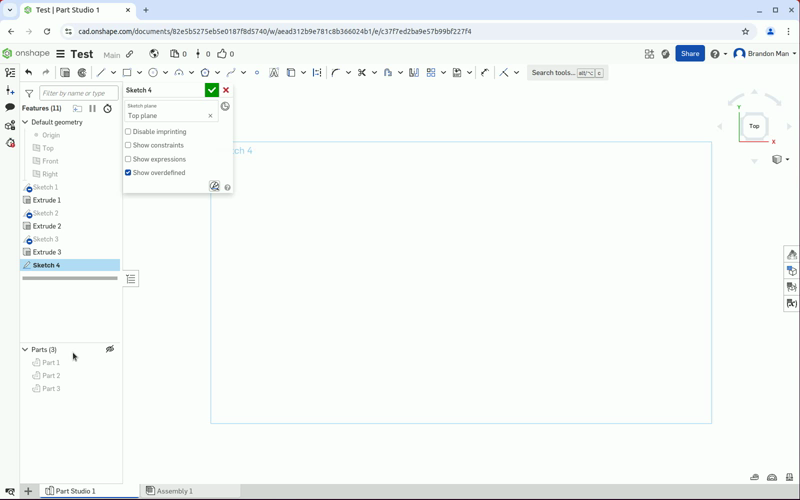
key(a)
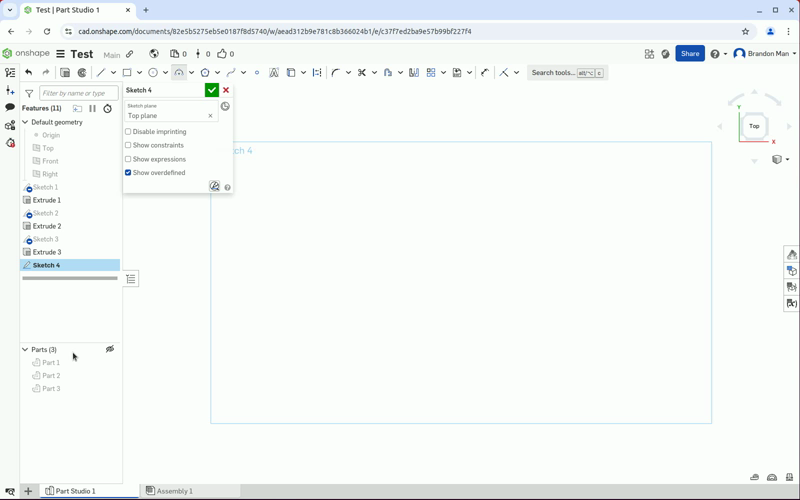
key_down(shift)
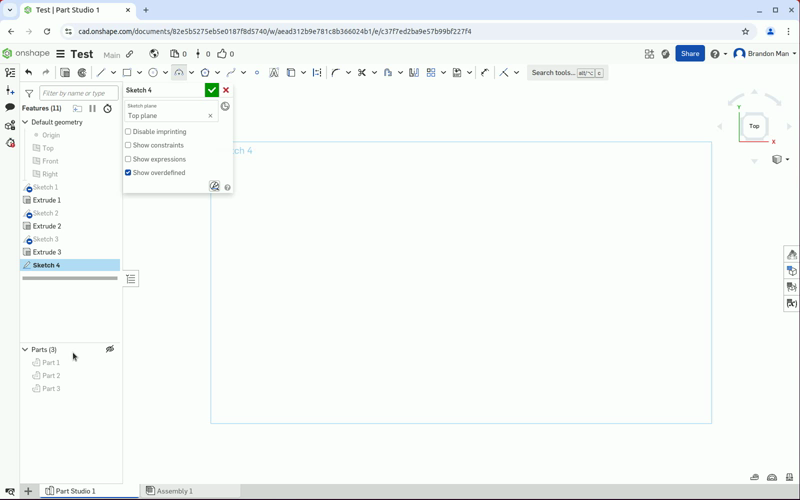
mouse_move(487, 222)
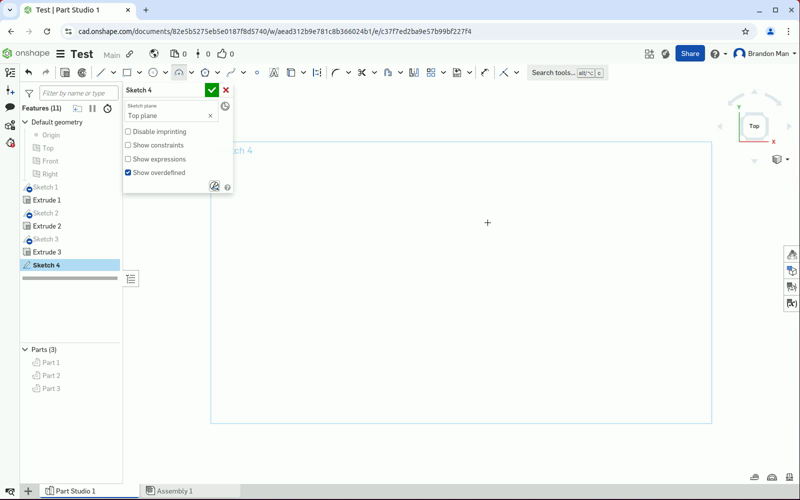
click(487, 222)
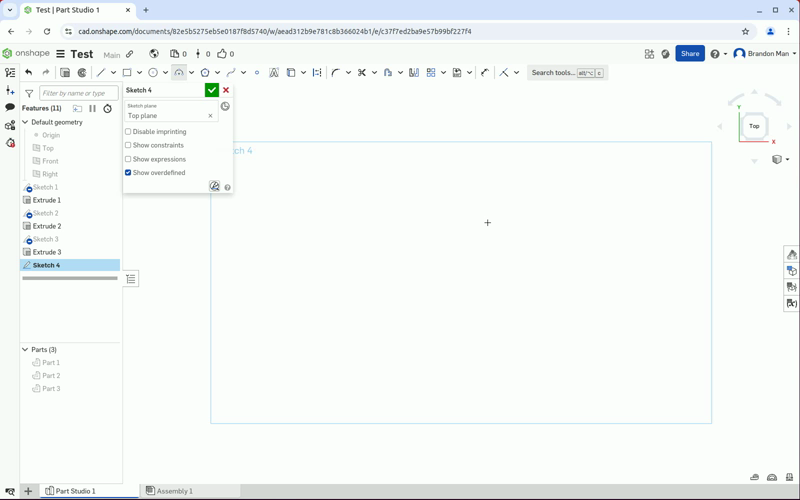
key_up(shift)
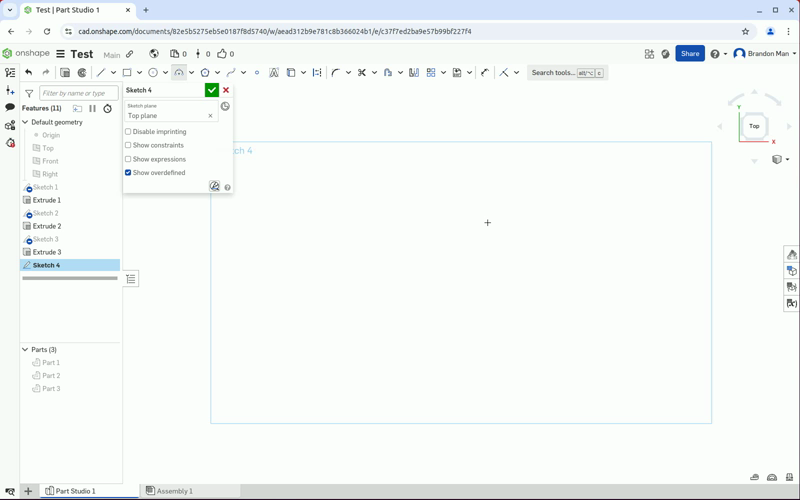
key_down(shift)
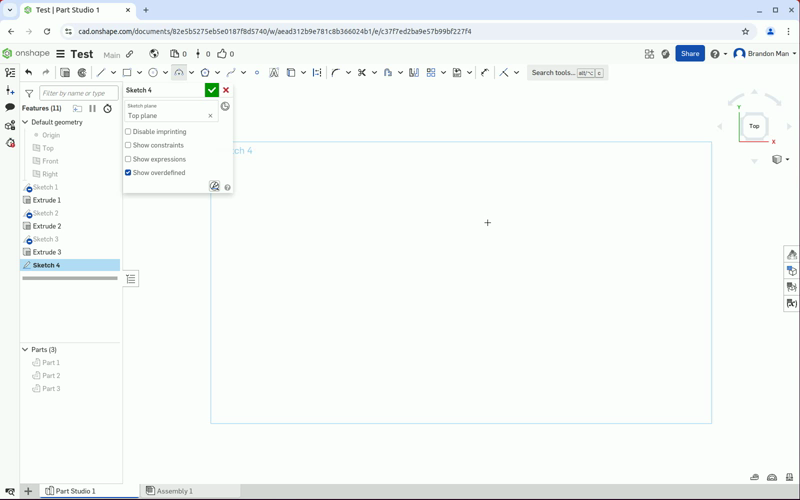
mouse_move(518, 248)
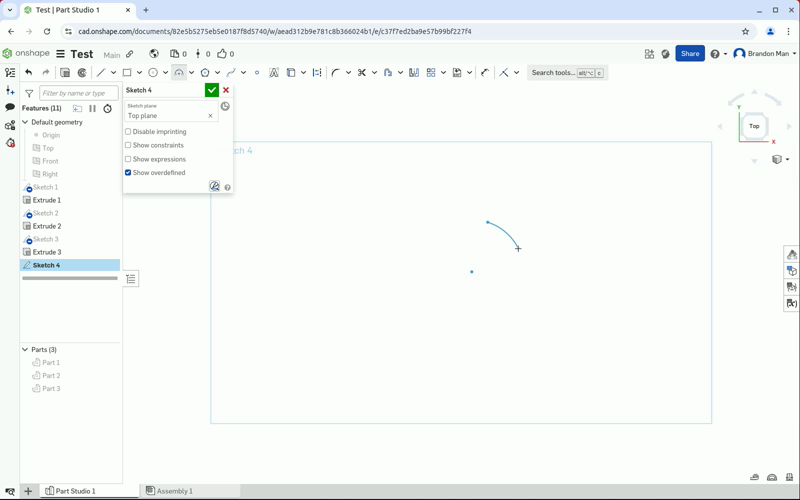
click(518, 248)
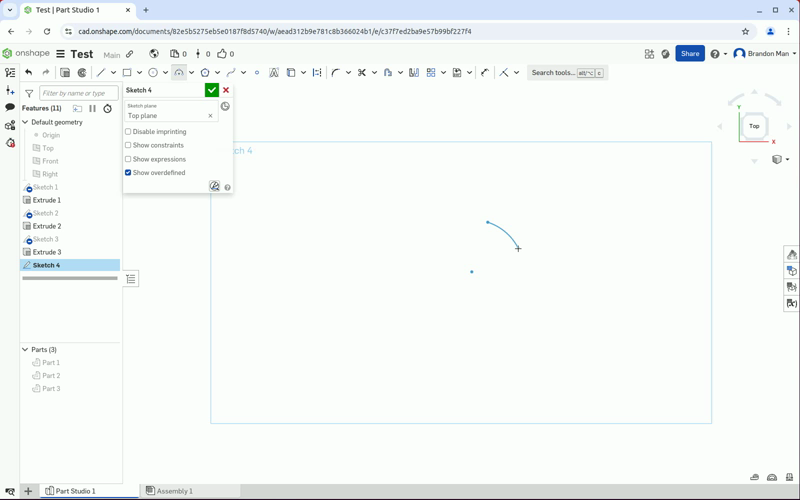
mouse_move(499, 239)
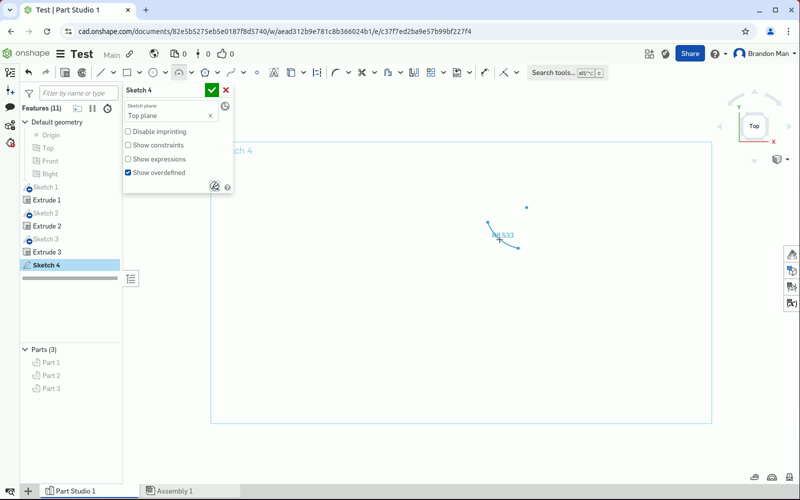
click(499, 239)
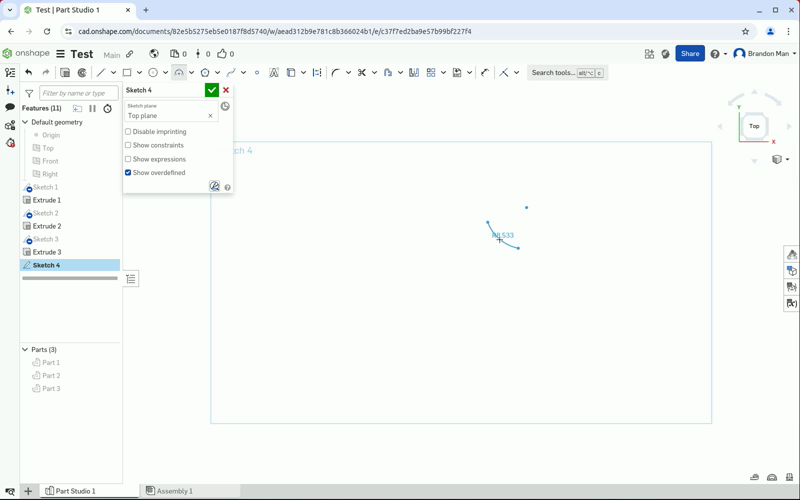
key_up(shift)
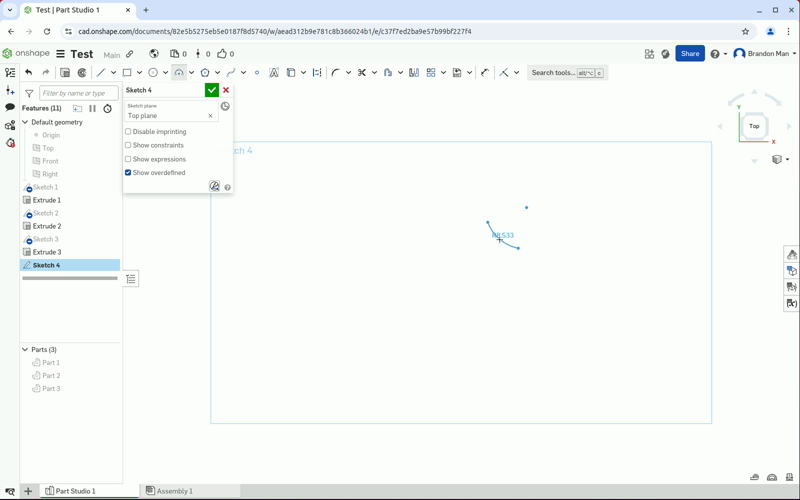
mouse_move(518, 248)
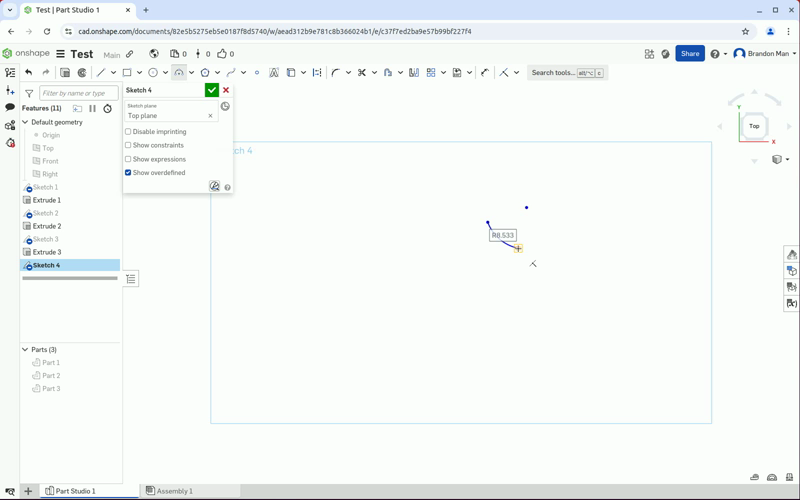
click(518, 248)
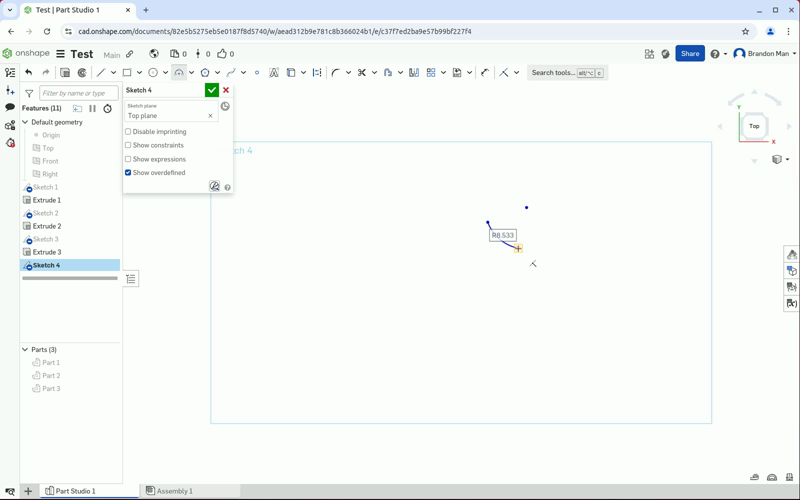
mouse_move(487, 222)
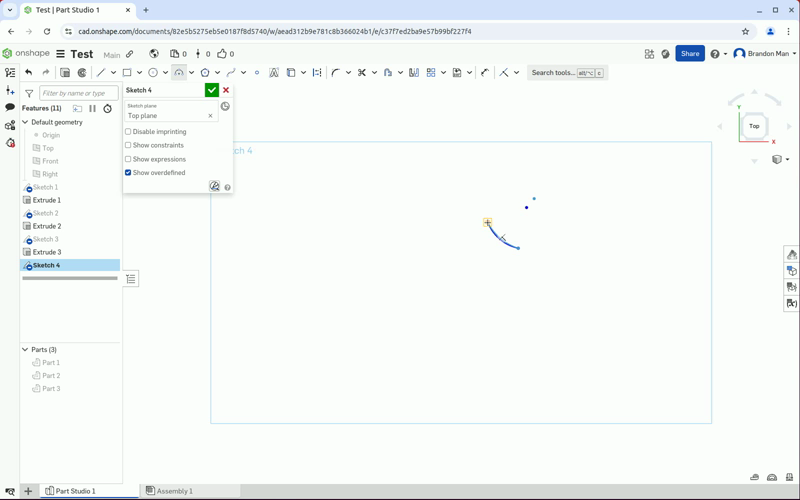
click(487, 222)
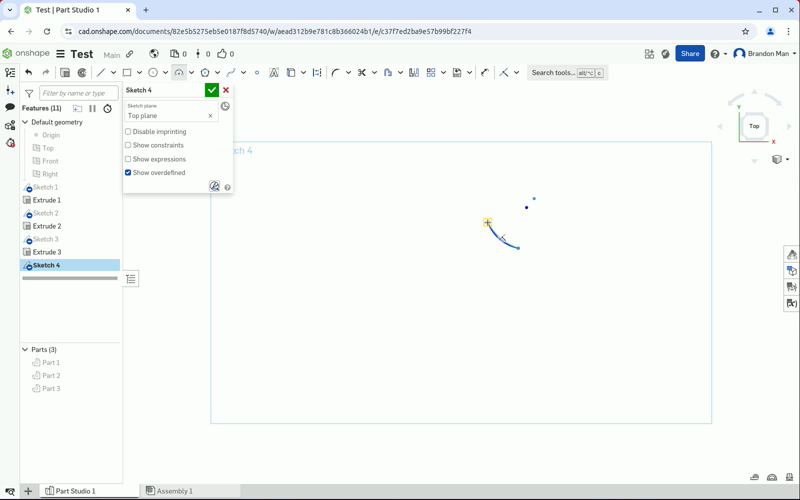
key_down(shift)
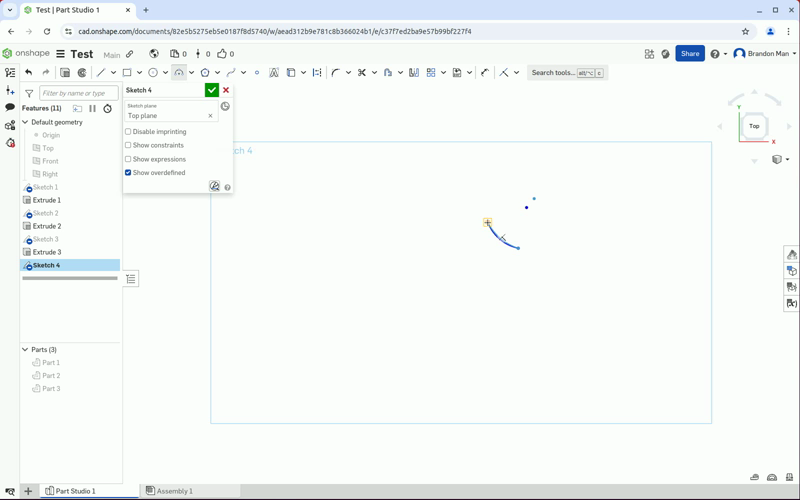
mouse_move(504, 232)
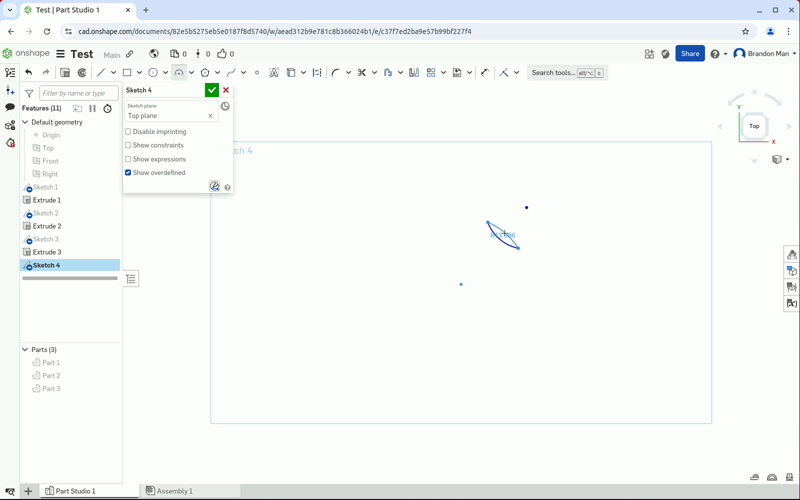
click(504, 232)
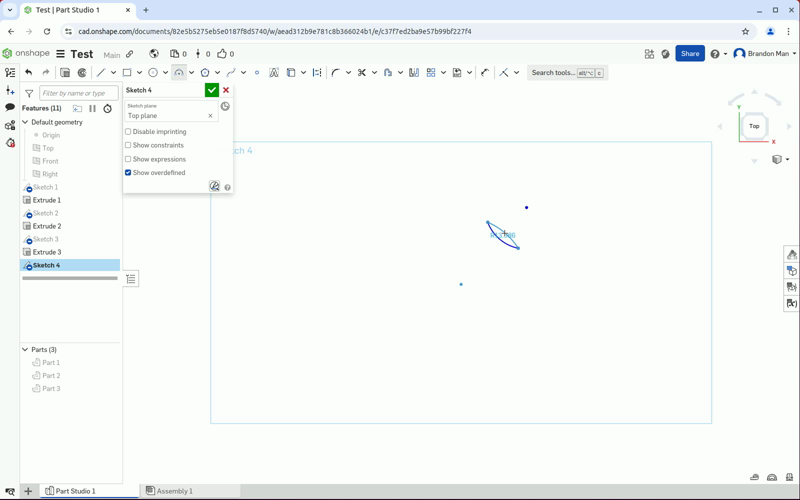
key_up(shift)
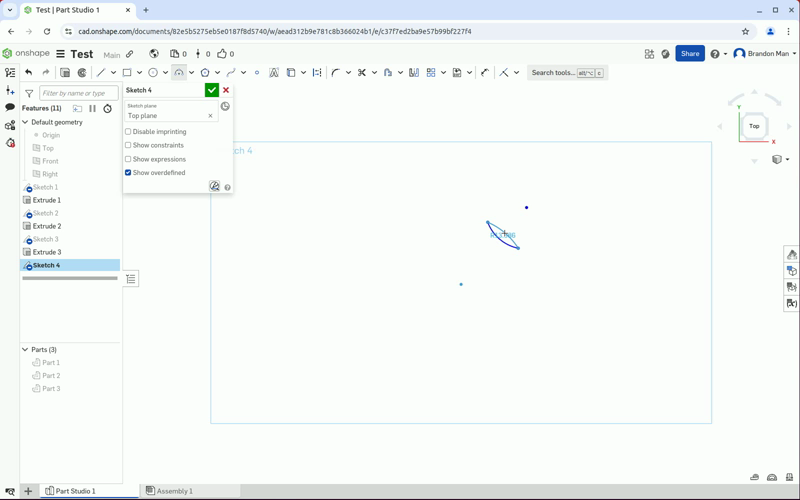
key(esc)
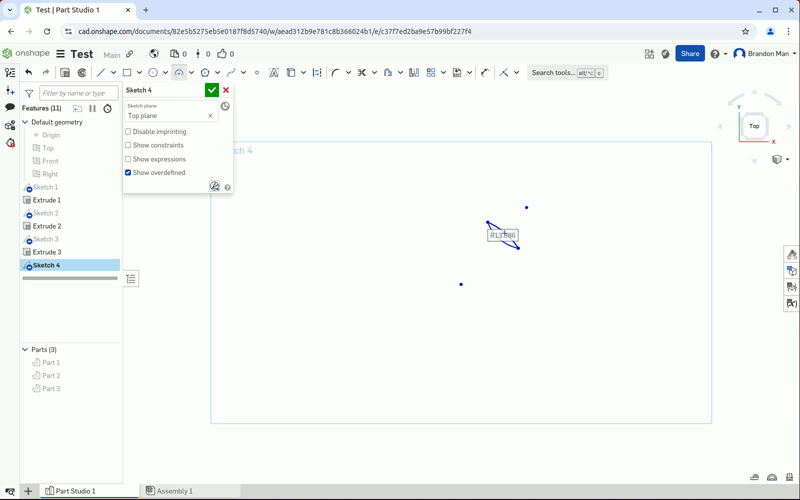
mouse_move(503, 241)
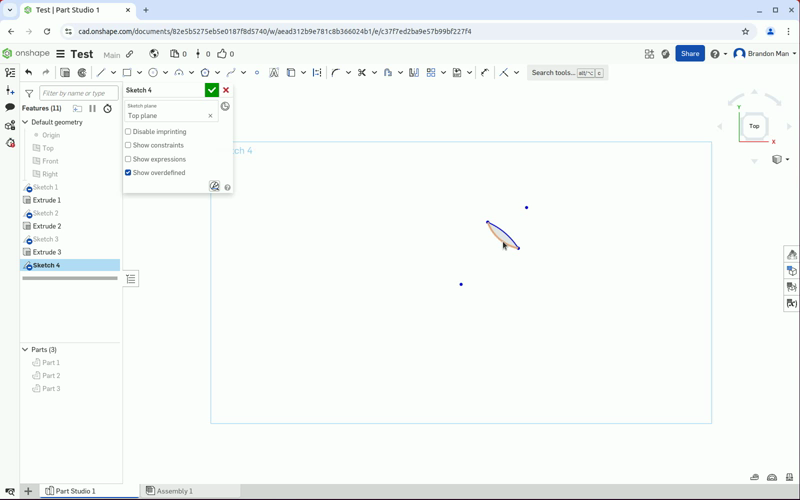
scroll(6)
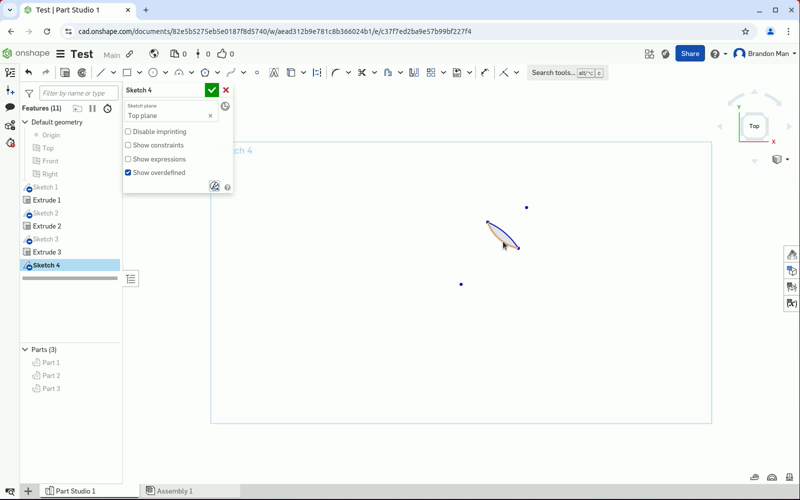
scroll(6)
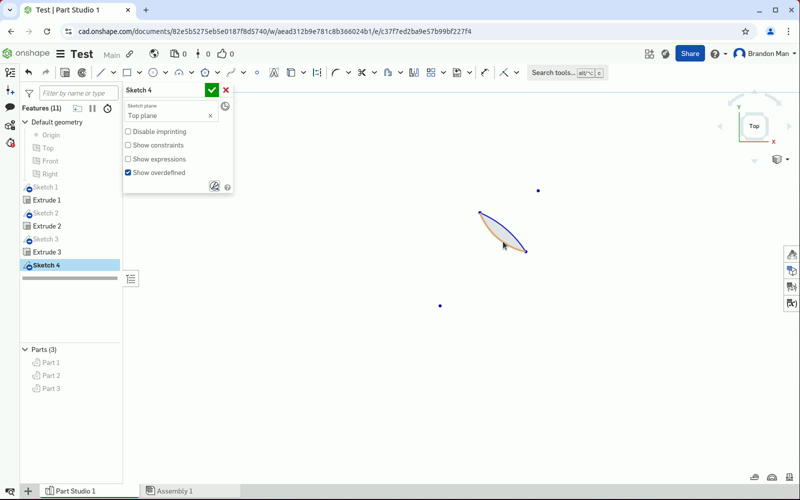
scroll(6)
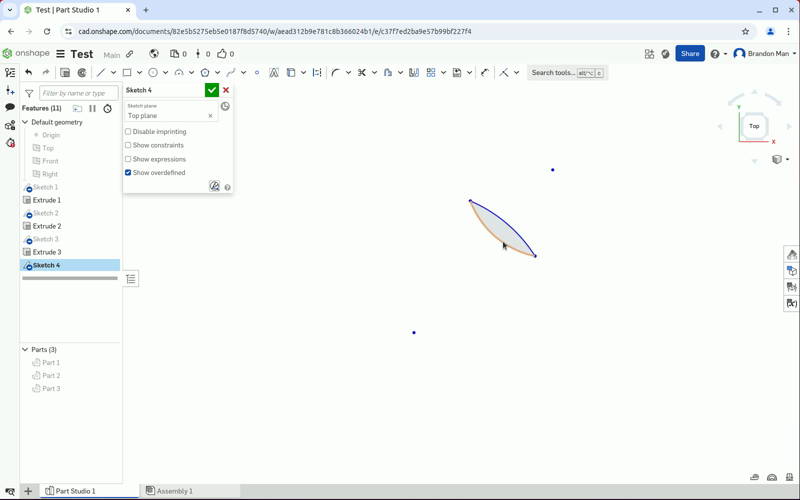
scroll(6)
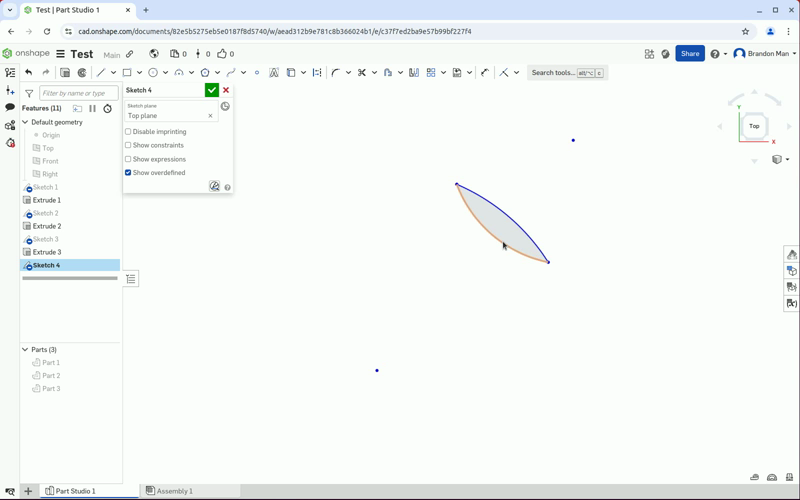
scroll(6)
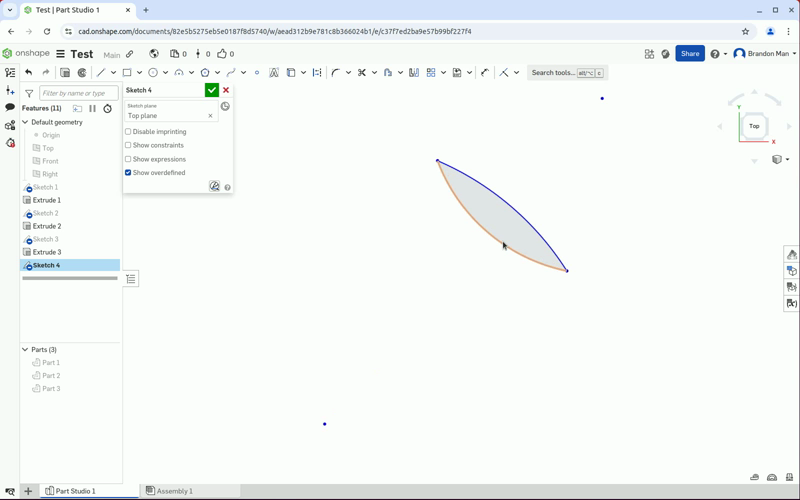
scroll(6)
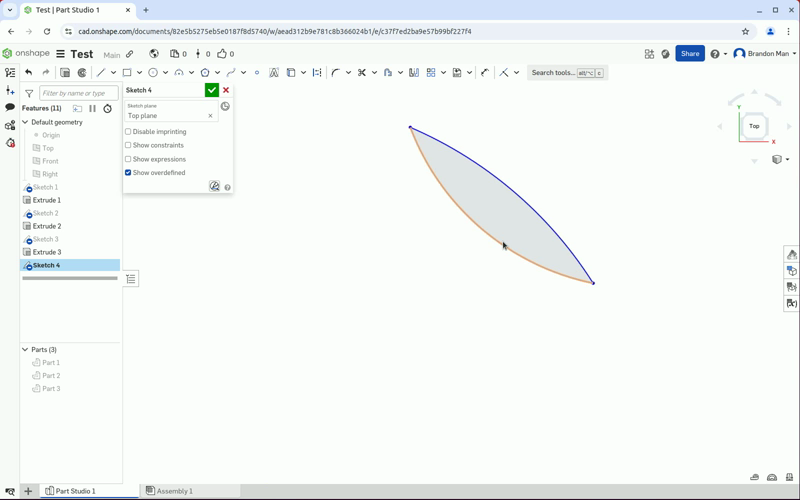
scroll(6)
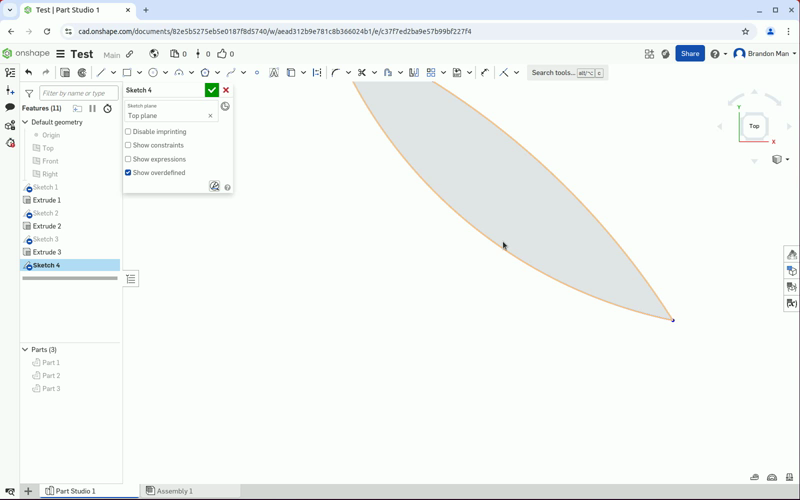
click(503, 241)
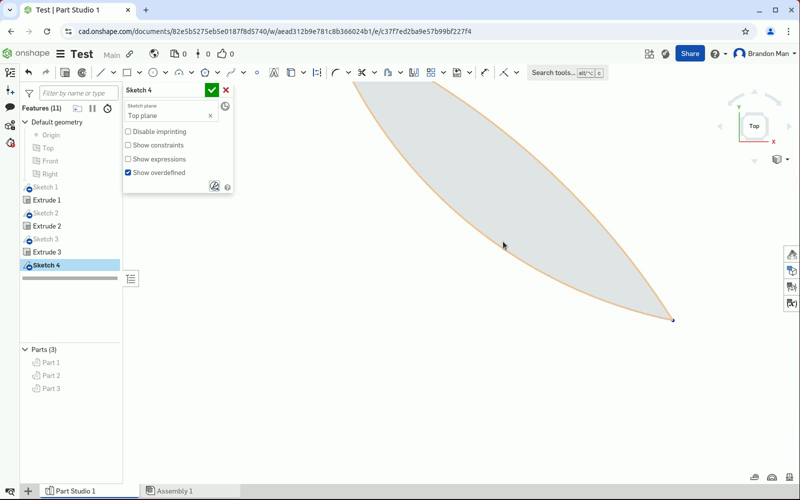
scroll(-6)
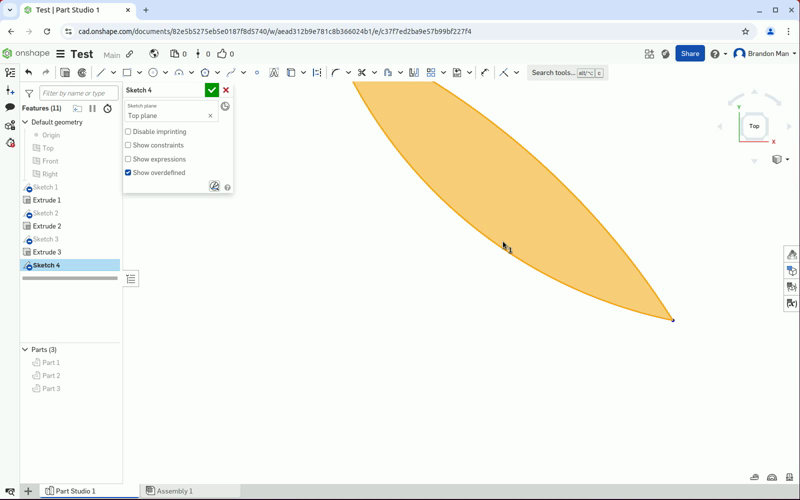
scroll(-6)
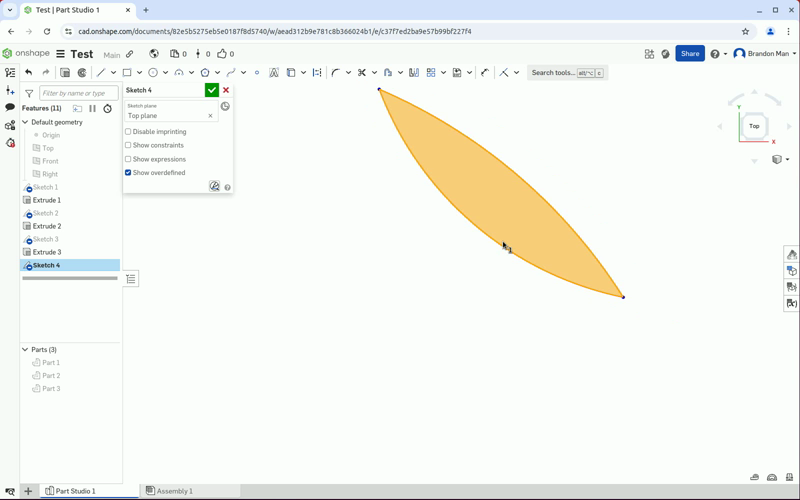
scroll(-6)
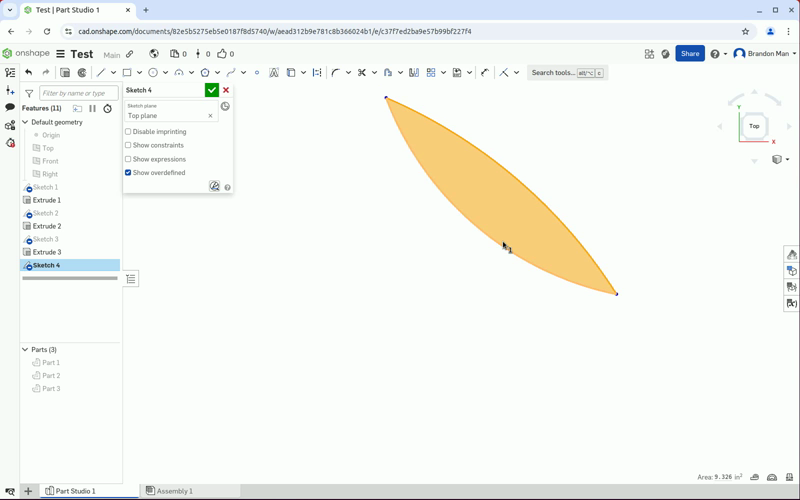
scroll(-6)
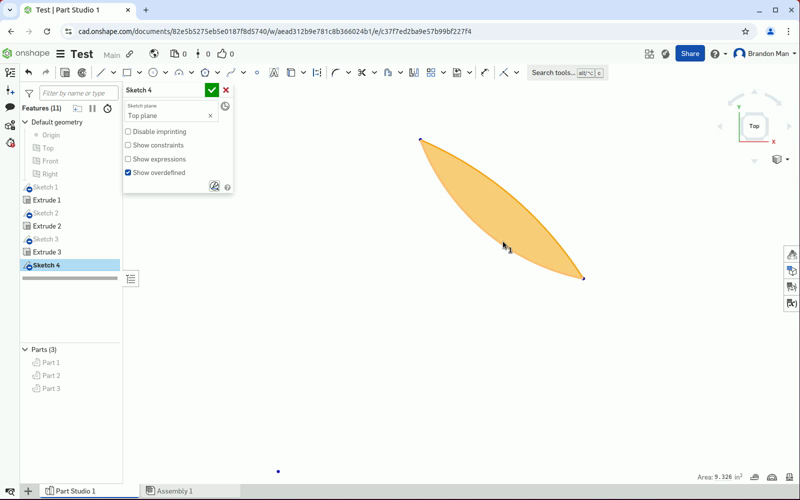
scroll(-6)
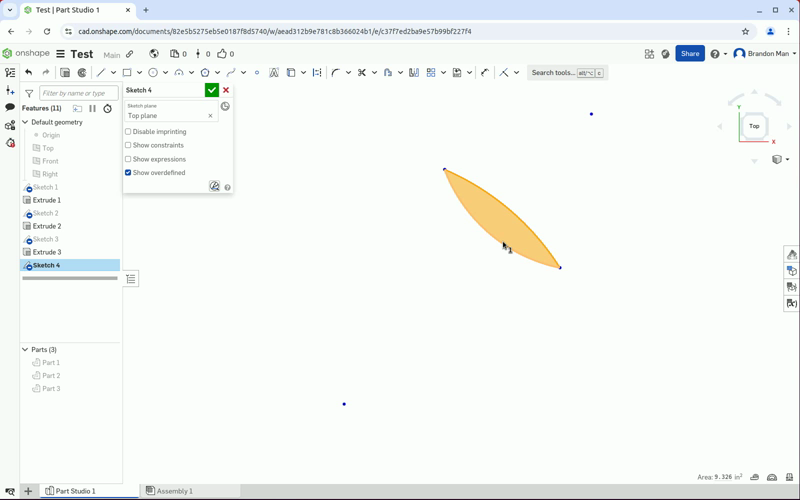
scroll(-6)
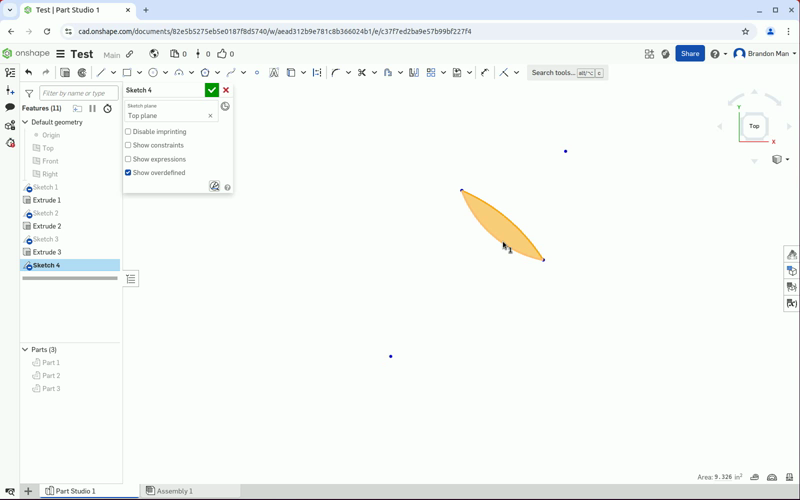
scroll(-6)
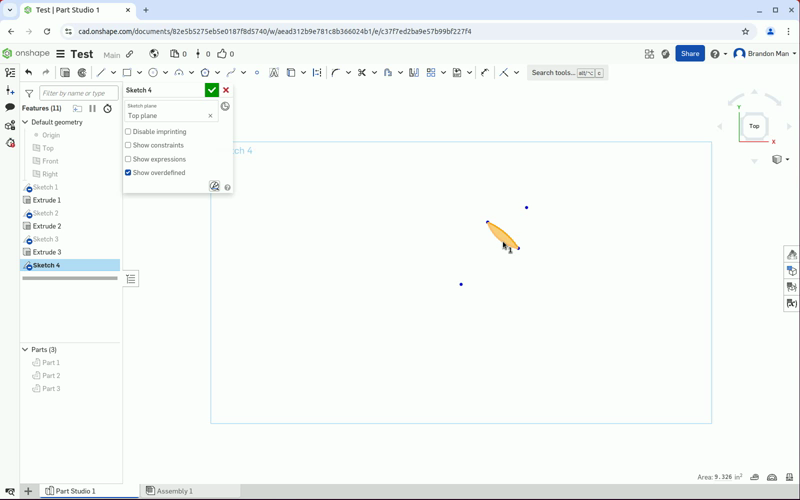
mouse_move(73, 352)
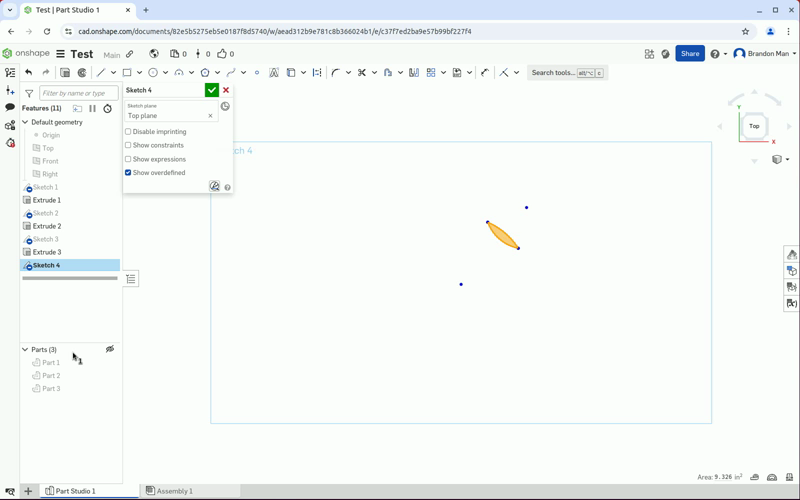
key(shift+y)
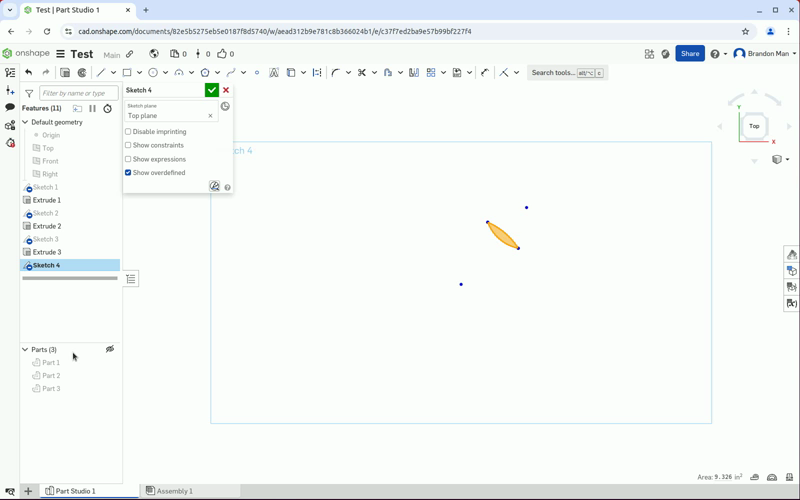
key(shift+e)
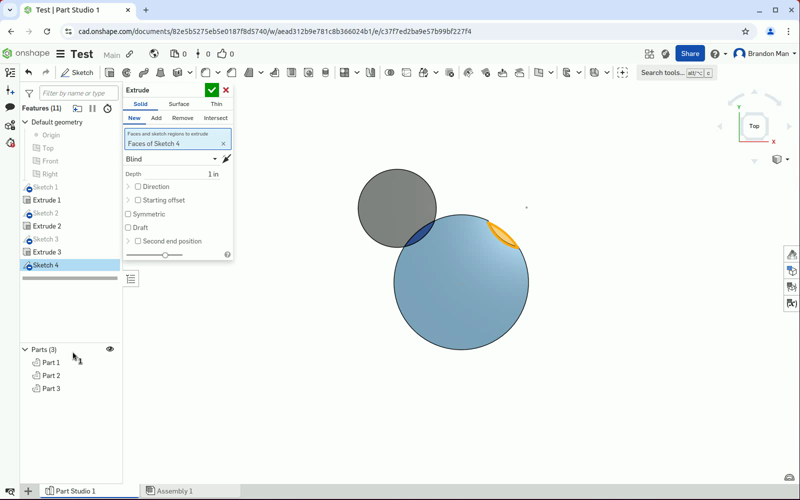
mouse_move(143, 106)
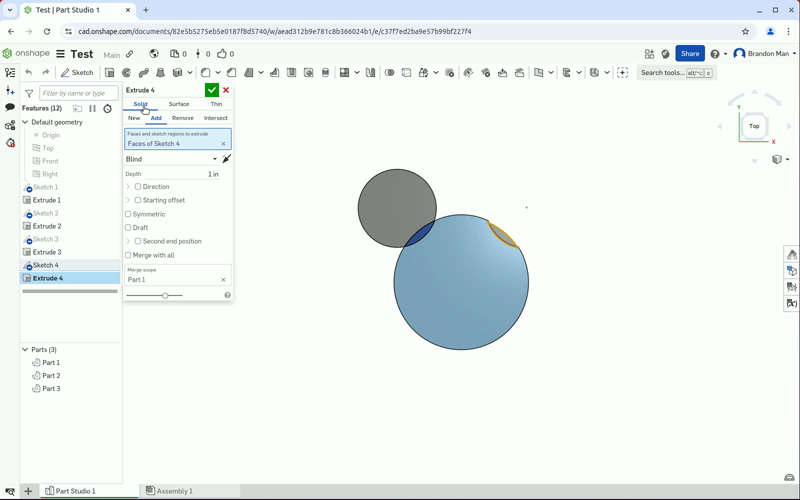
click(143, 106)
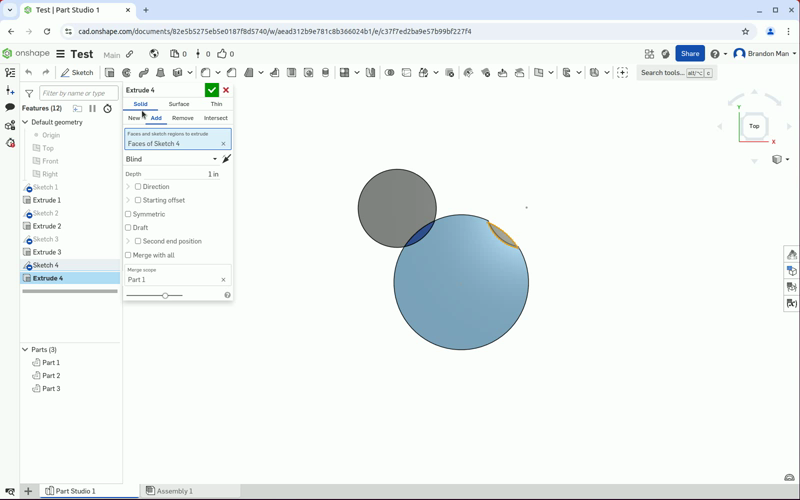
mouse_move(137, 120)
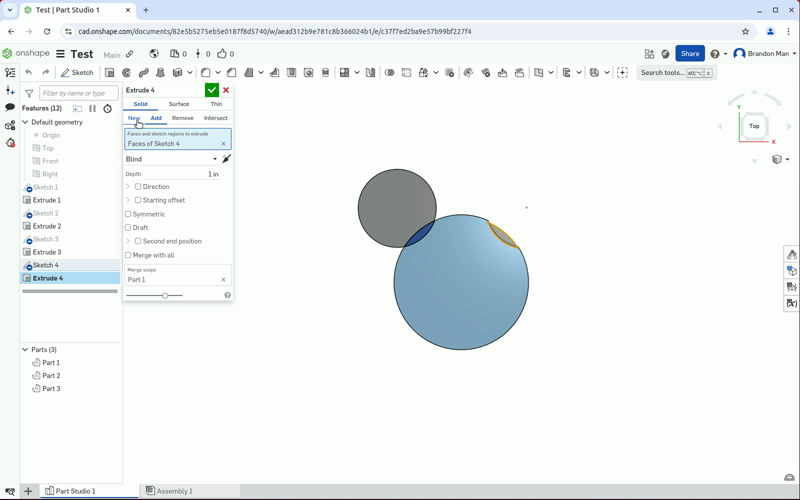
click(137, 120)
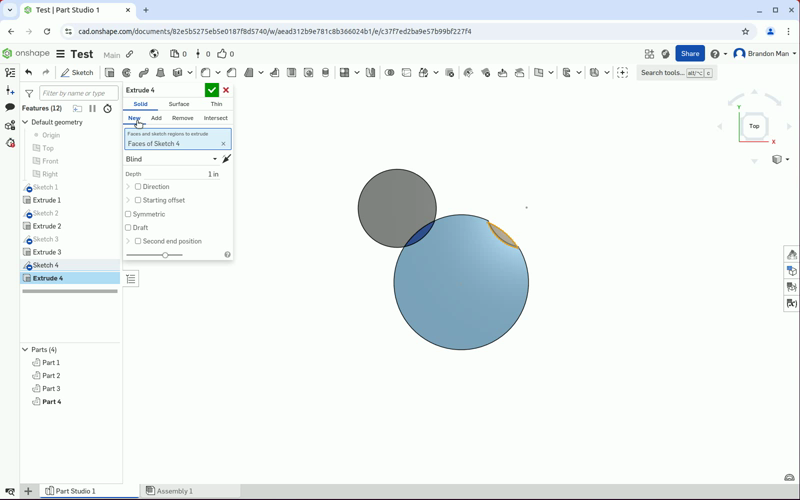
key(tab, 4)
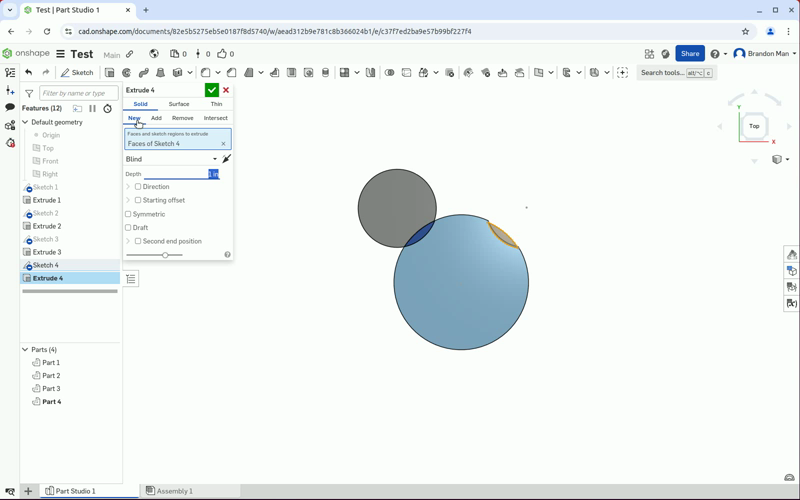
text(3.37)
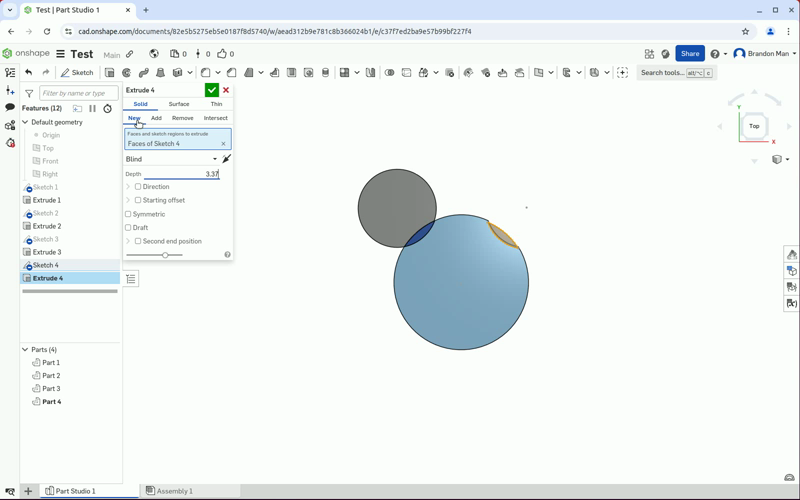
key(enter)
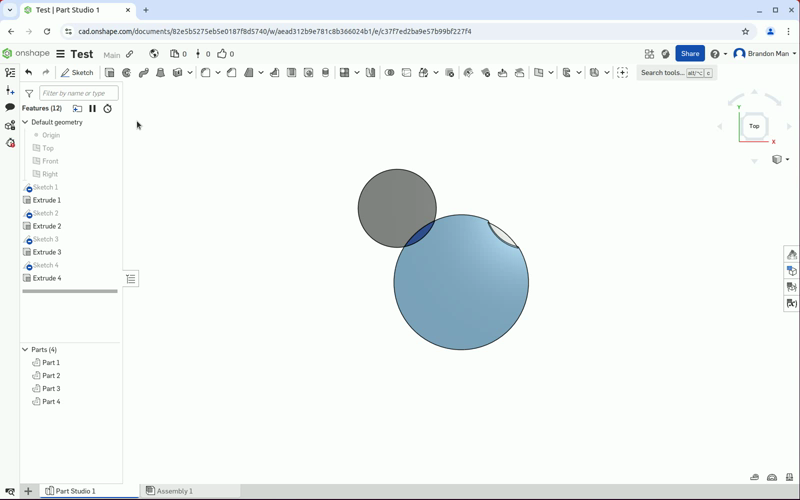
key(shift+h)
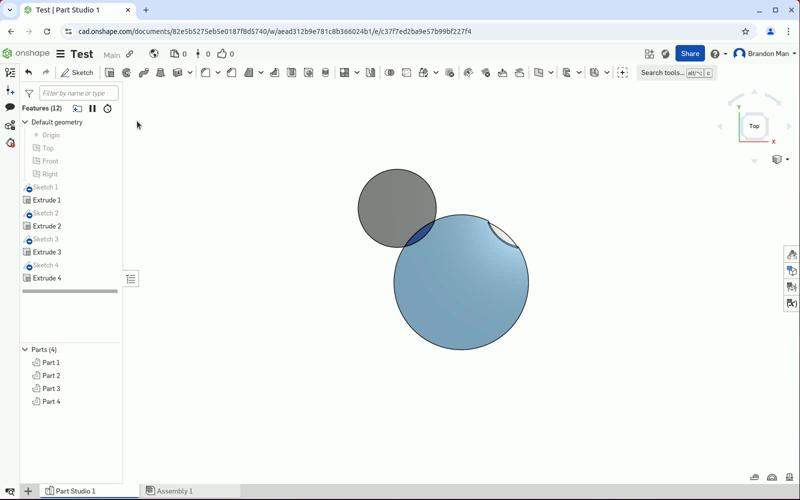
key(shift+h)
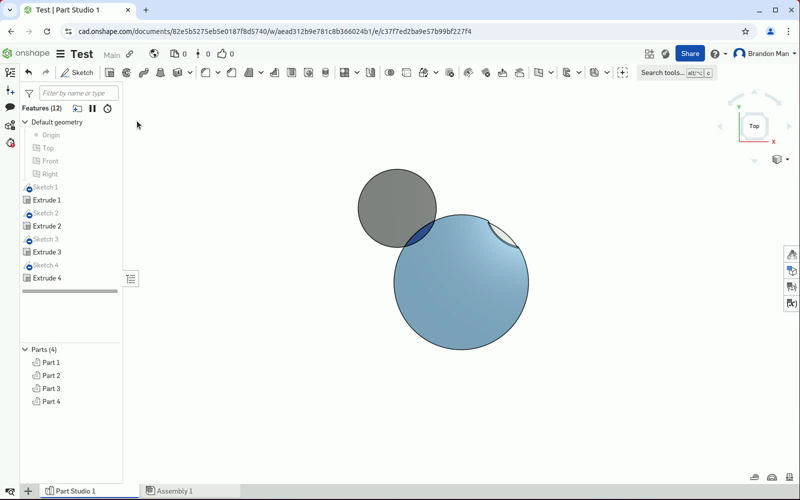
mouse_move(73, 189)
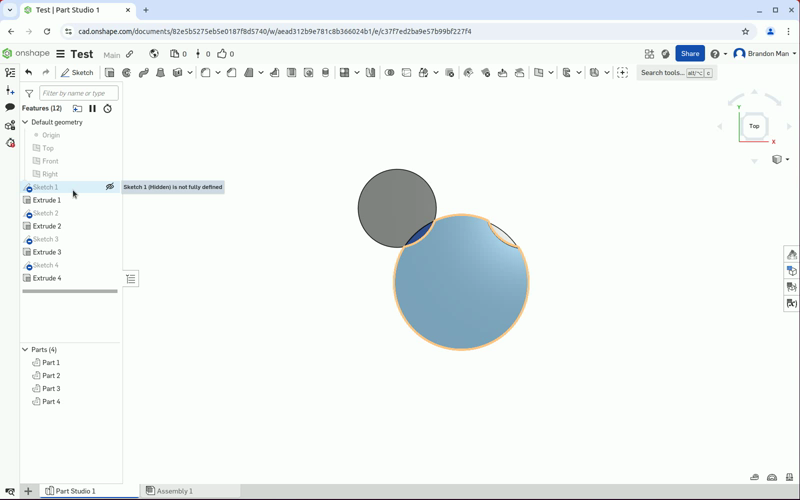
click(73, 189)
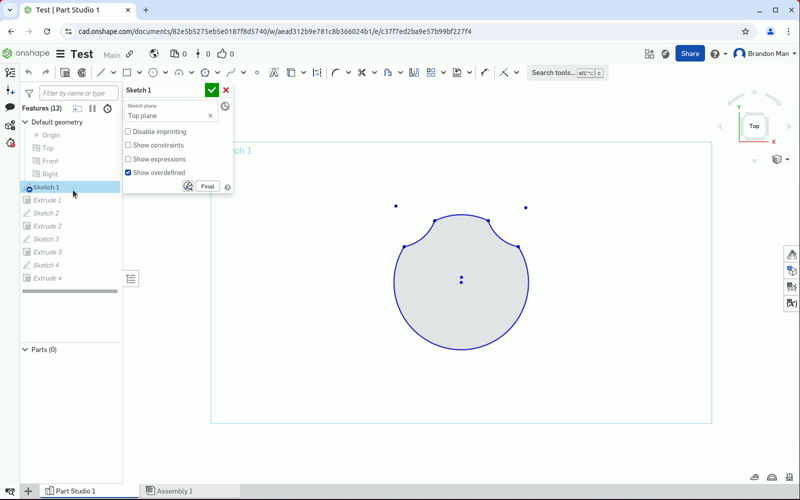
mouse_move(229, 92)
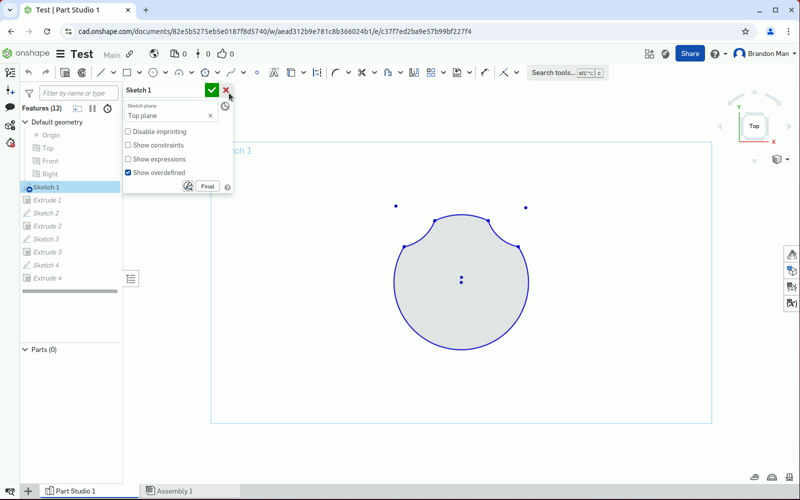
click(229, 92)
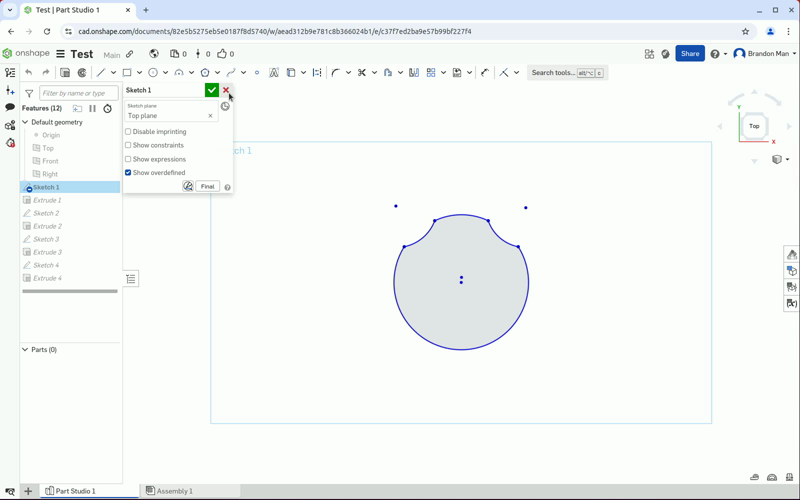
key(shift+s)
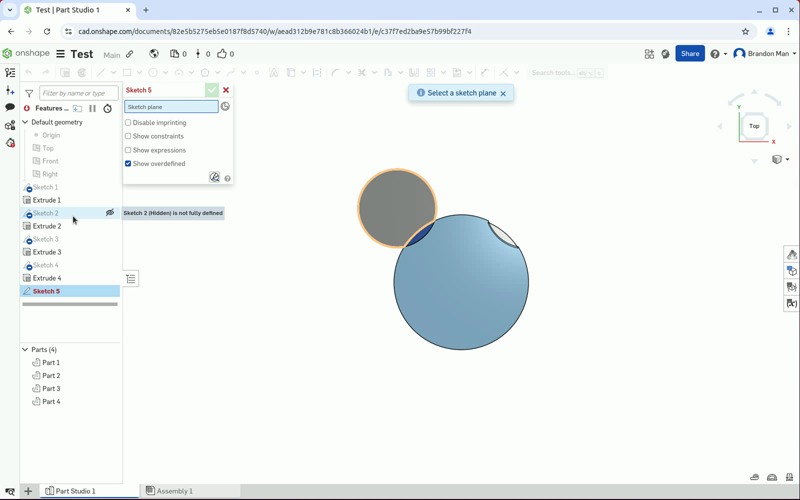
scroll(3)
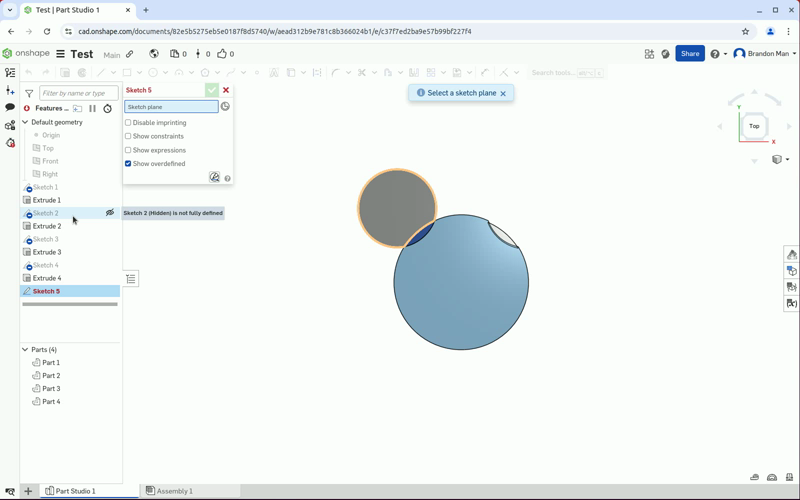
mouse_move(73, 150)
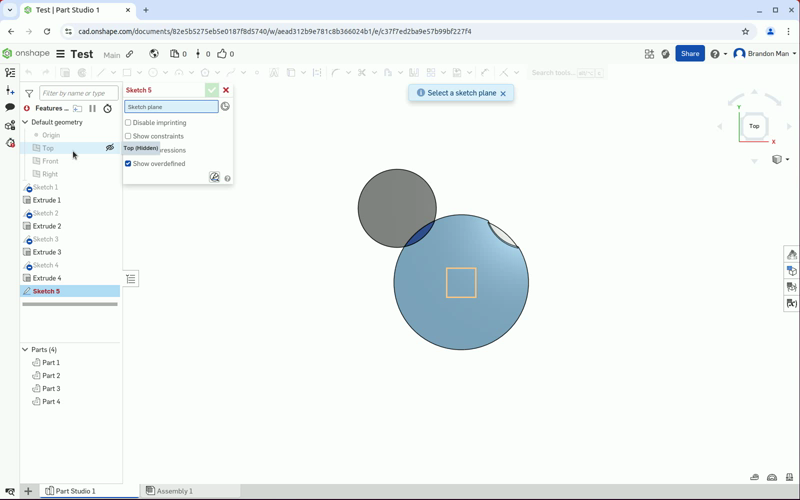
click(73, 150)
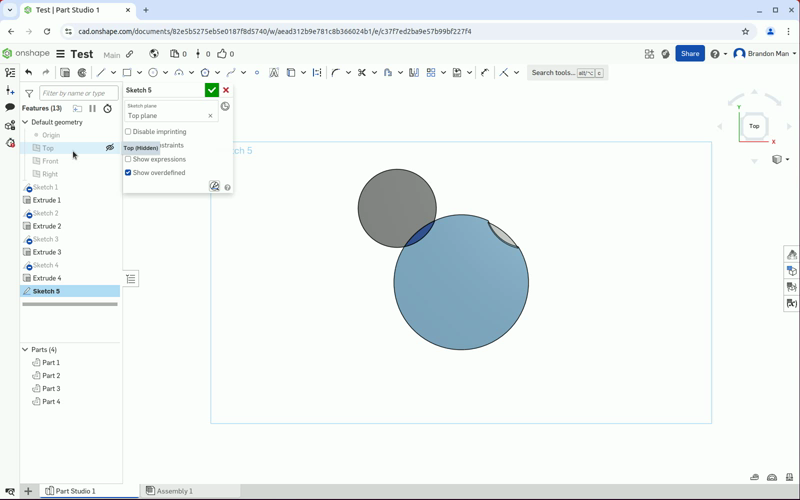
mouse_move(73, 352)
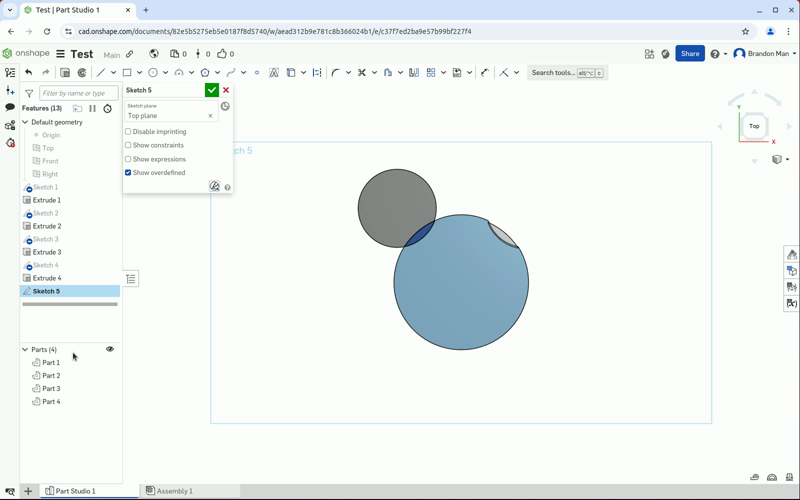
key(y)
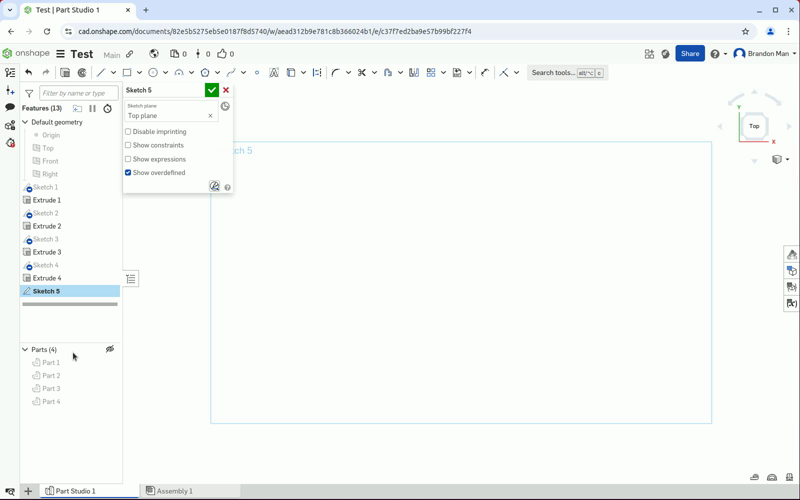
key(a)
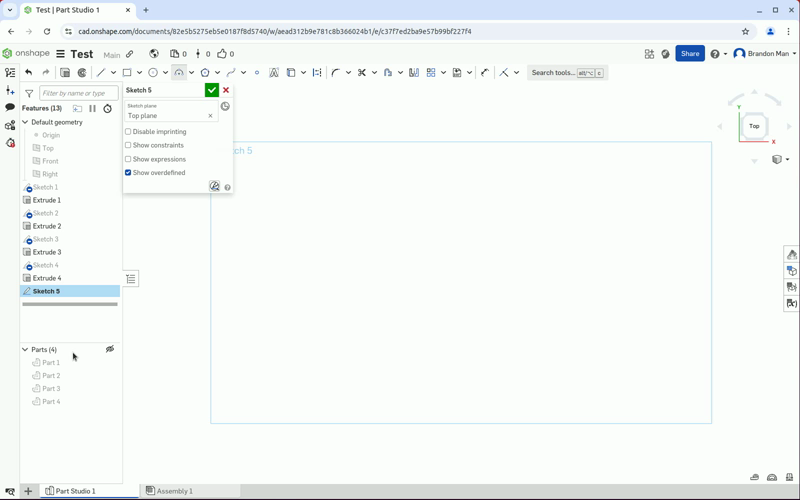
key_down(shift)
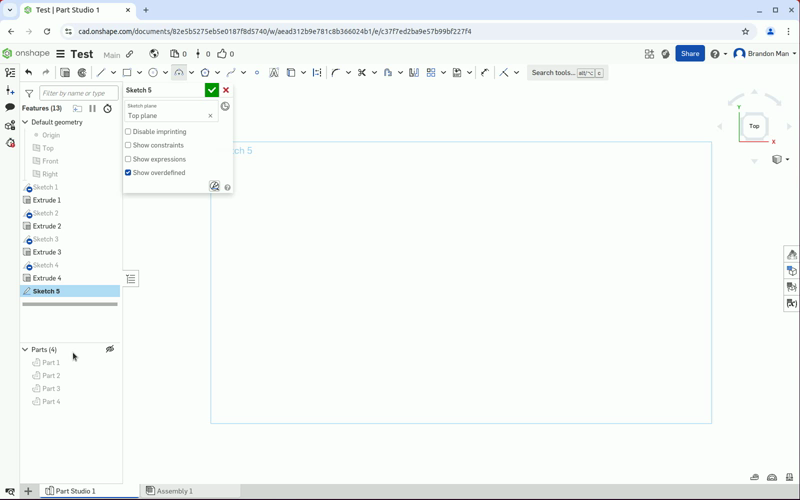
mouse_move(487, 222)
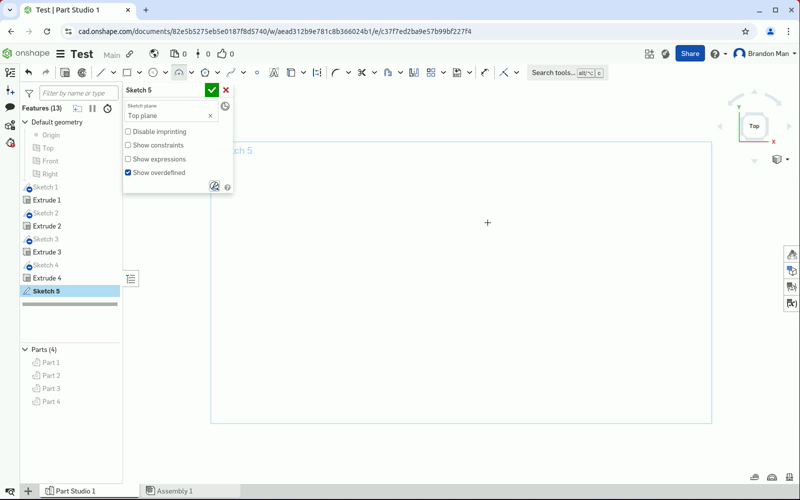
click(487, 222)
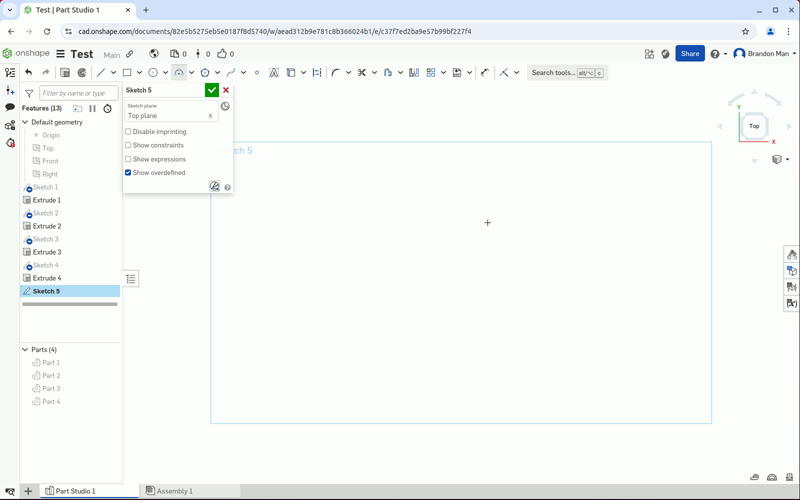
key_up(shift)
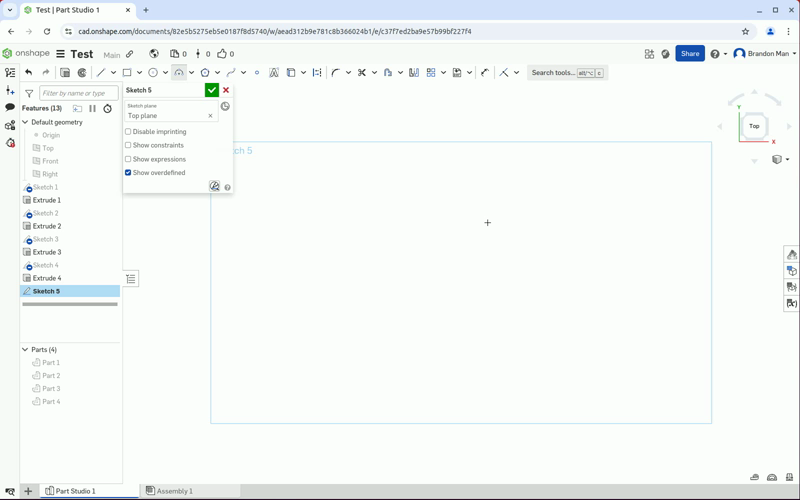
key_down(shift)
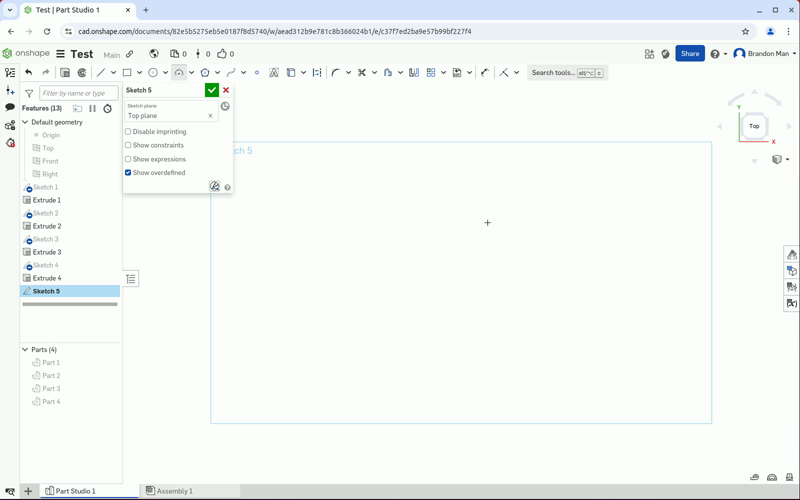
mouse_move(517, 247)
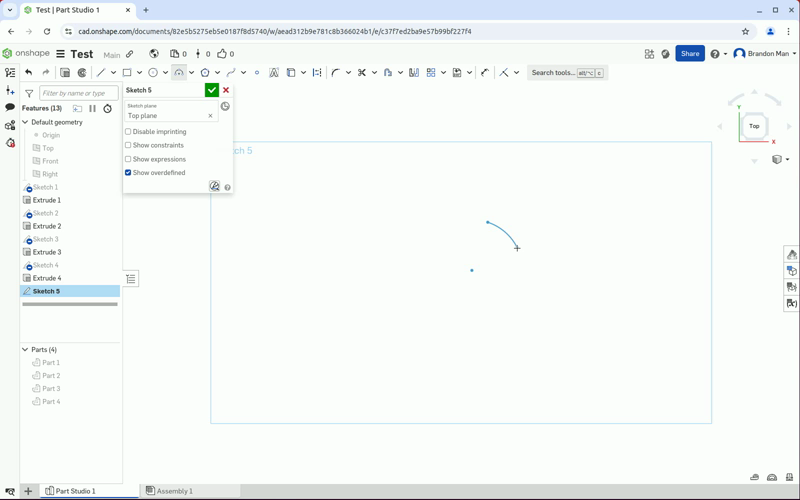
click(517, 247)
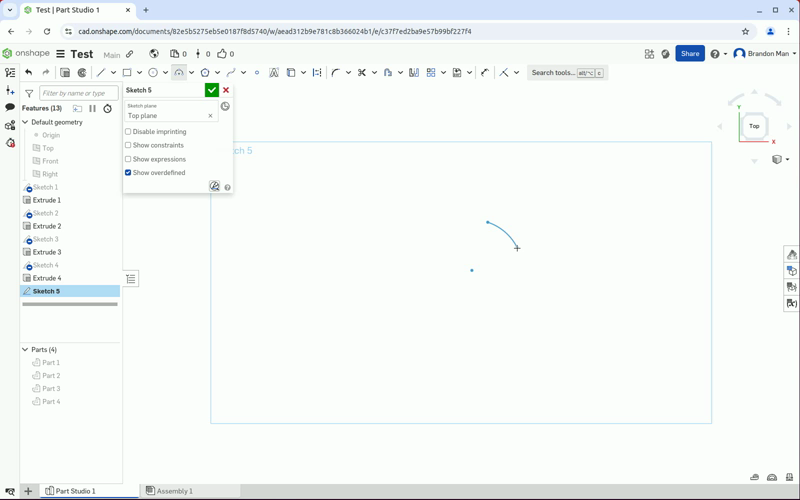
mouse_move(504, 232)
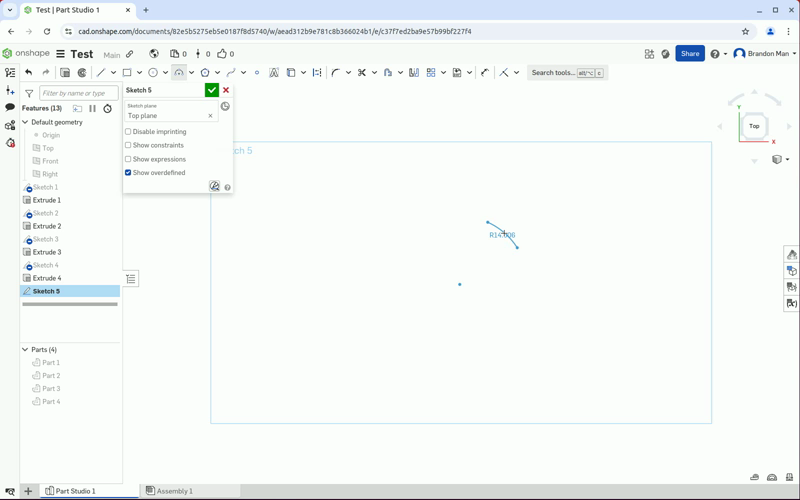
click(504, 232)
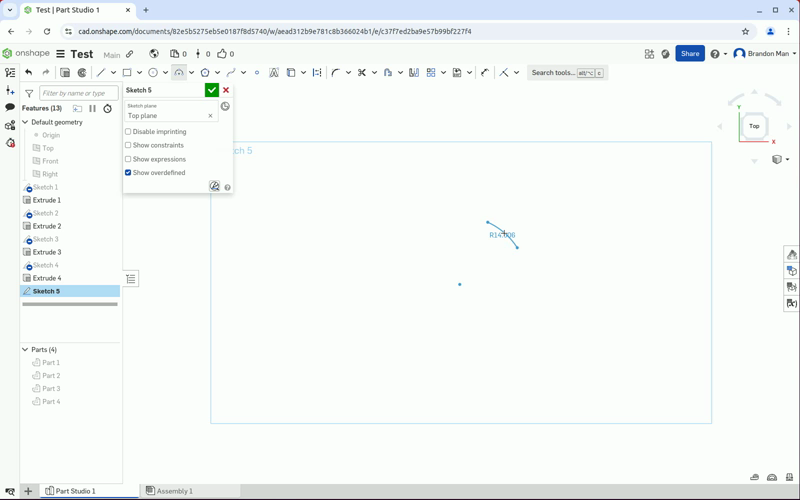
key_up(shift)
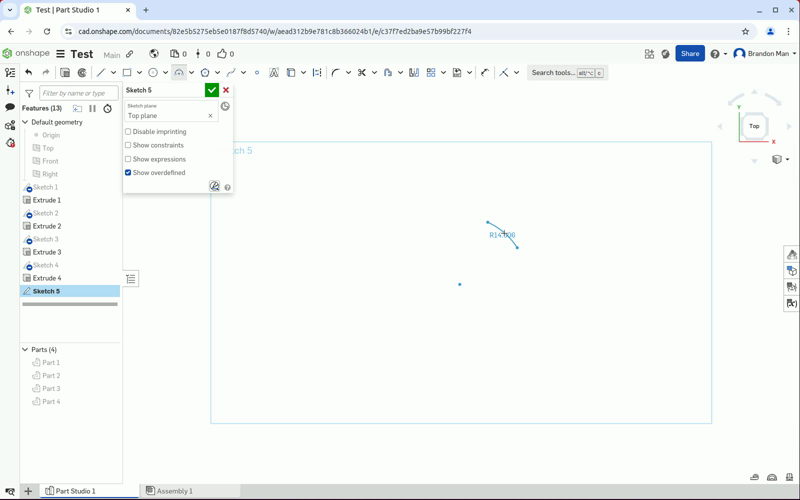
mouse_move(517, 247)
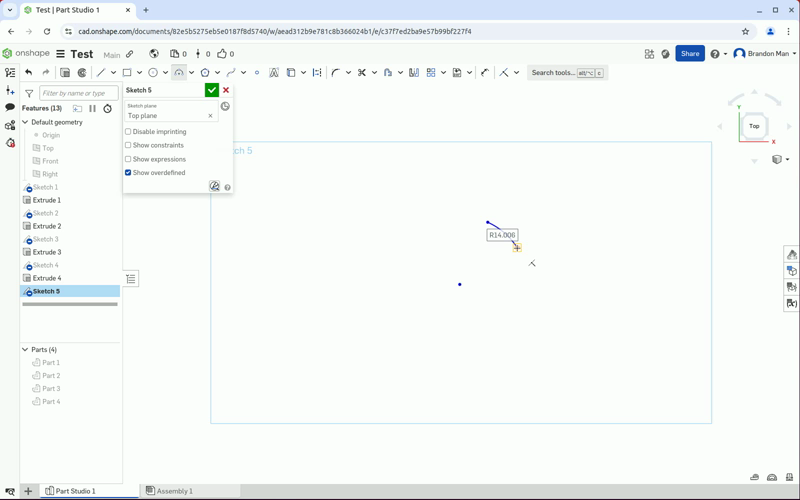
click(517, 247)
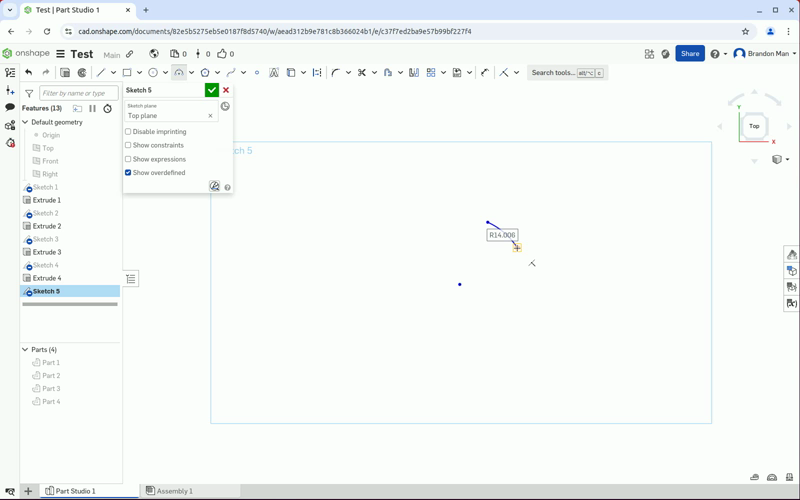
mouse_move(487, 222)
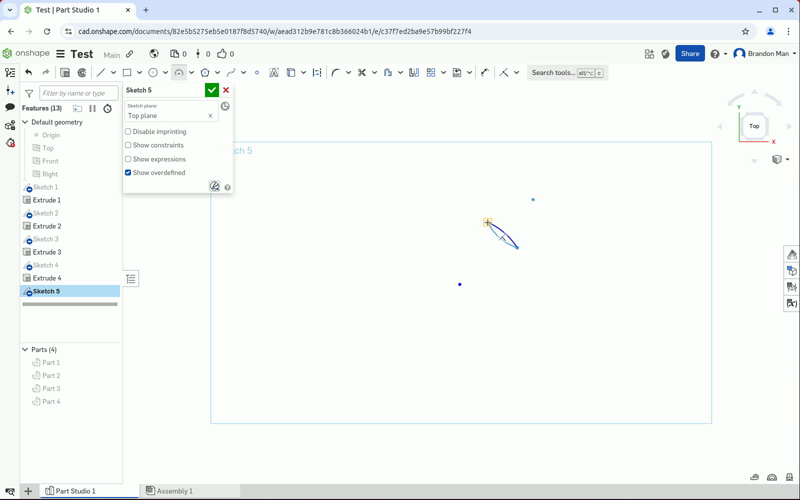
click(487, 222)
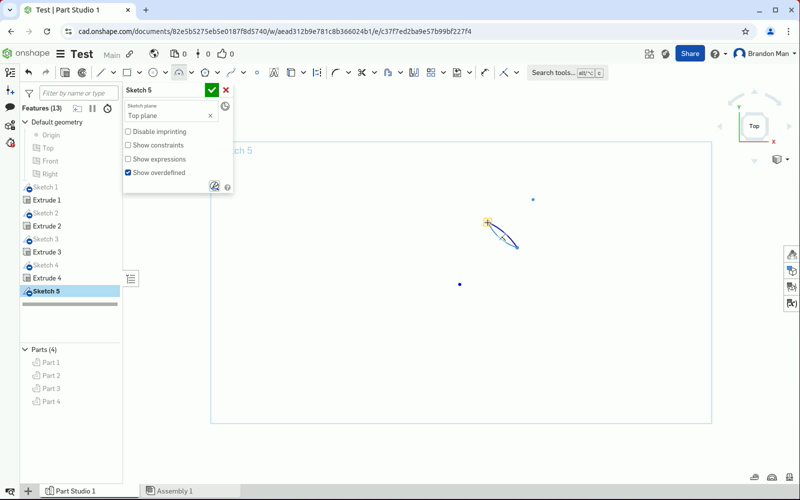
key_down(shift)
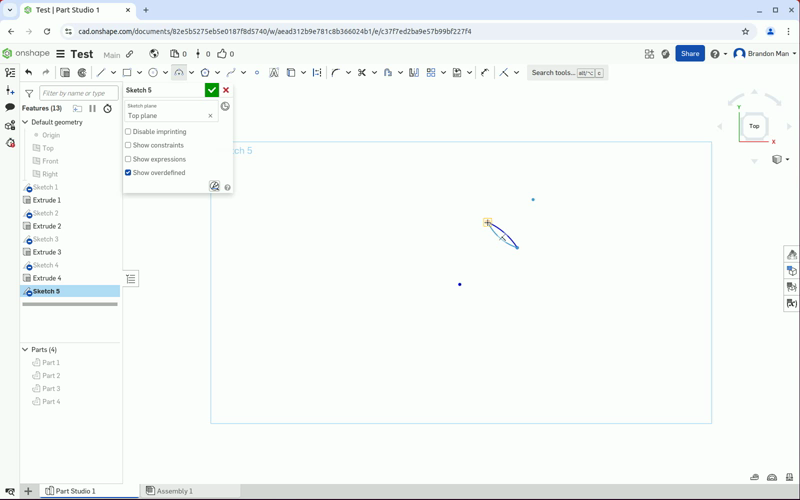
mouse_move(549, 180)
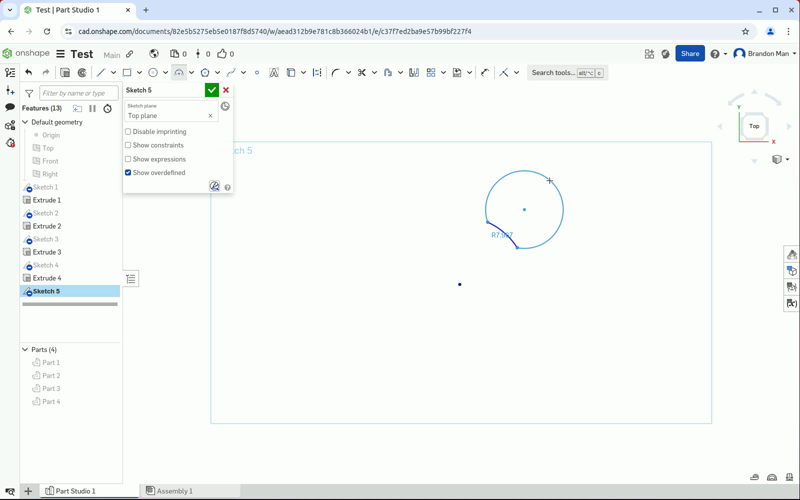
click(549, 180)
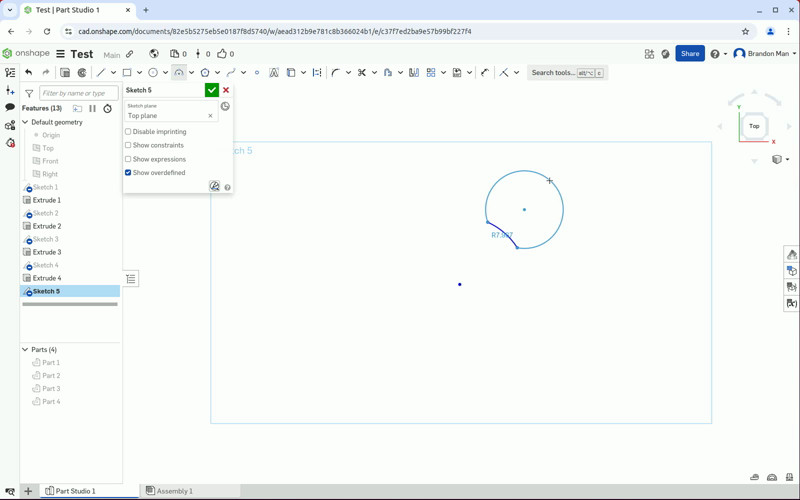
key_up(shift)
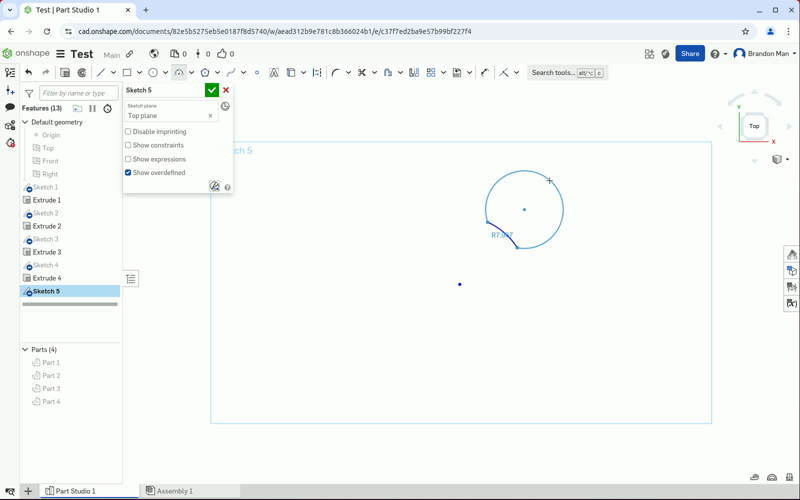
key(esc)
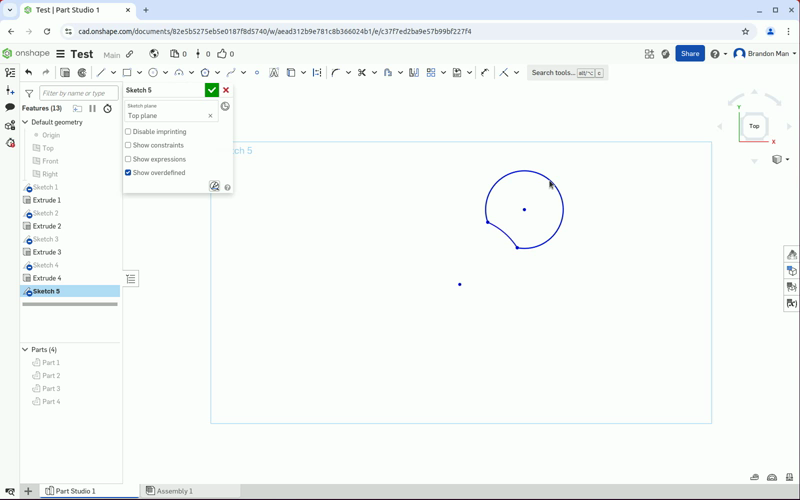
mouse_move(524, 220)
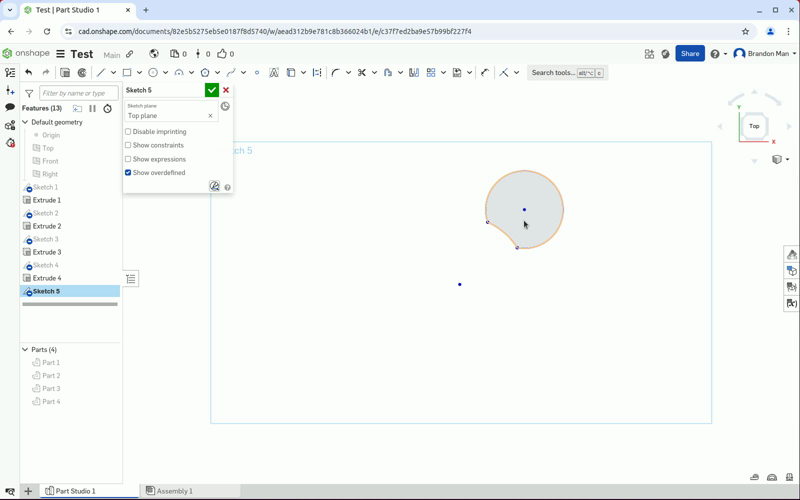
click(524, 220)
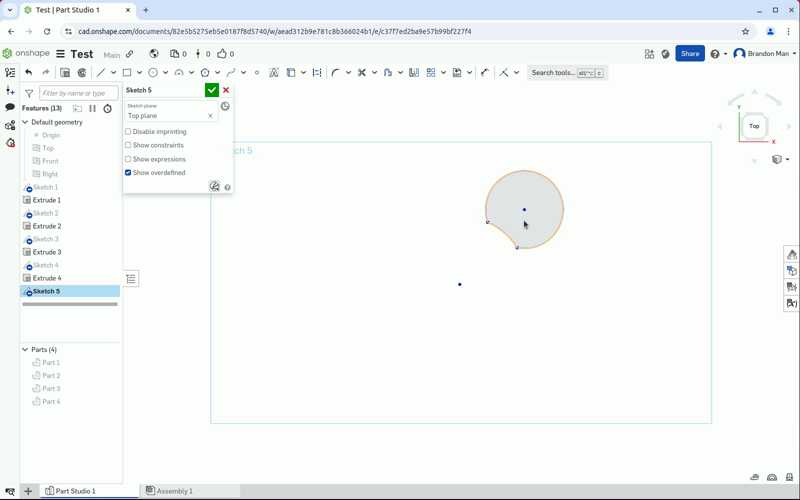
mouse_move(73, 352)
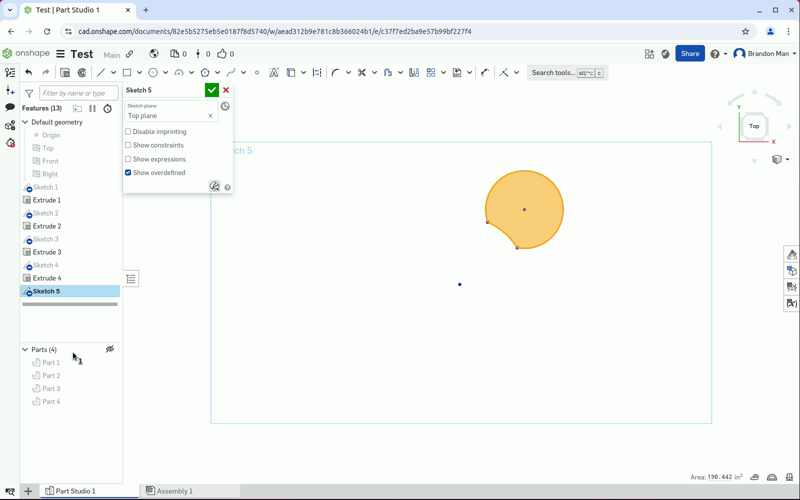
key(shift+y)
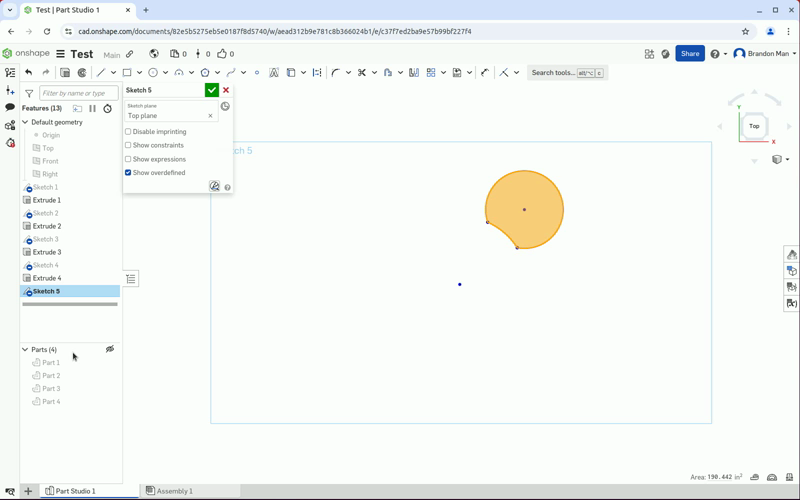
key(shift+e)
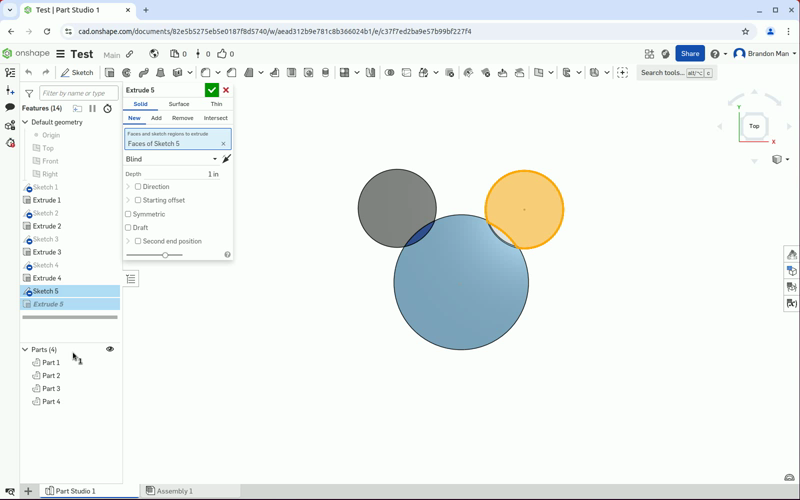
mouse_move(143, 106)
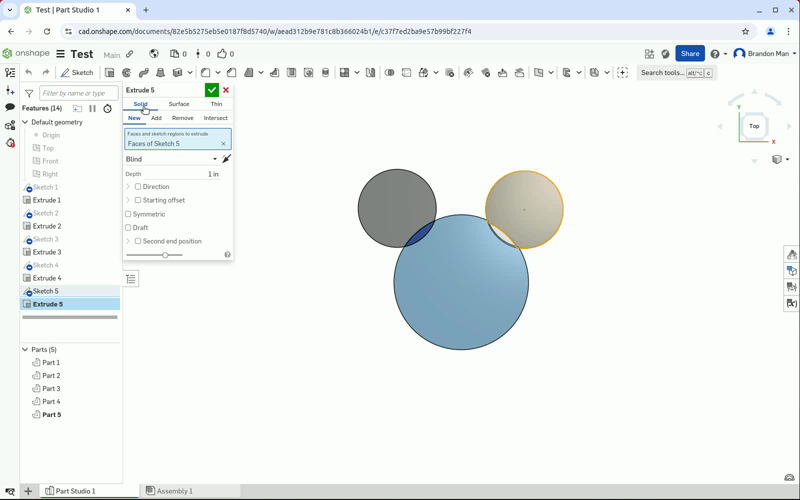
click(143, 106)
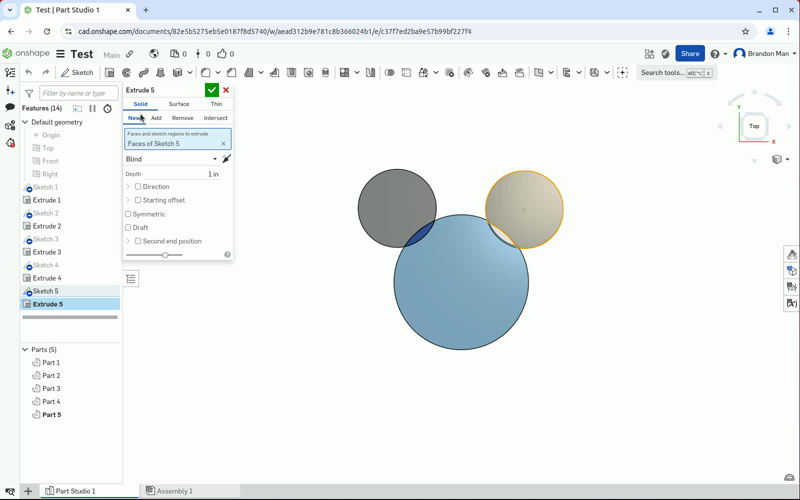
mouse_move(137, 120)
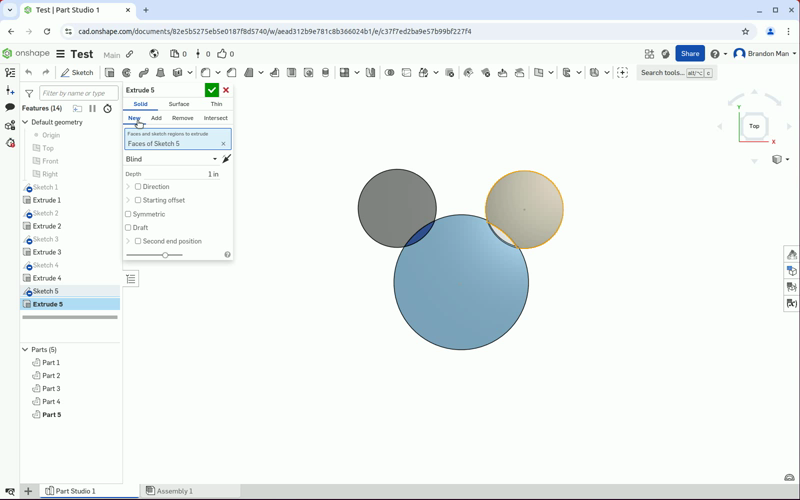
click(137, 120)
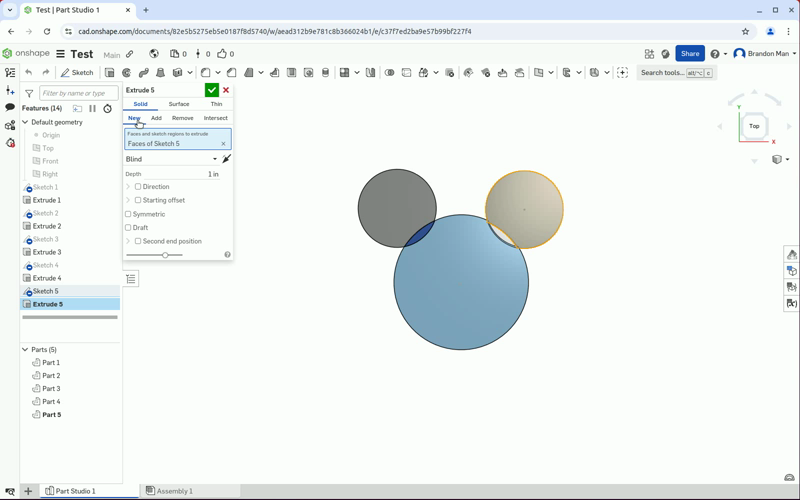
key(tab, 4)
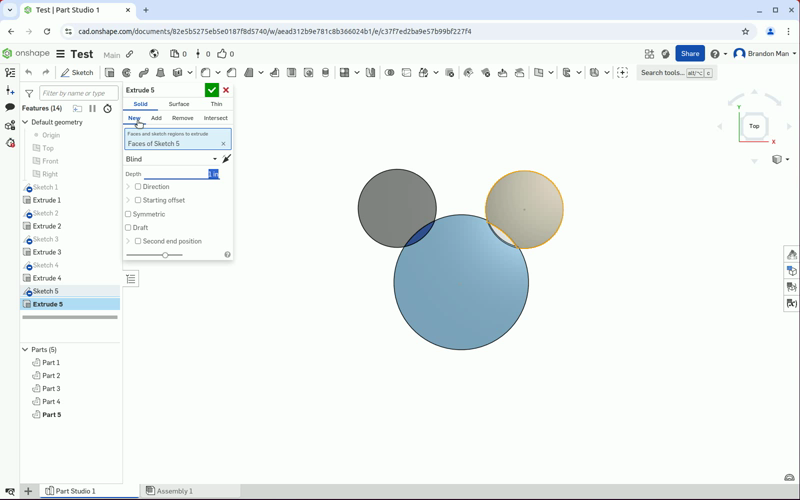
text(3.37)
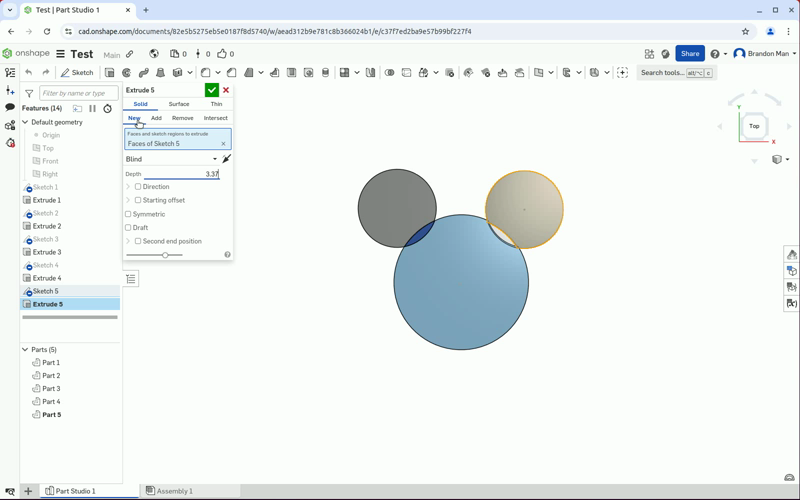
key(enter)
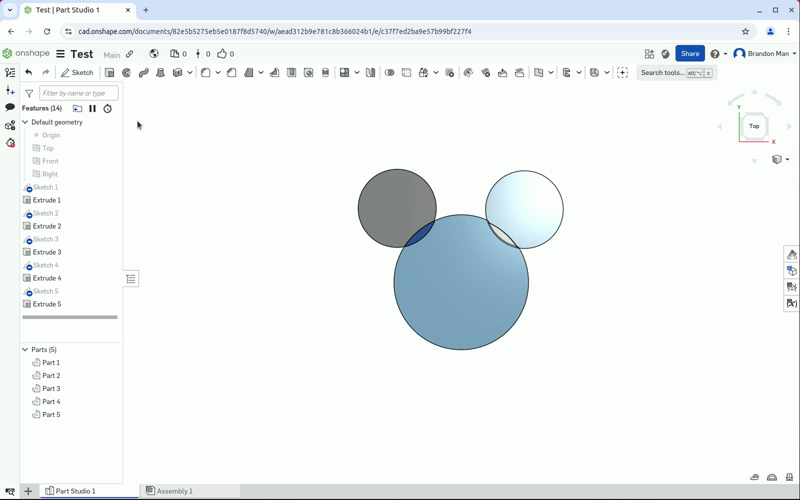
key(shift+h)
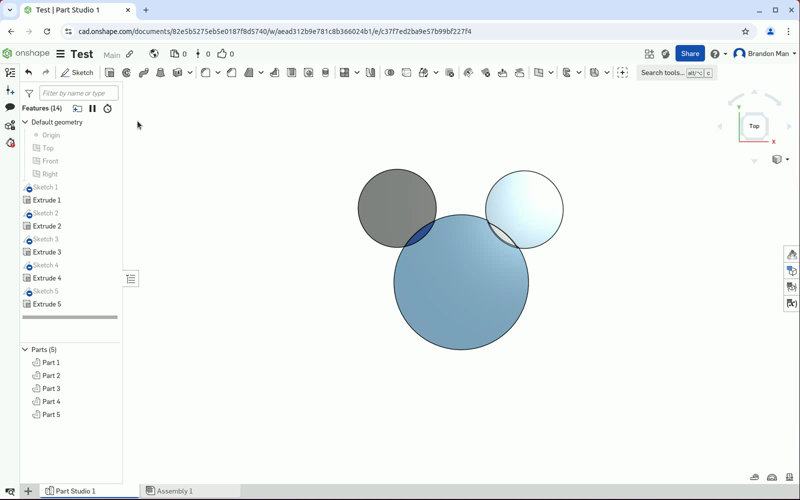
key(shift+h)
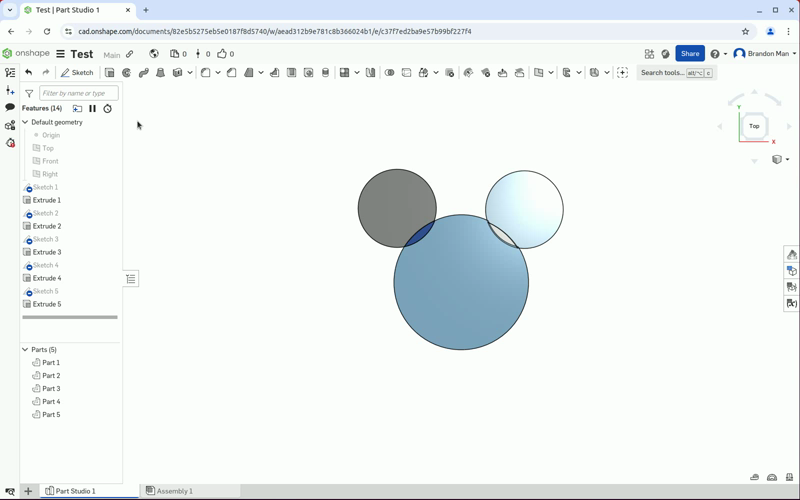
mouse_move(73, 189)
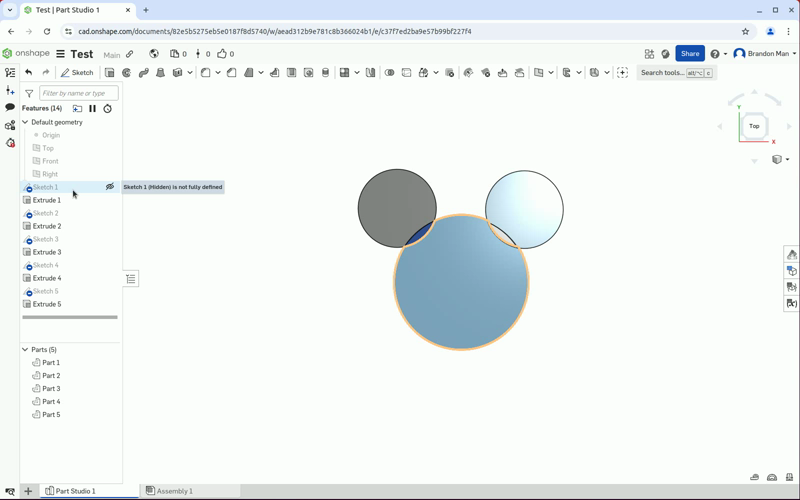
click(73, 189)
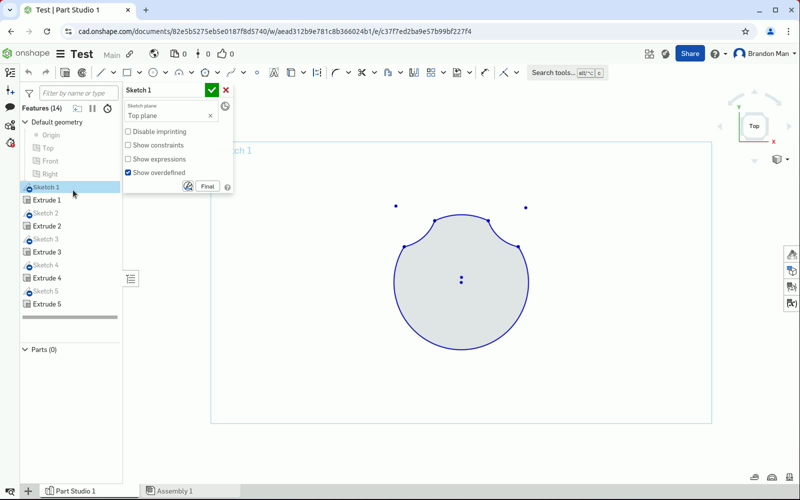
mouse_move(229, 92)
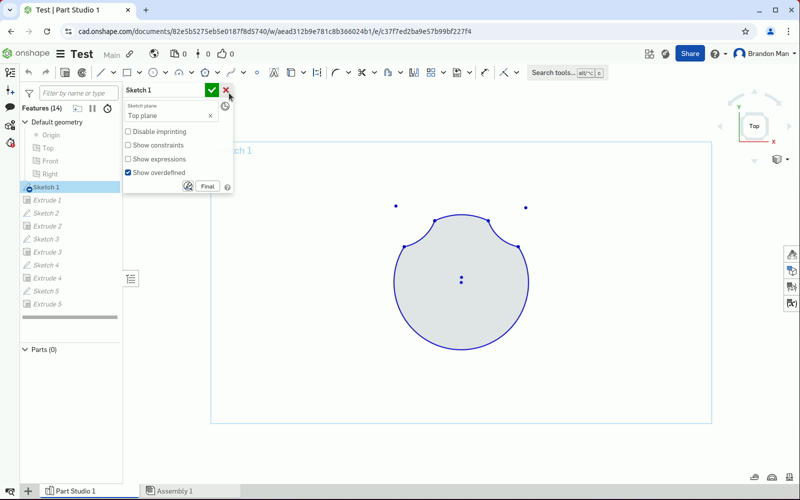
click(229, 92)
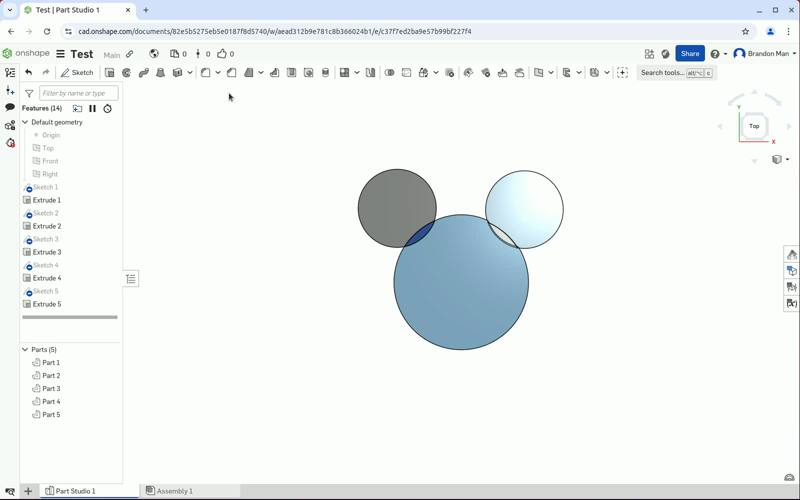
mouse_move(541, 75)
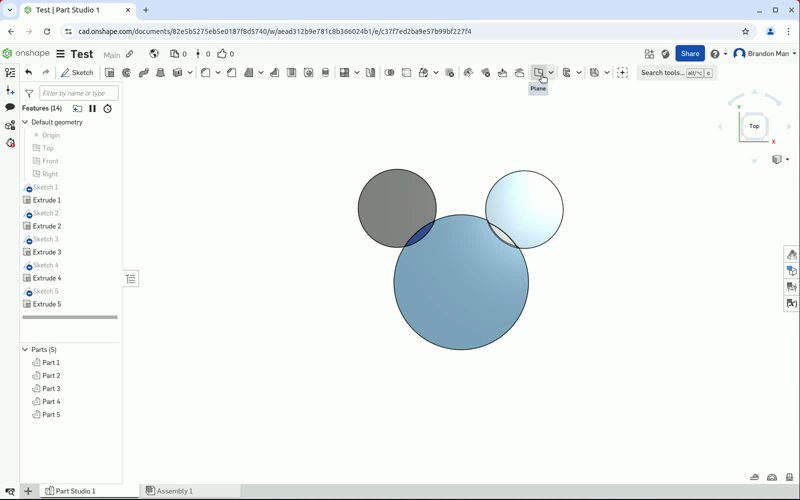
click(541, 75)
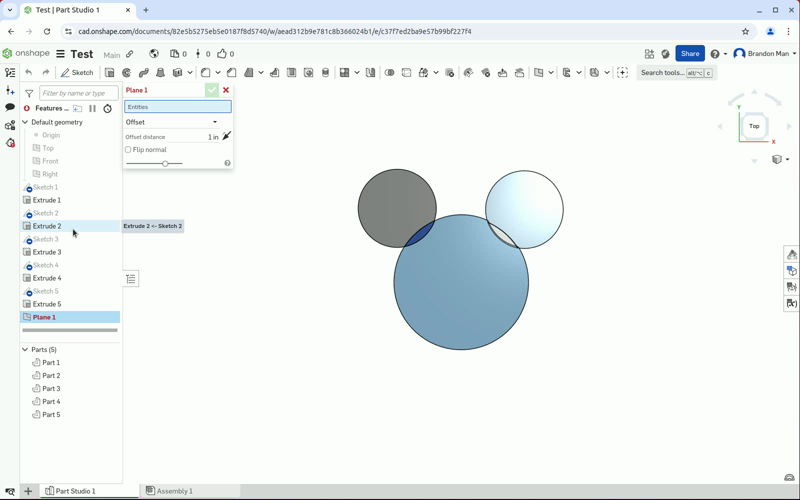
scroll(3)
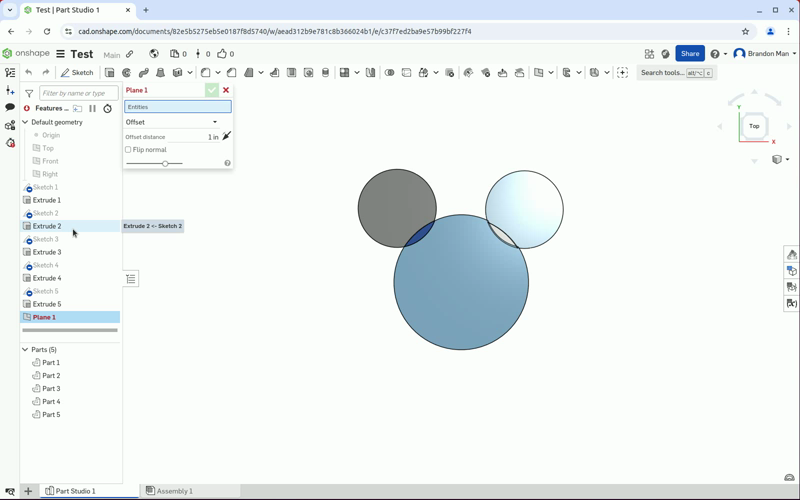
mouse_move(73, 150)
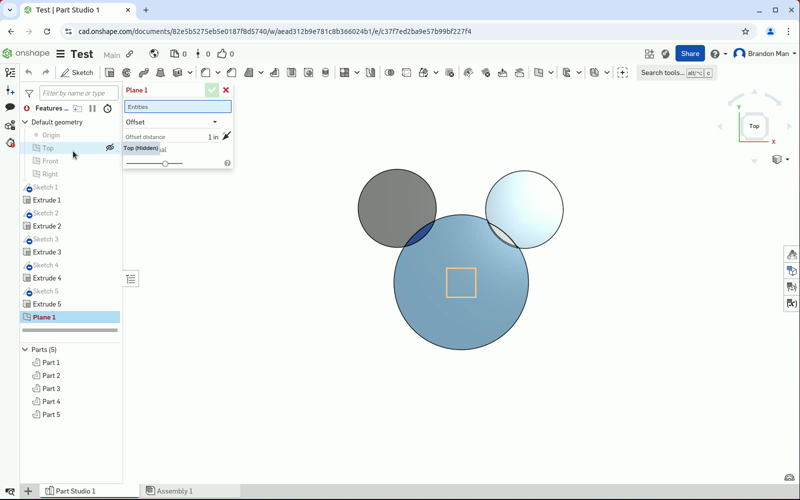
click(73, 150)
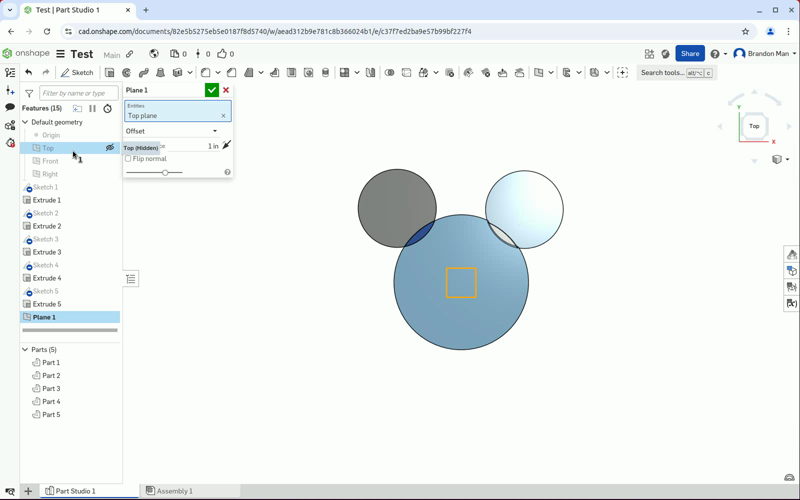
key(tab, 2)
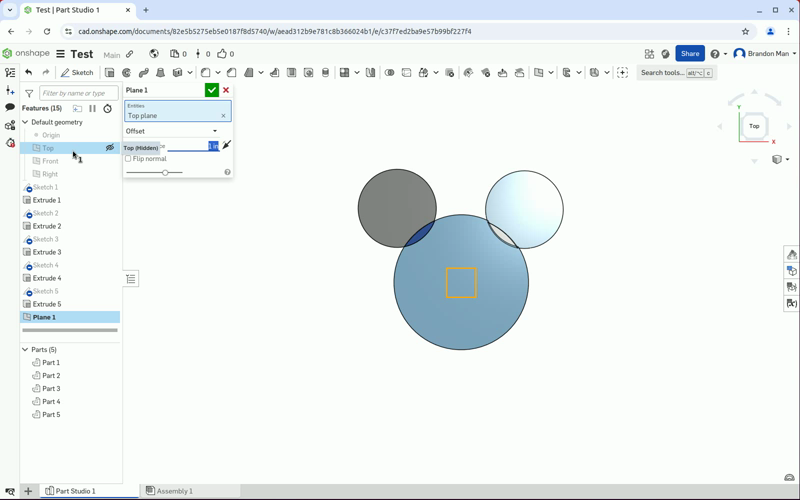
text(3.358)
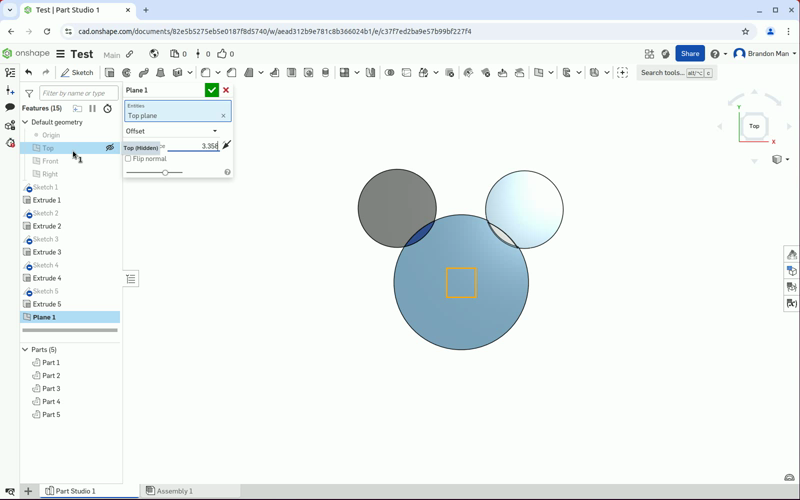
key(enter, 2)
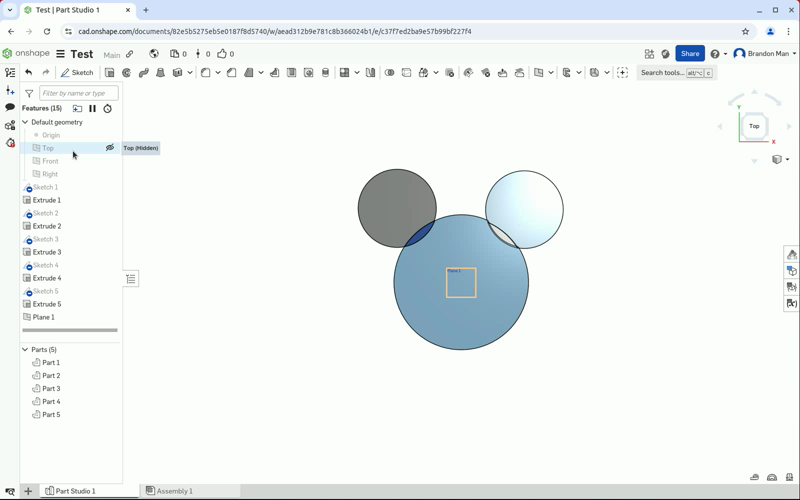
key(shift+s)
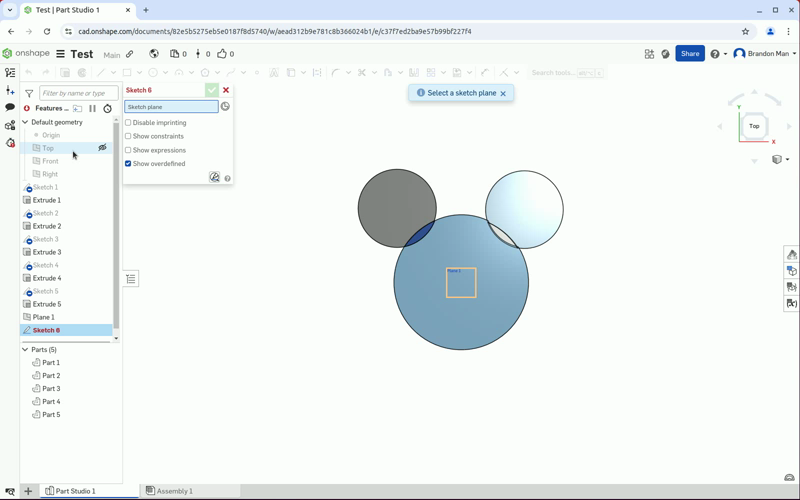
mouse_move(69, 319)
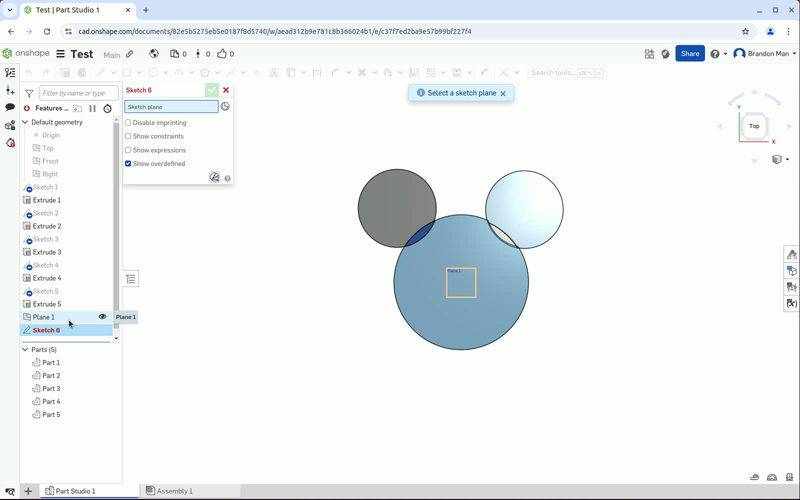
click(69, 319)
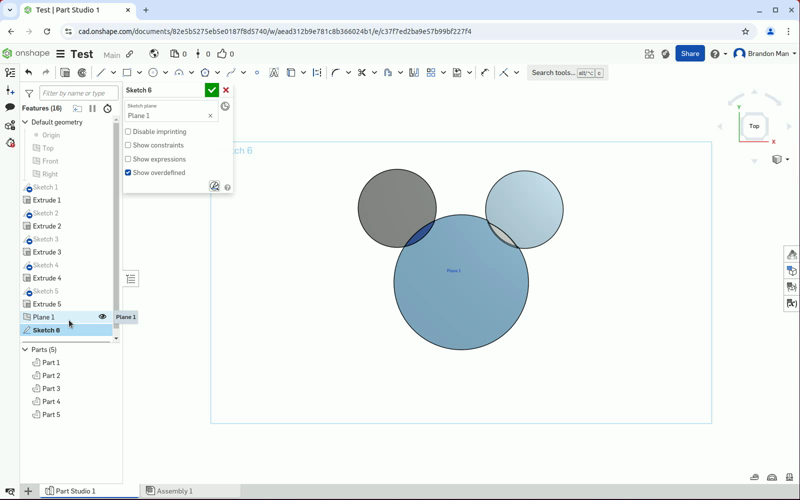
mouse_move(73, 352)
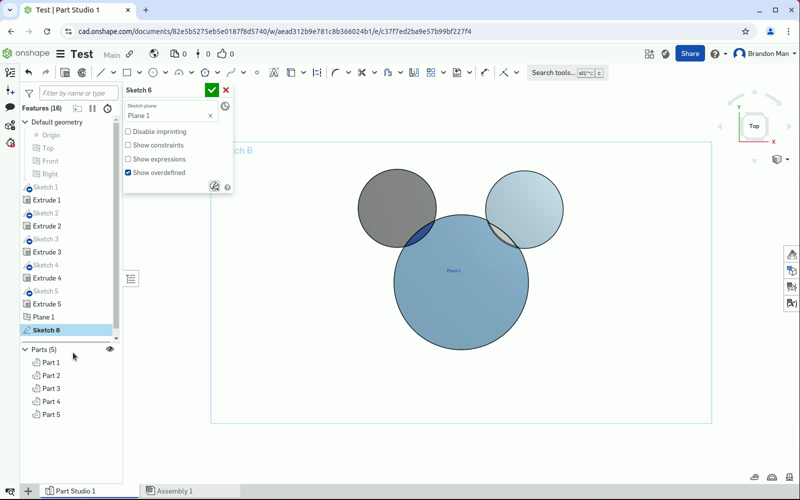
key(y)
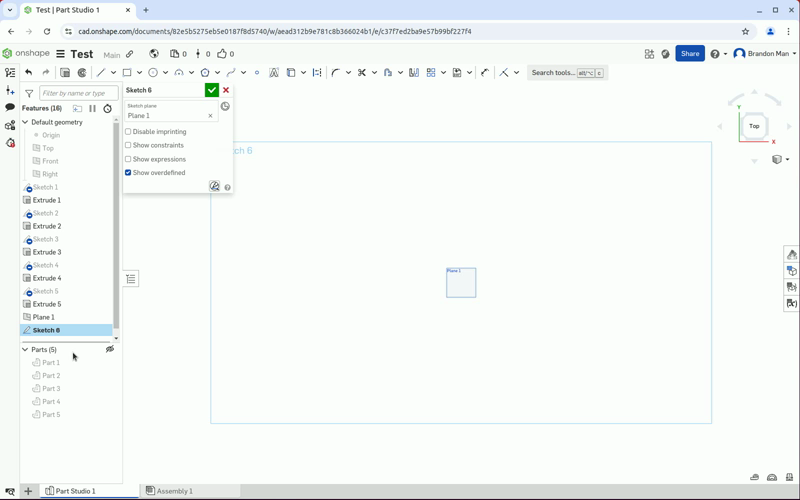
key(a)
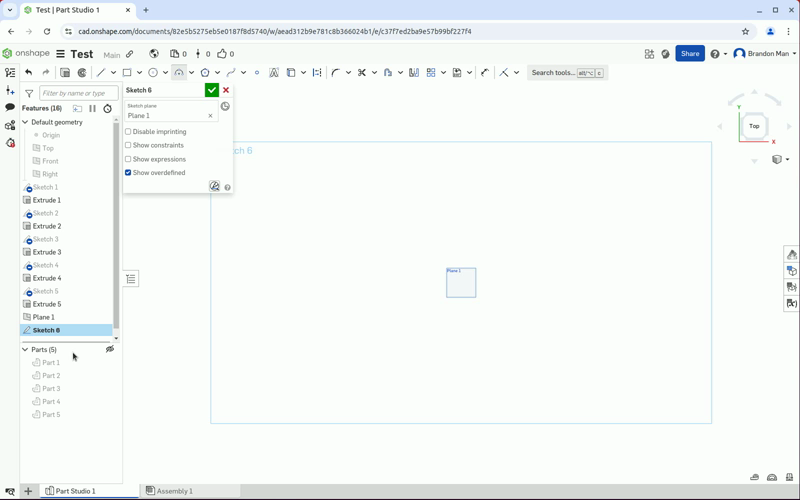
key_down(shift)
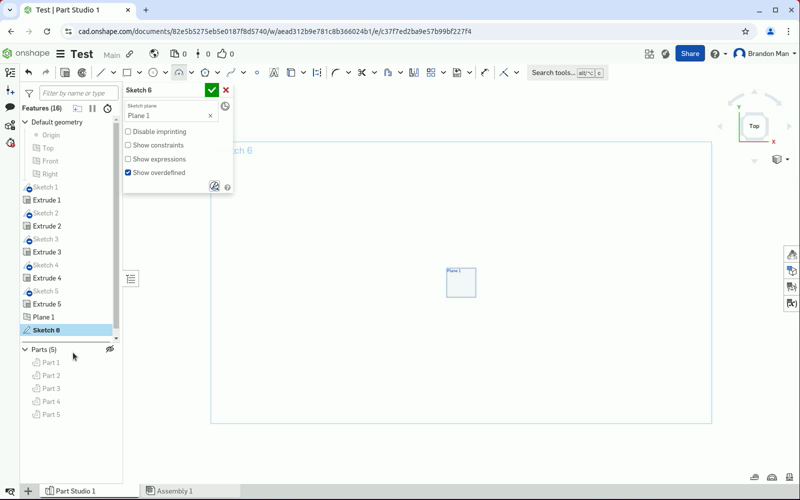
mouse_move(427, 301)
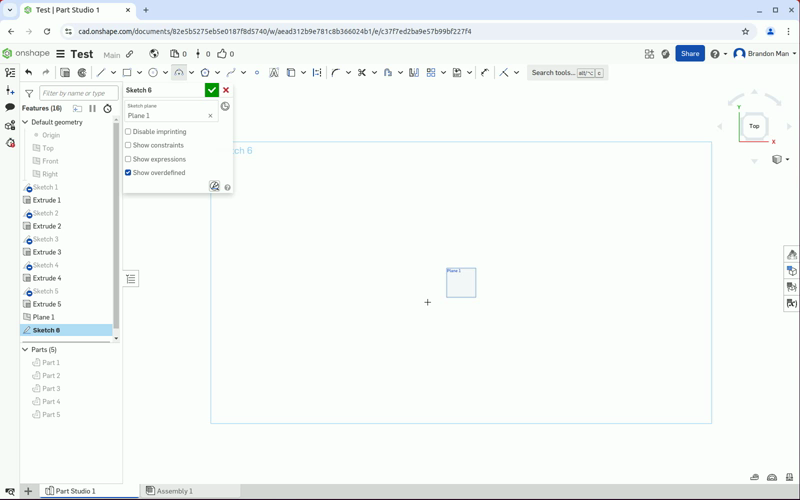
click(427, 301)
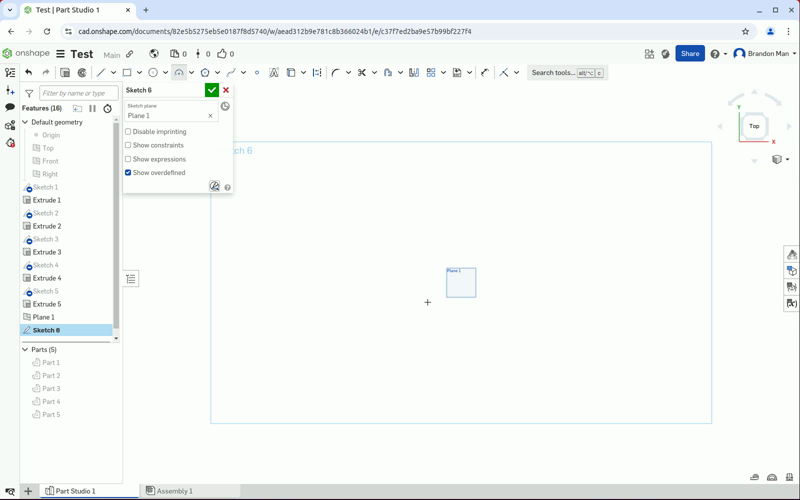
key_up(shift)
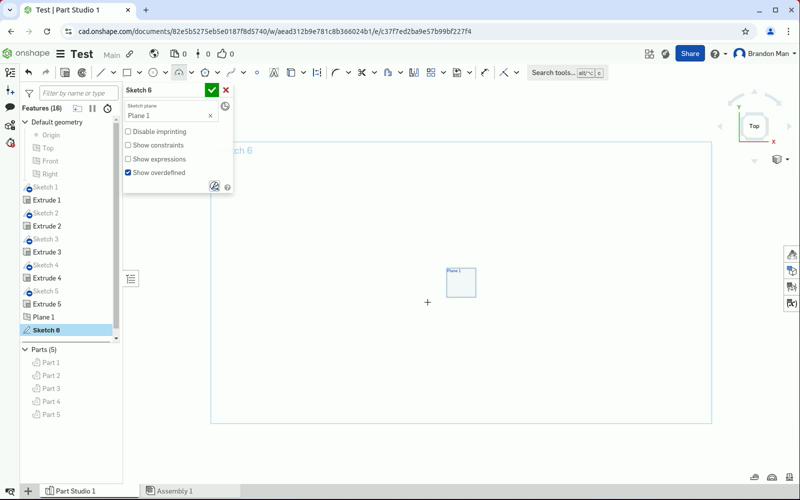
key_down(shift)
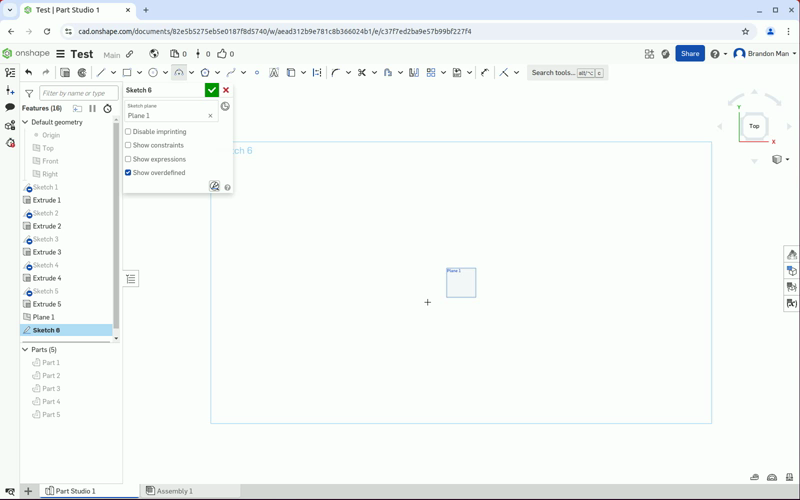
mouse_move(492, 301)
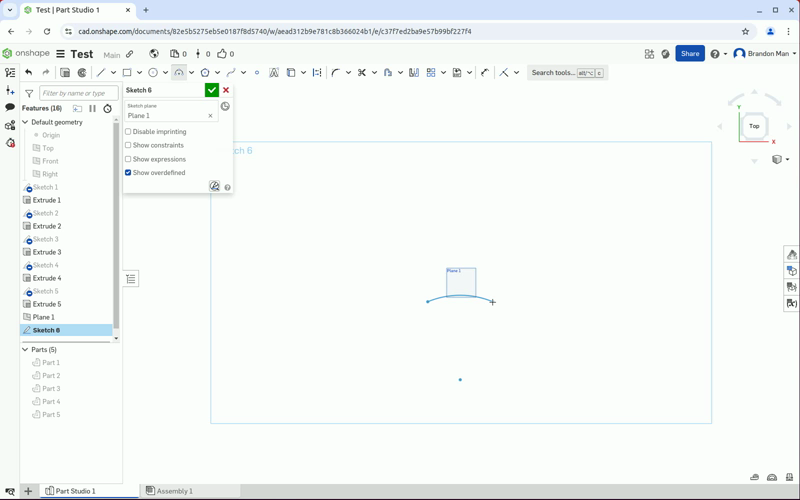
click(492, 301)
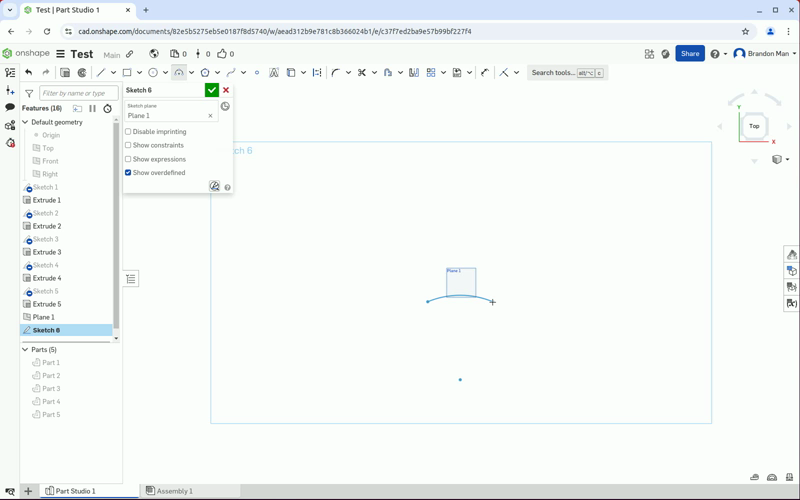
mouse_move(460, 331)
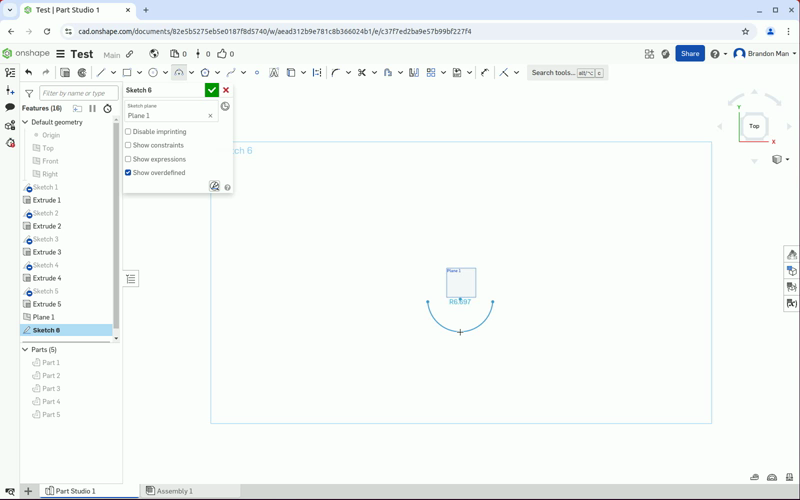
click(460, 331)
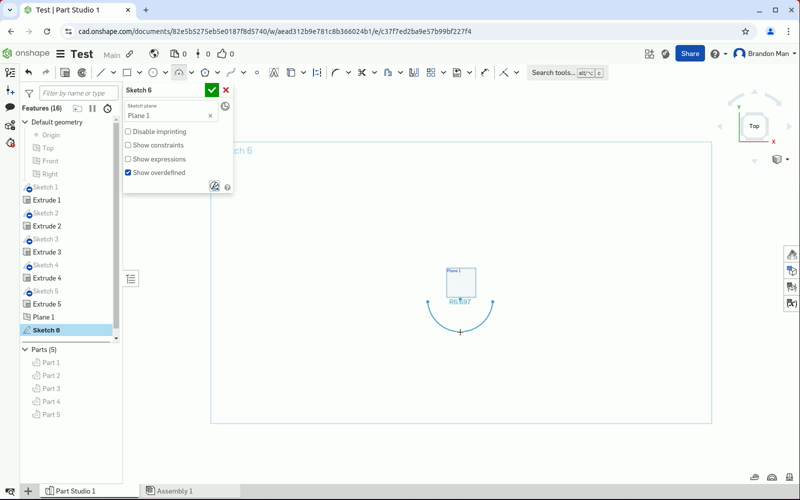
key_up(shift)
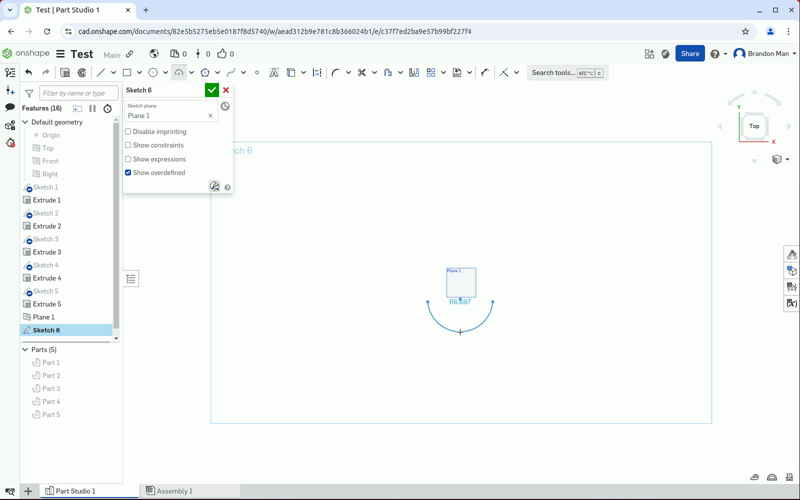
key(esc)
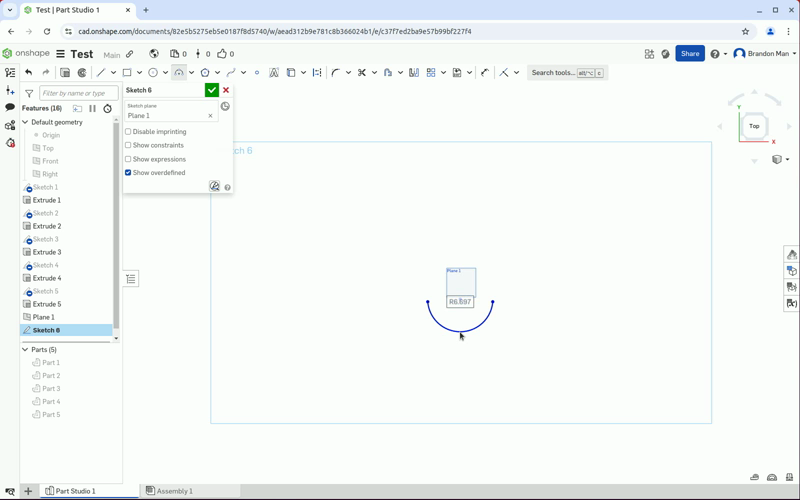
key(l)
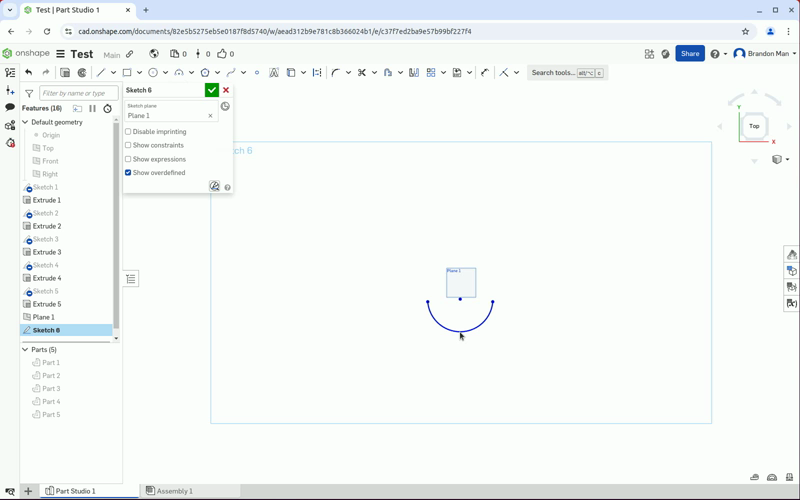
mouse_move(492, 301)
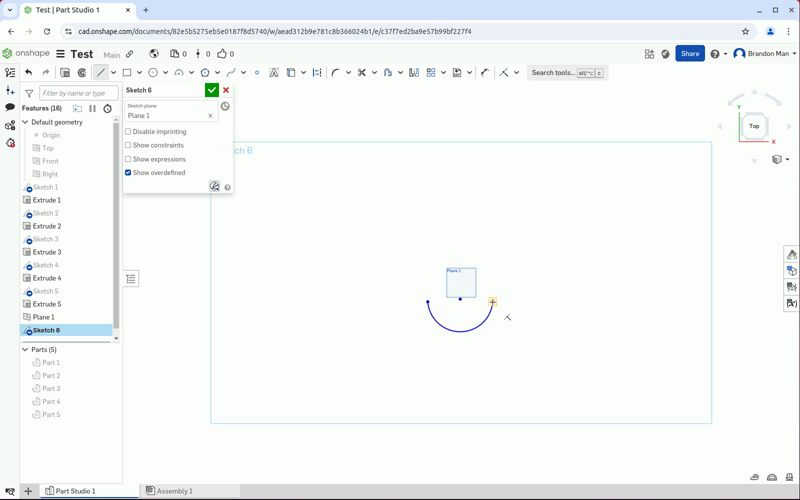
click(492, 301)
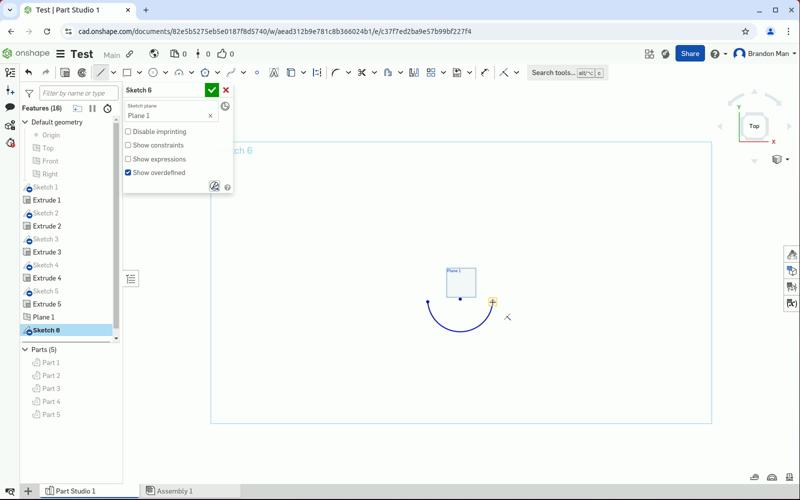
key_down(shift)
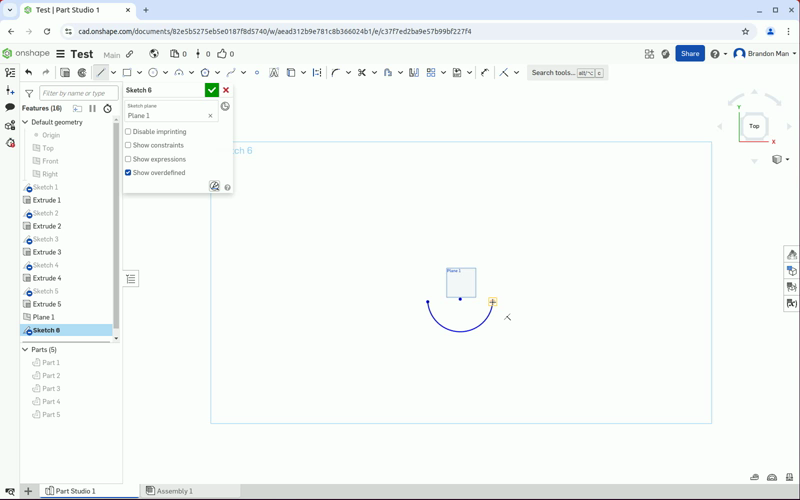
mouse_move(427, 301)
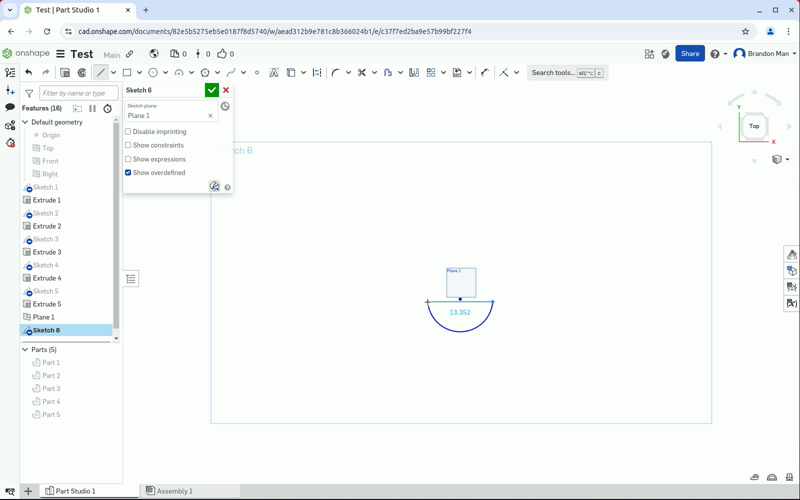
key_up(shift)
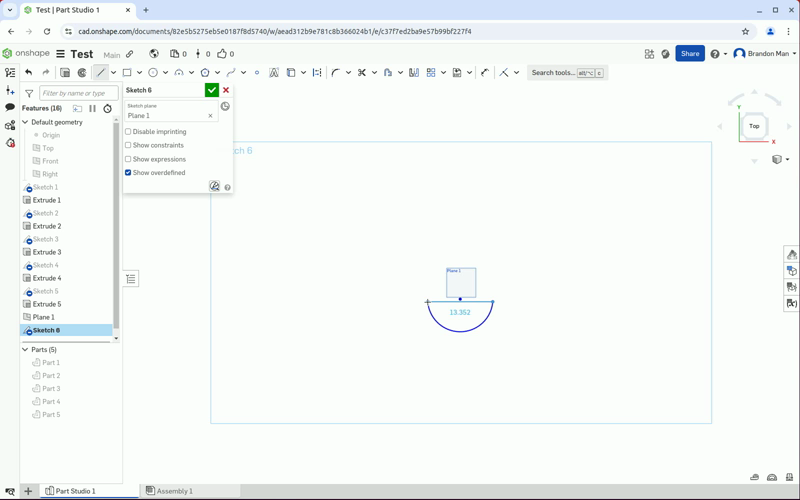
click(427, 301)
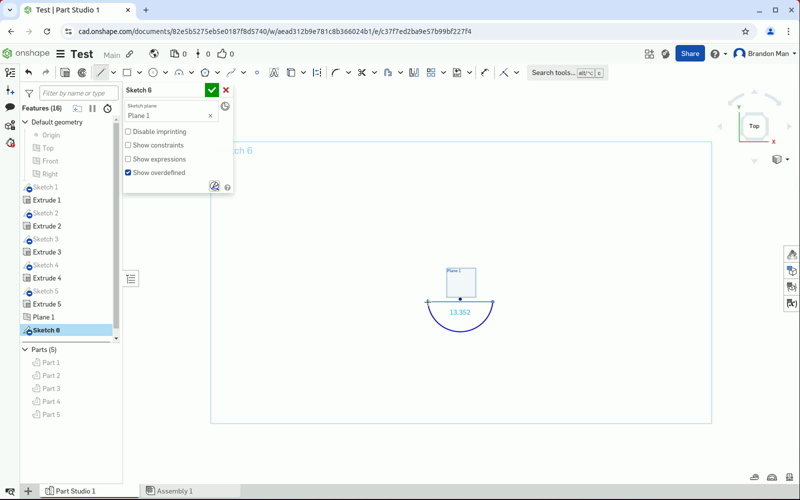
key(esc)
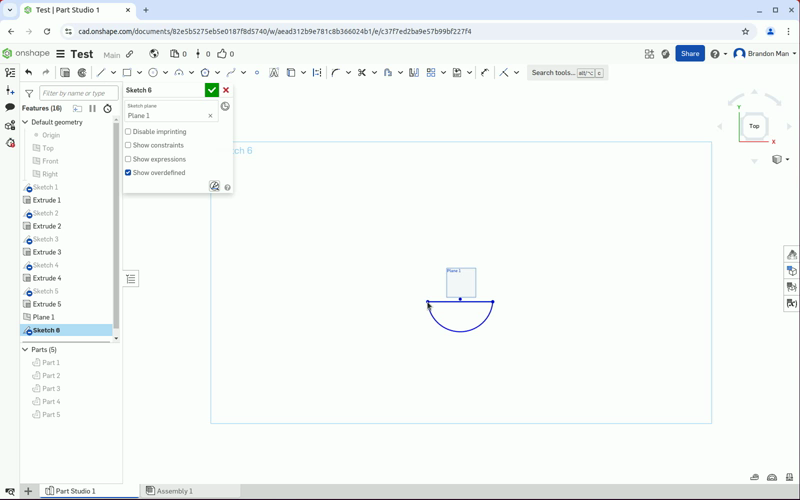
mouse_move(443, 316)
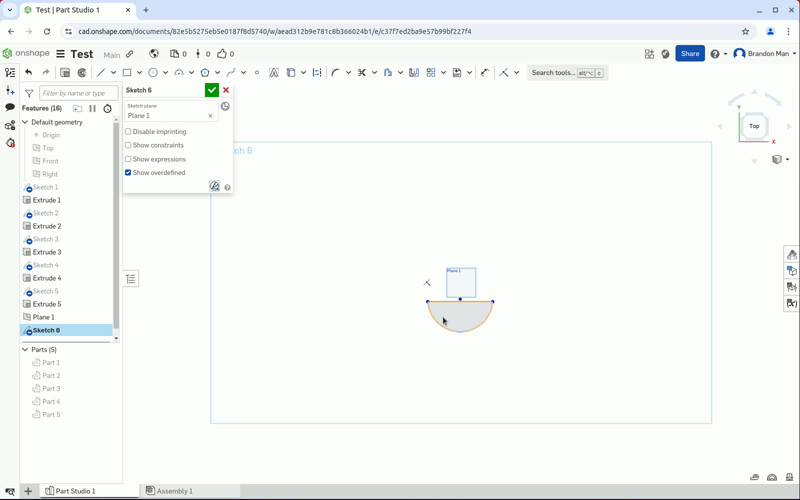
scroll(6)
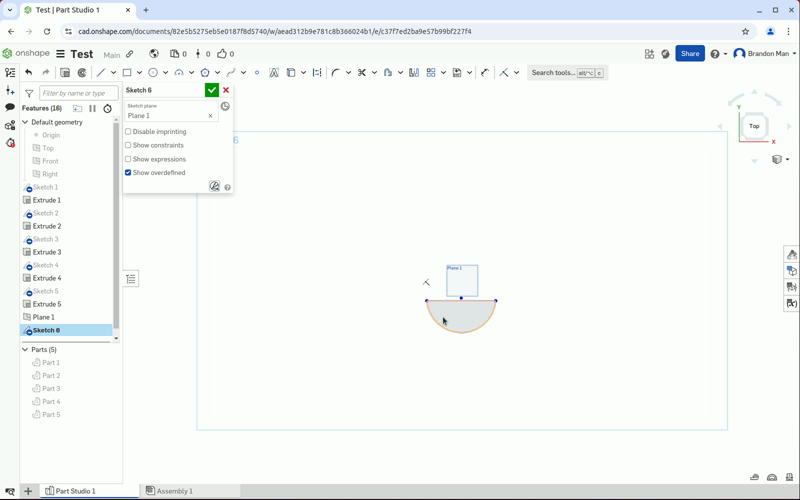
scroll(6)
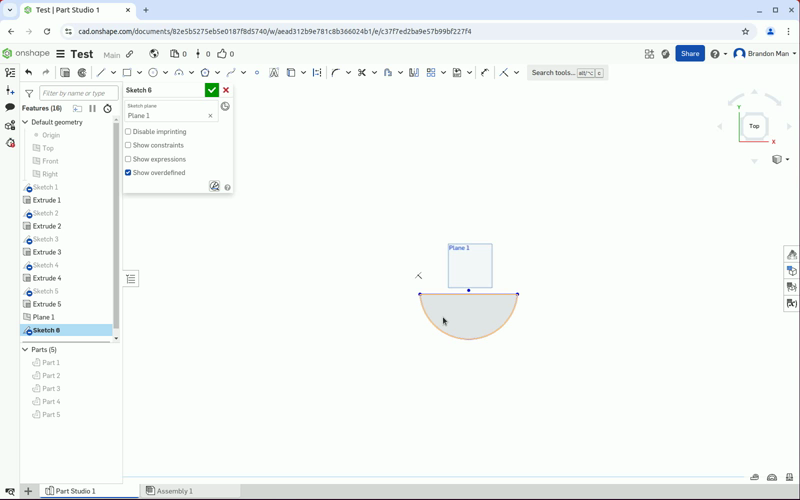
scroll(6)
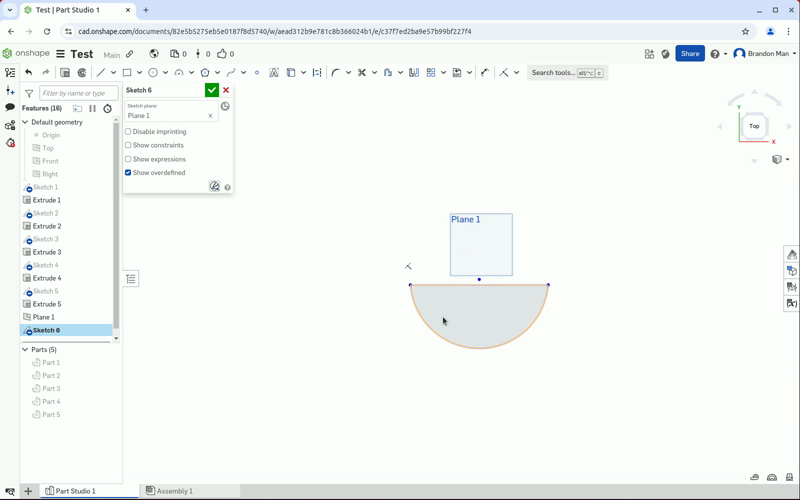
scroll(6)
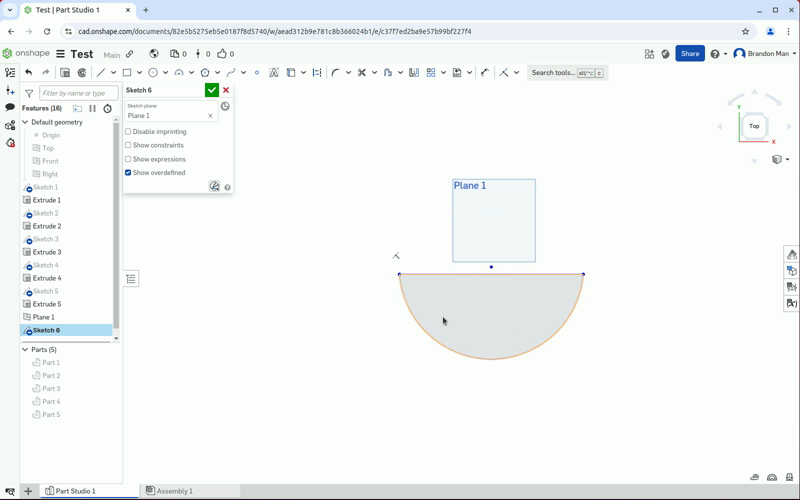
scroll(6)
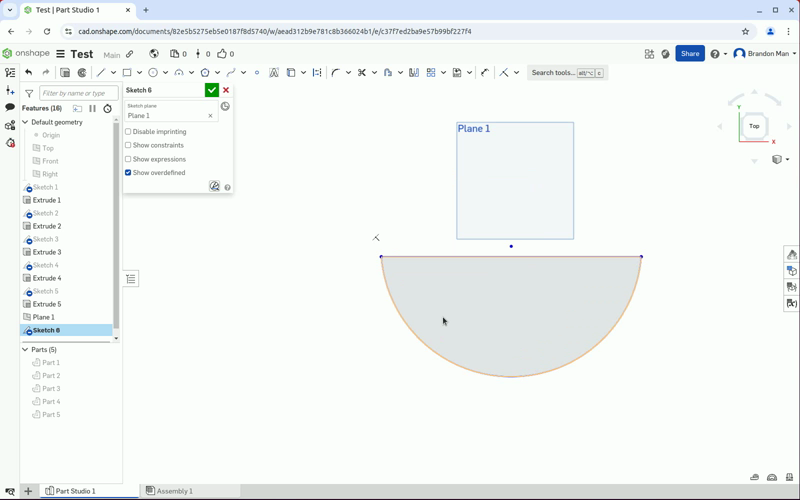
scroll(6)
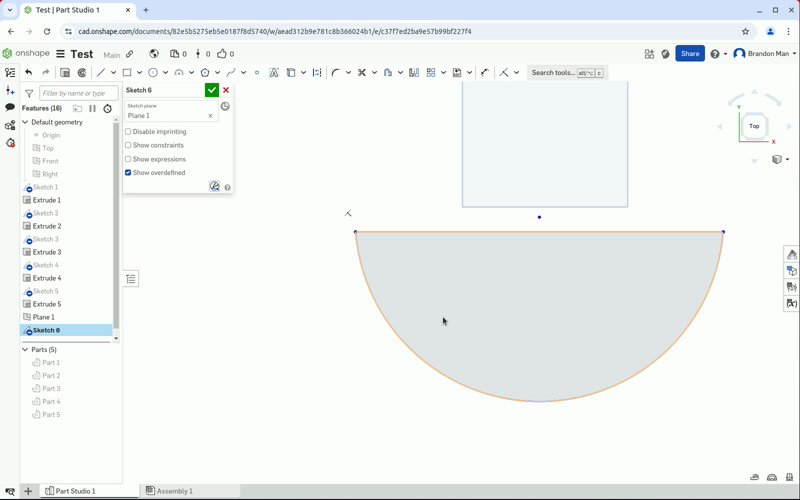
scroll(6)
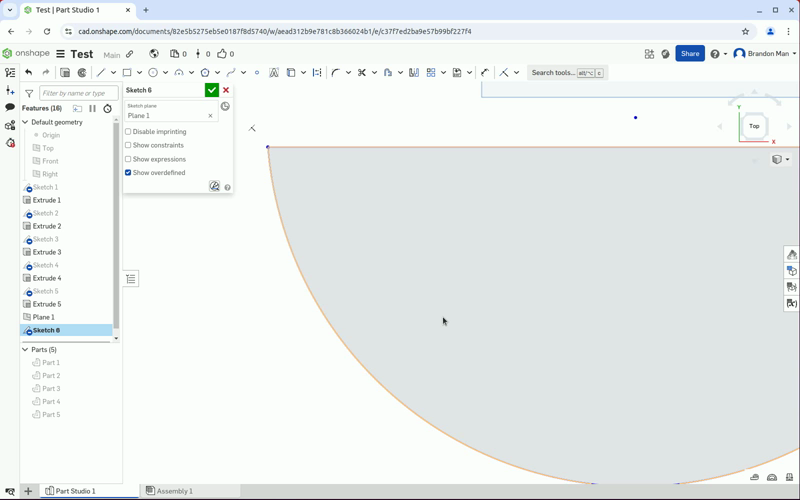
click(443, 316)
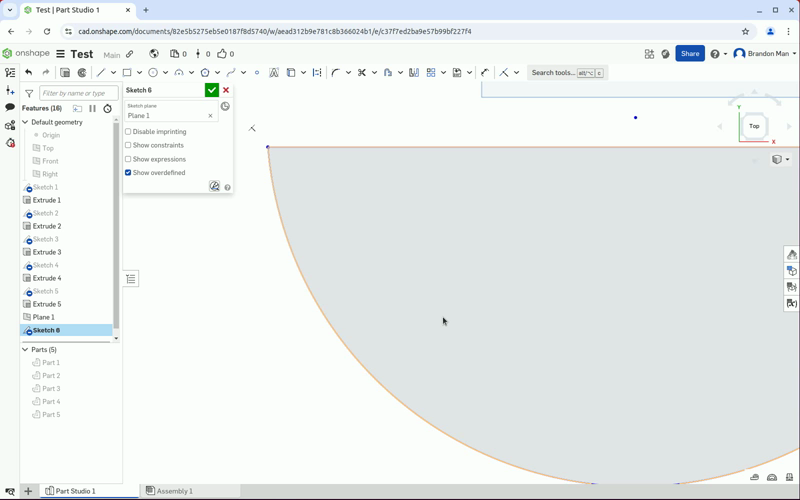
scroll(-6)
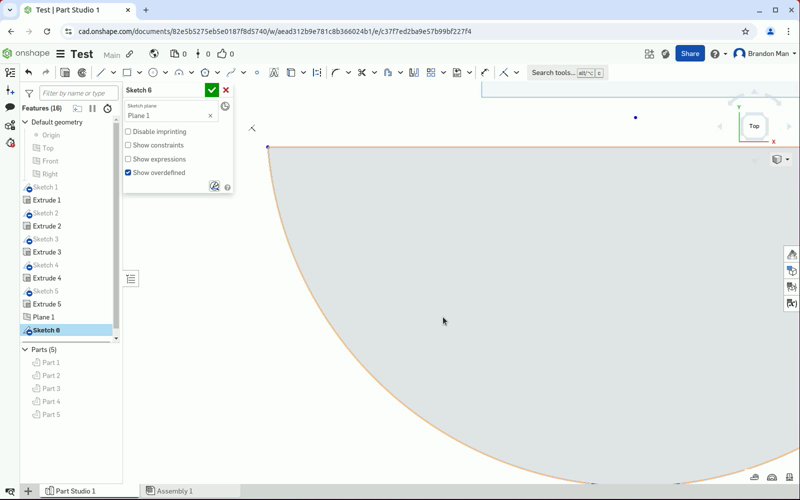
scroll(-6)
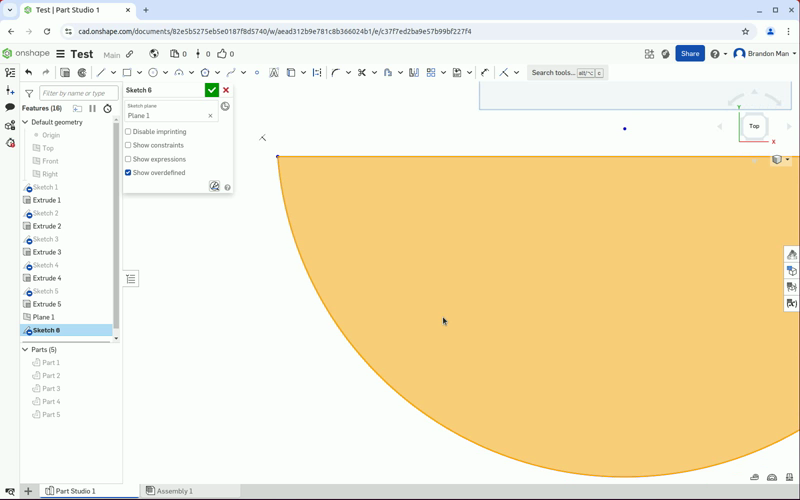
scroll(-6)
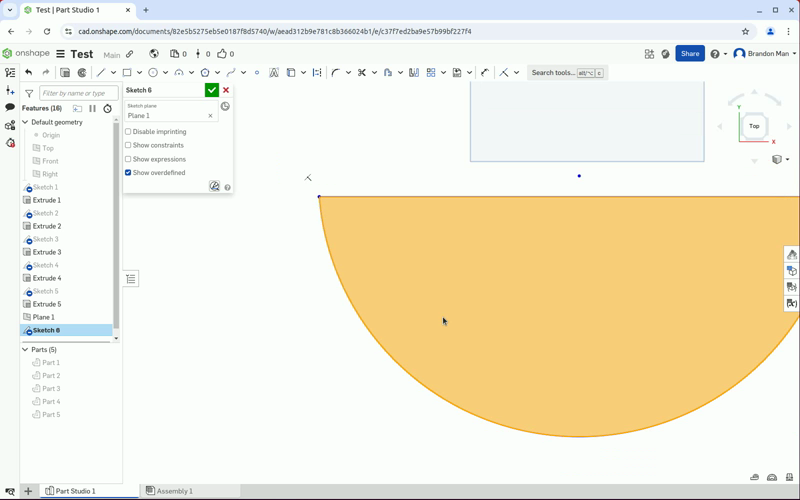
scroll(-6)
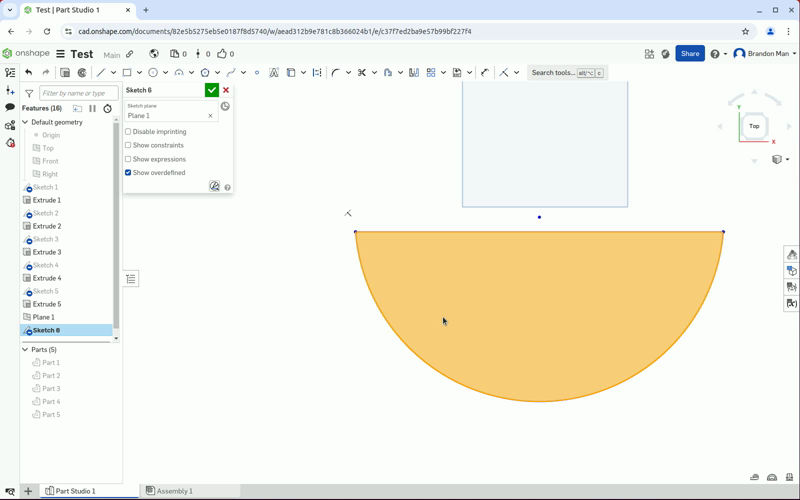
scroll(-6)
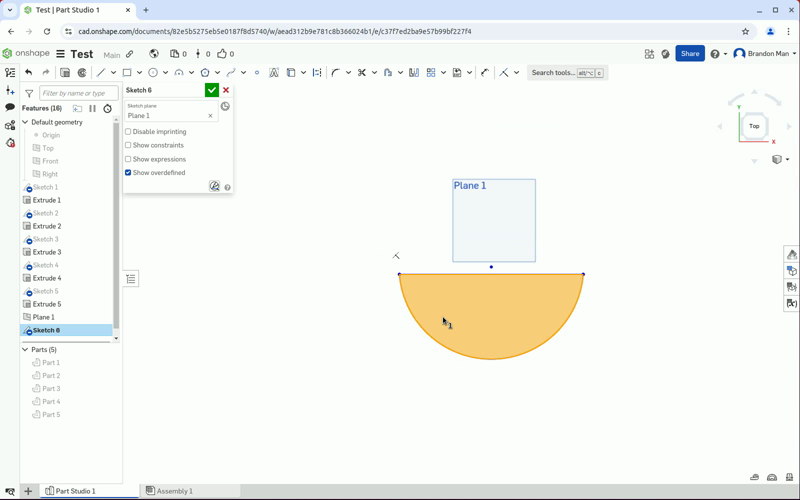
scroll(-6)
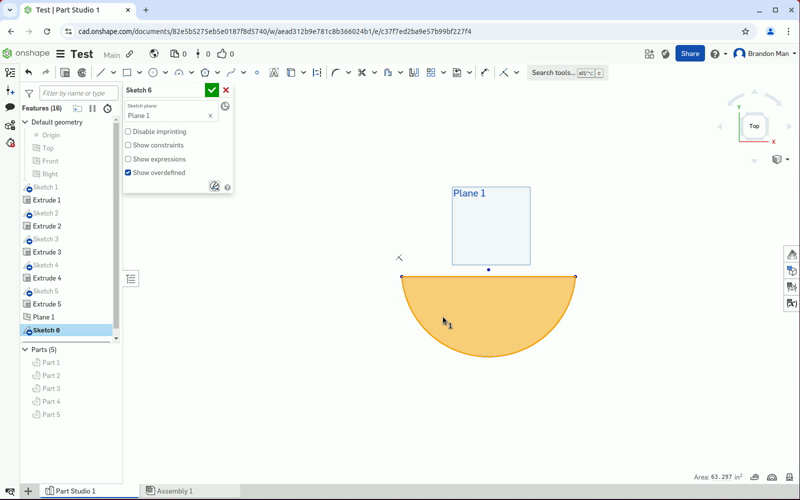
scroll(-6)
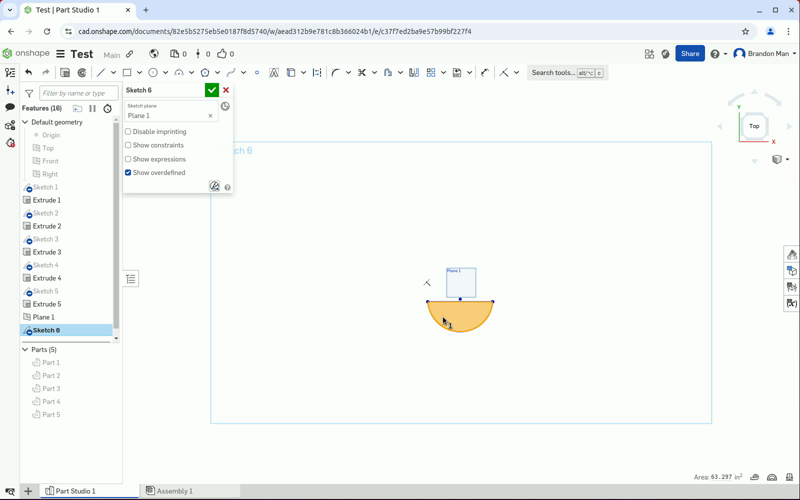
mouse_move(73, 352)
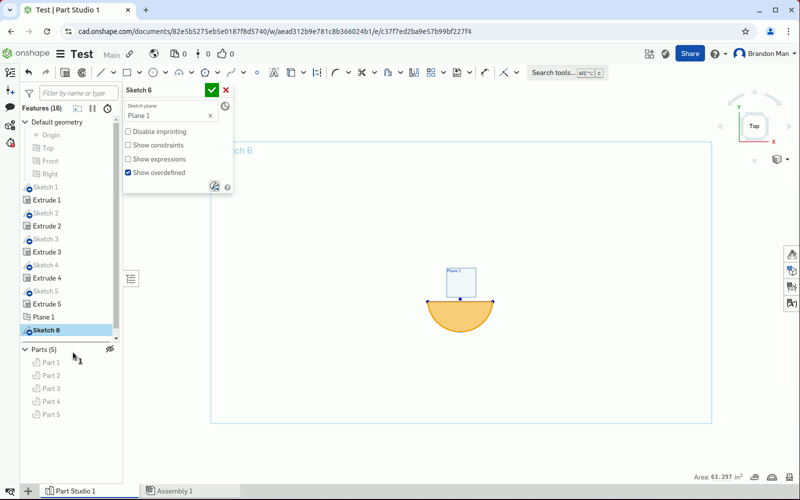
key(shift+y)
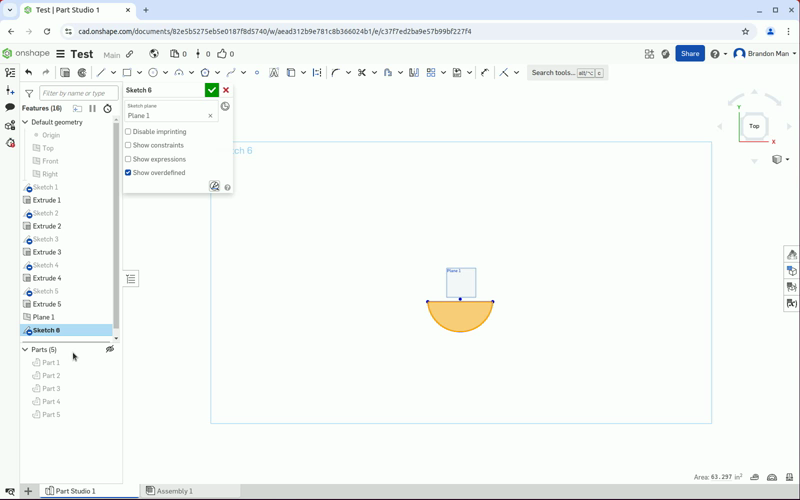
key(shift+e)
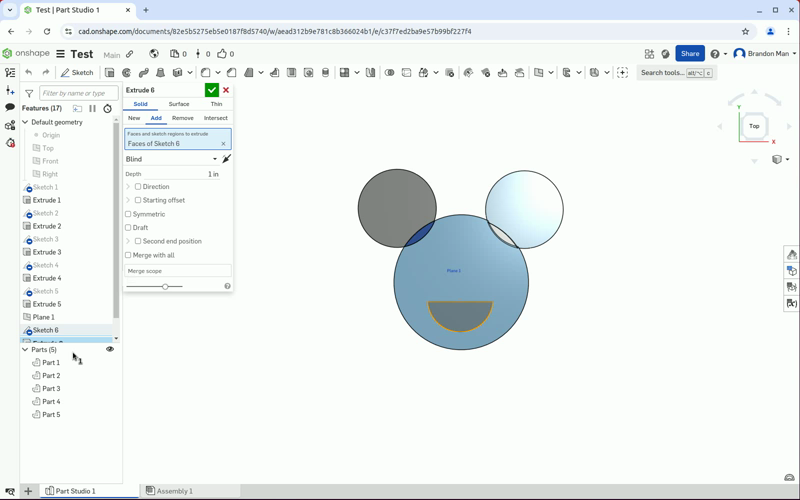
mouse_move(143, 106)
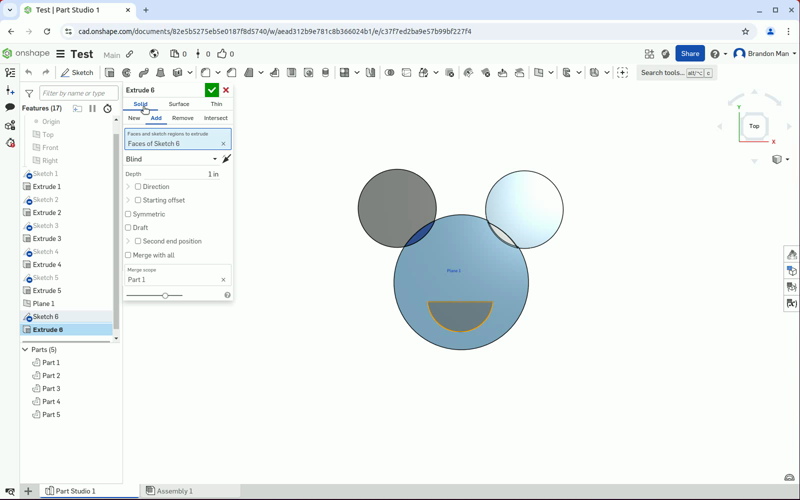
click(143, 106)
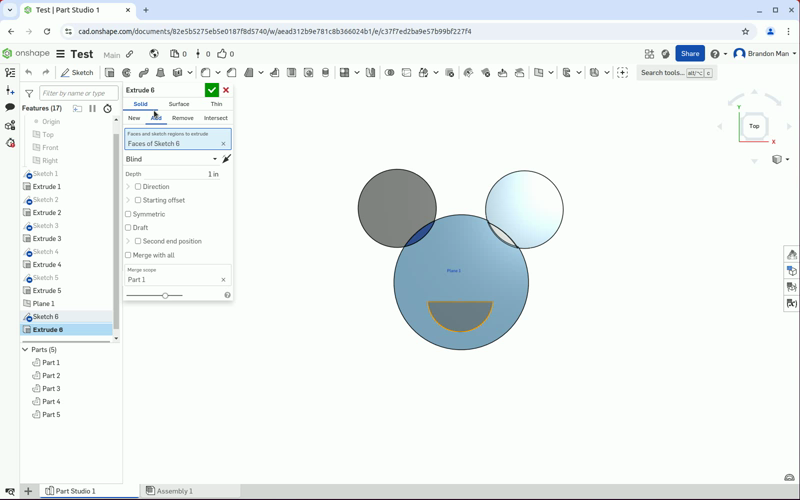
mouse_move(186, 120)
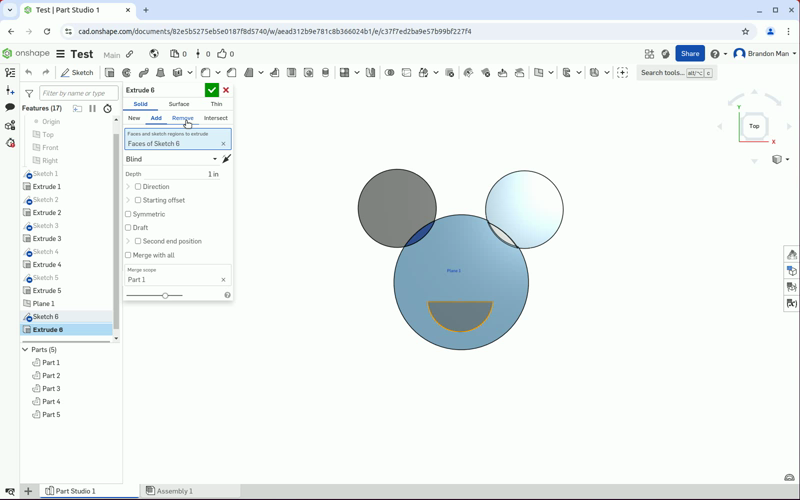
click(186, 120)
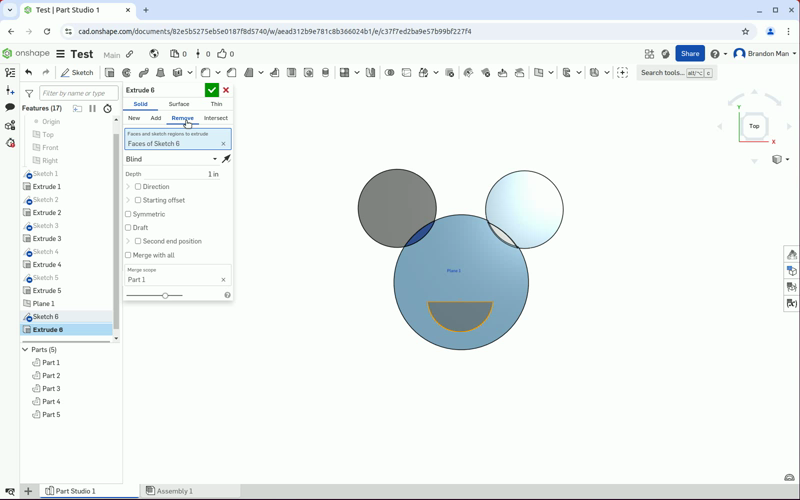
key(tab, 4)
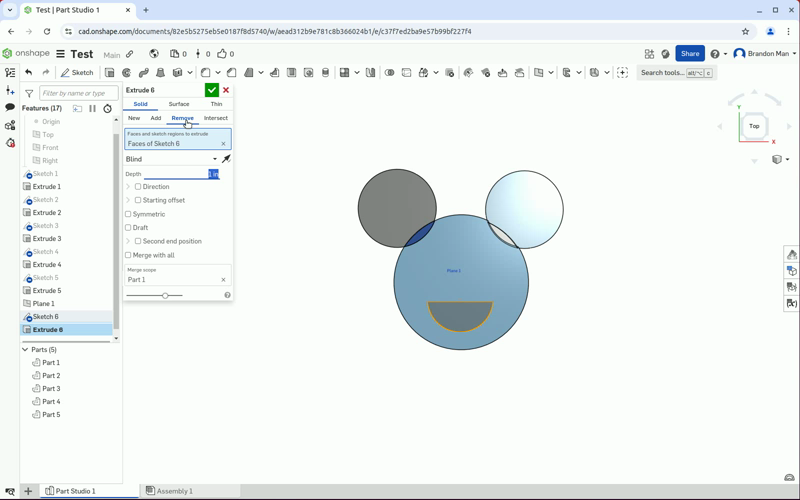
text(13.721)
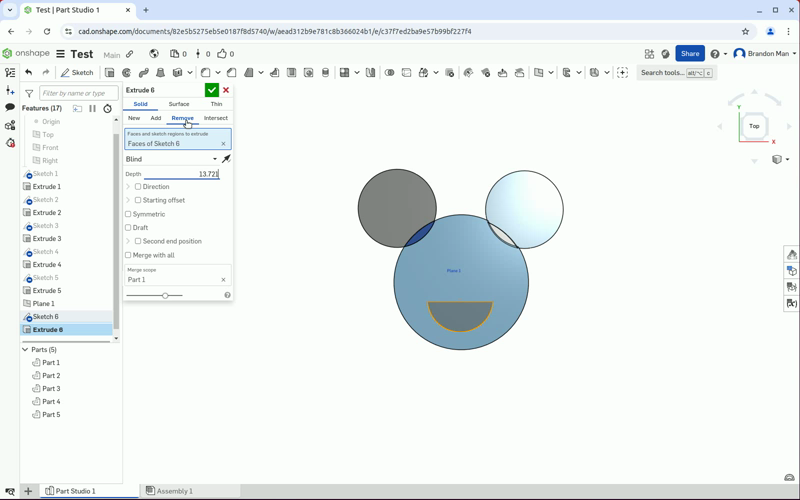
key(tab, 6)
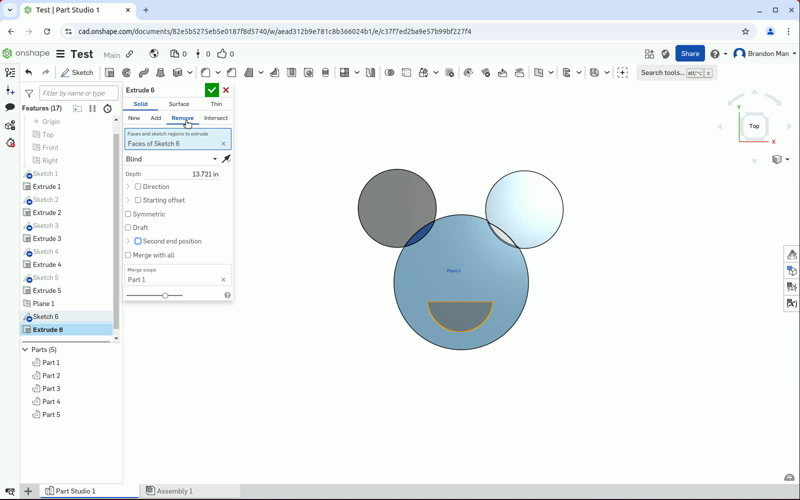
key(space)
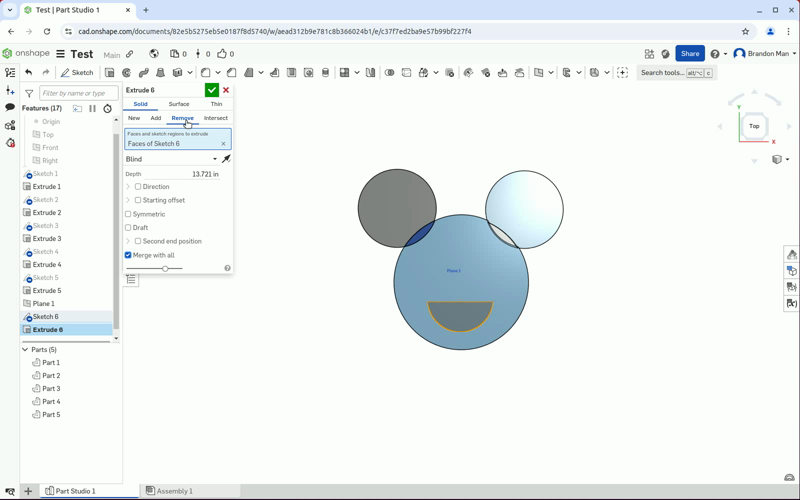
key(enter)
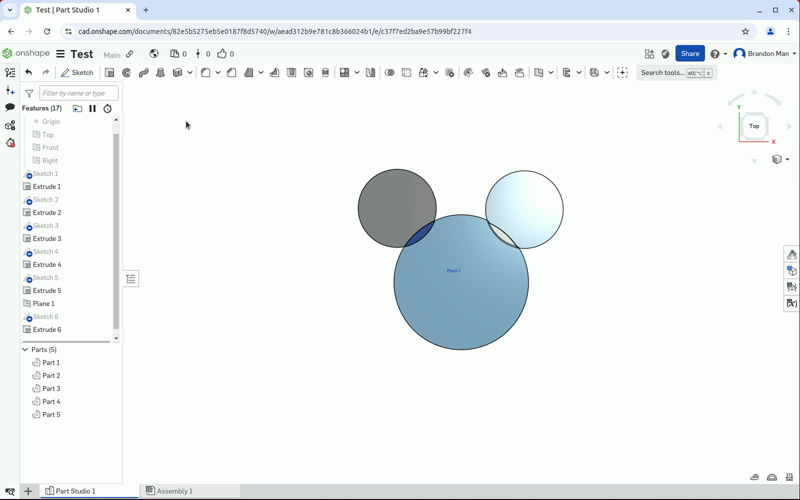
key(shift+h)
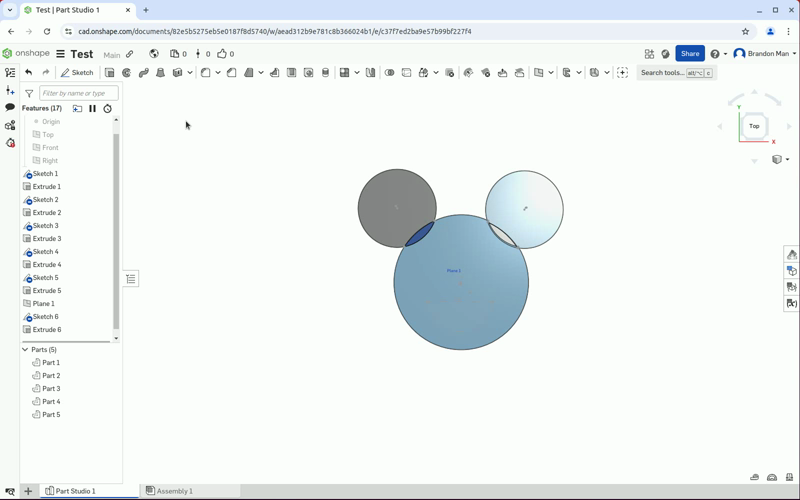
key(shift+h)
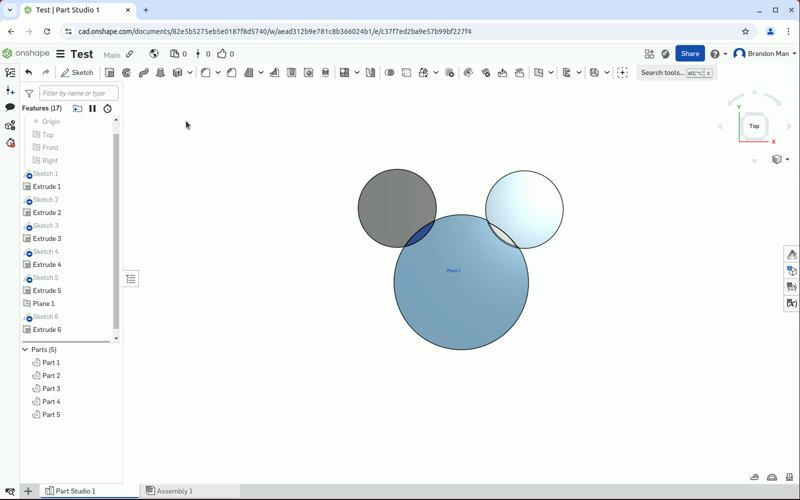
mouse_move(69, 176)
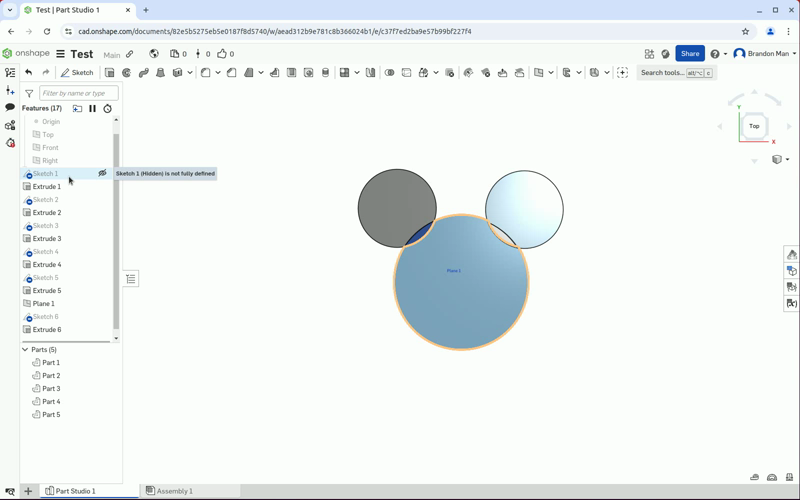
click(69, 176)
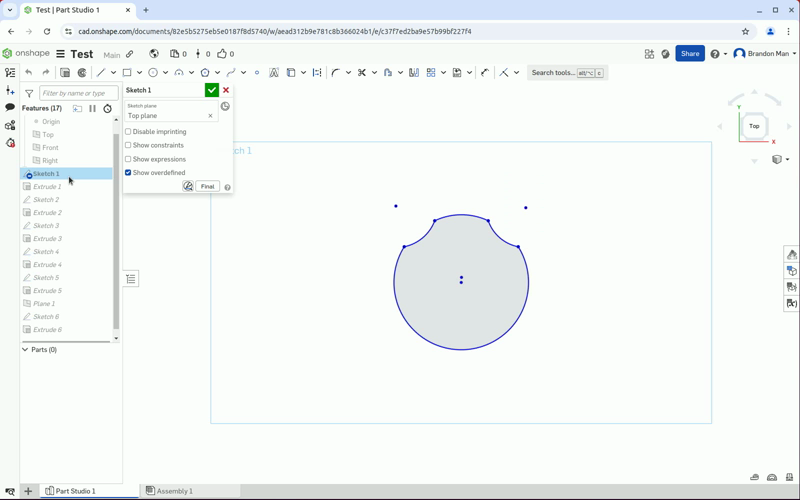
mouse_move(229, 92)
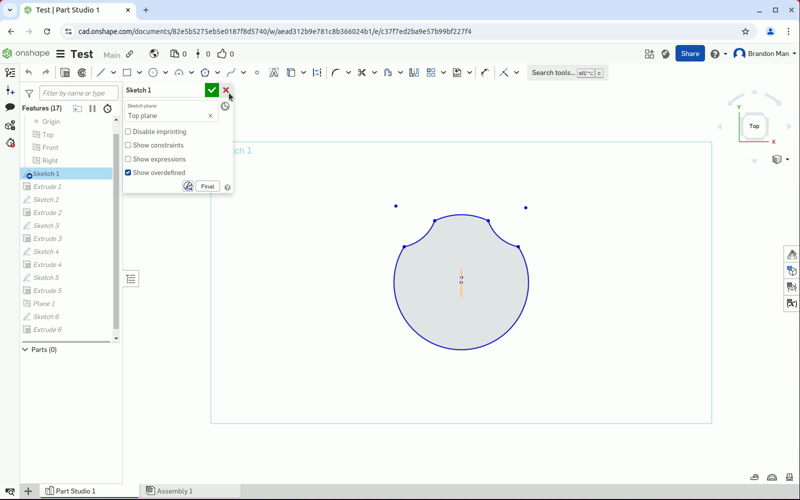
click(229, 92)
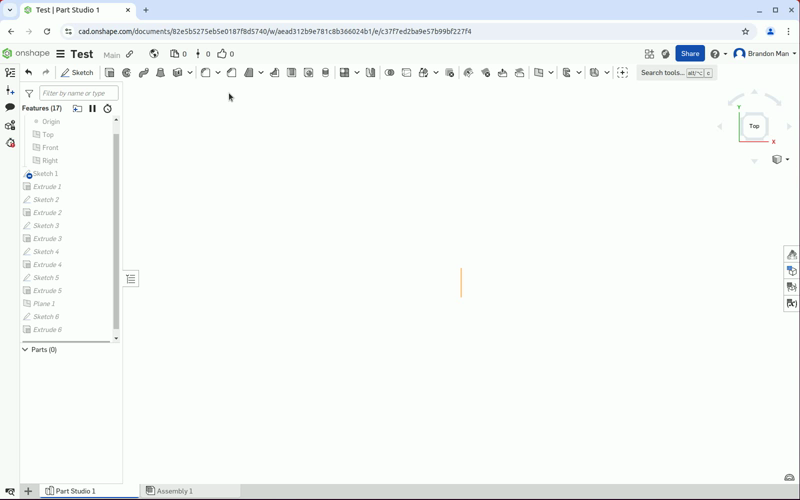
key(shift+s)
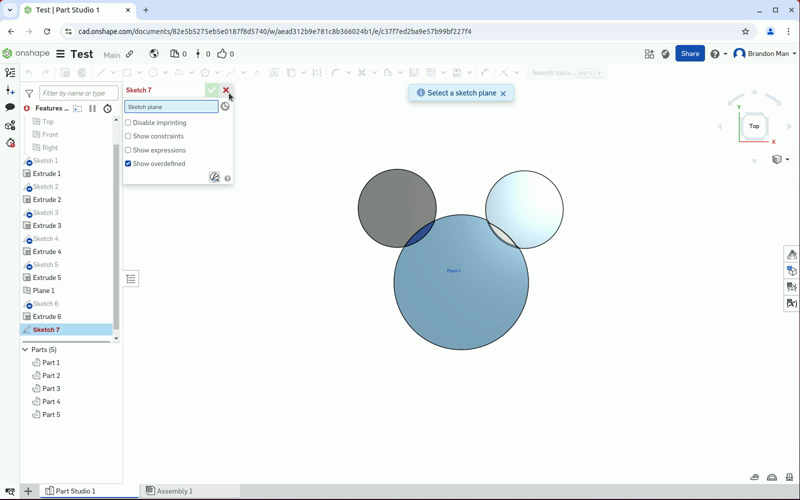
mouse_move(69, 293)
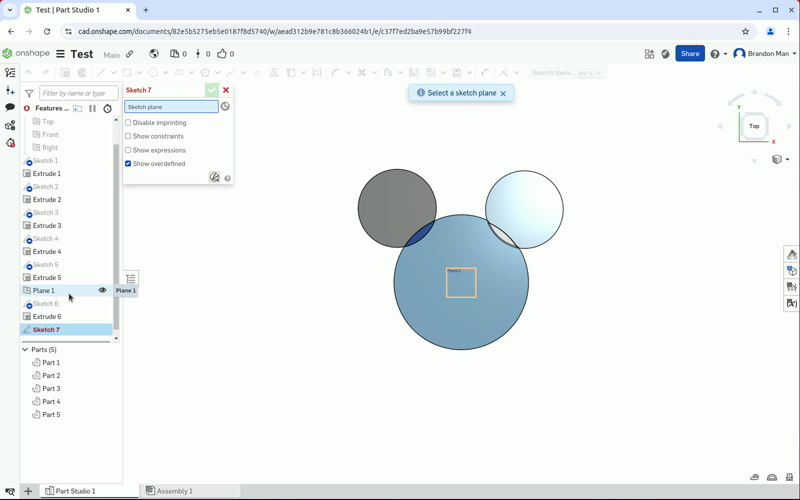
click(69, 293)
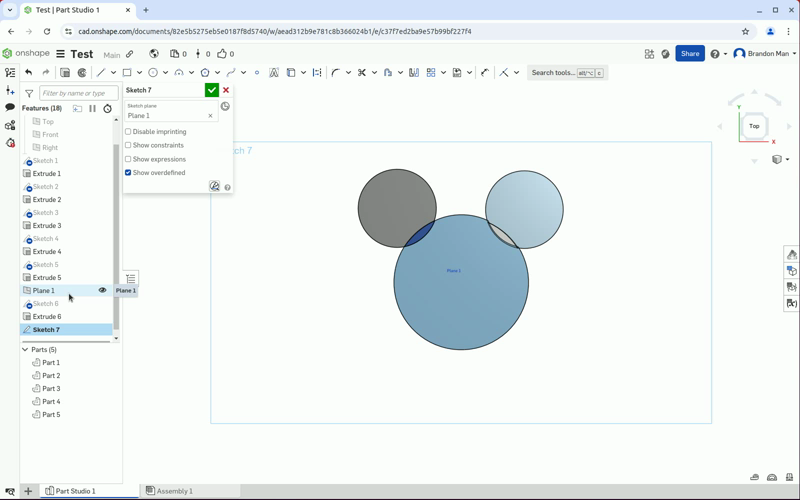
mouse_move(73, 352)
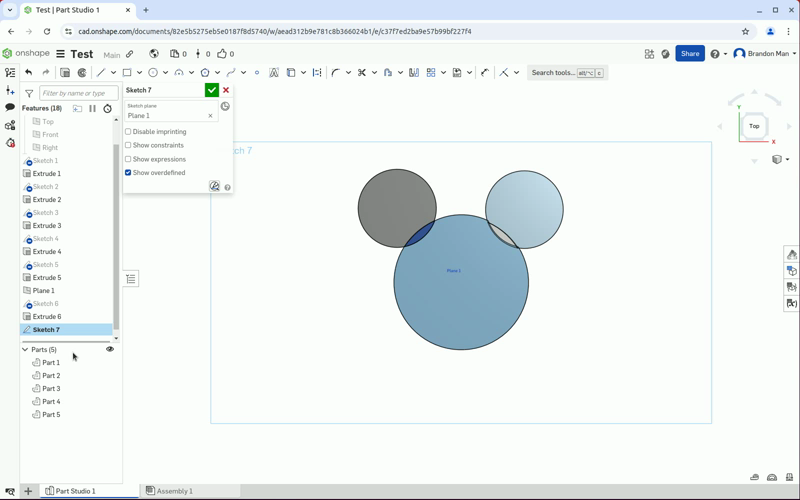
key(y)
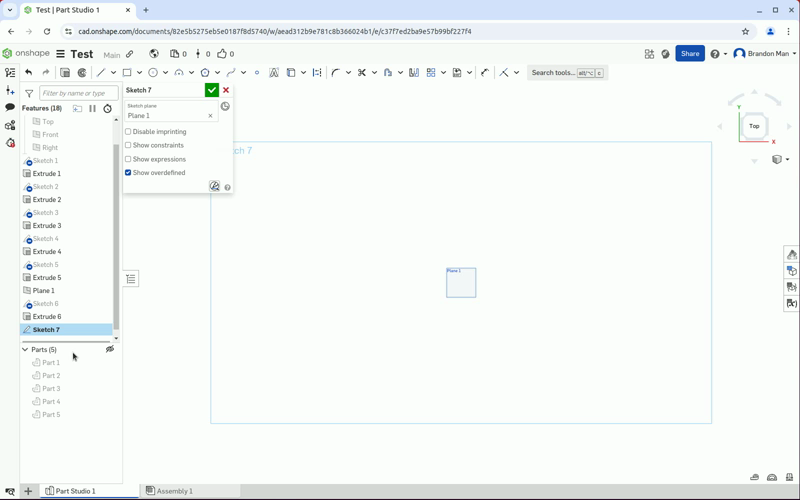
key(c)
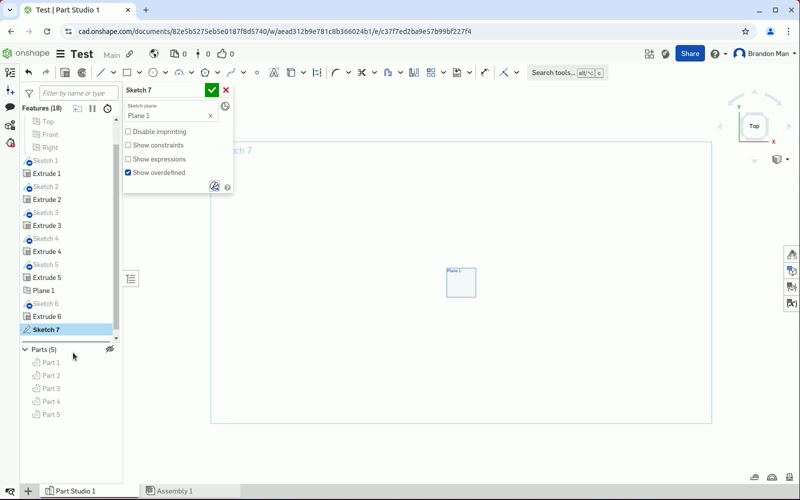
key_down(shift)
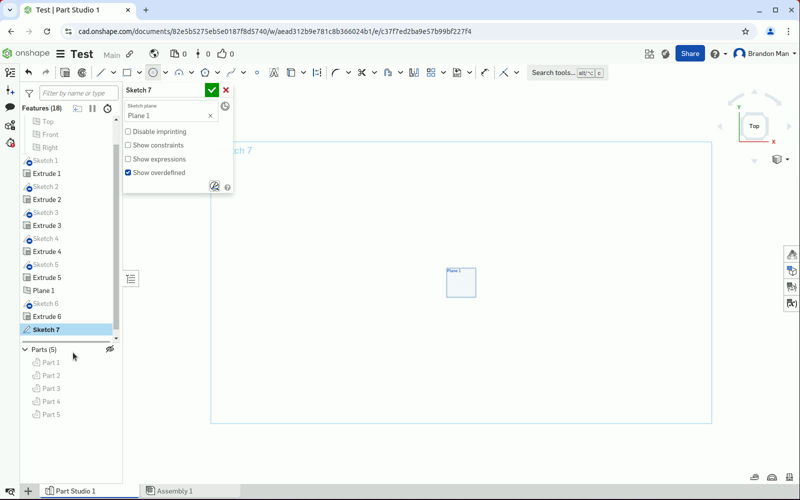
mouse_move(440, 260)
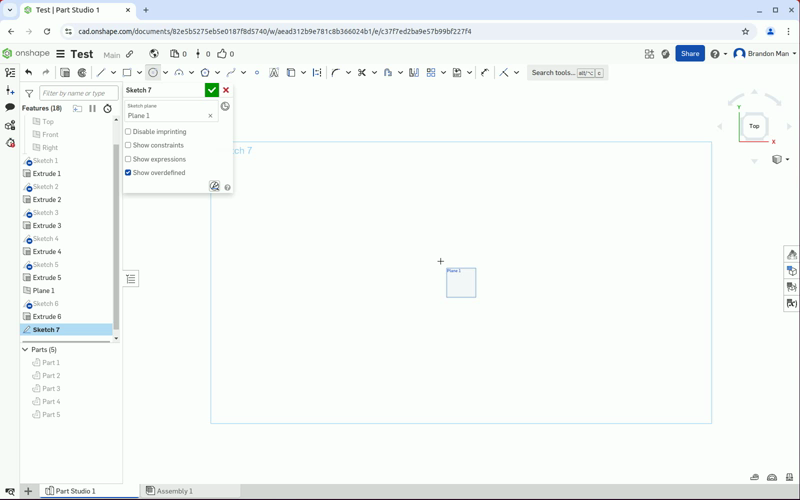
click(440, 260)
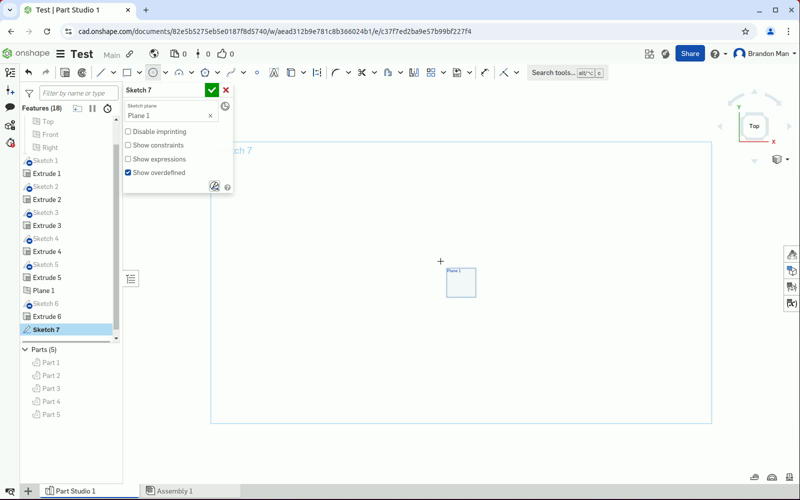
key_up(shift)
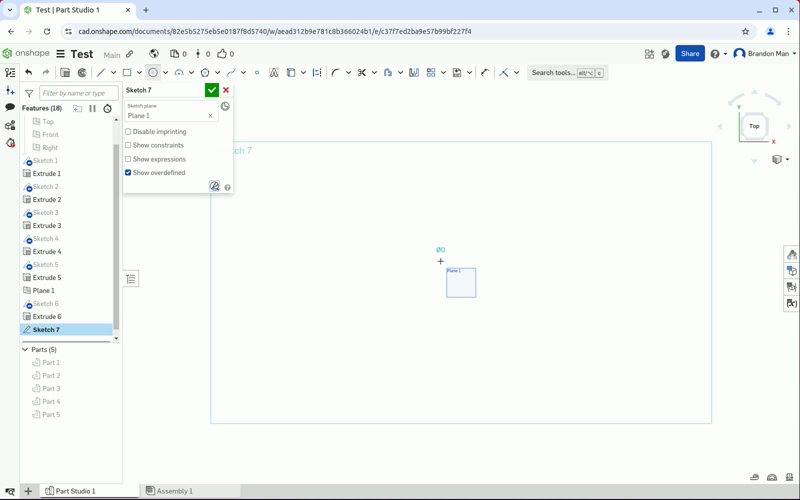
mouse_move(454, 260)
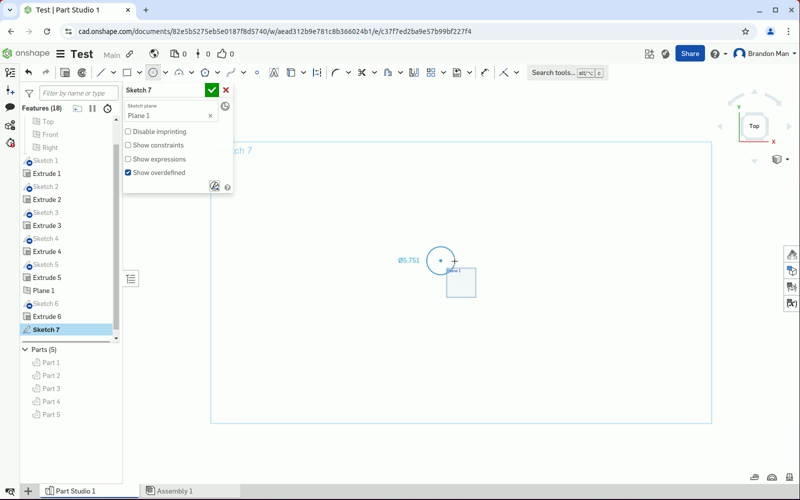
click(454, 260)
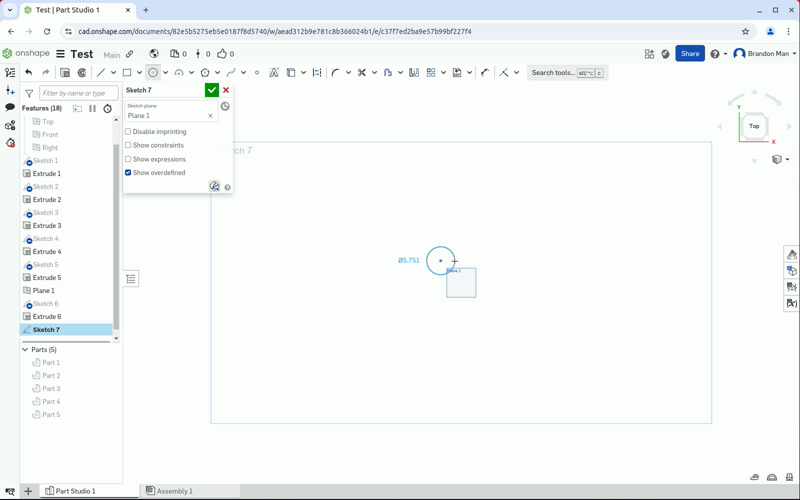
key(esc)
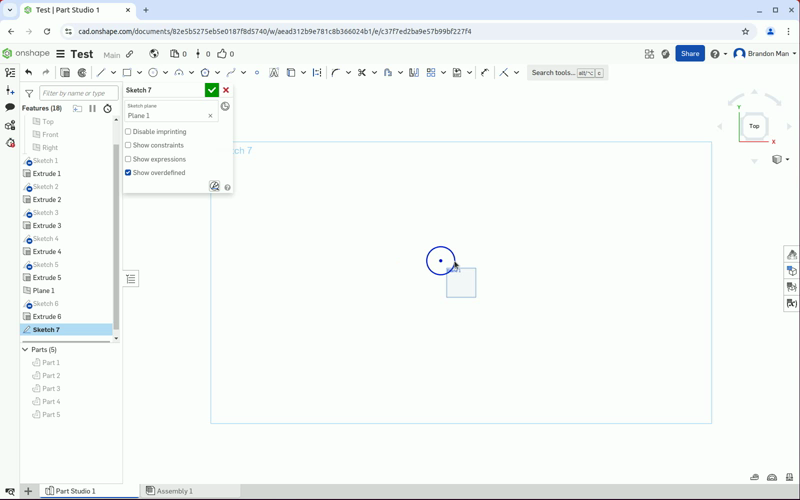
mouse_move(436, 249)
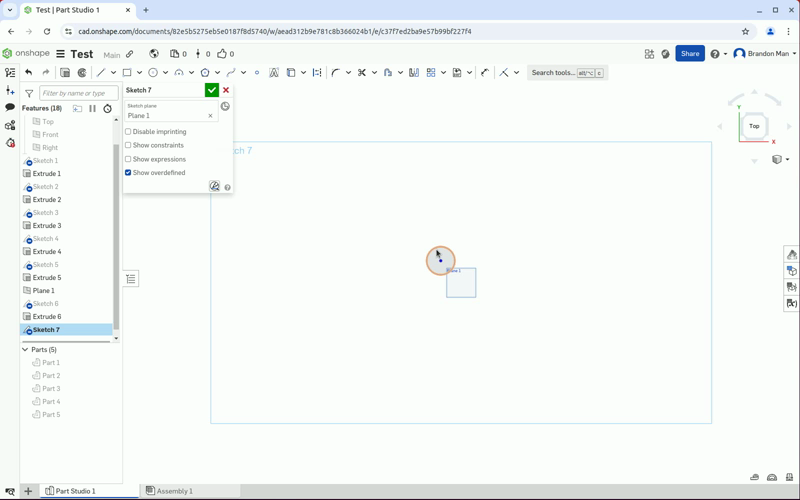
scroll(6)
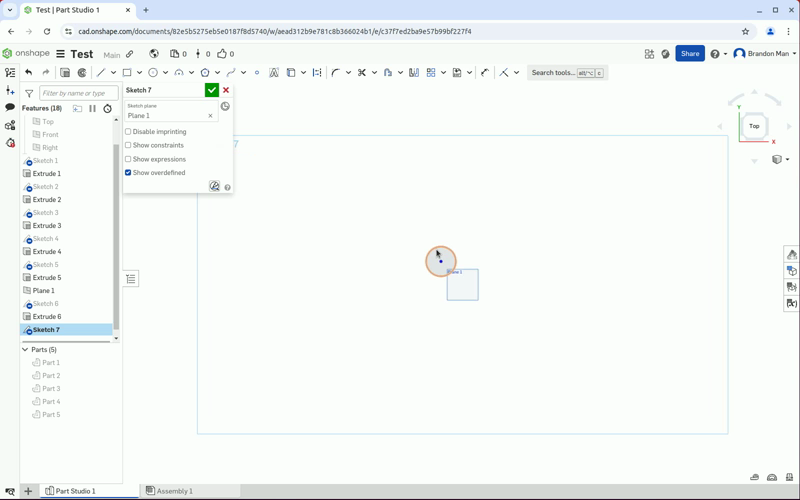
scroll(6)
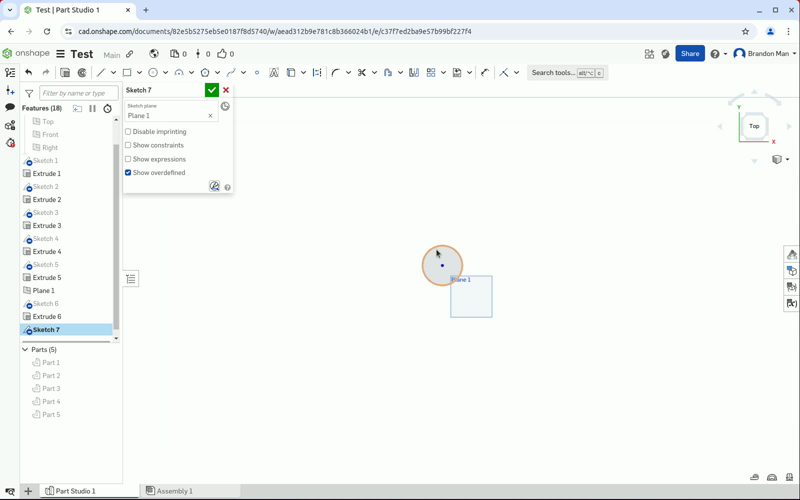
scroll(6)
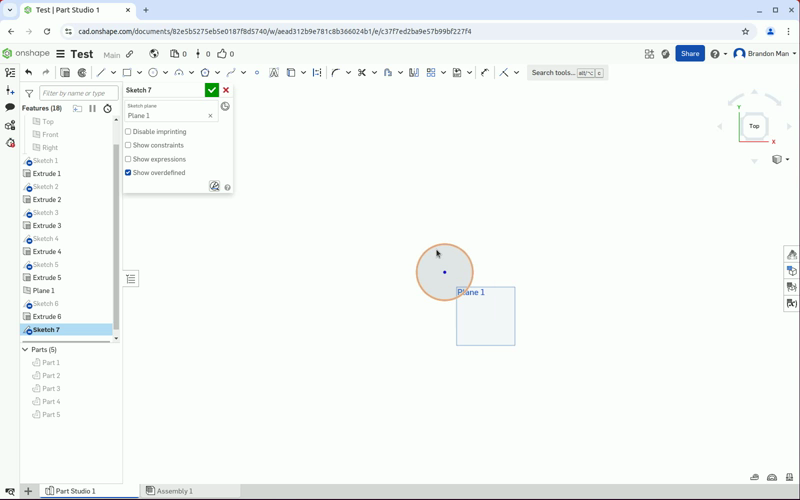
scroll(6)
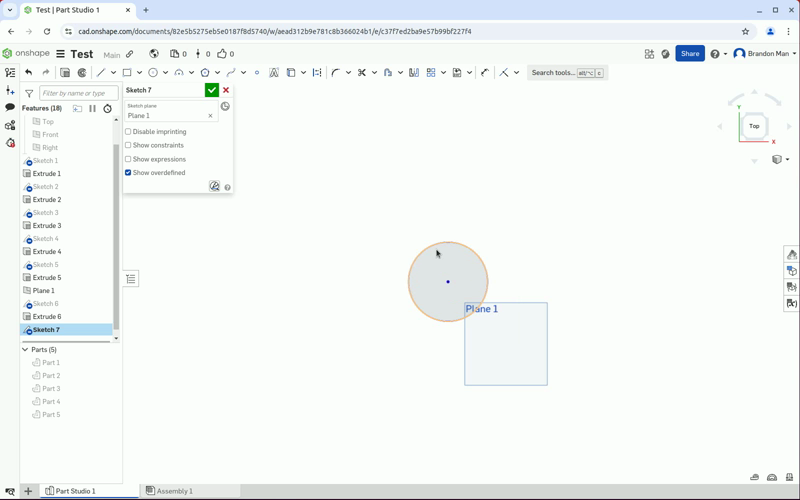
scroll(6)
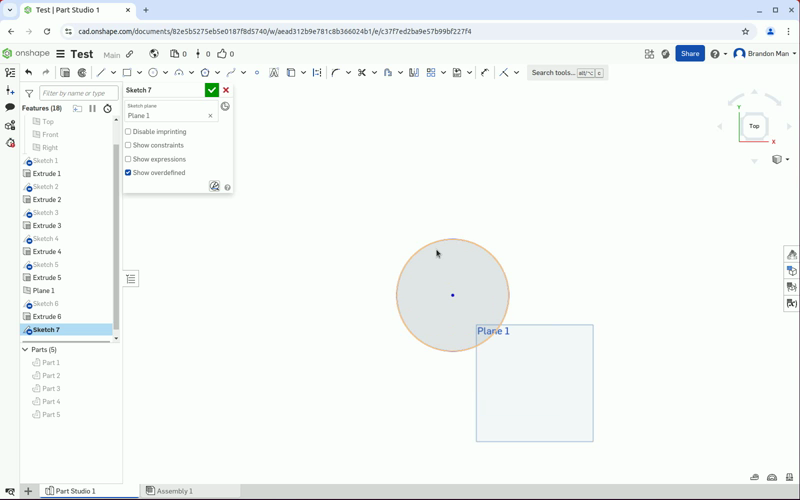
scroll(6)
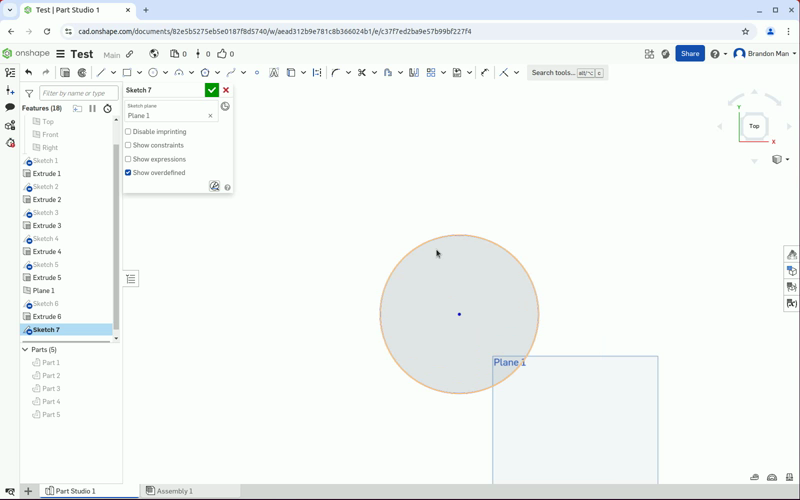
scroll(6)
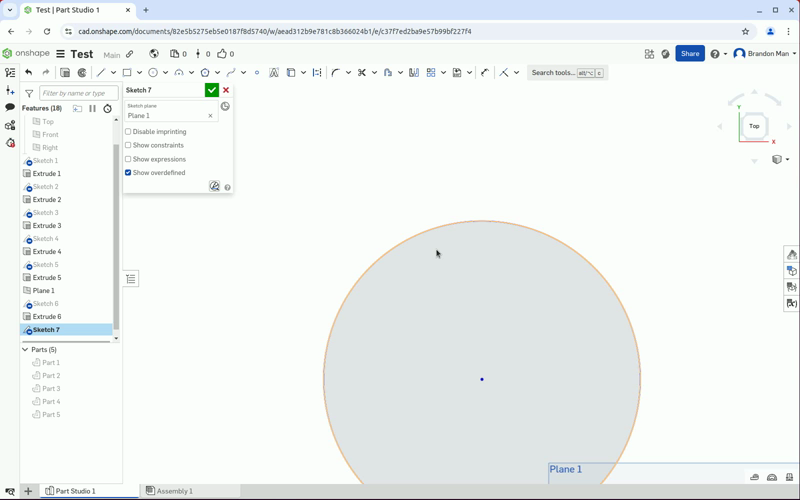
click(436, 249)
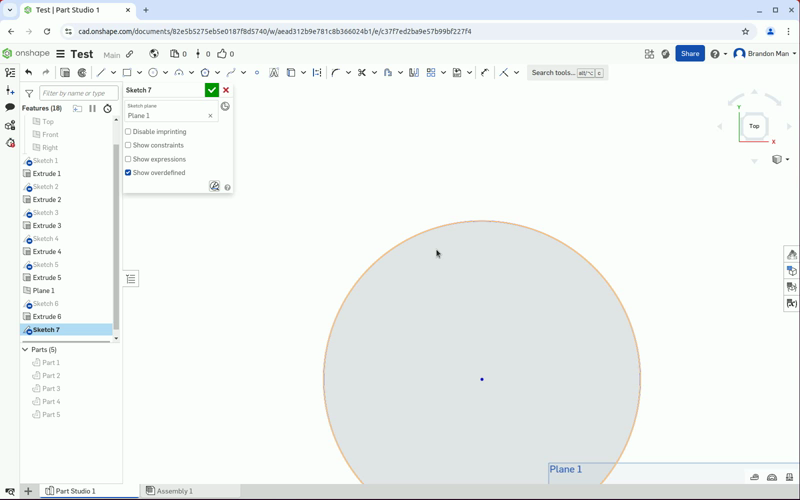
scroll(-6)
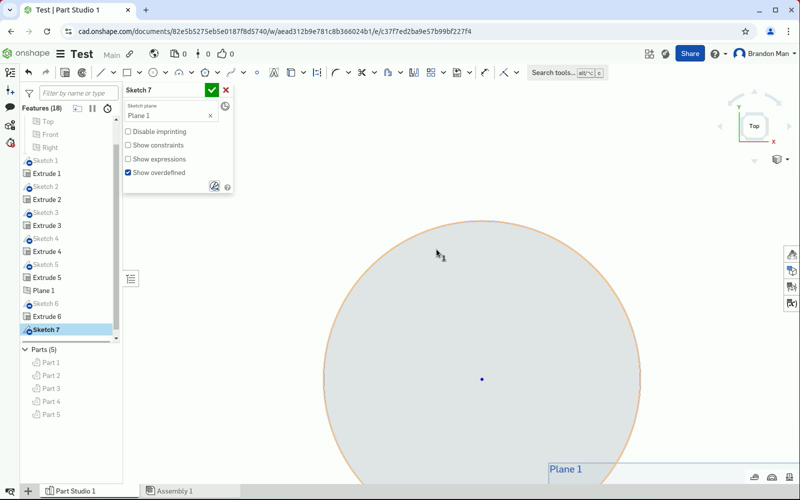
scroll(-6)
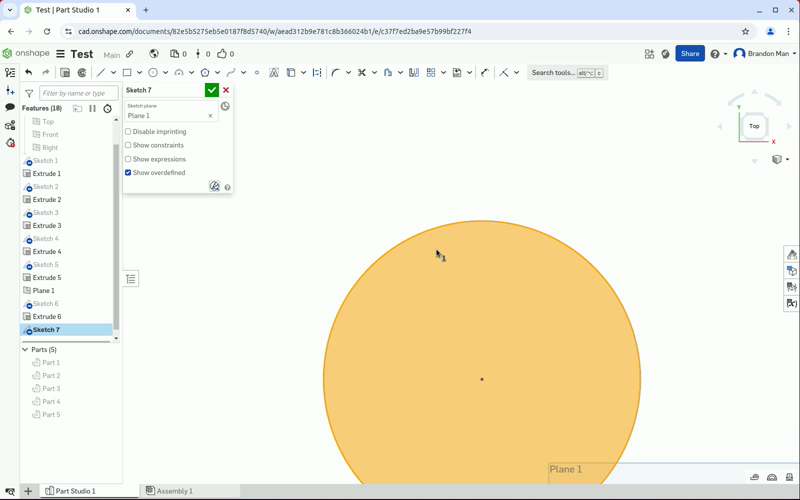
scroll(-6)
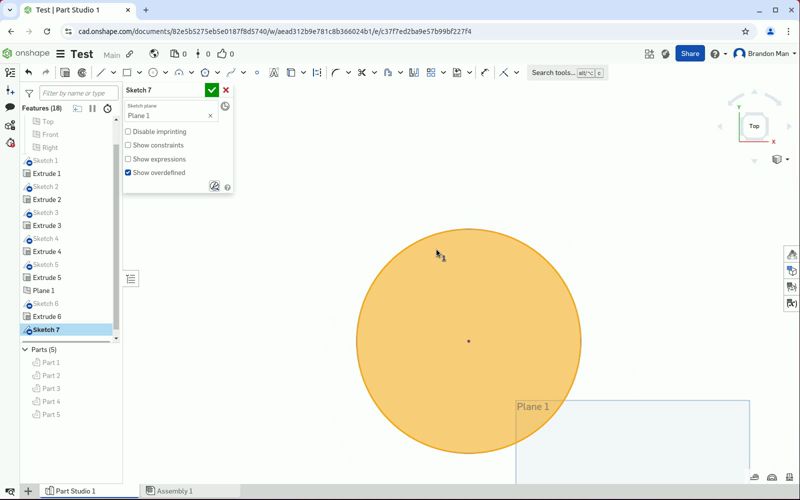
scroll(-6)
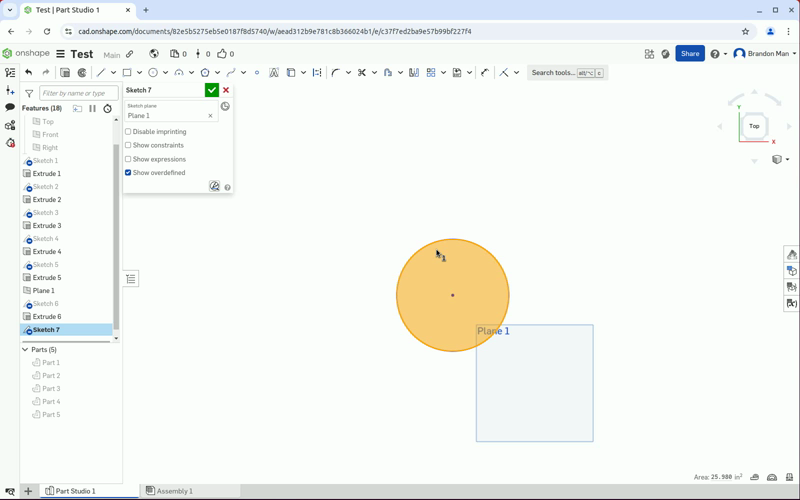
scroll(-6)
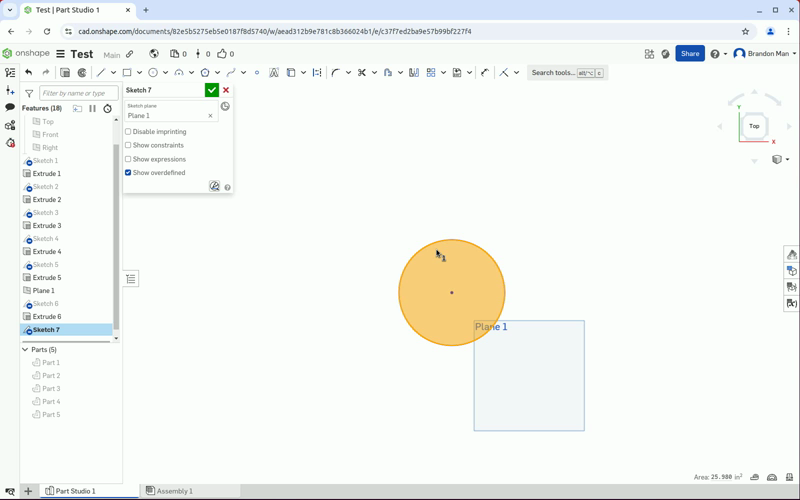
scroll(-6)
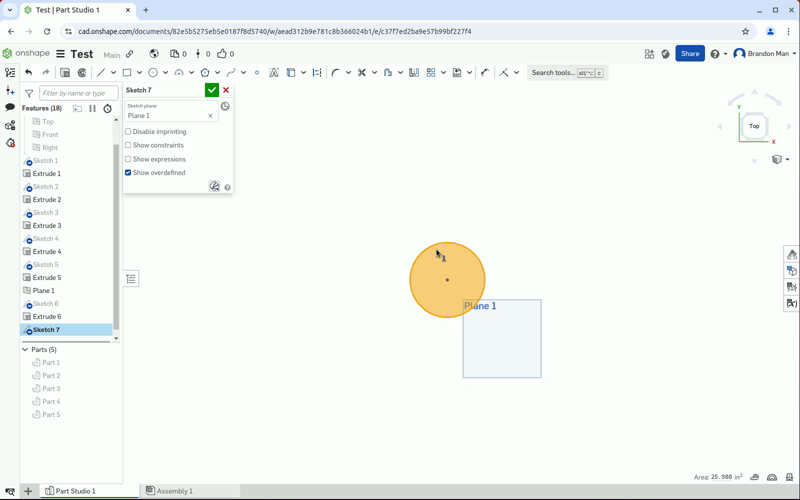
scroll(-6)
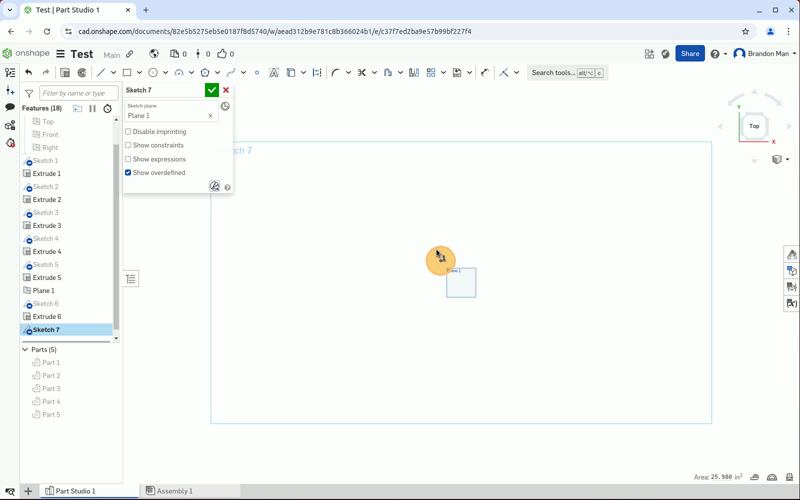
mouse_move(73, 352)
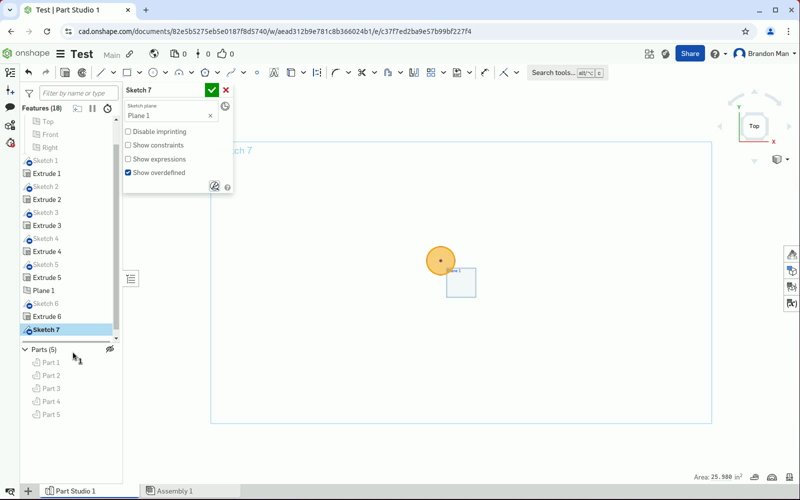
key(shift+y)
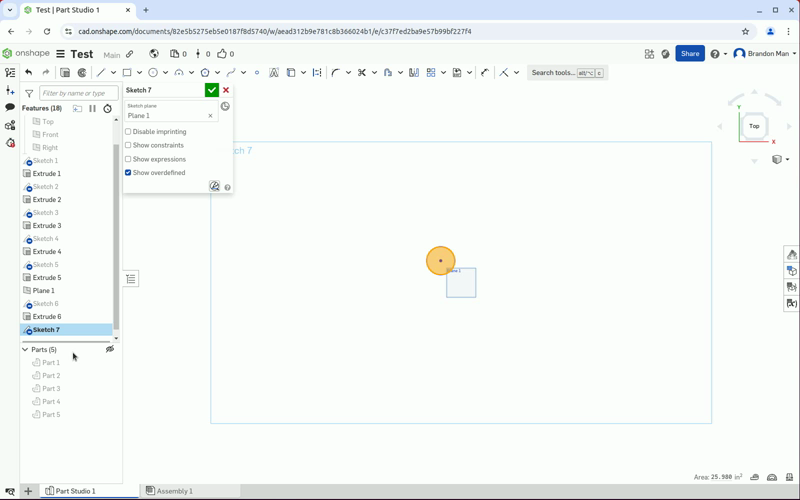
key(shift+e)
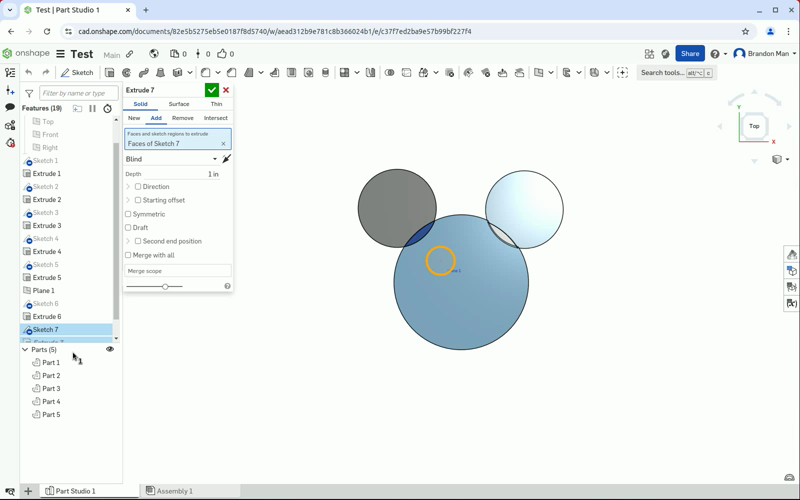
mouse_move(143, 106)
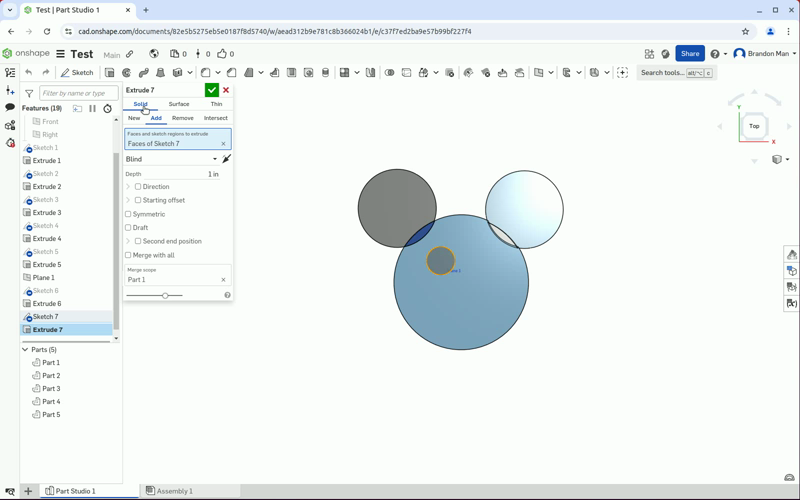
click(143, 106)
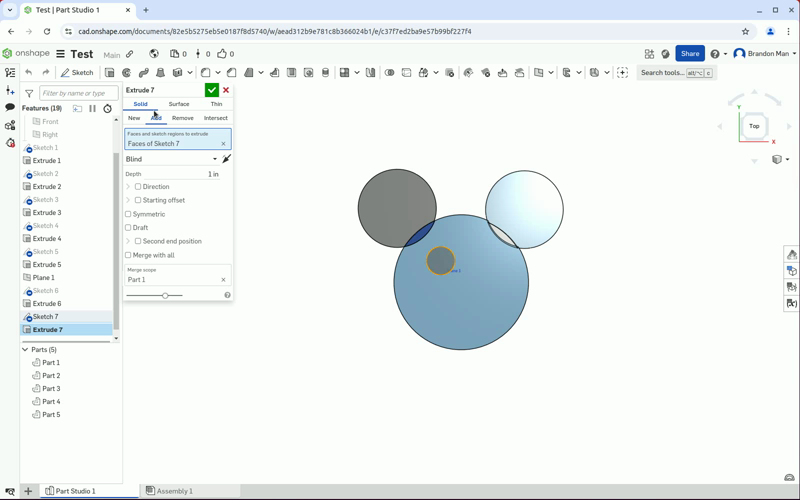
mouse_move(186, 120)
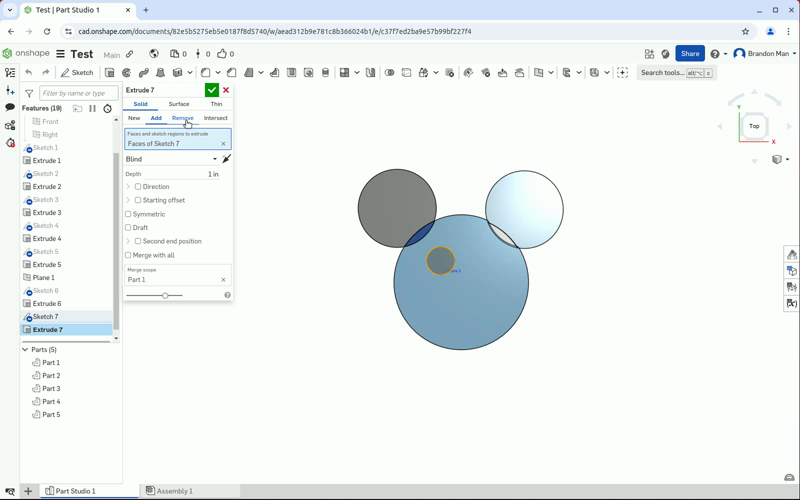
click(186, 120)
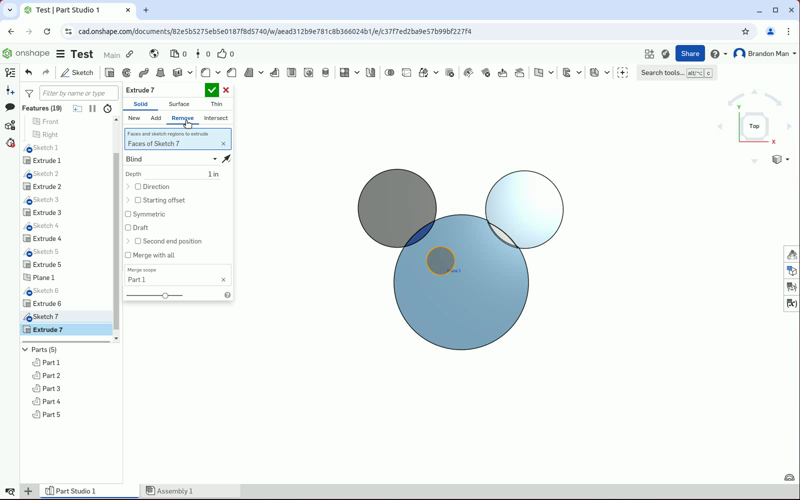
key(tab, 4)
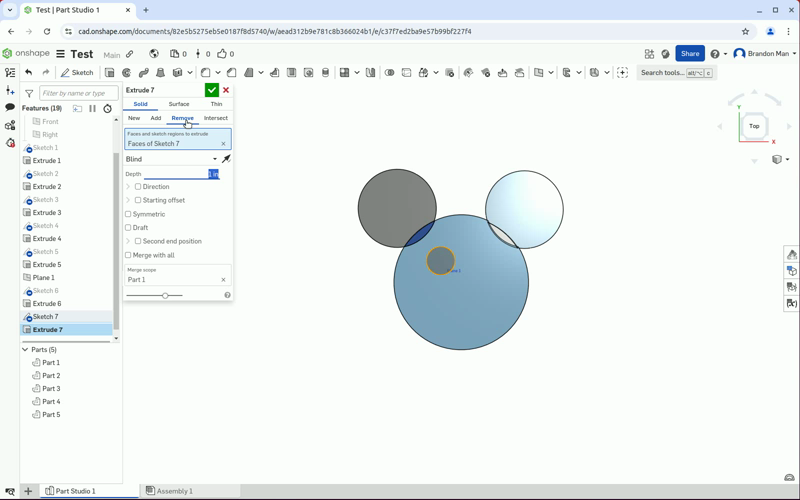
text(13.721)
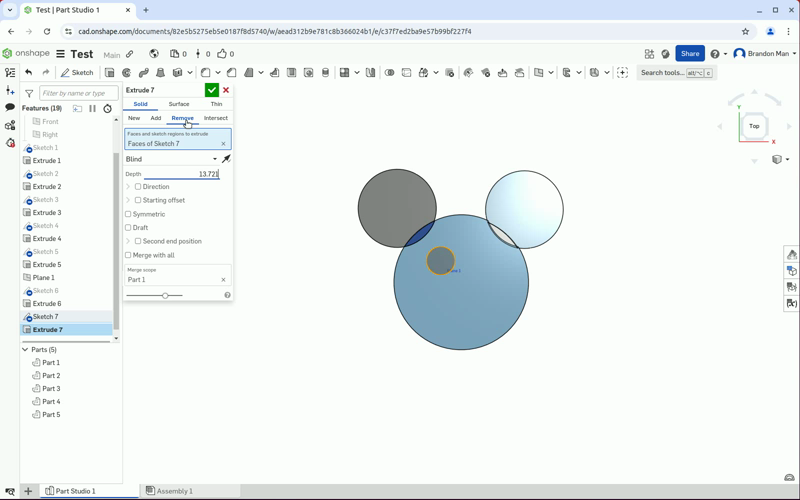
key(tab, 6)
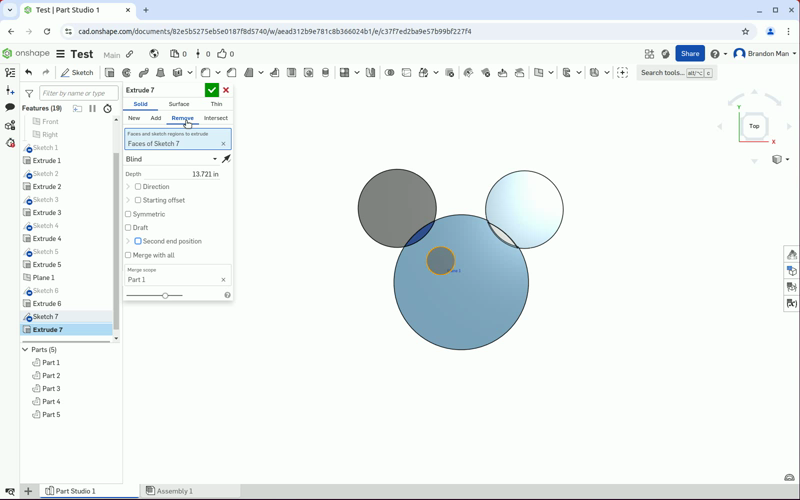
key(space)
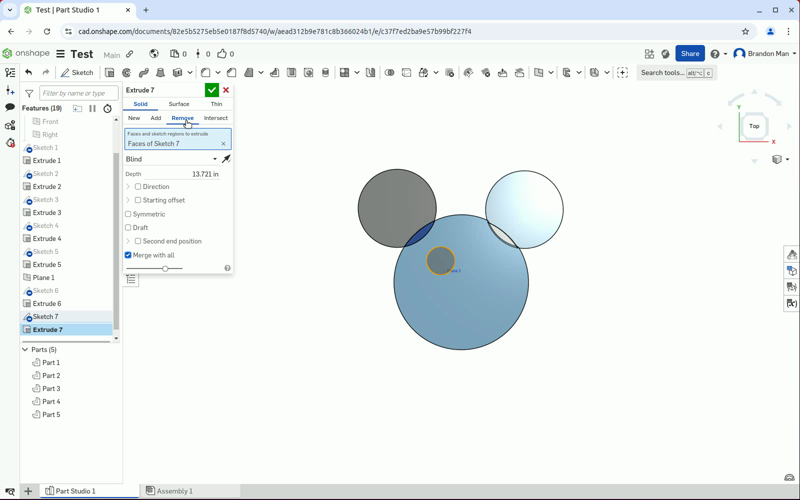
key(enter)
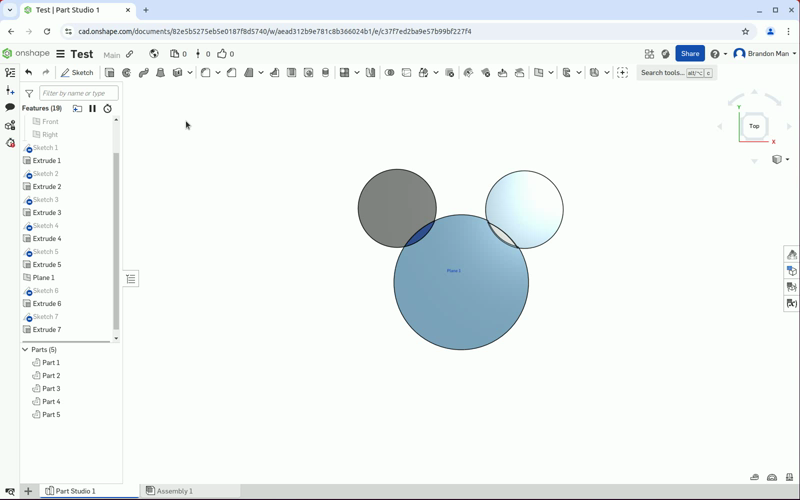
key(shift+h)
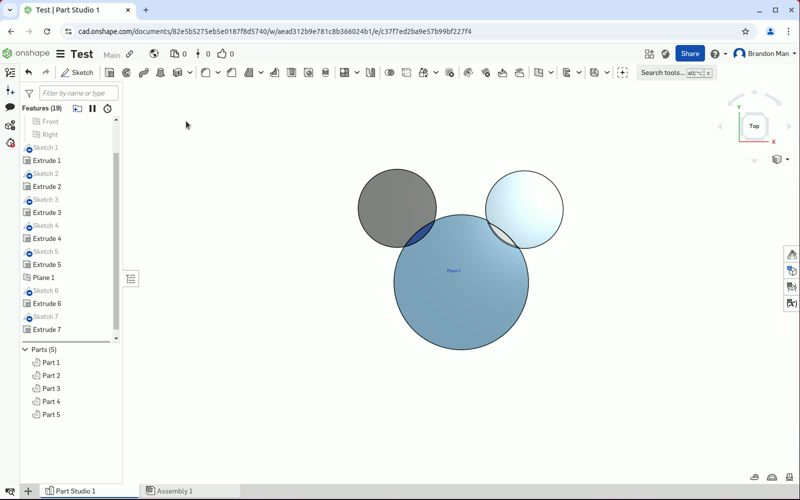
key(shift+h)
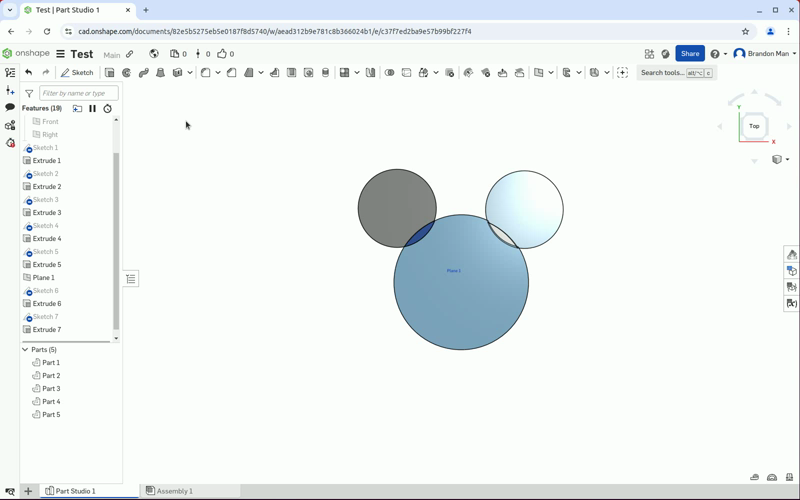
mouse_move(69, 150)
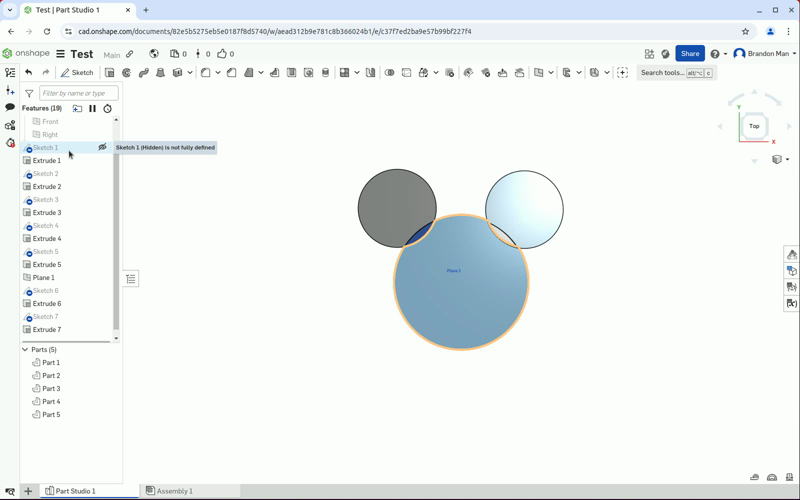
click(69, 150)
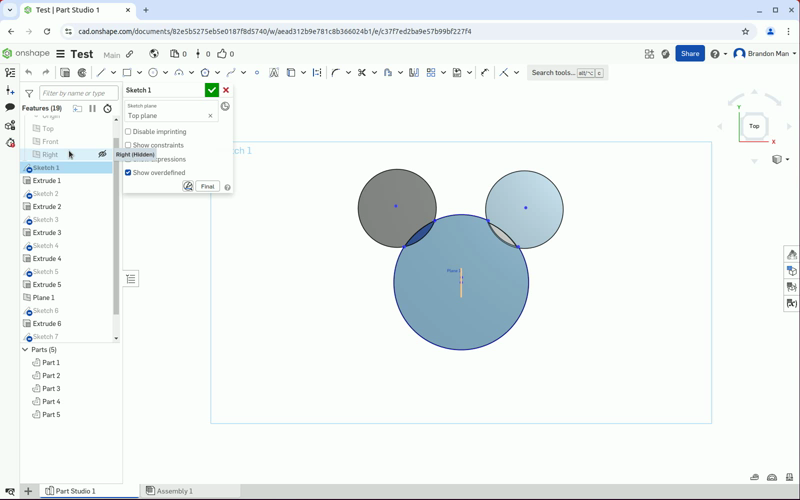
mouse_move(229, 92)
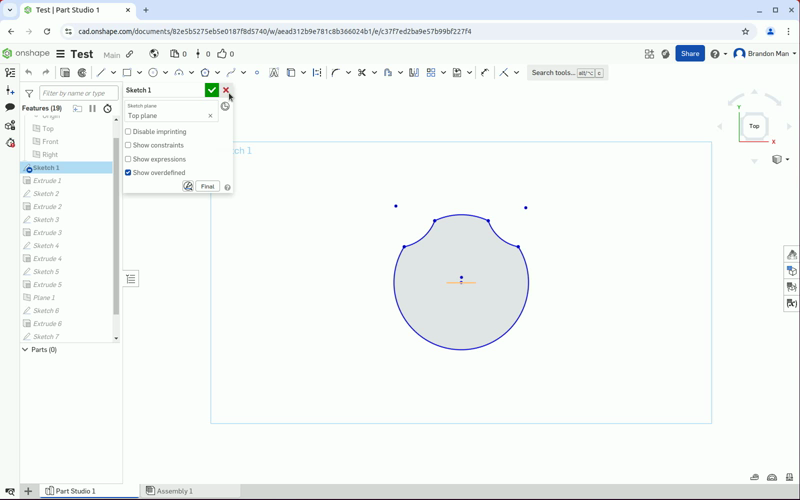
click(229, 92)
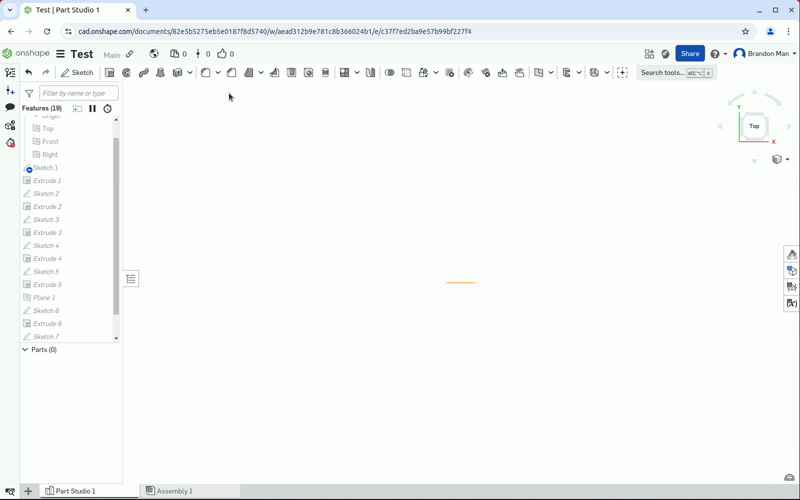
key(shift+s)
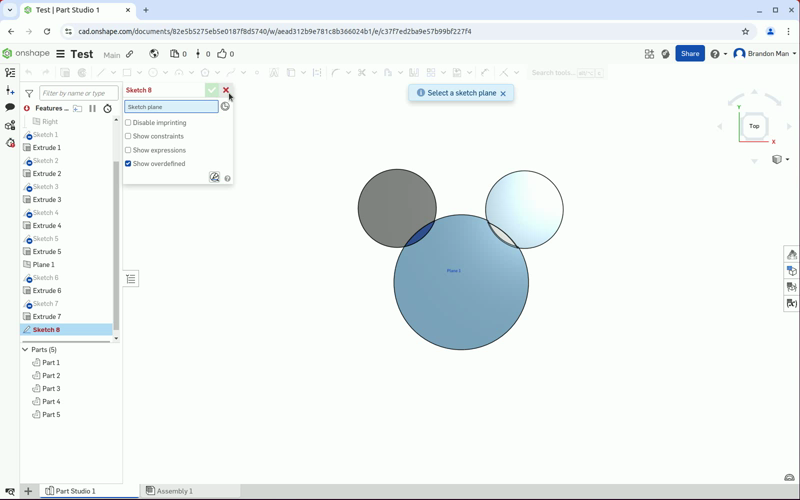
mouse_move(69, 267)
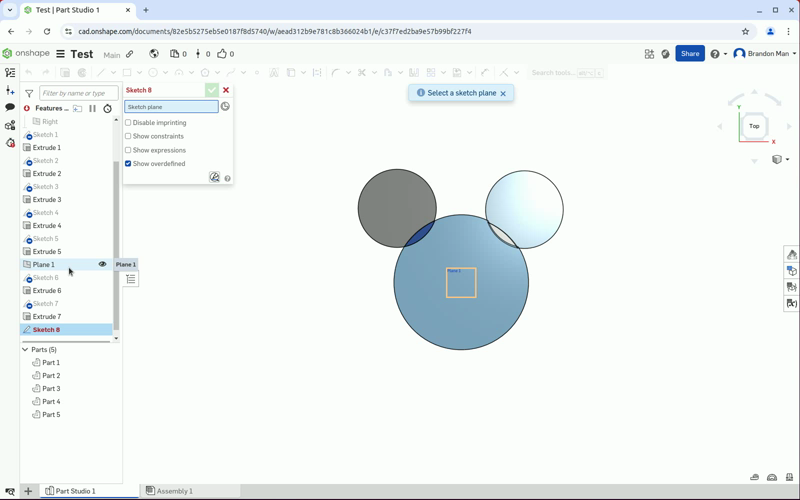
click(69, 267)
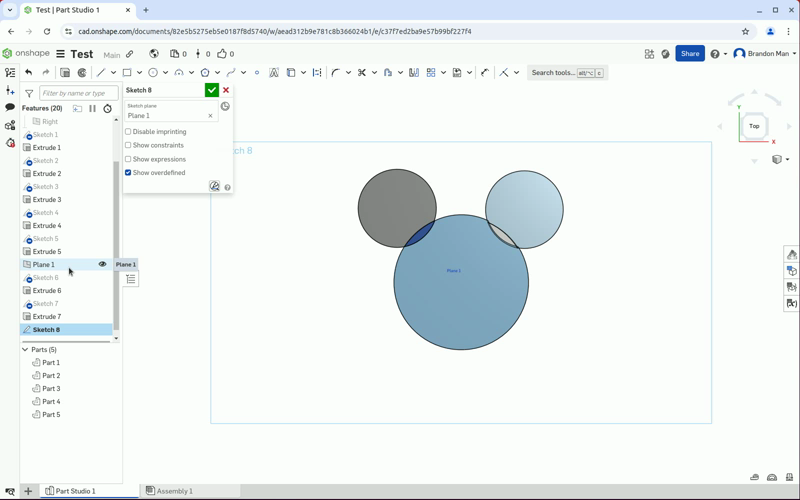
mouse_move(73, 352)
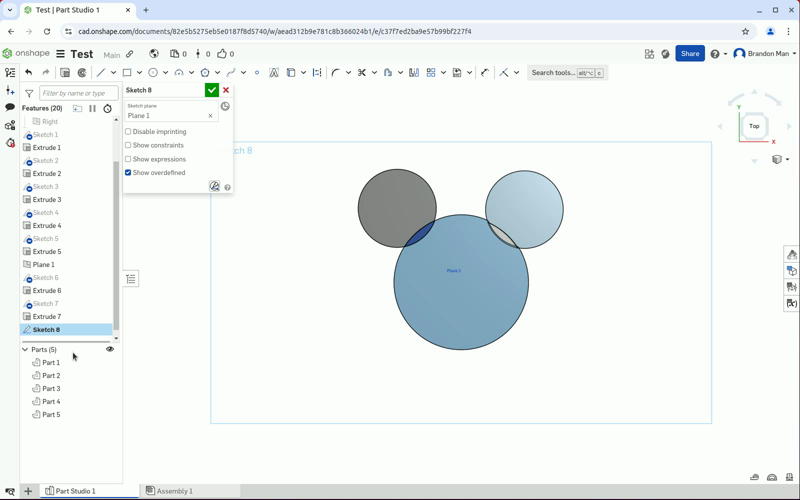
key(y)
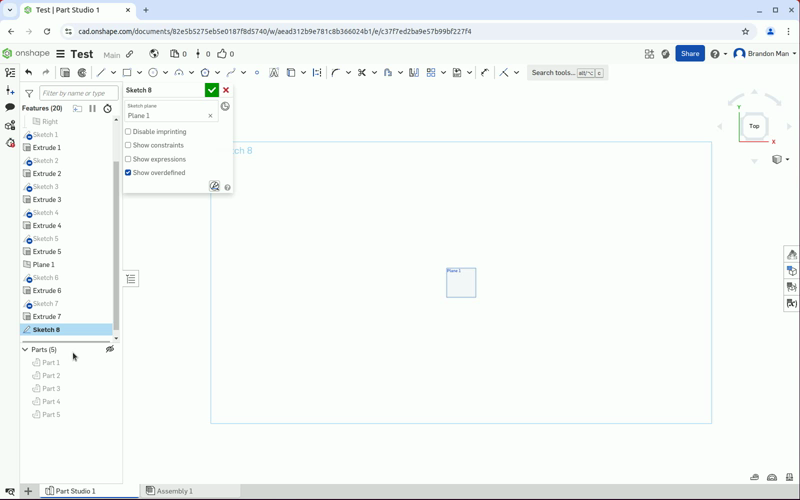
key(c)
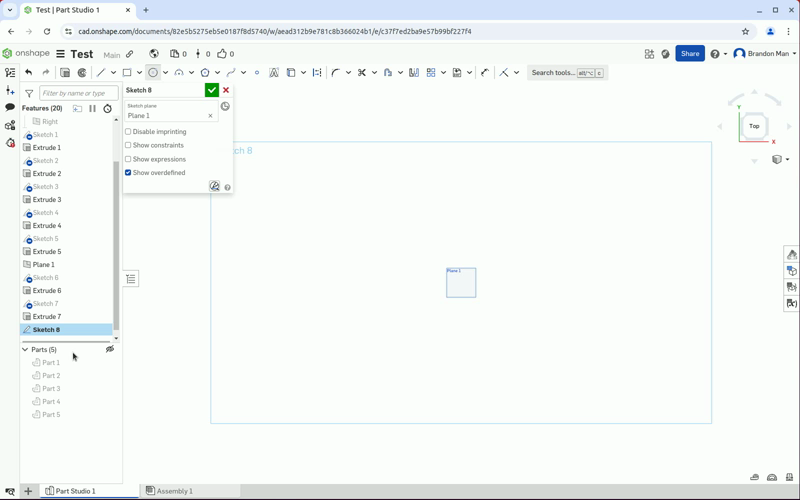
key_down(shift)
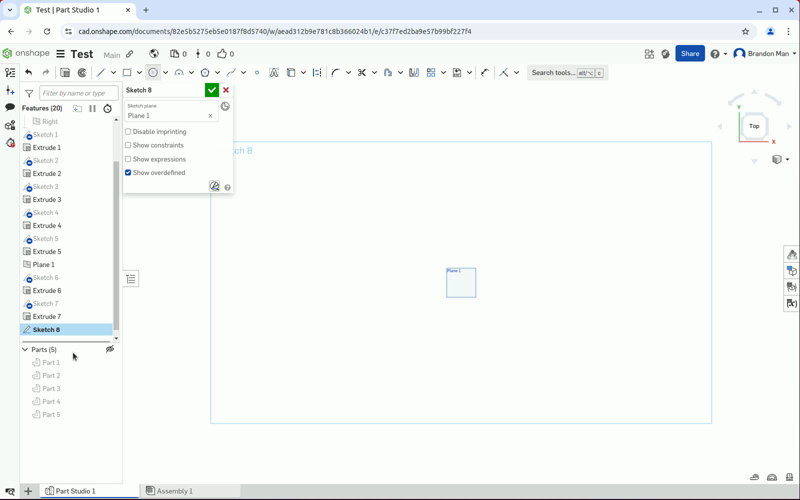
mouse_move(481, 260)
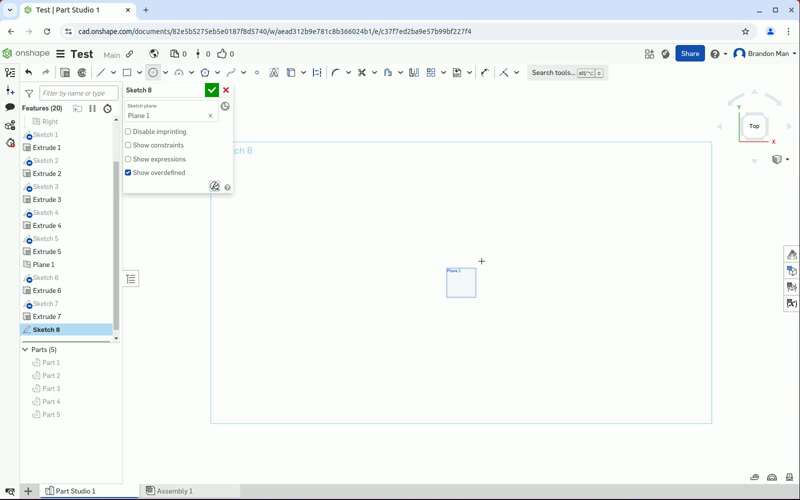
click(481, 260)
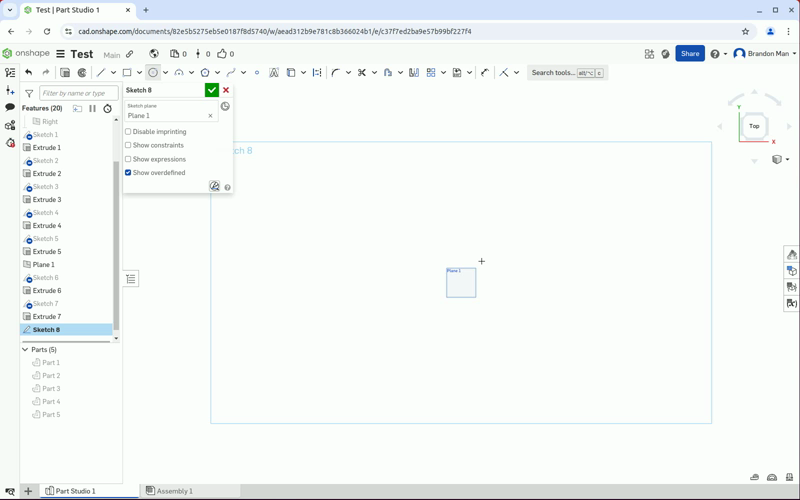
key_up(shift)
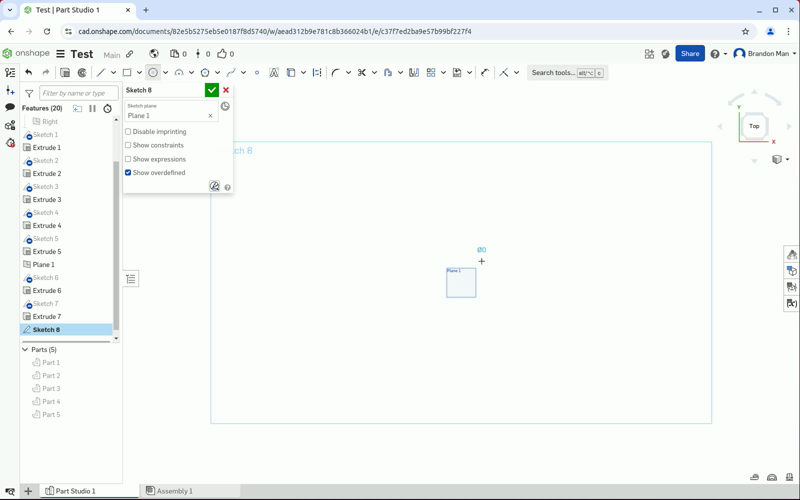
mouse_move(495, 260)
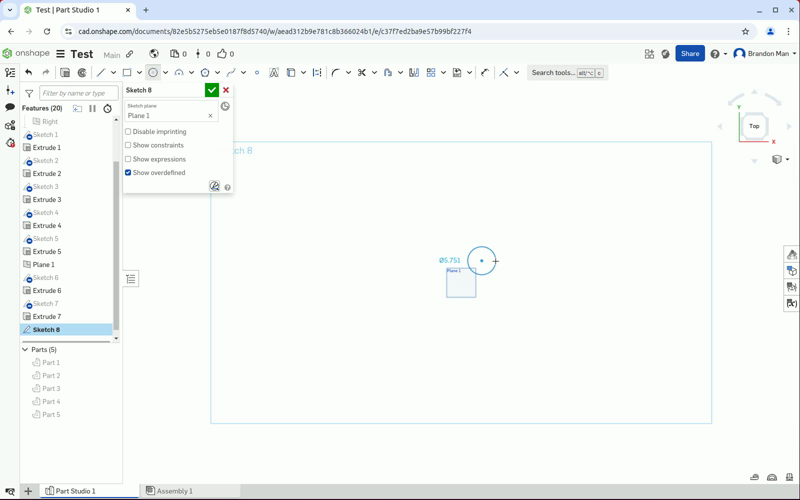
click(495, 260)
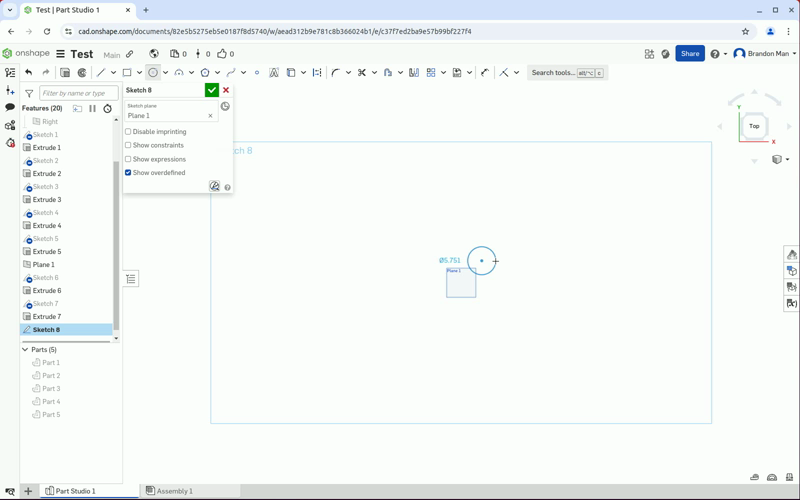
key(esc)
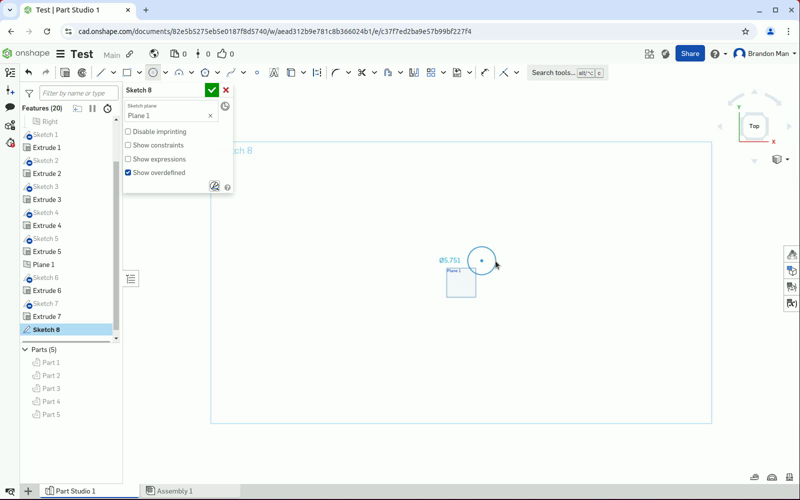
mouse_move(469, 259)
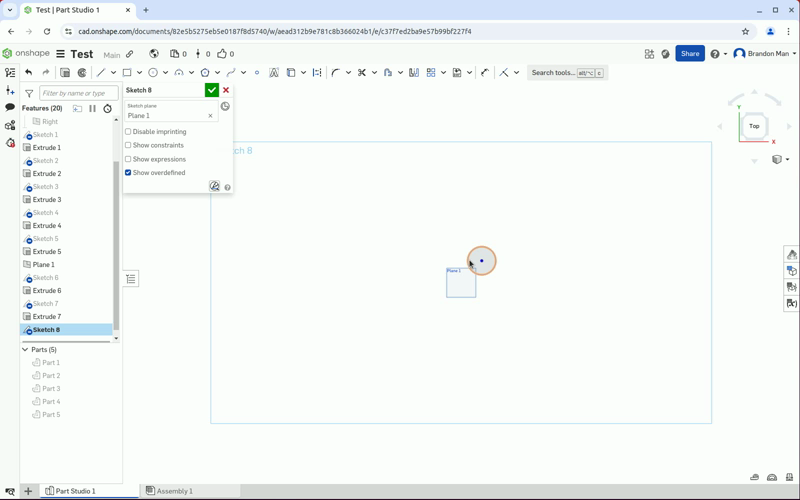
scroll(6)
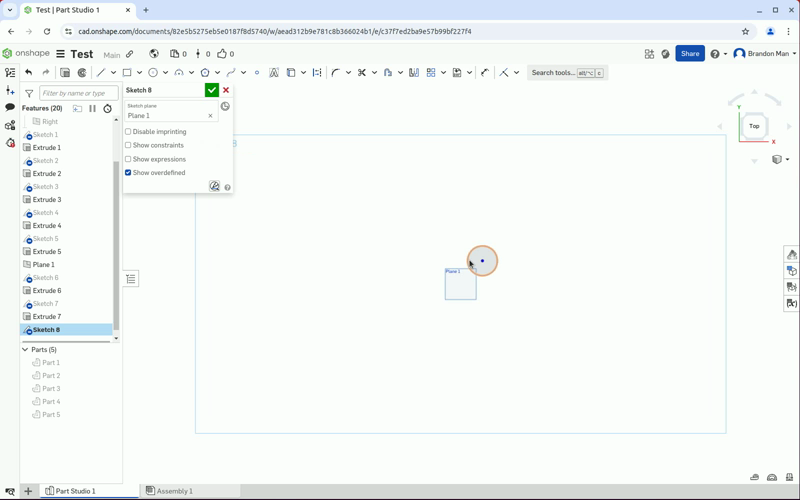
scroll(6)
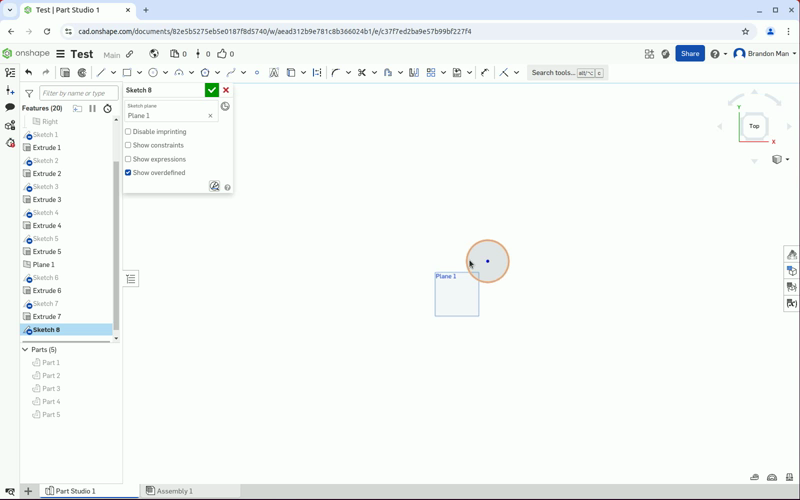
scroll(6)
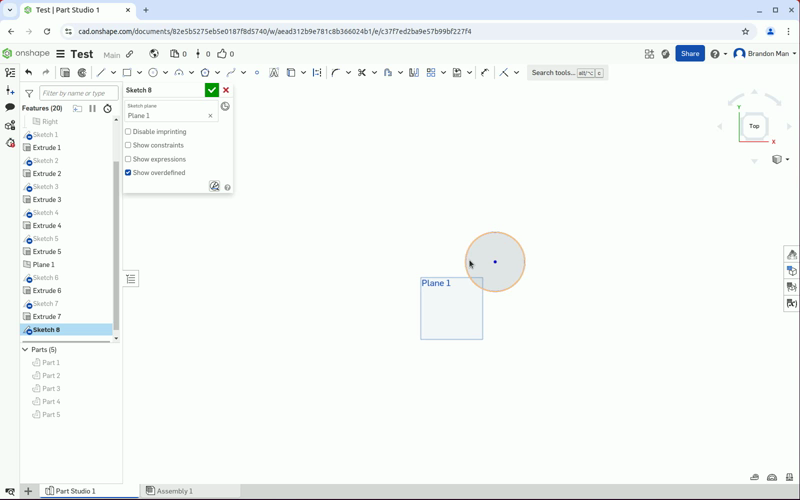
scroll(6)
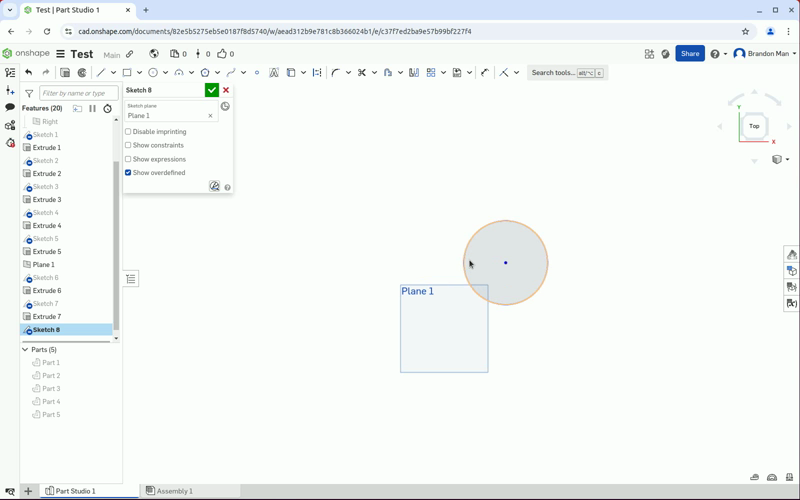
scroll(6)
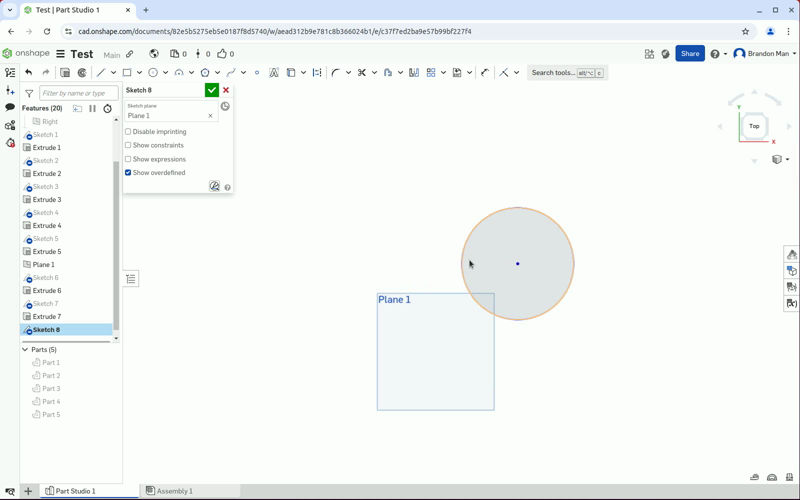
scroll(6)
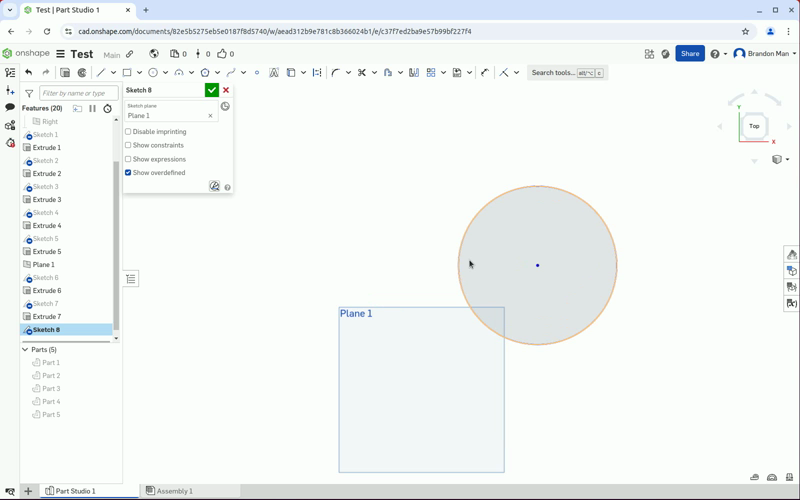
scroll(6)
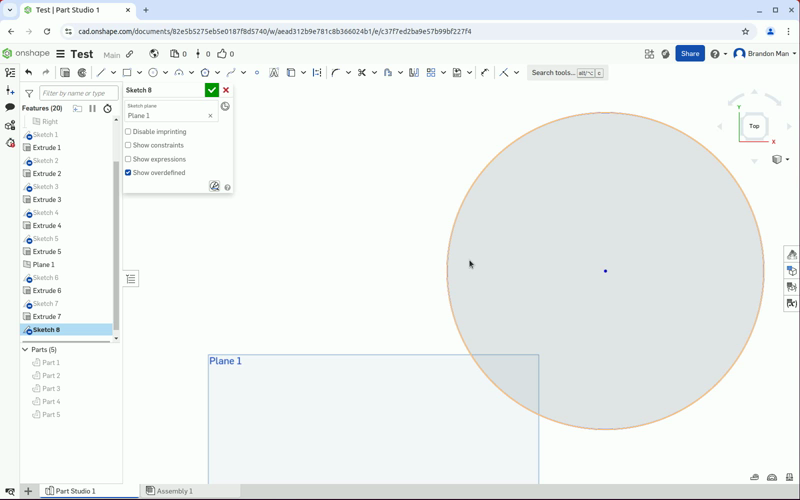
click(469, 259)
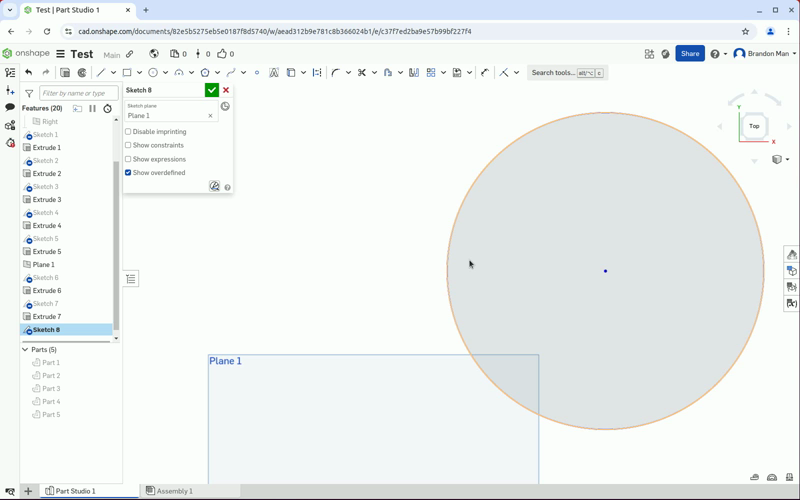
scroll(-6)
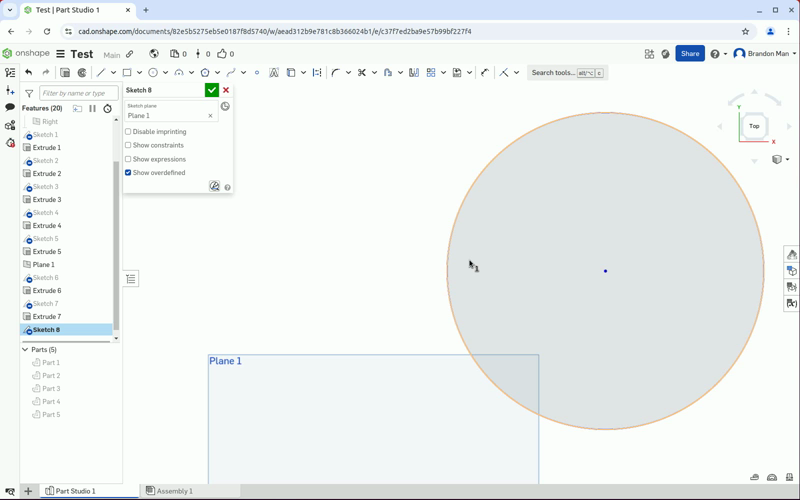
scroll(-6)
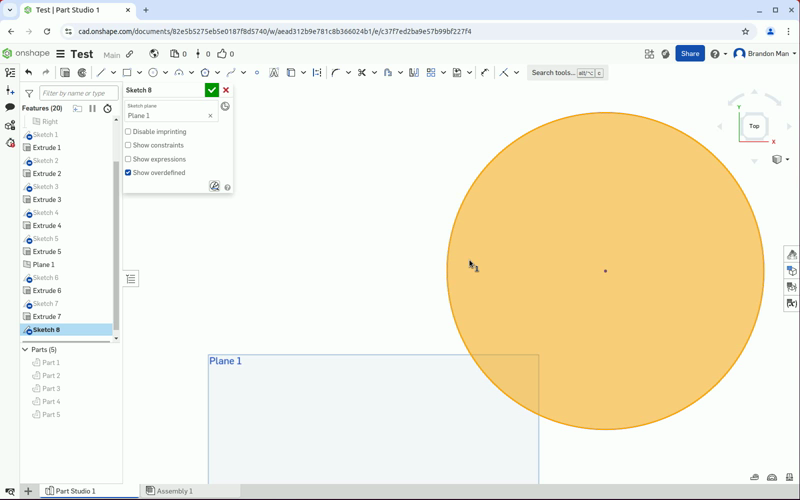
scroll(-6)
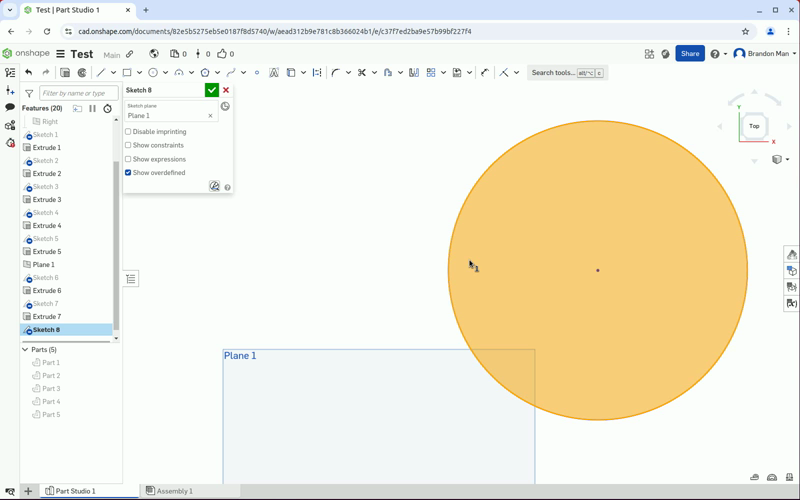
scroll(-6)
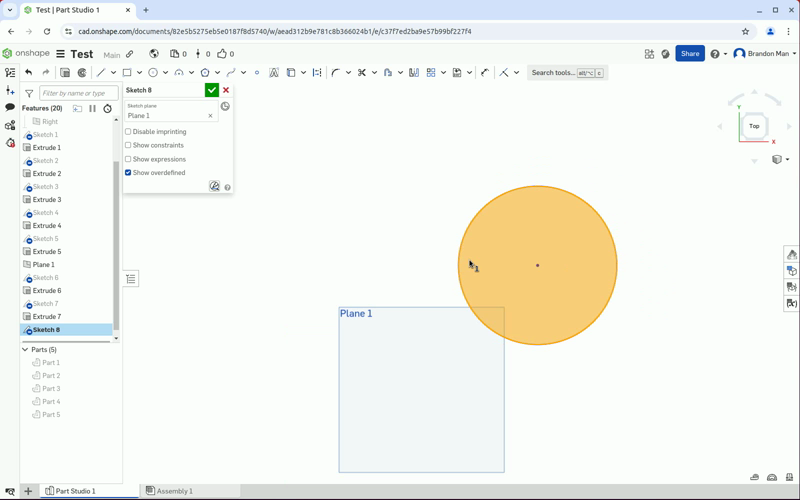
scroll(-6)
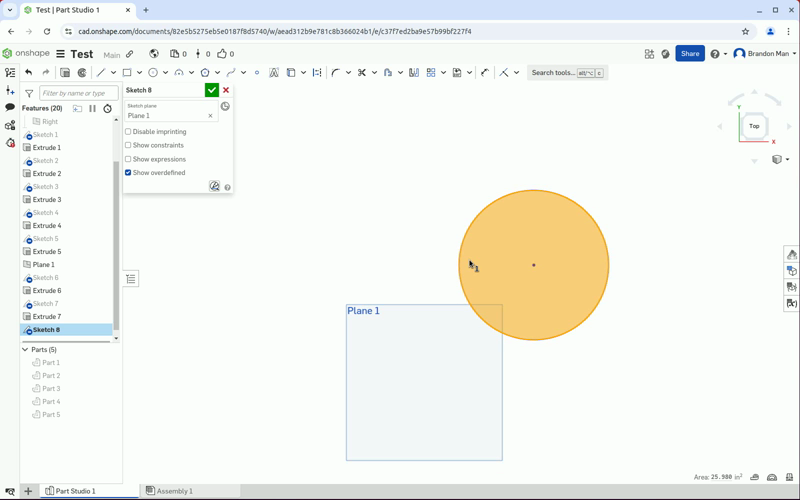
scroll(-6)
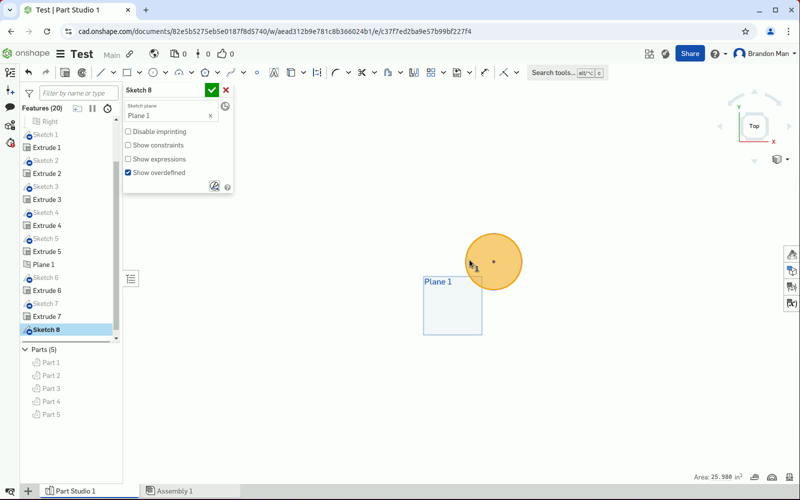
scroll(-6)
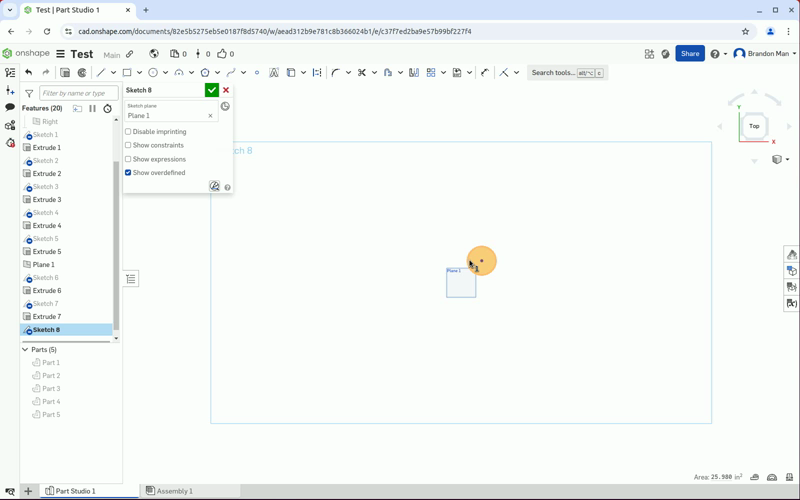
mouse_move(73, 352)
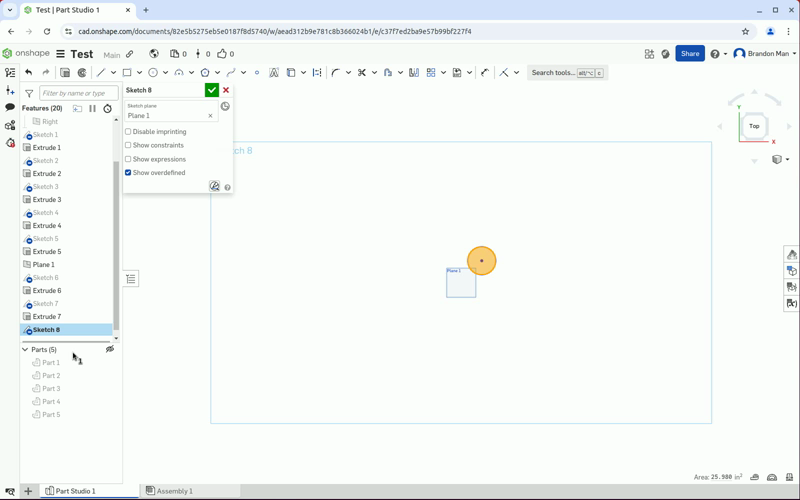
key(shift+y)
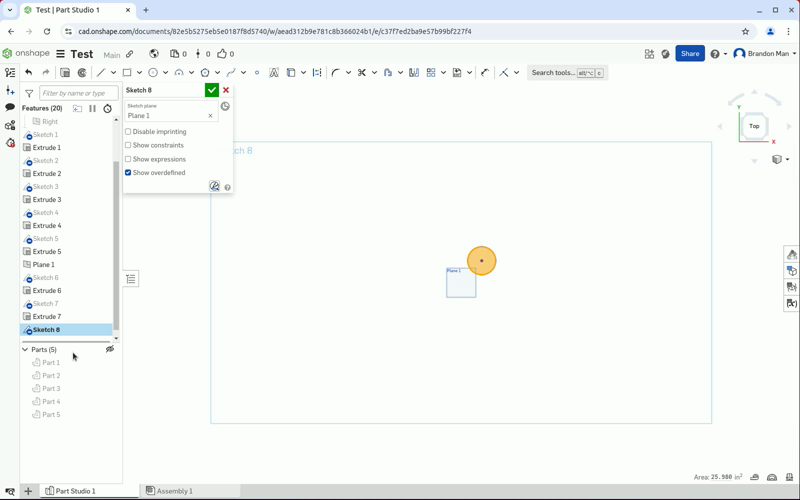
key(shift+e)
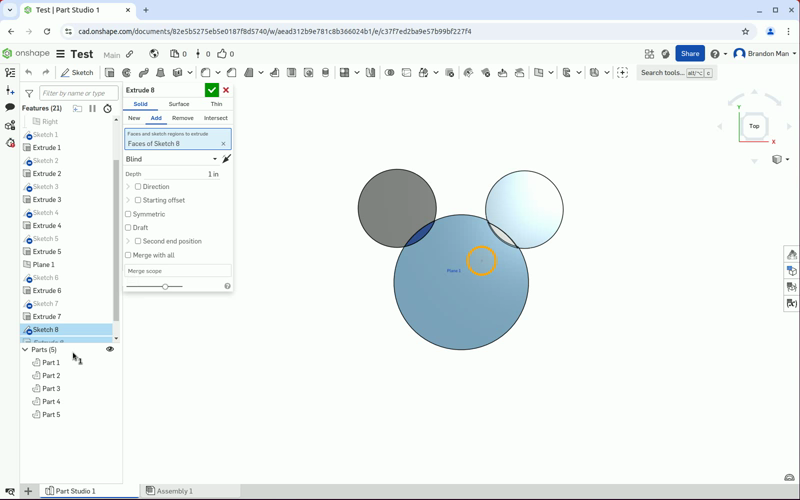
mouse_move(143, 106)
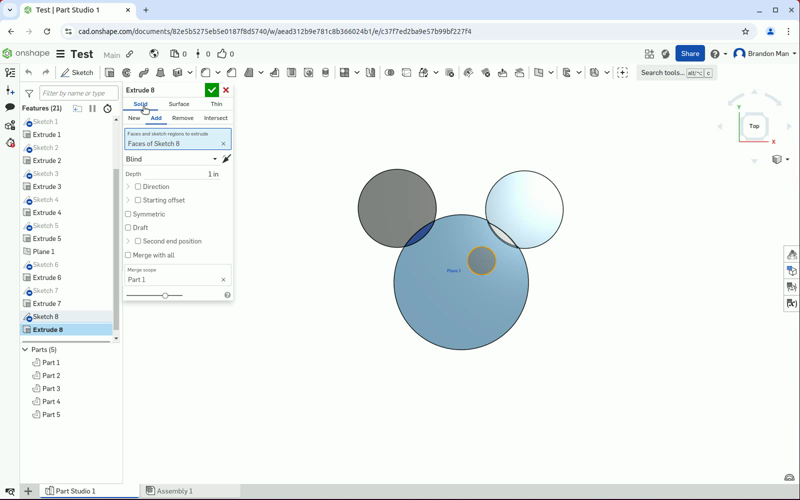
click(143, 106)
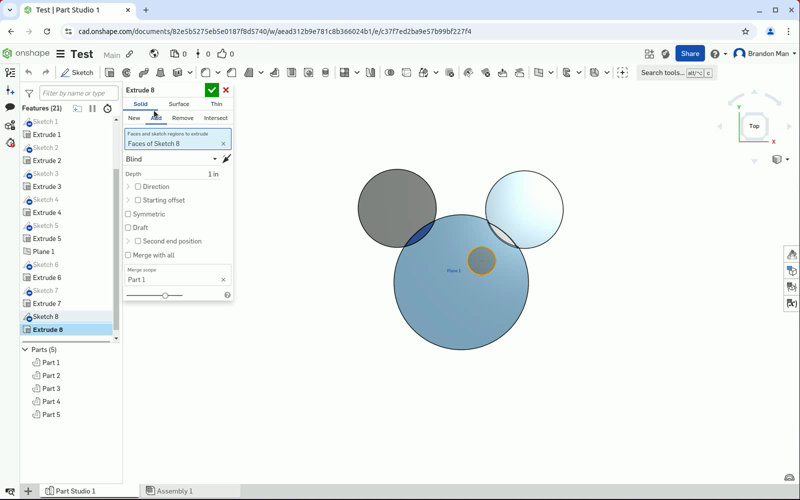
mouse_move(186, 120)
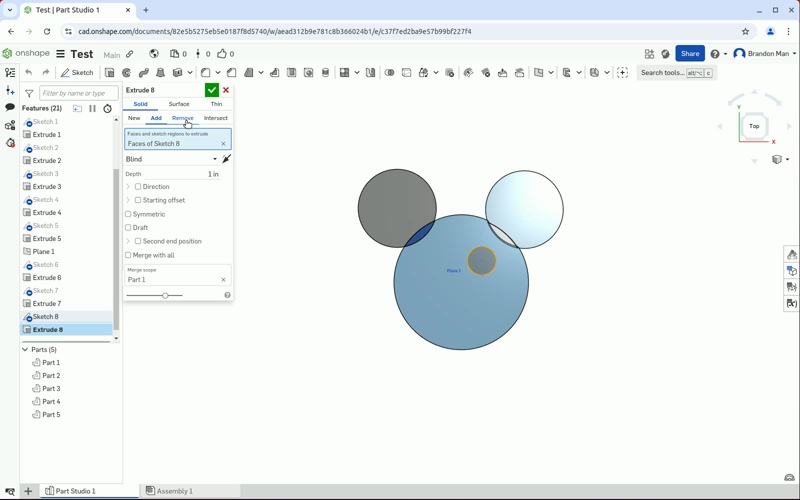
click(186, 120)
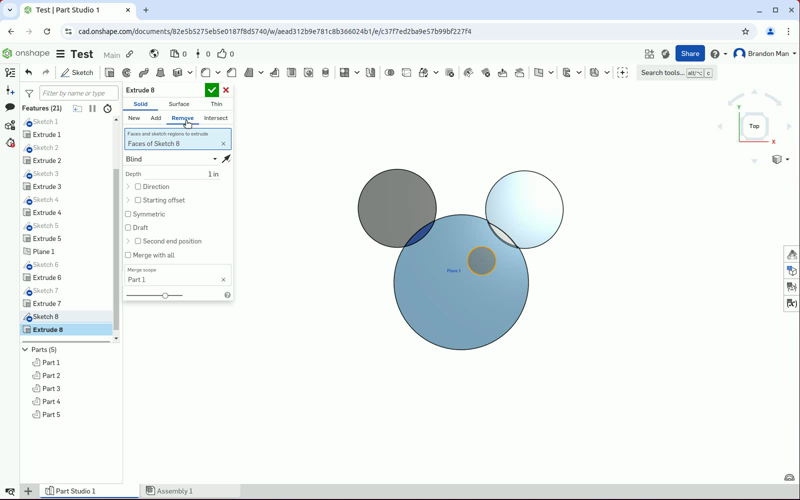
key(tab, 4)
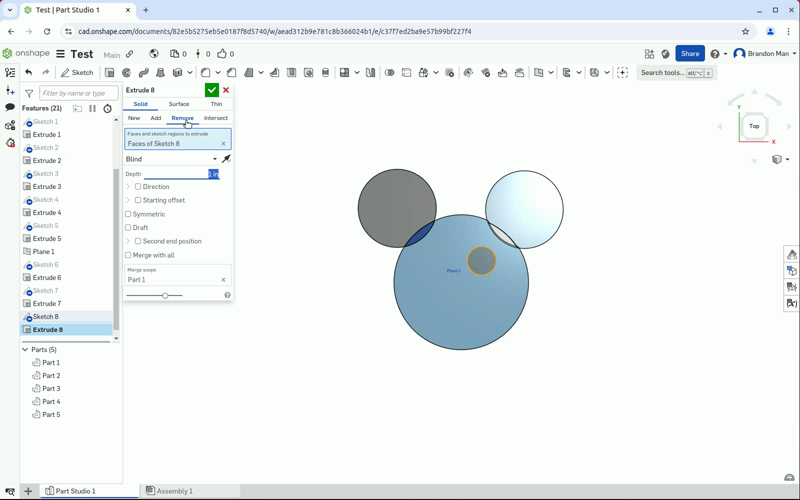
text(13.721)
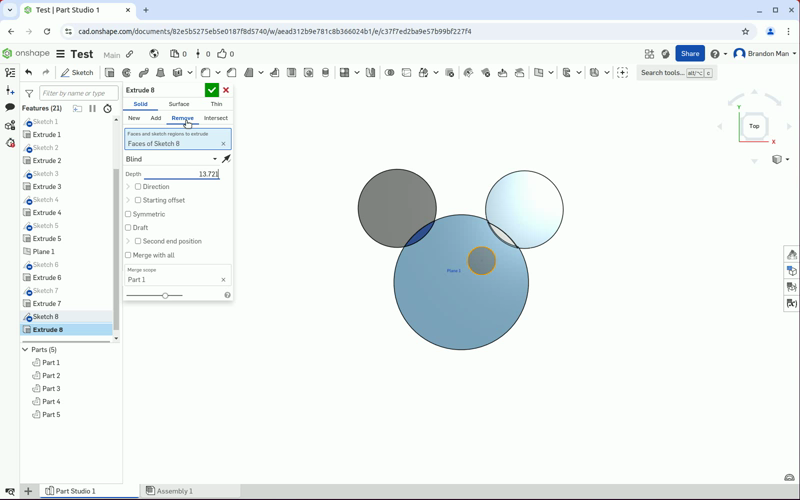
key(tab, 6)
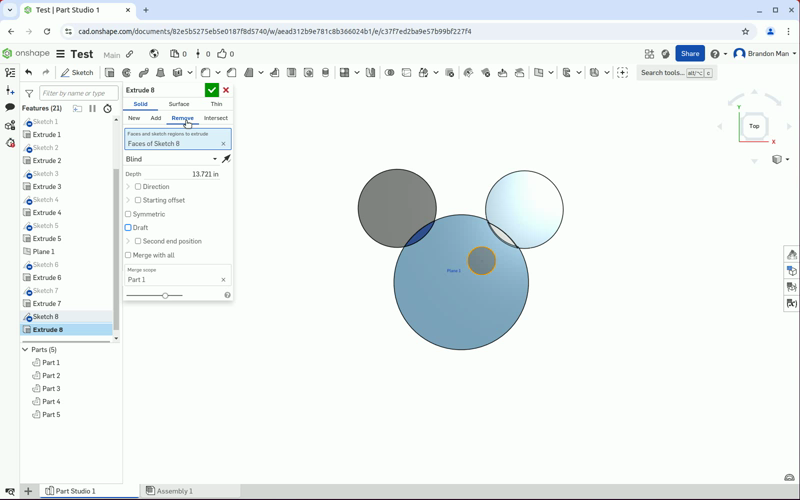
key(space)
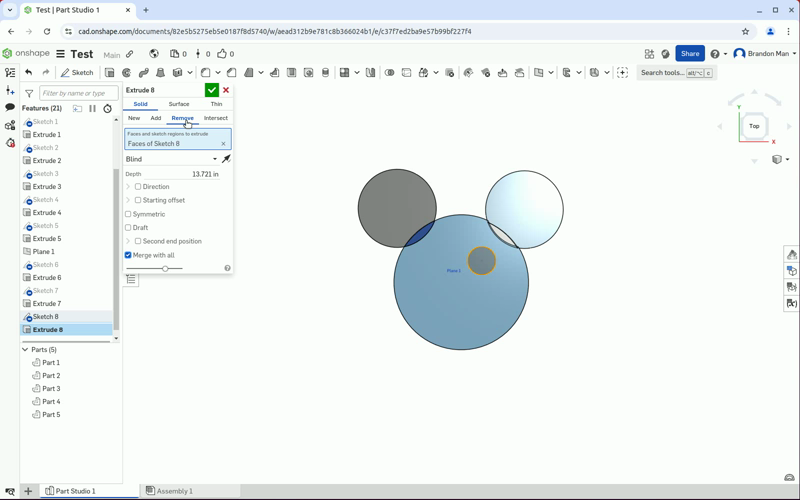
key(enter)
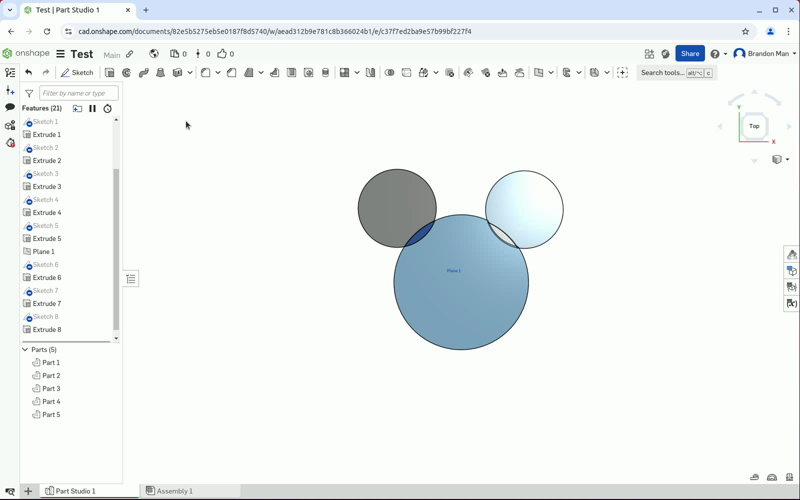
key(shift+h)
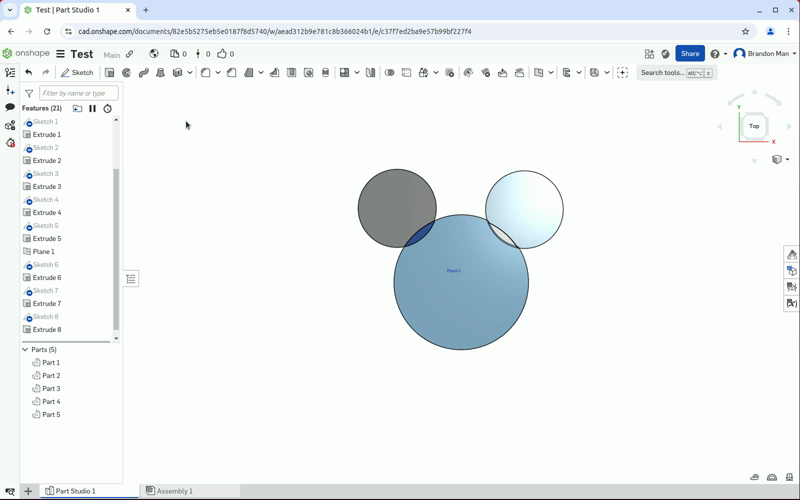
key(shift+h)
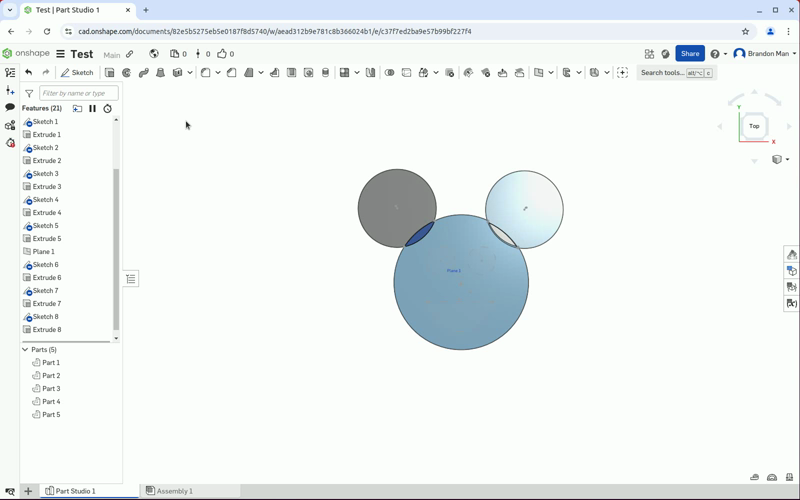
key(shift+7)
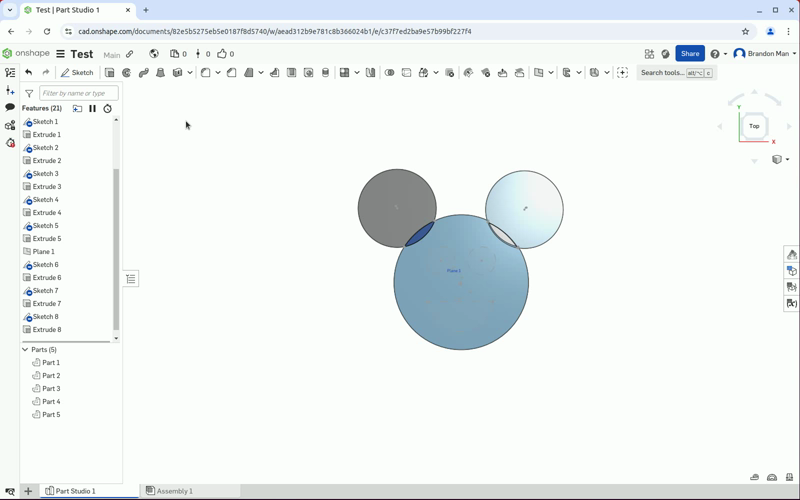
key(up, 3)
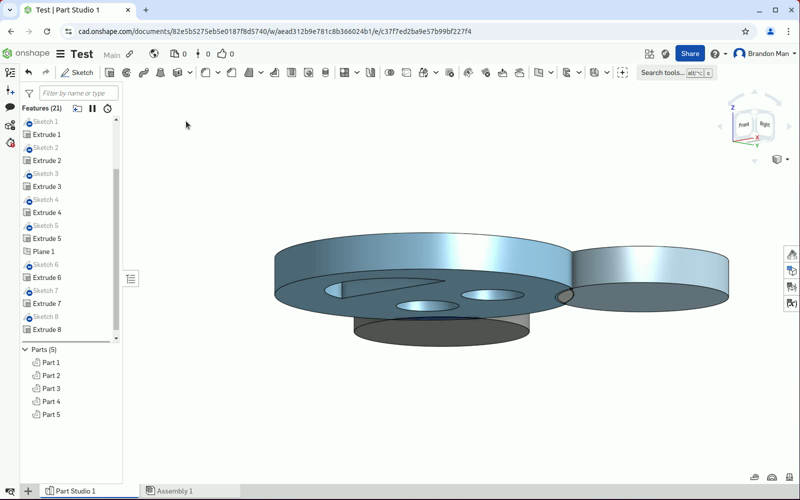
key(left, 3)
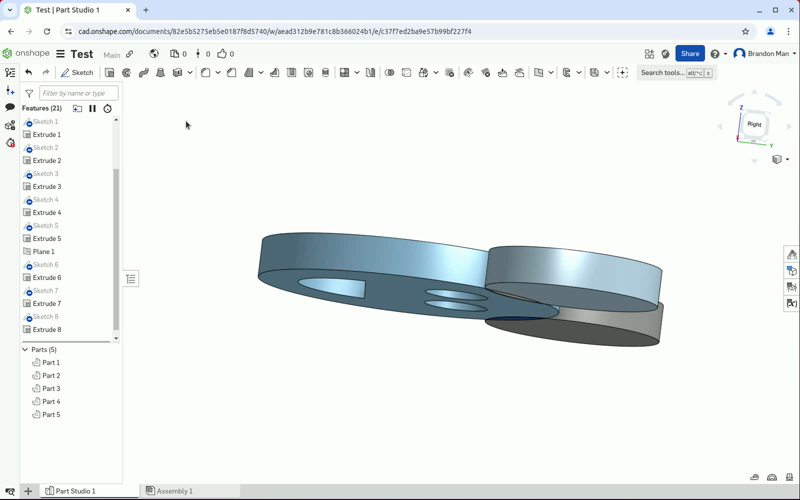
key(right, 3)
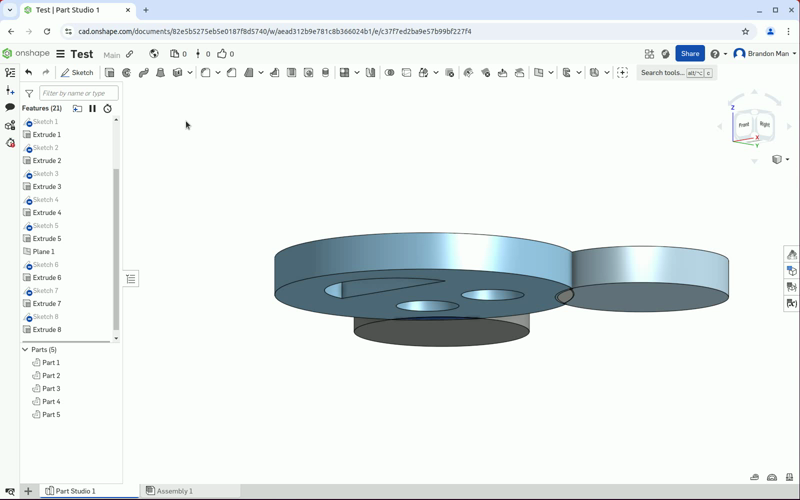
key(down, 3)
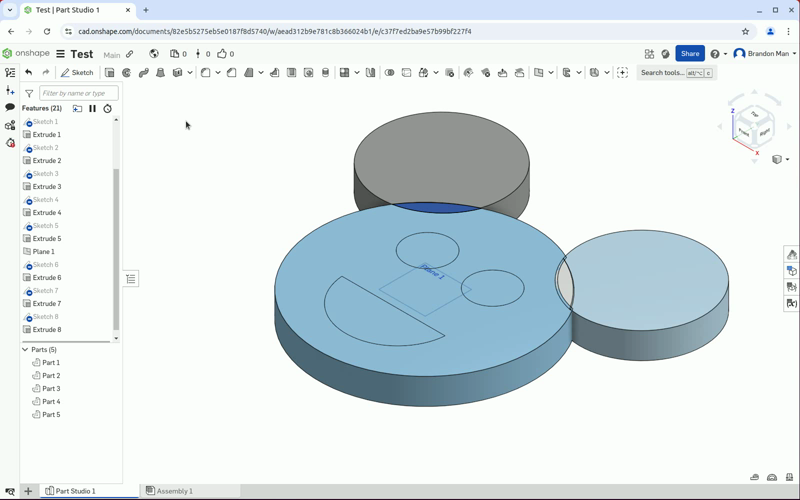
mouse_move(69, 124)
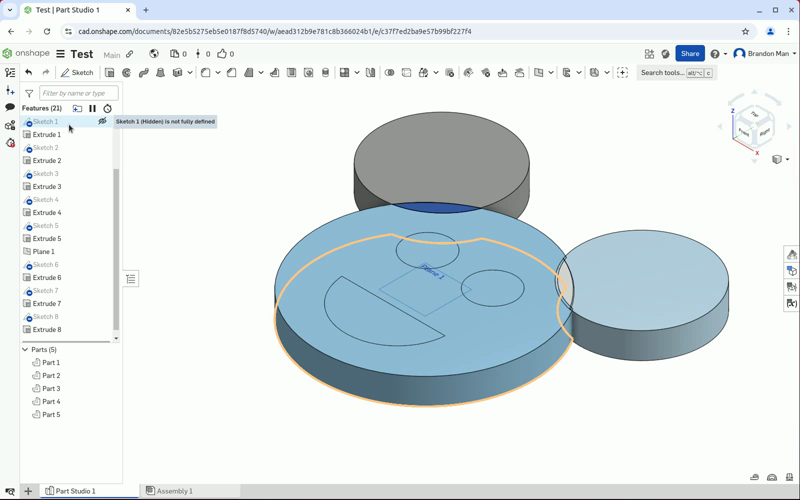
click(69, 124)